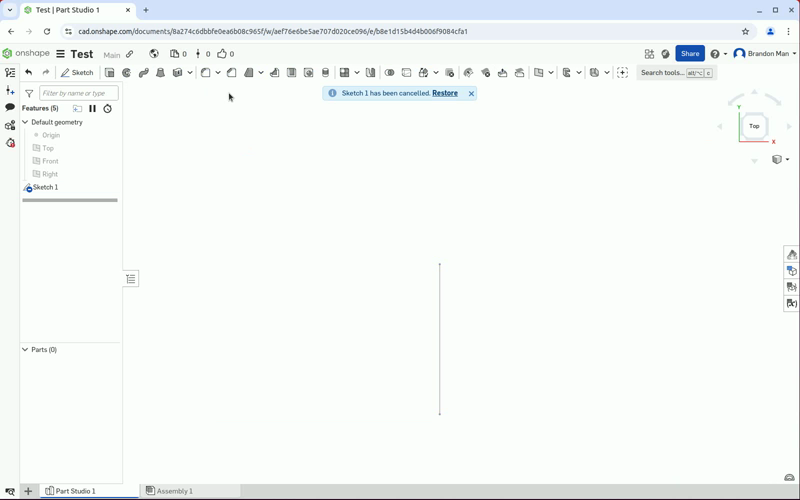
key(shift+h)
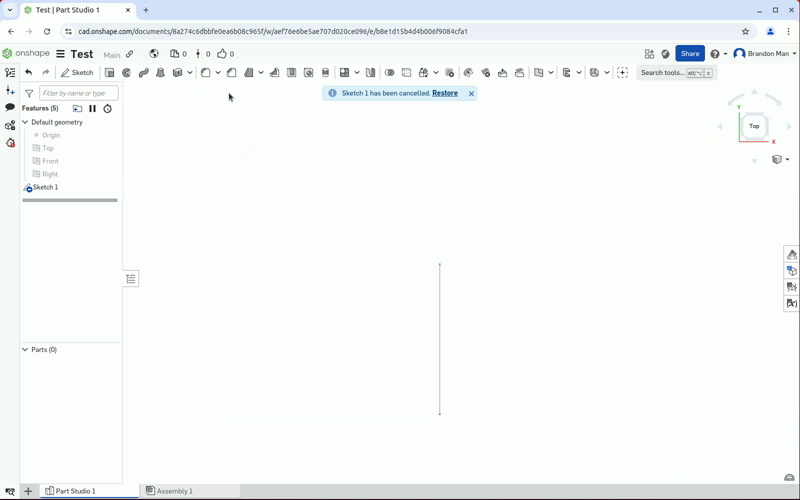
key(shift+s)
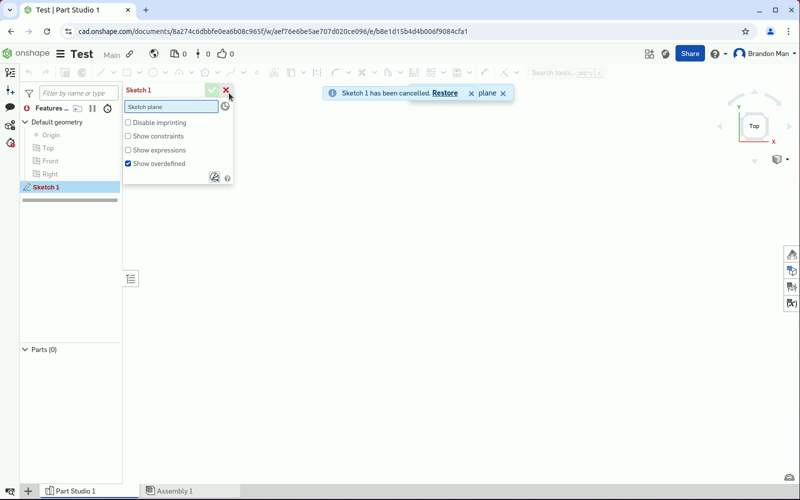
mouse_move(73, 150)
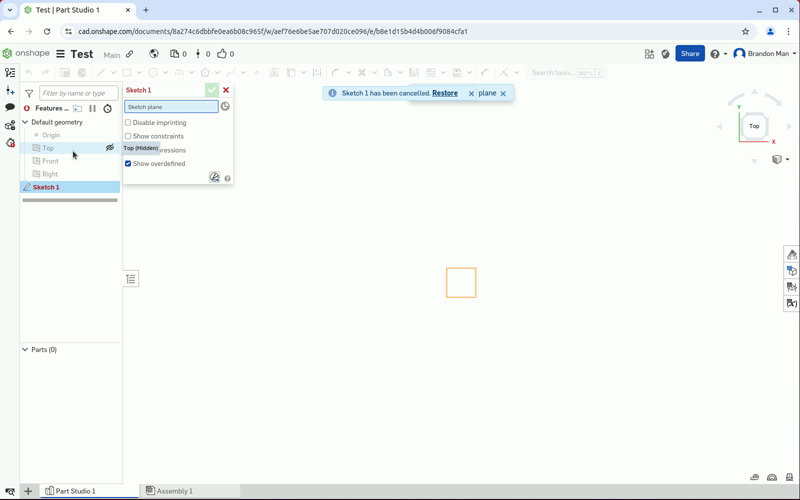
click(73, 150)
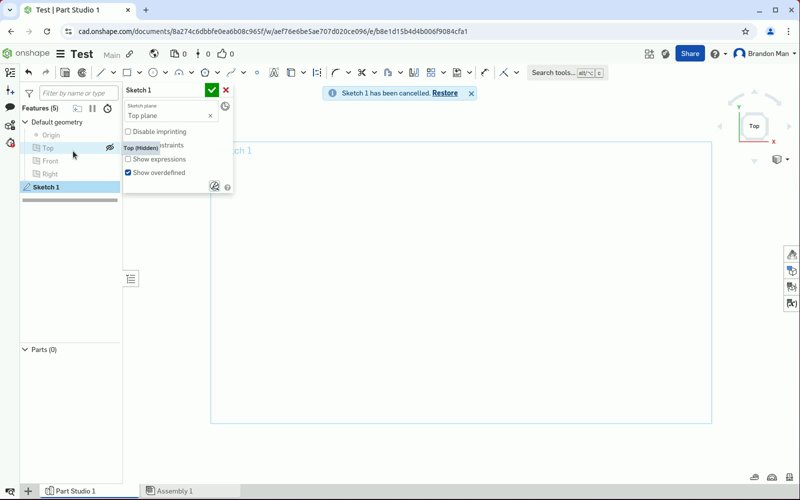
mouse_move(73, 352)
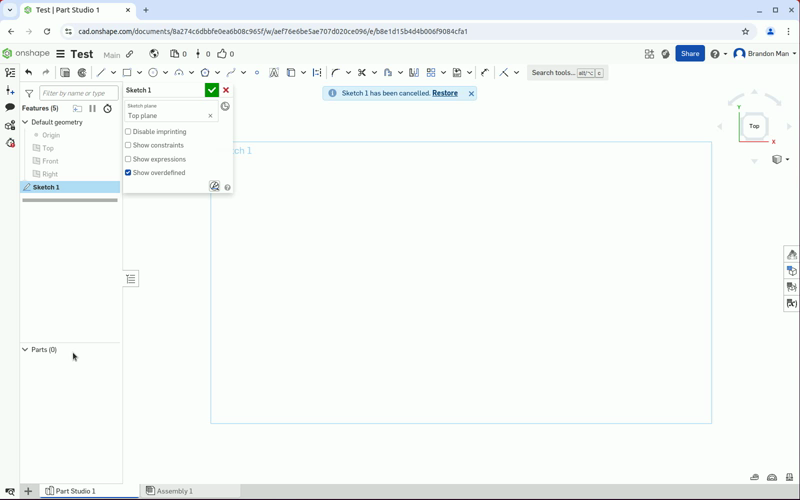
key(y)
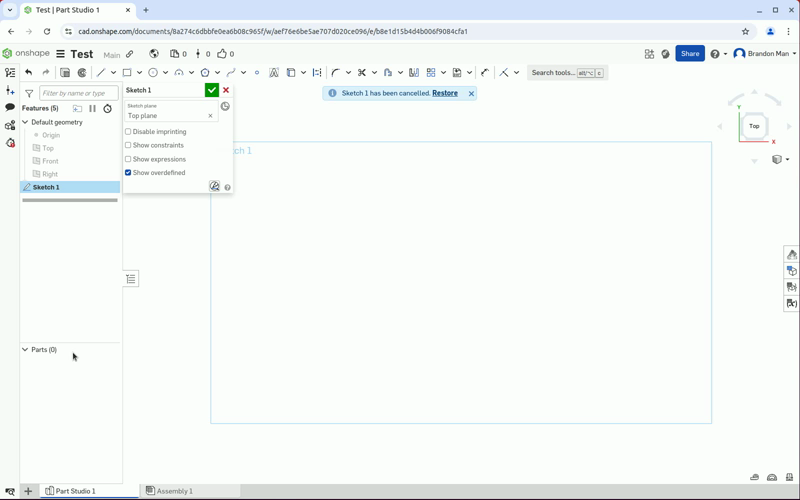
key(l)
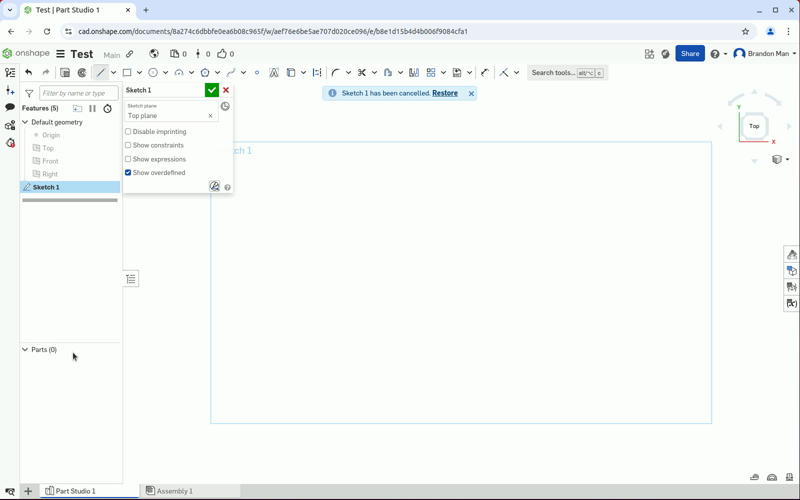
key_down(shift)
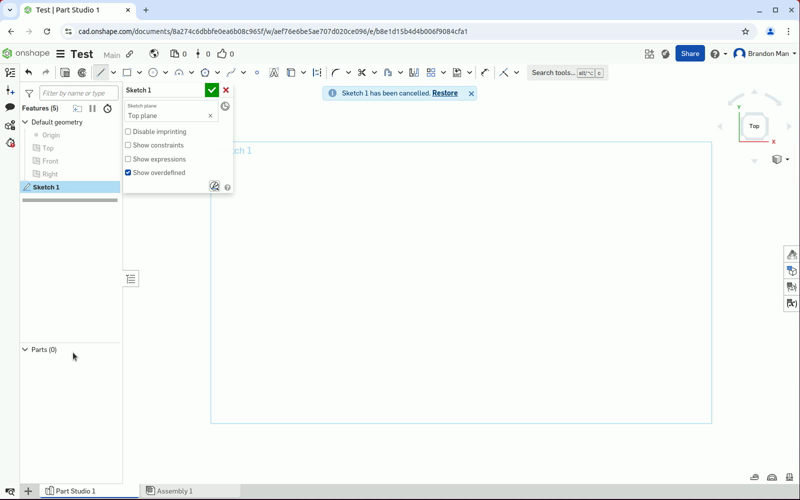
mouse_move(505, 239)
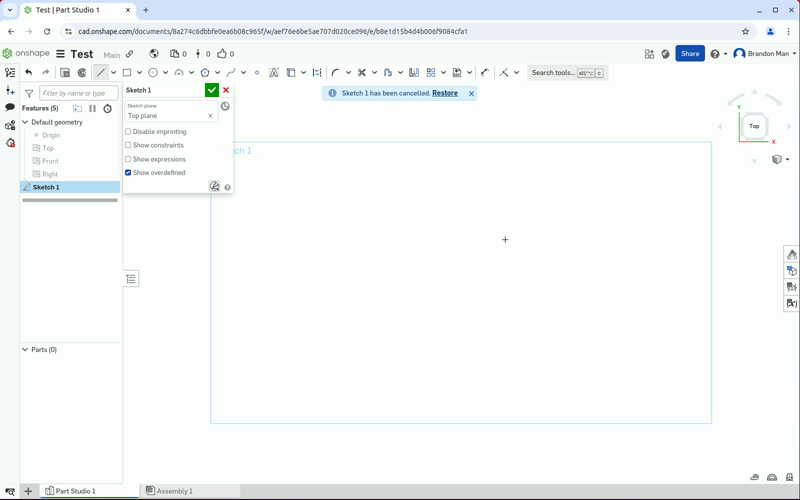
click(505, 239)
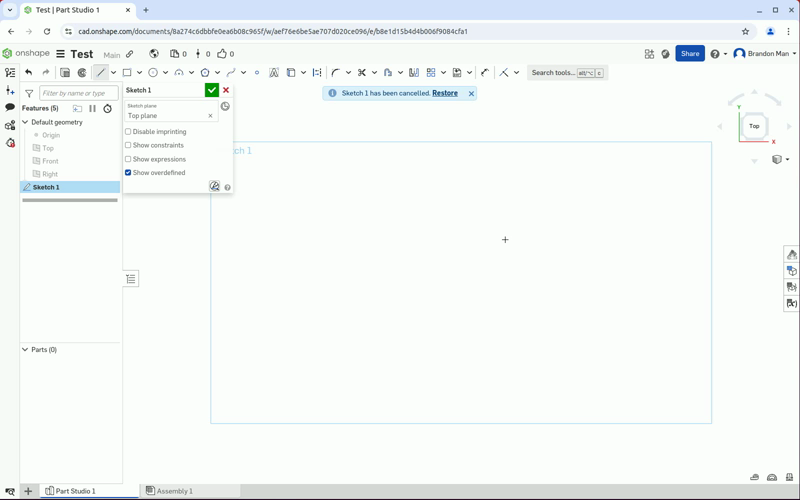
key_up(shift)
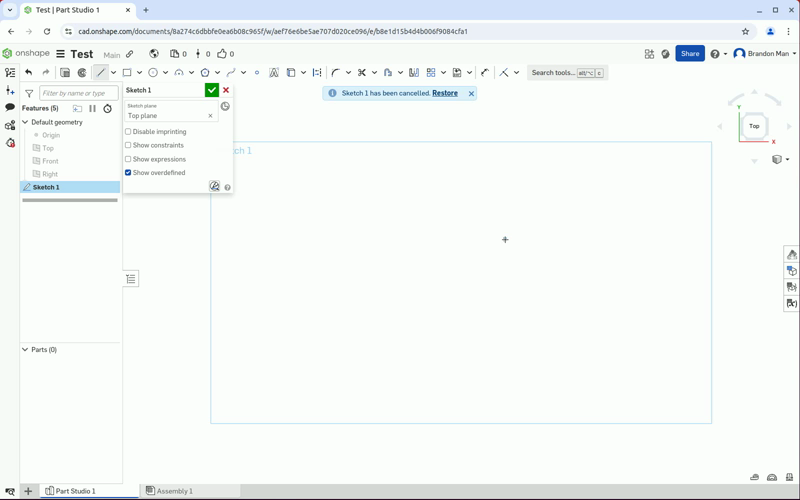
key_down(shift)
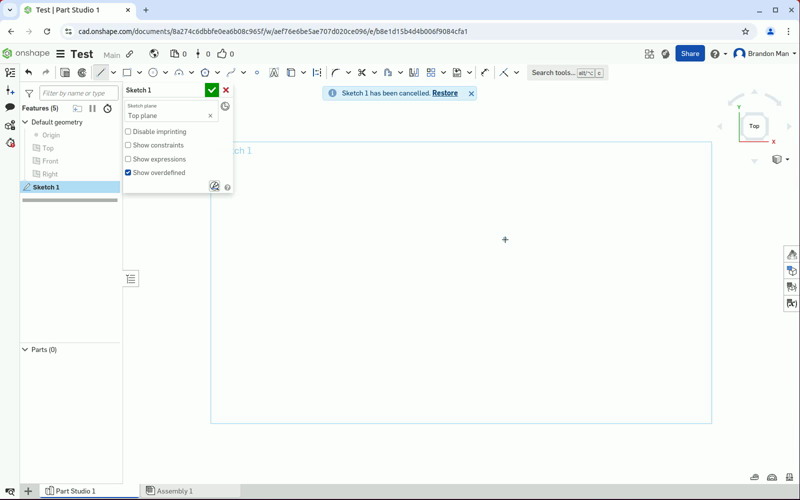
mouse_move(535, 239)
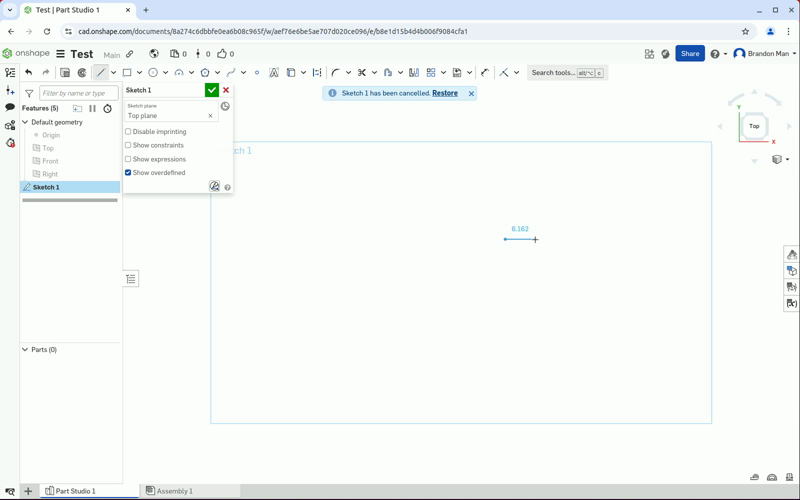
mouse_move(515, 239)
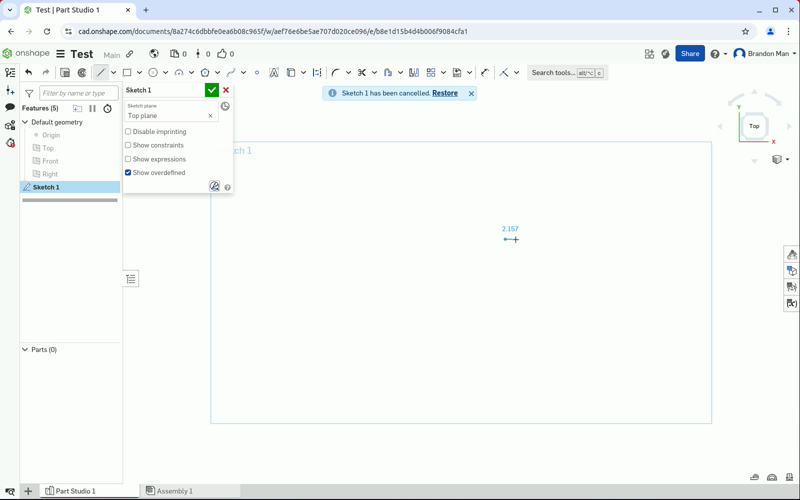
click(515, 239)
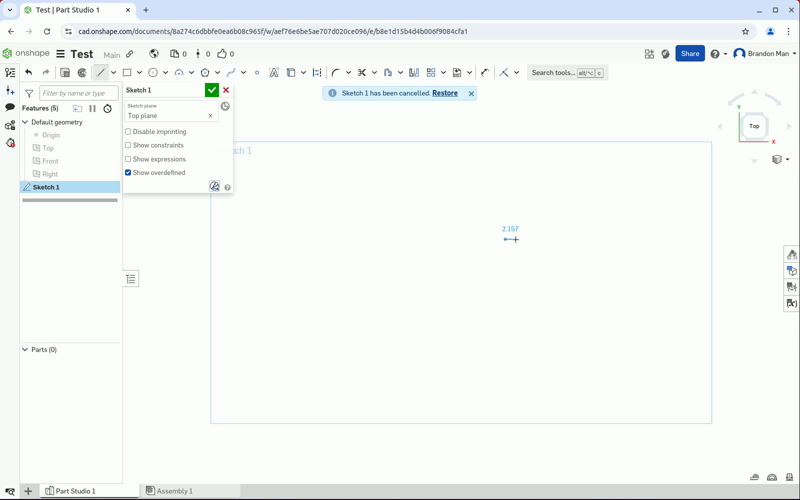
key_up(shift)
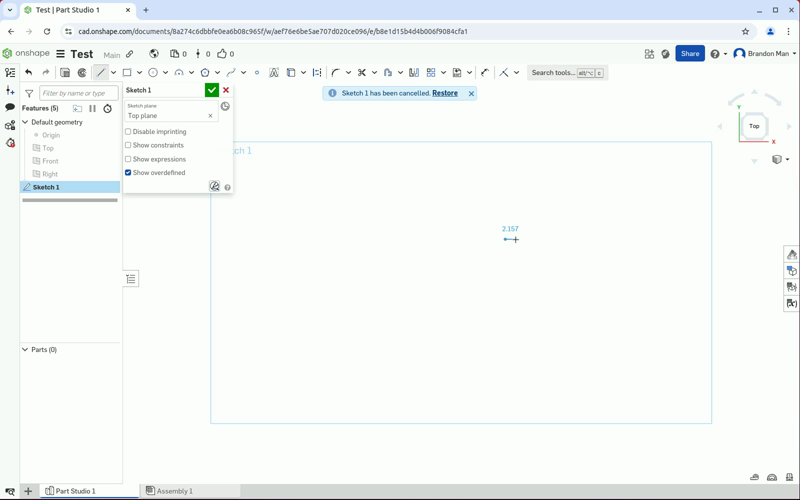
key_down(shift)
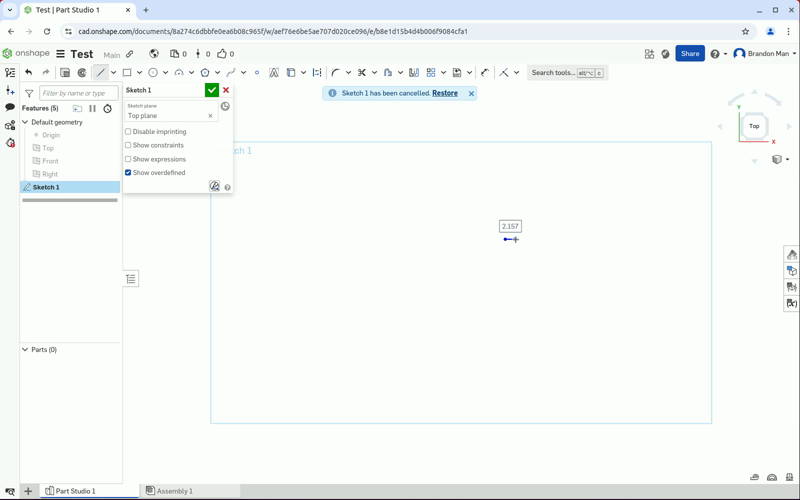
mouse_move(545, 239)
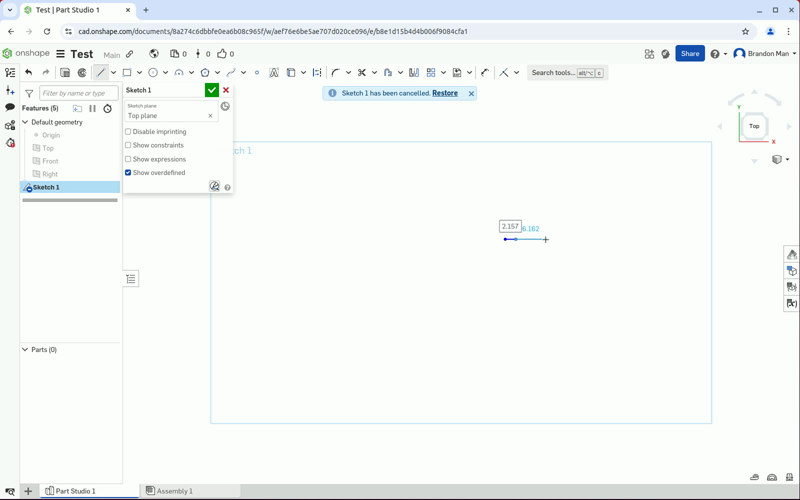
mouse_move(515, 229)
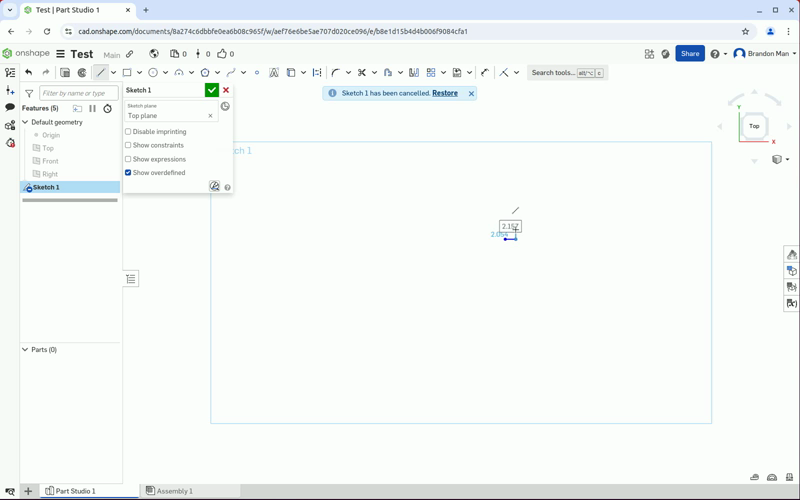
click(515, 229)
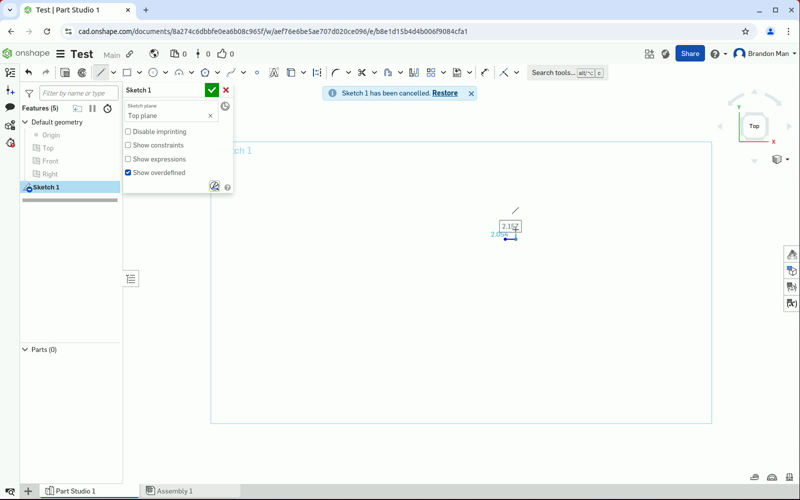
key_up(shift)
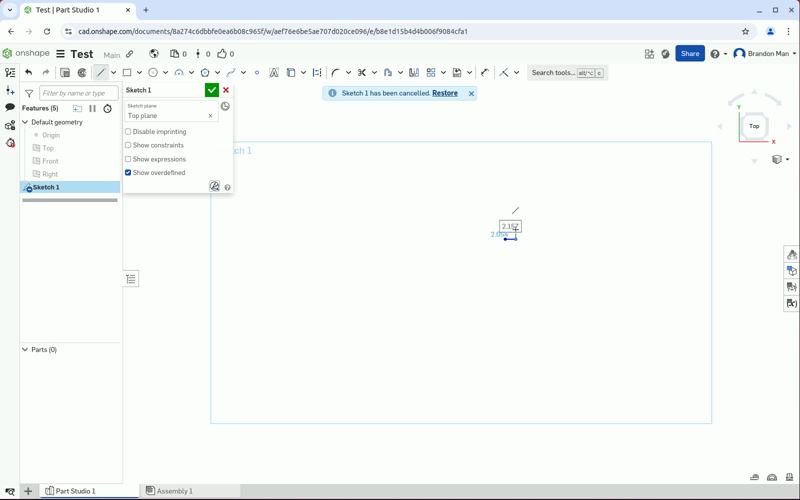
key_down(shift)
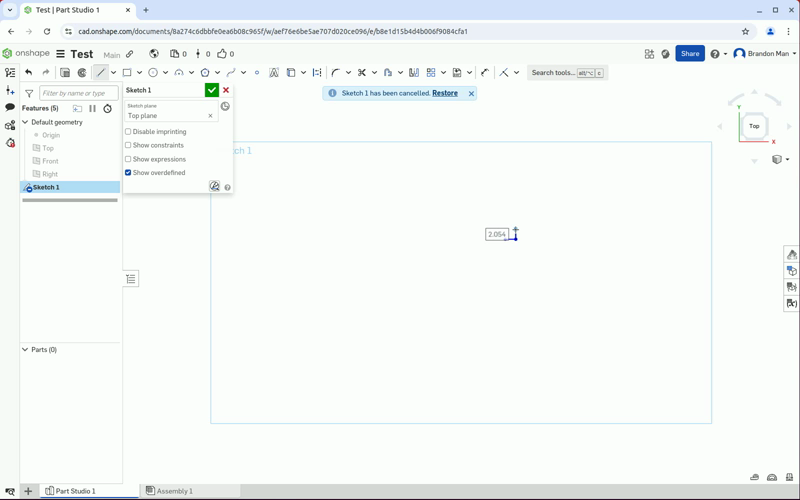
mouse_move(545, 229)
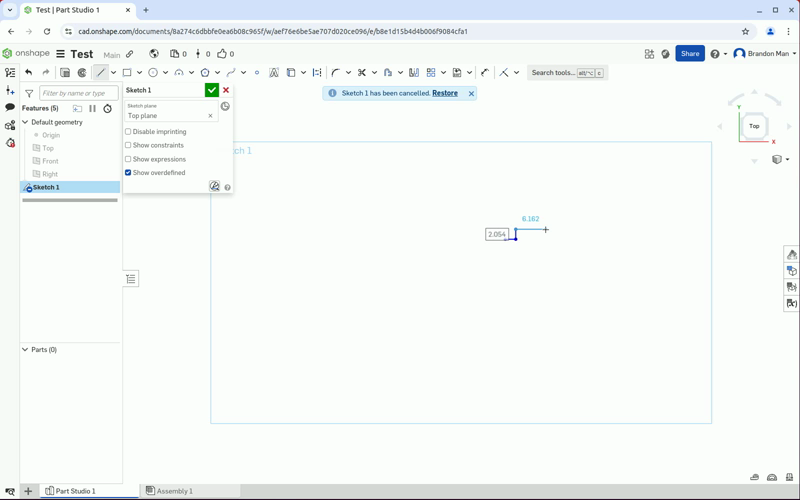
mouse_move(505, 229)
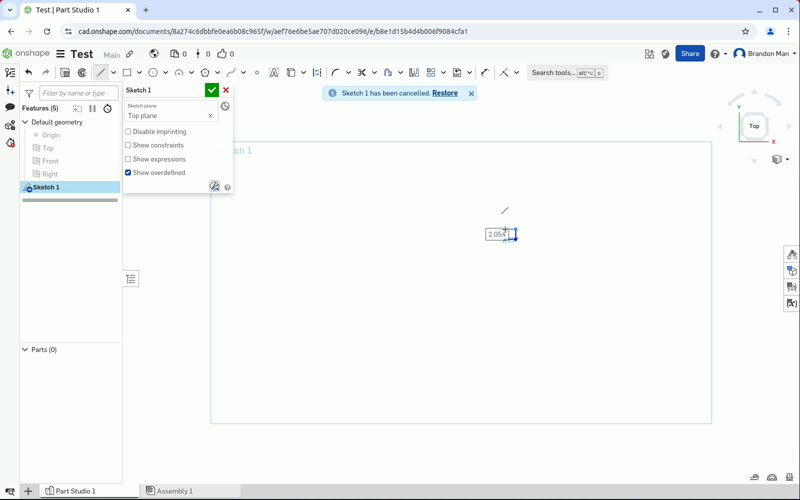
click(505, 229)
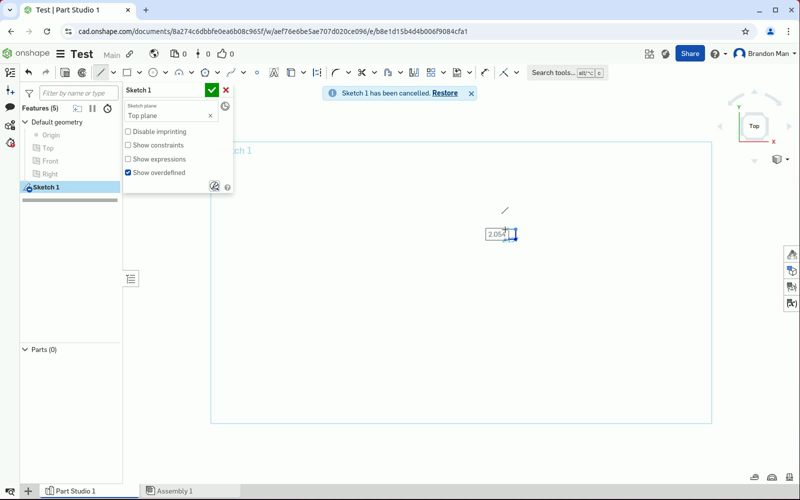
key_up(shift)
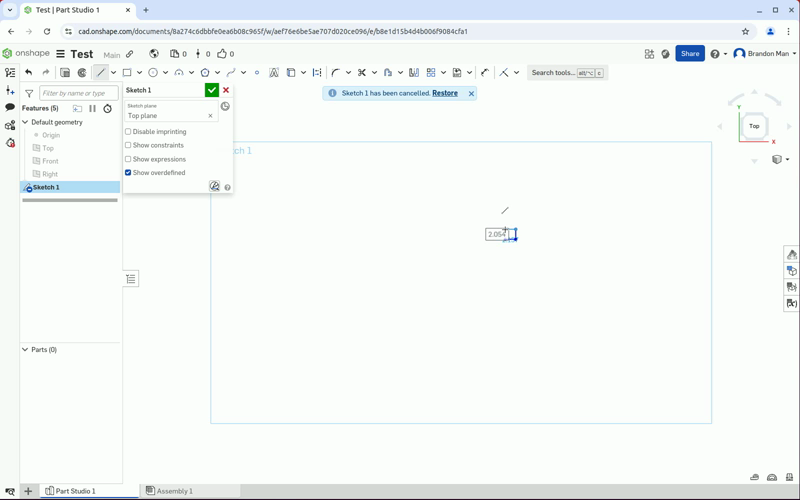
mouse_move(535, 229)
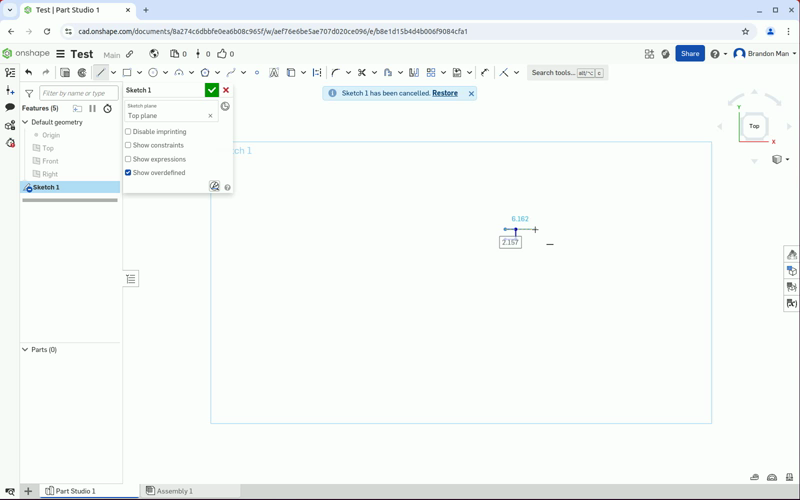
key_down(shift)
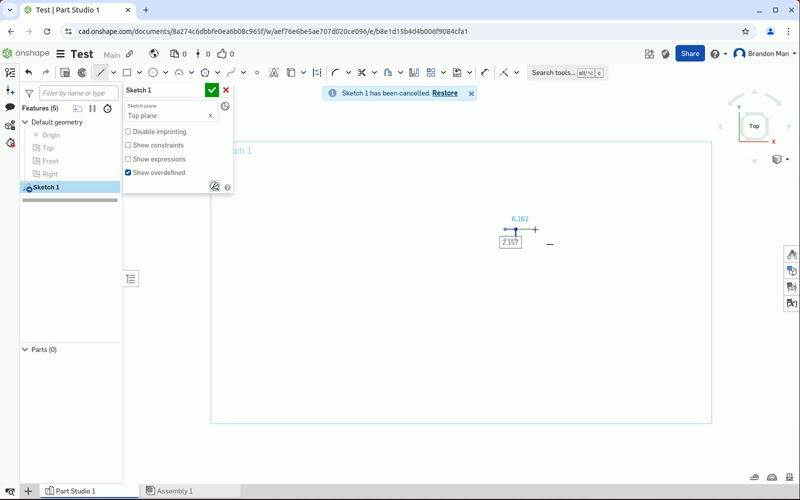
mouse_move(505, 239)
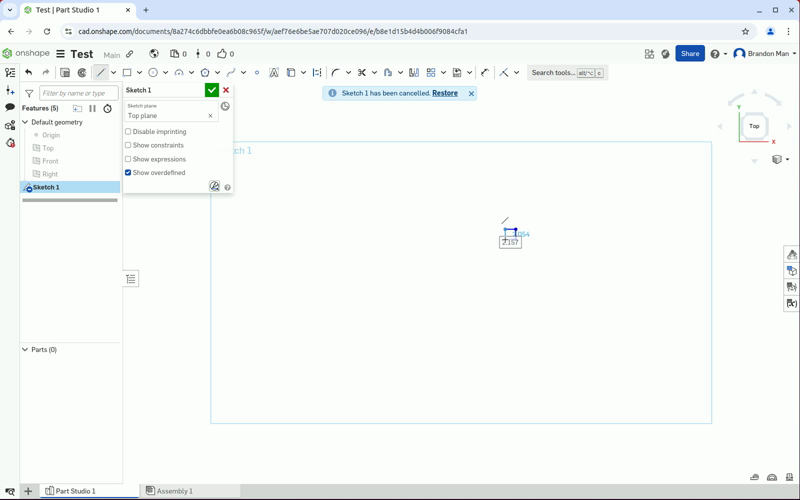
key_up(shift)
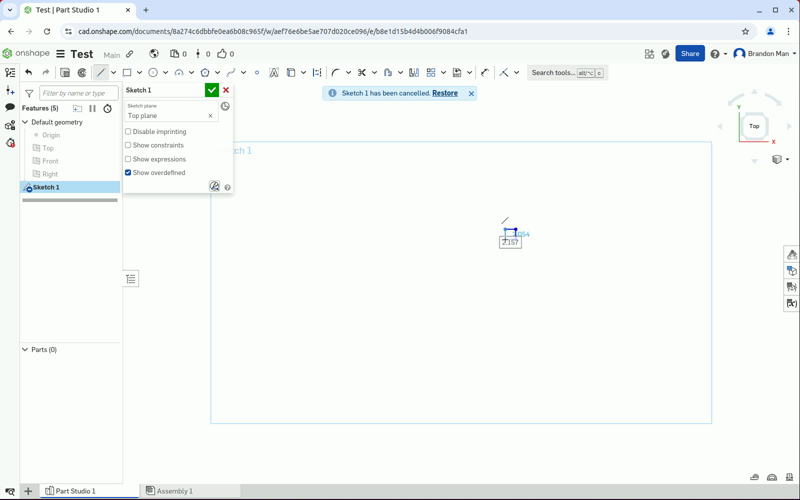
click(505, 239)
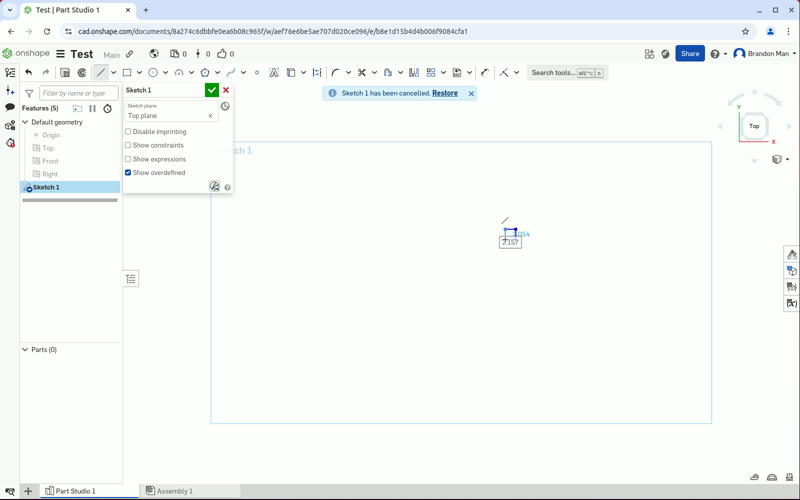
key(esc)
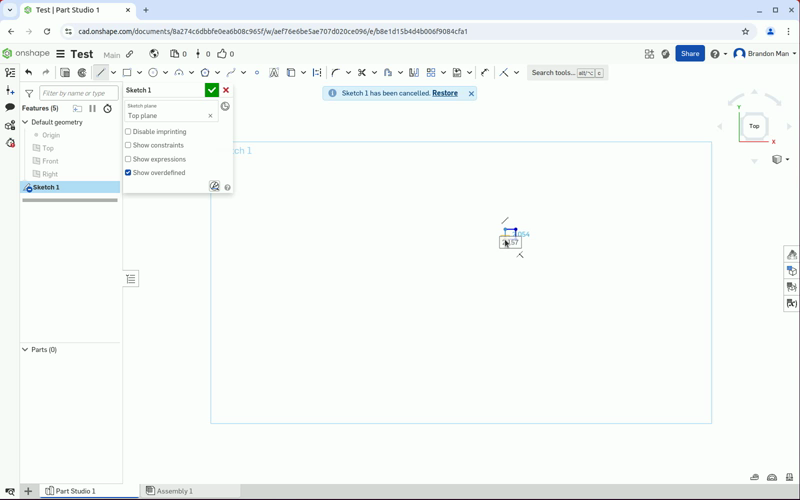
mouse_move(508, 230)
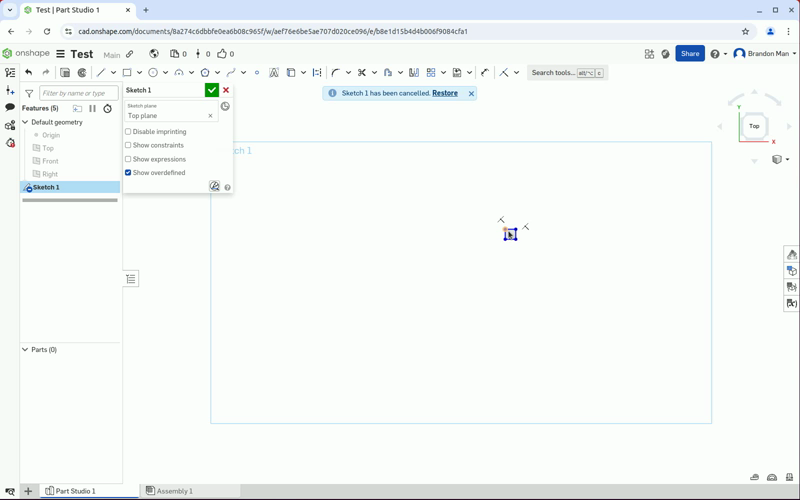
scroll(6)
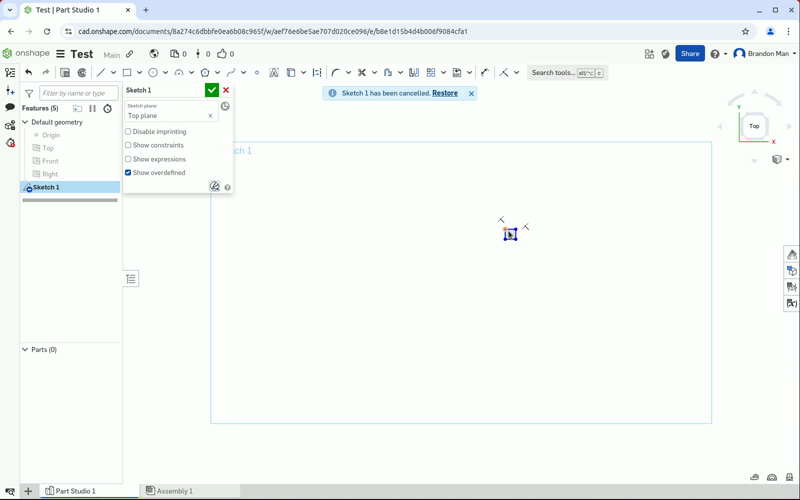
scroll(6)
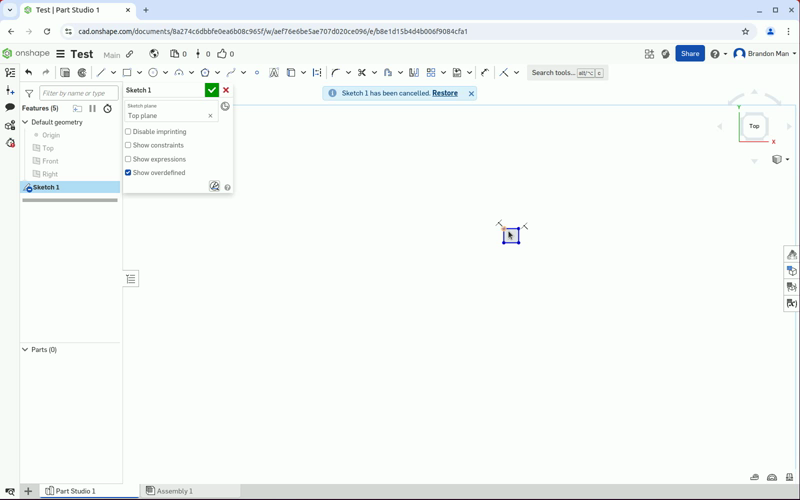
scroll(6)
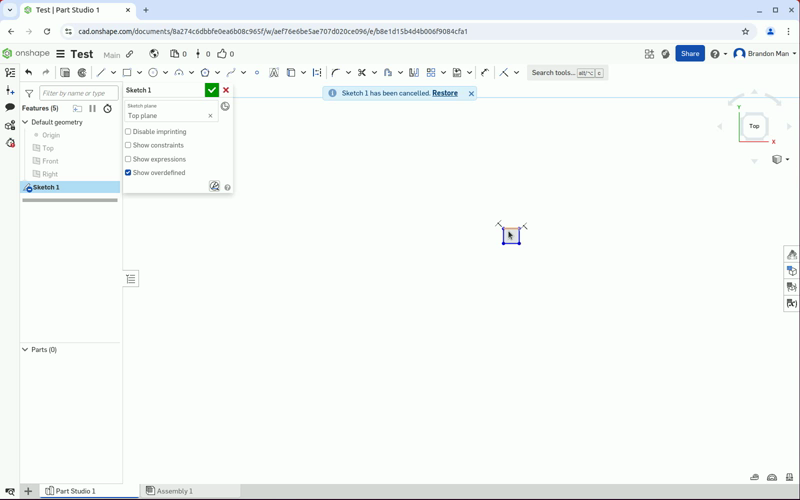
scroll(6)
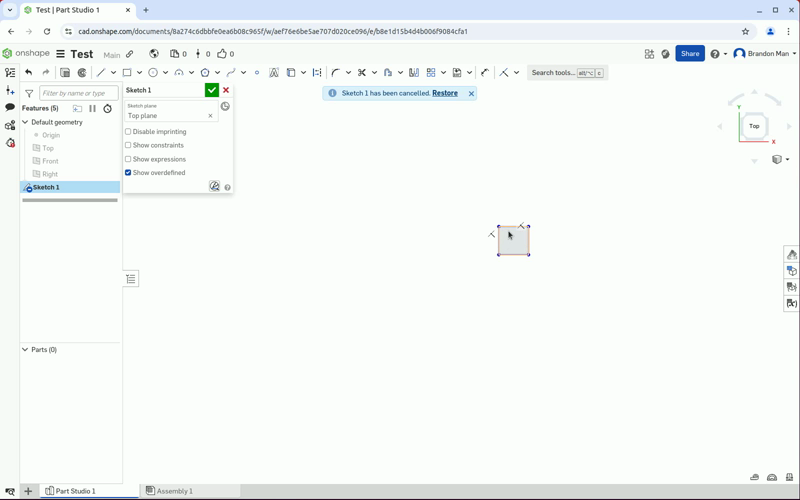
scroll(6)
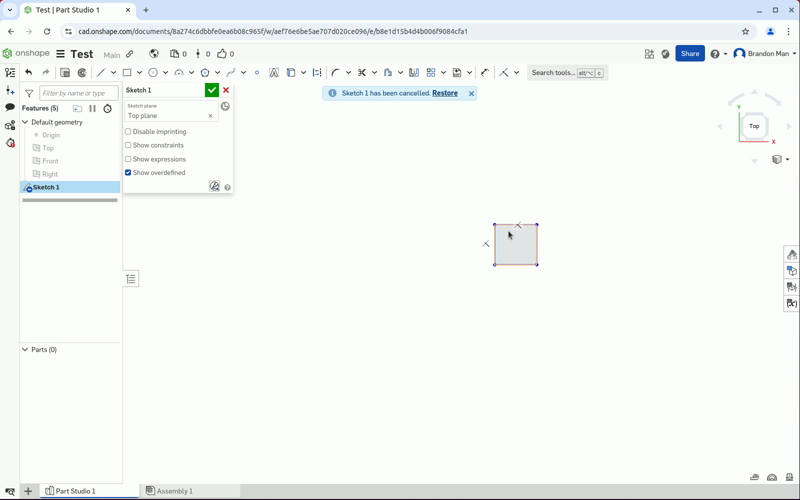
scroll(6)
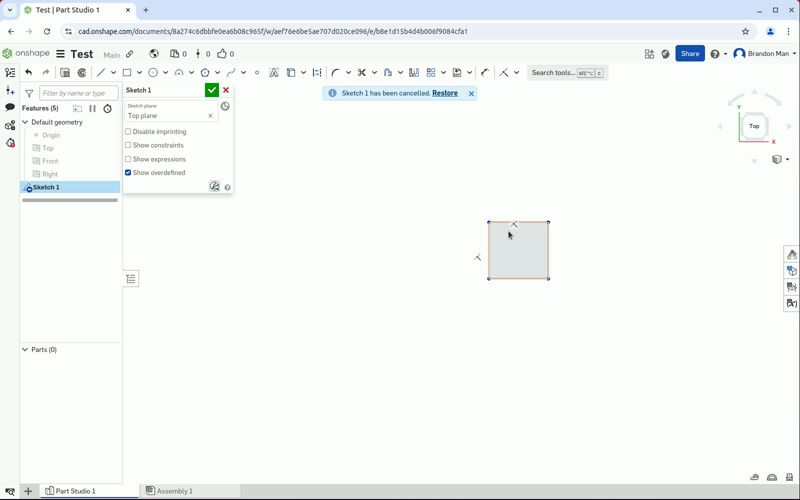
scroll(6)
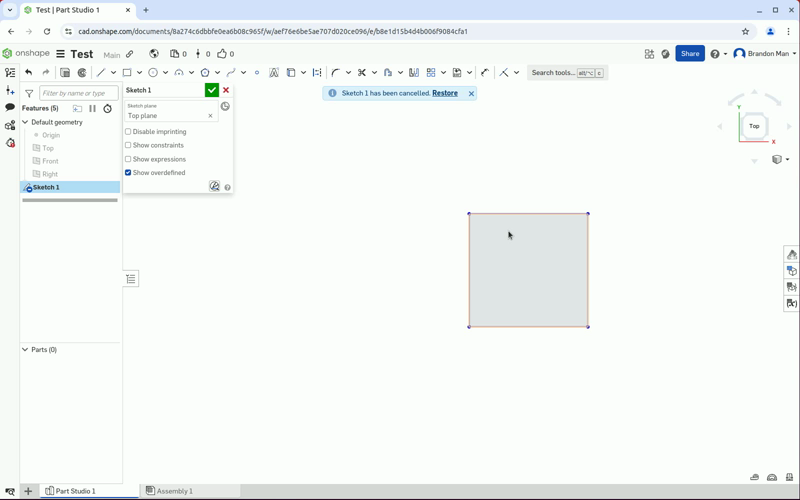
click(508, 230)
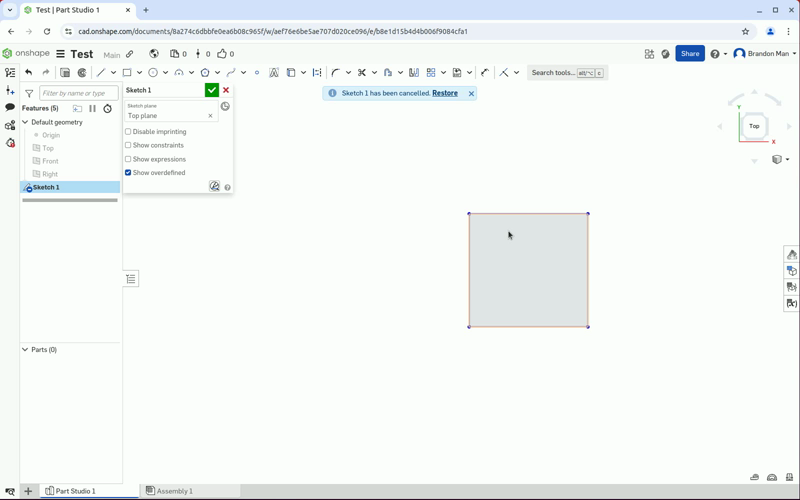
scroll(-6)
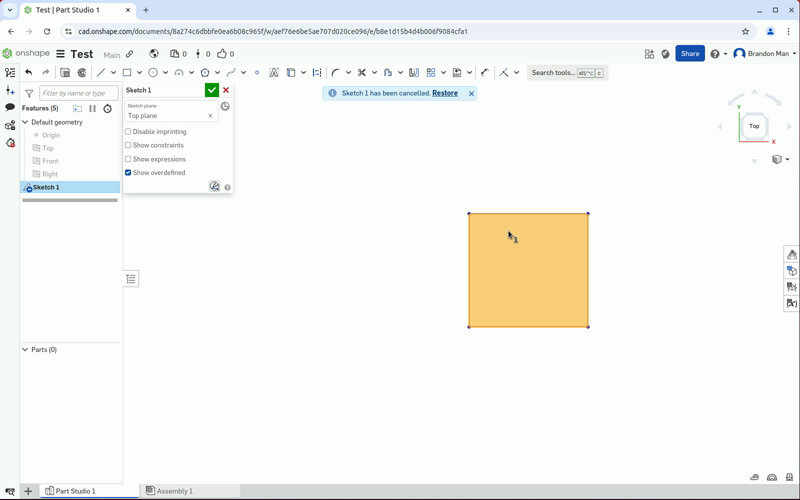
scroll(-6)
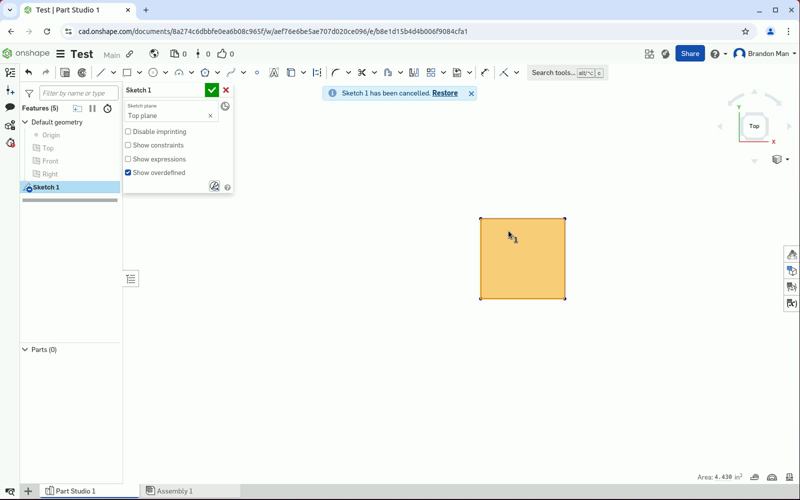
scroll(-6)
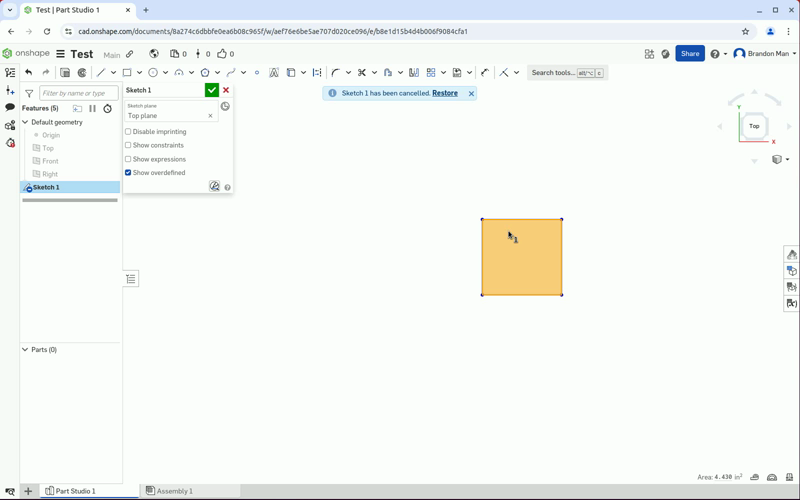
scroll(-6)
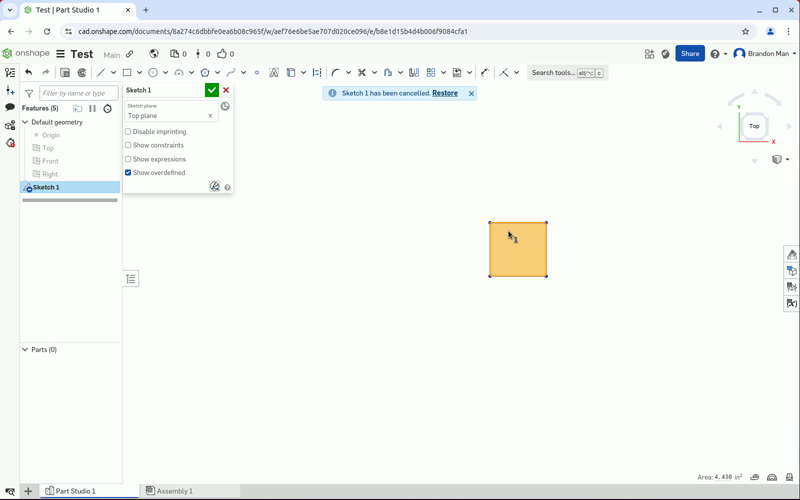
scroll(-6)
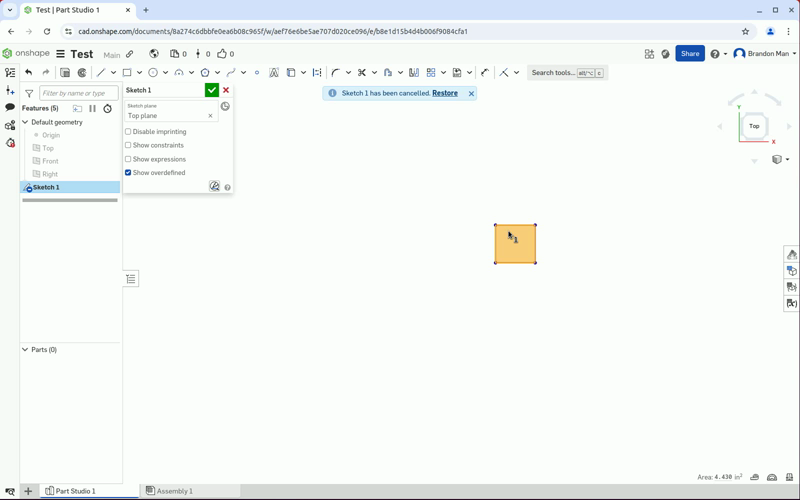
scroll(-6)
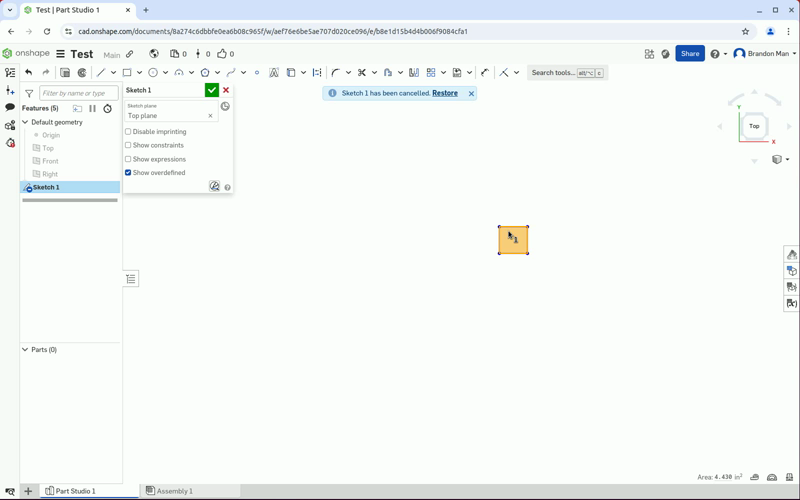
scroll(-6)
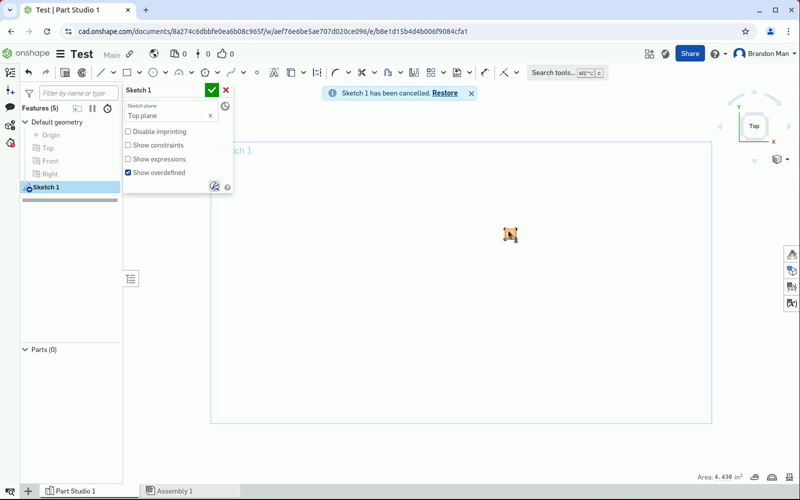
mouse_move(73, 352)
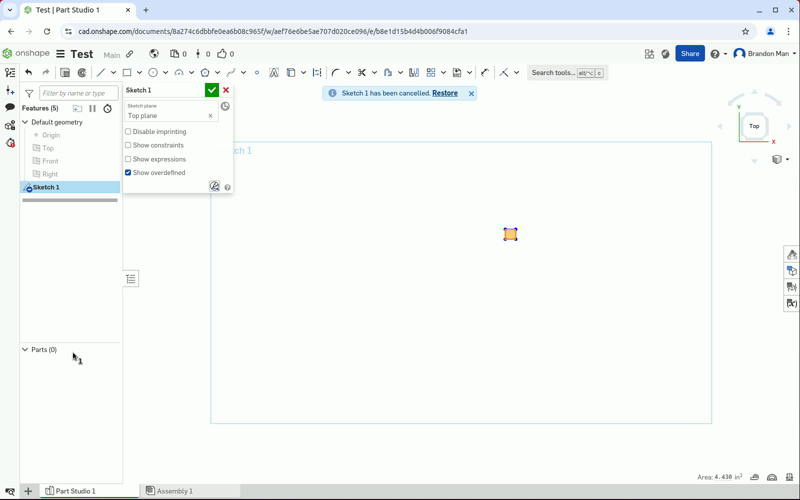
key(shift+y)
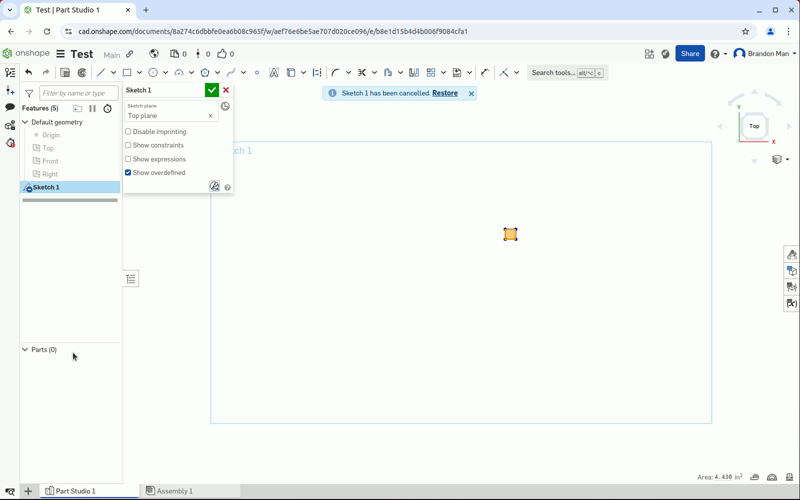
key(shift+e)
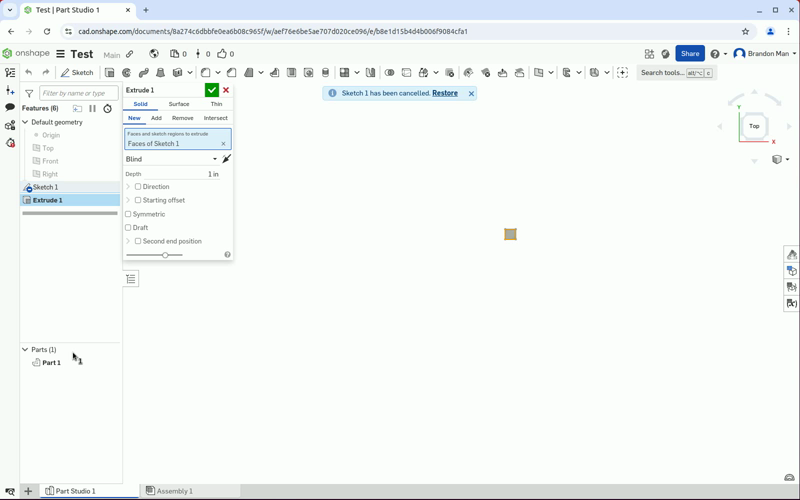
mouse_move(143, 106)
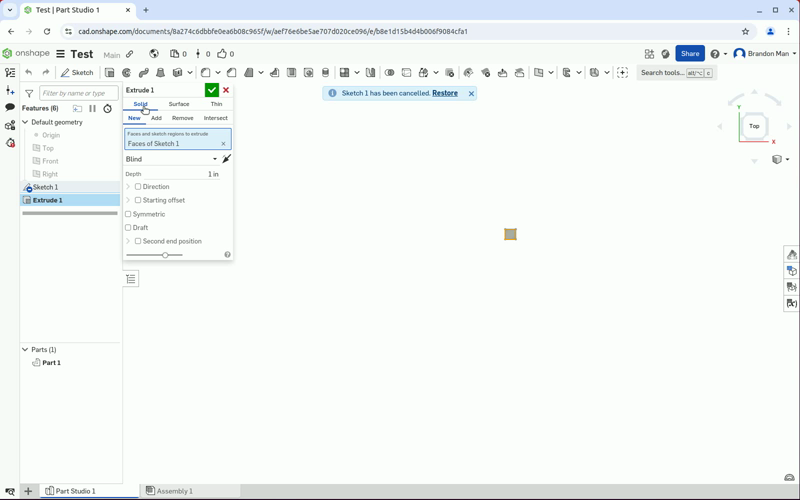
click(143, 106)
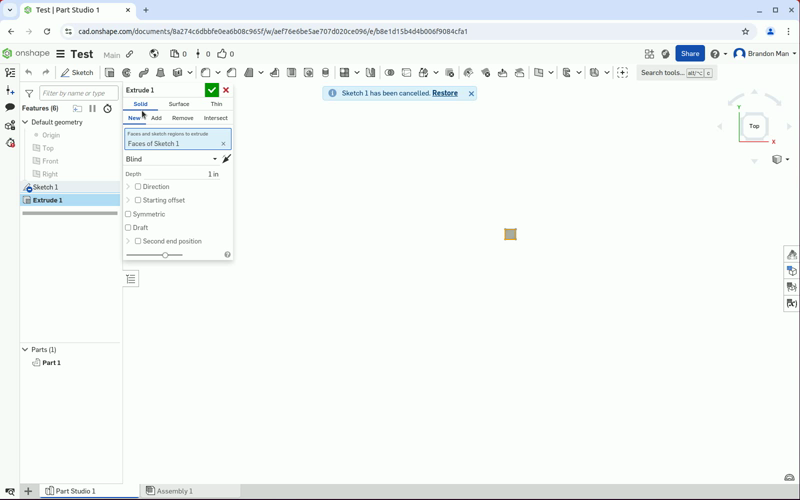
mouse_move(137, 120)
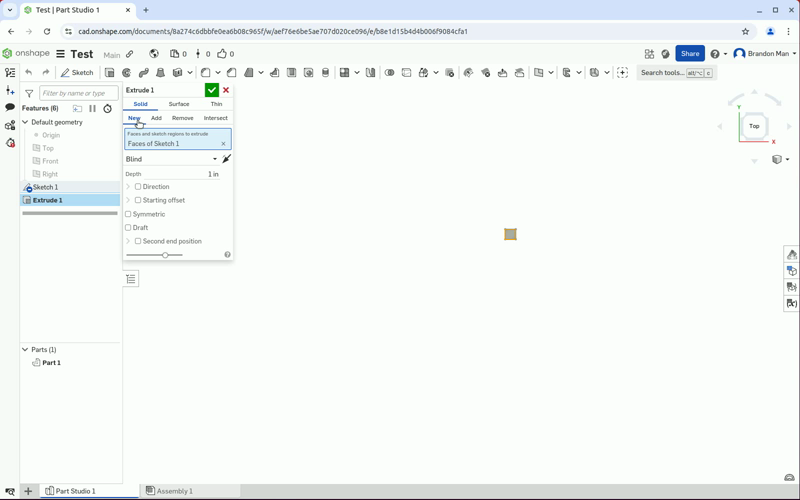
click(137, 120)
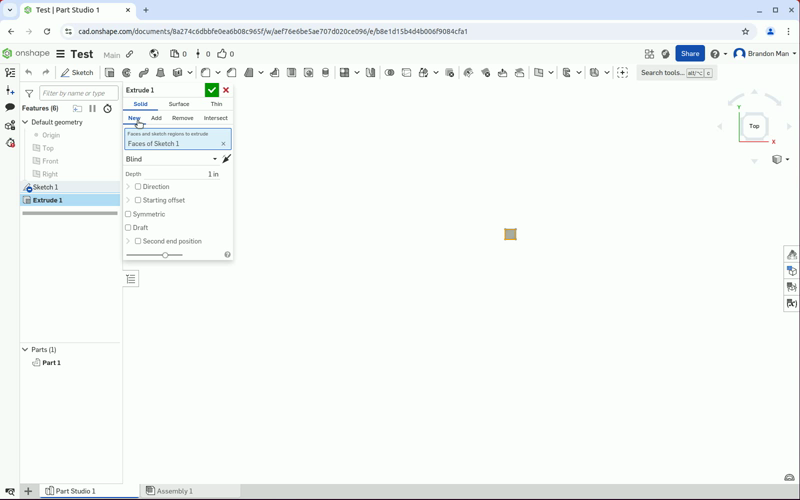
key(tab, 4)
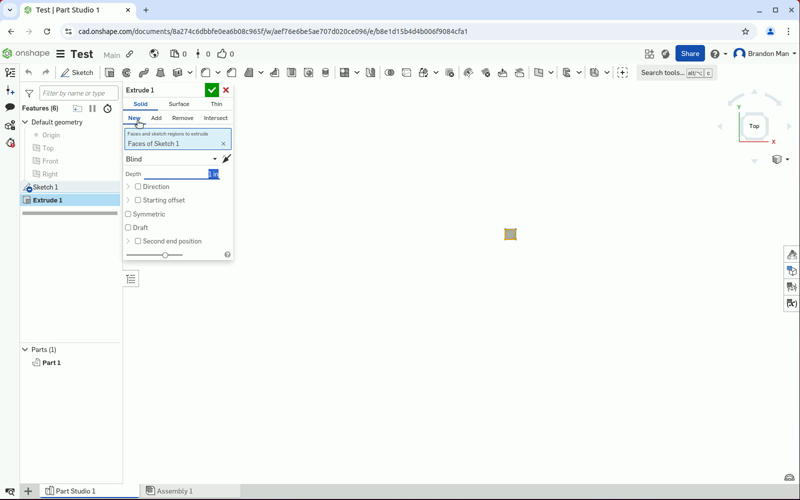
text(2.407)
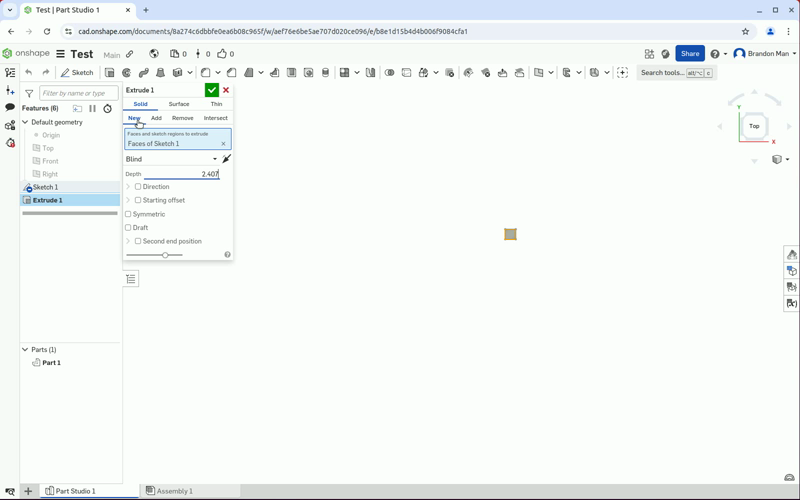
key(enter)
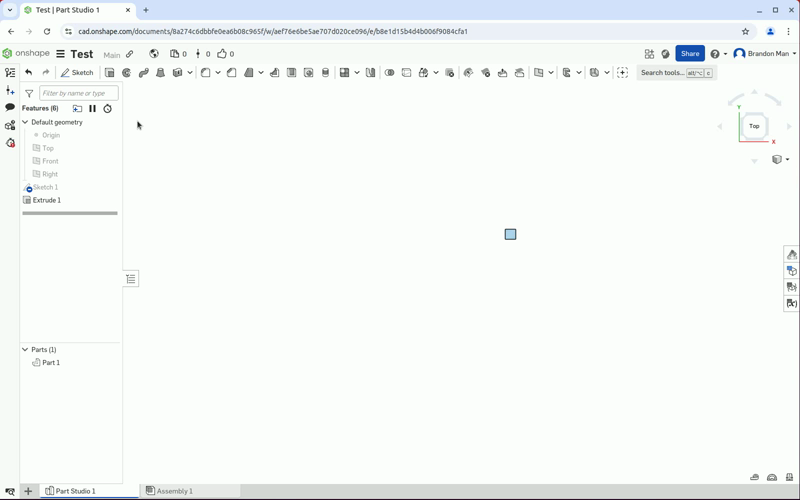
key(shift+h)
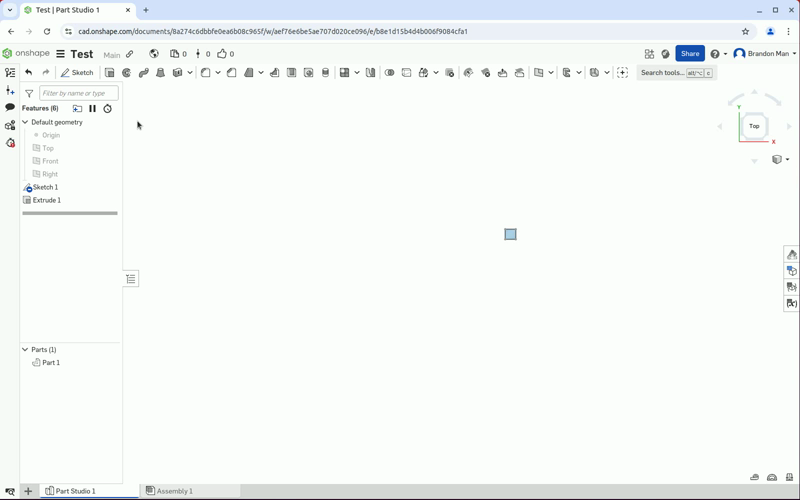
key(shift+h)
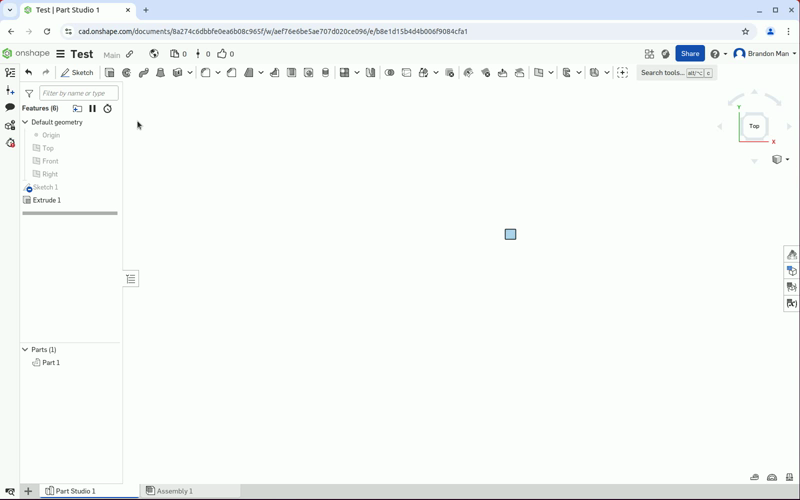
mouse_move(73, 189)
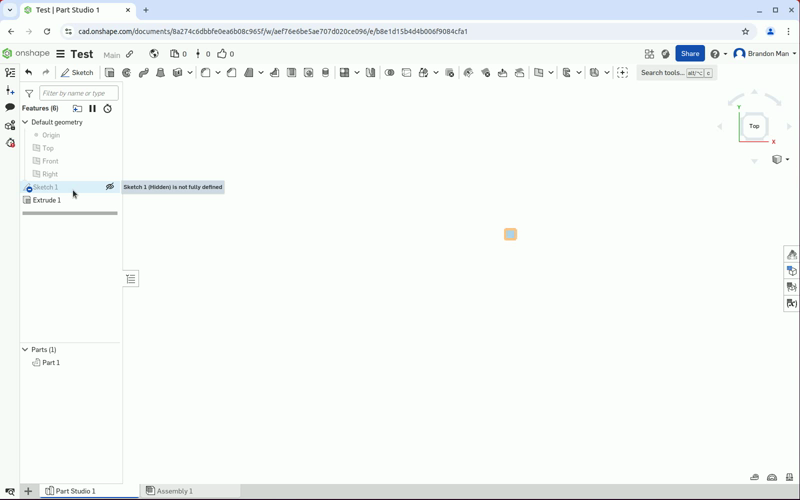
click(73, 189)
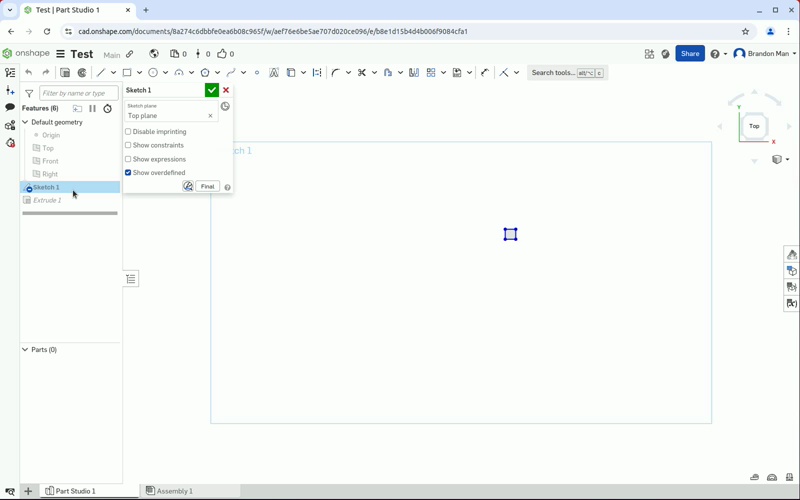
mouse_move(229, 92)
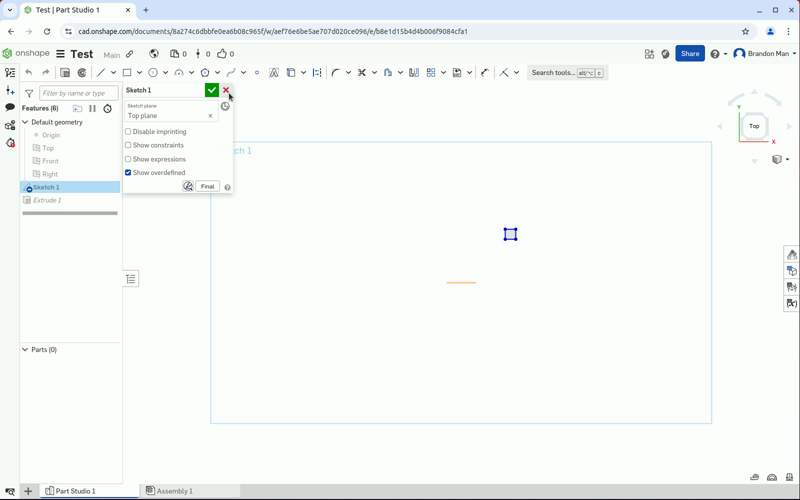
click(229, 92)
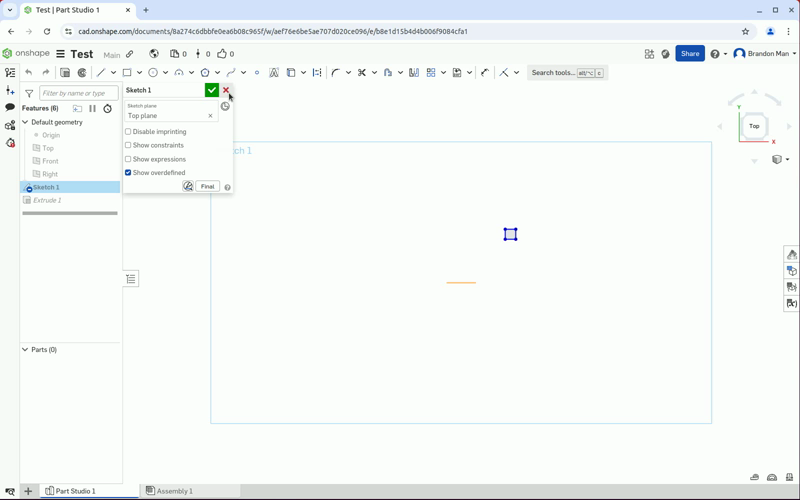
key(shift+s)
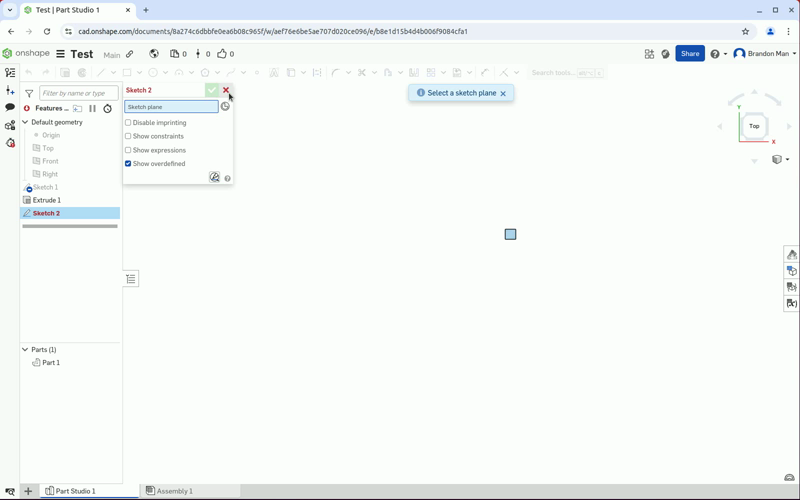
mouse_move(73, 150)
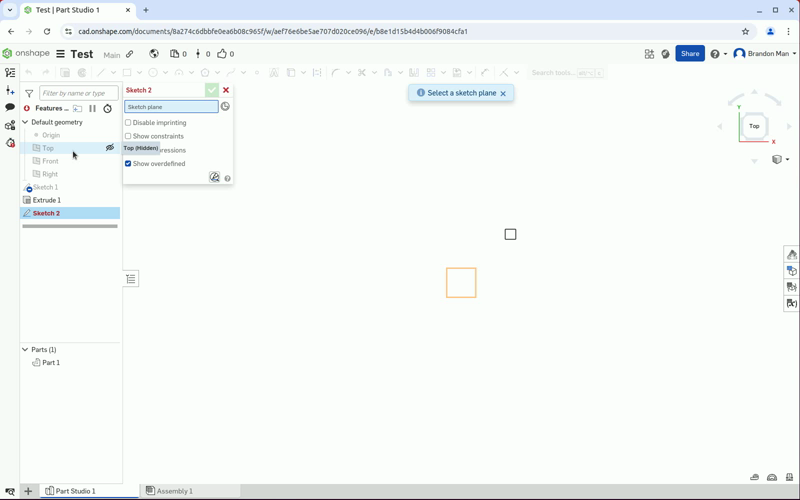
click(73, 150)
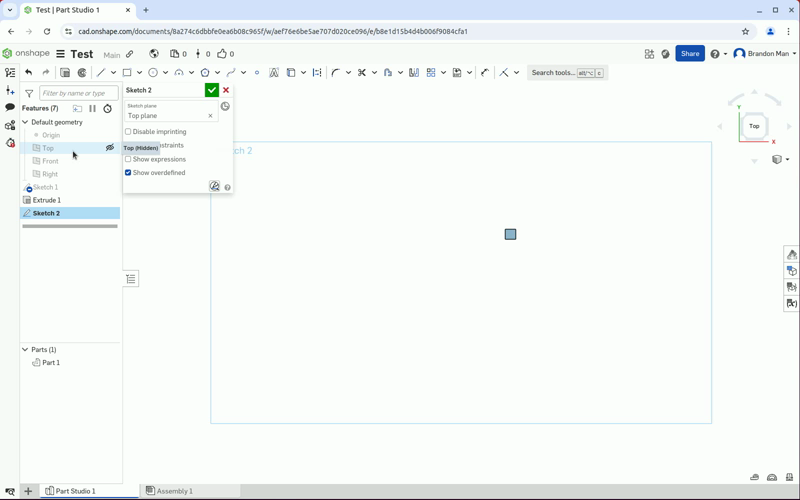
mouse_move(73, 352)
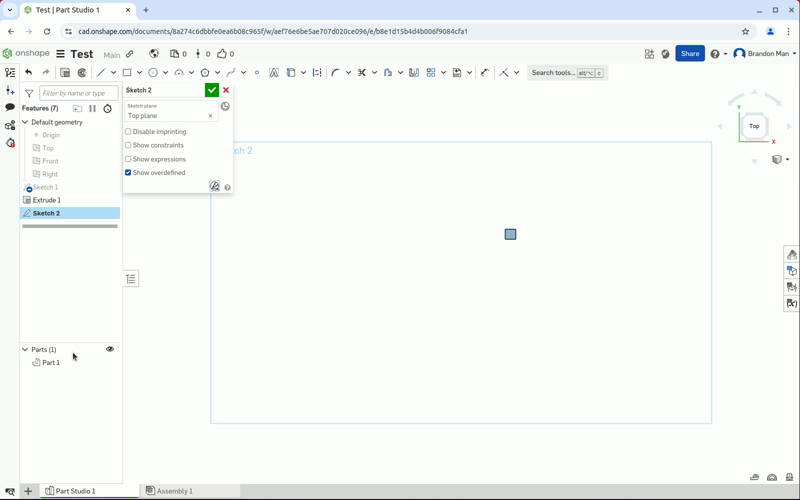
key(y)
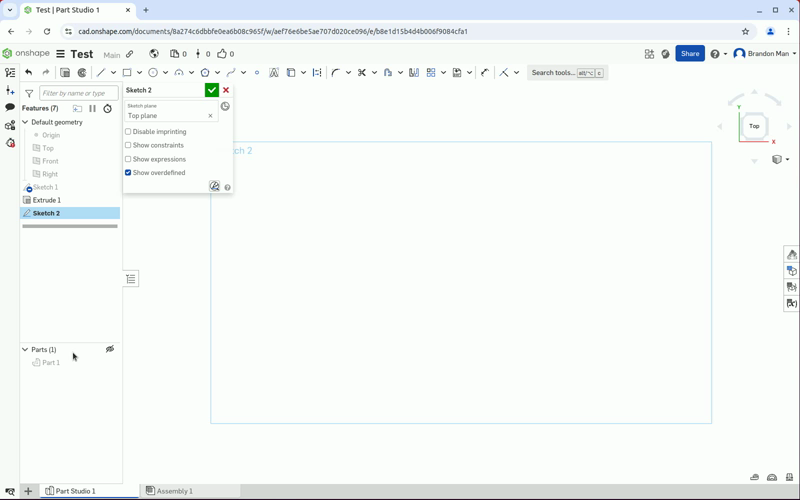
key(l)
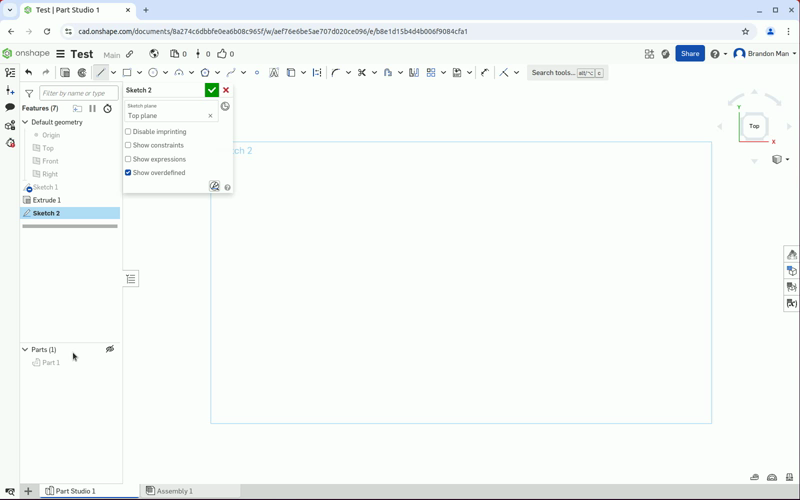
key_down(shift)
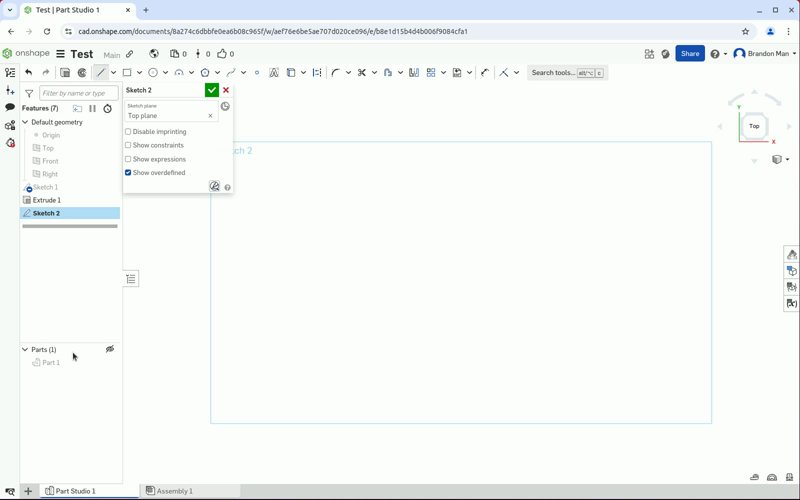
mouse_move(505, 210)
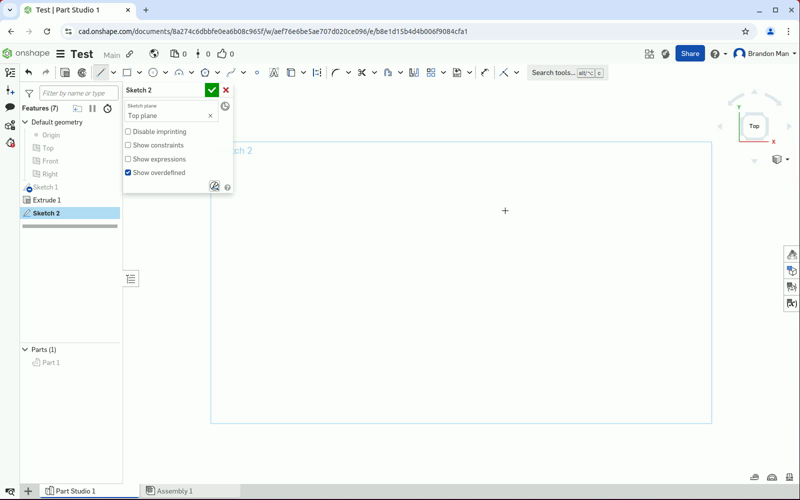
click(505, 210)
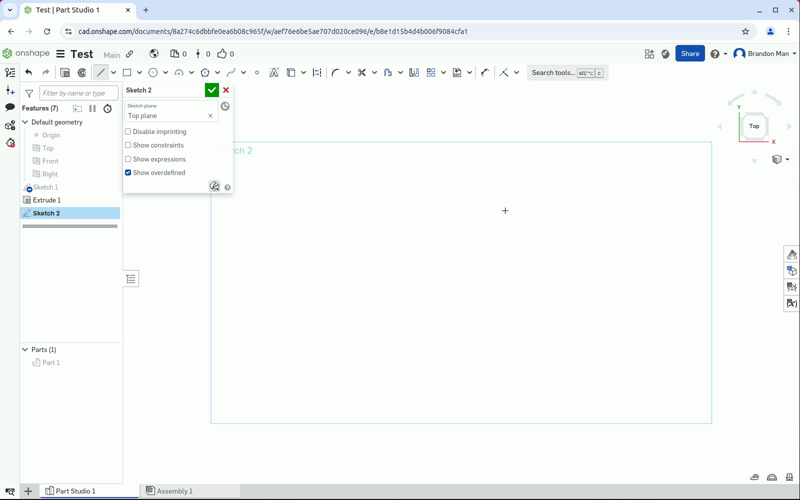
key_up(shift)
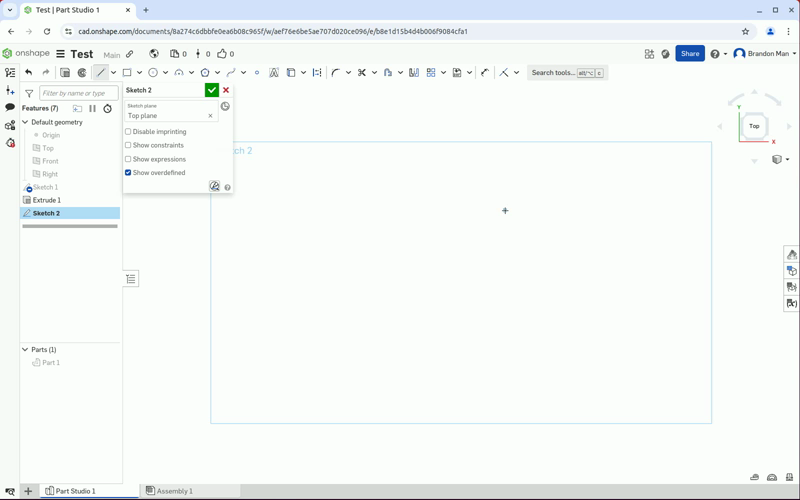
key_down(shift)
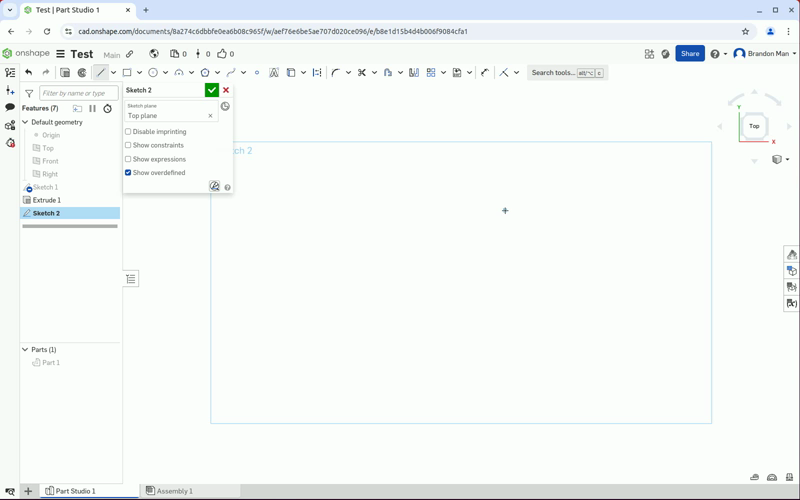
mouse_move(535, 210)
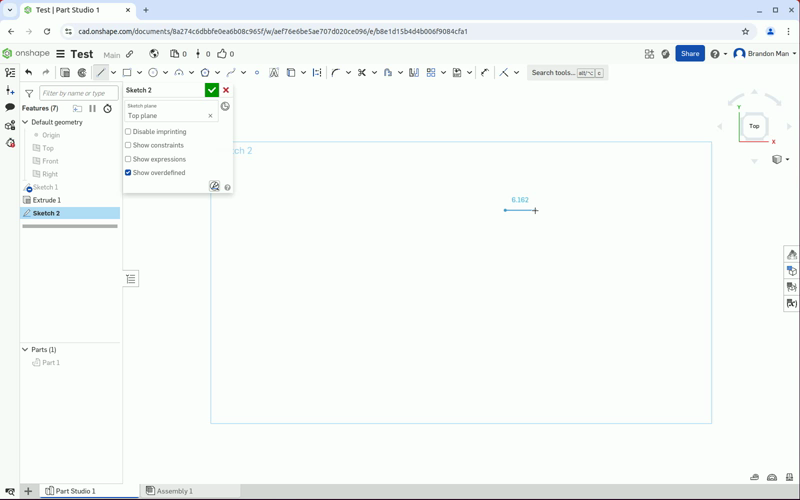
mouse_move(515, 210)
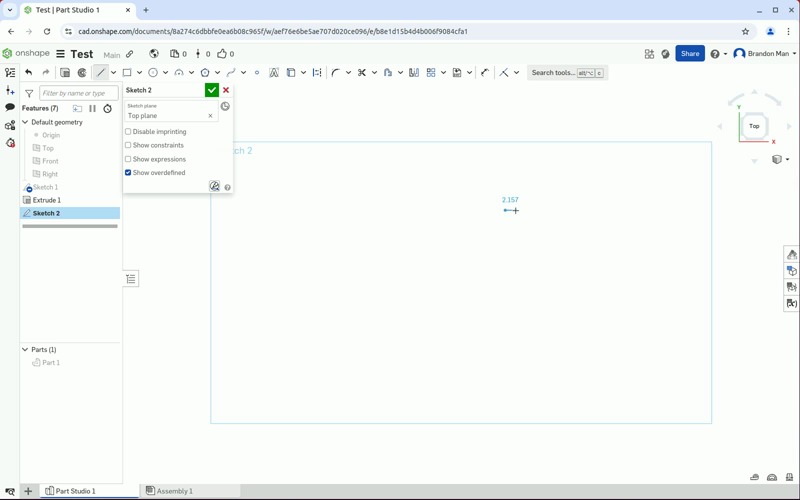
click(515, 210)
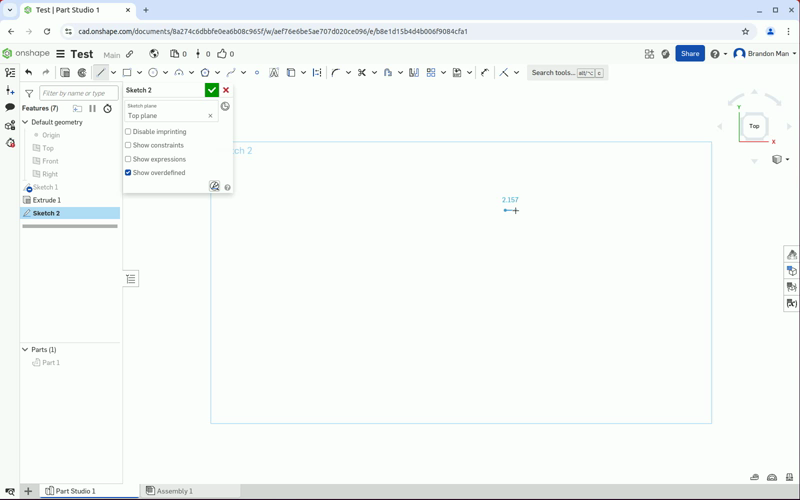
key_up(shift)
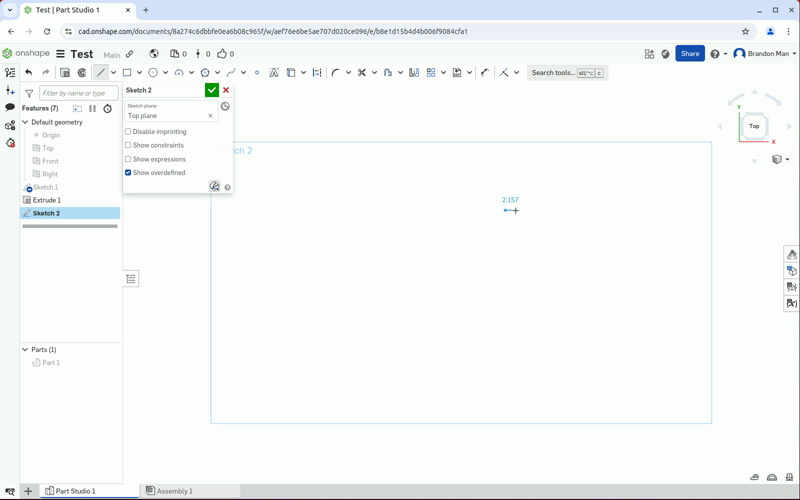
key_down(shift)
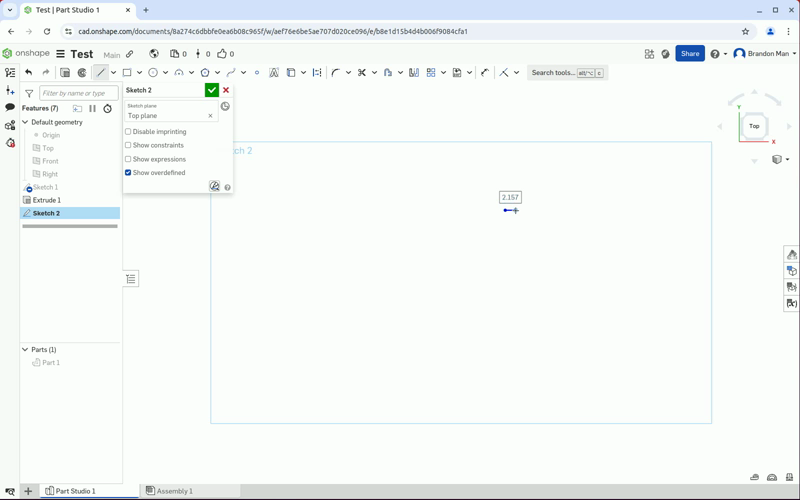
mouse_move(545, 210)
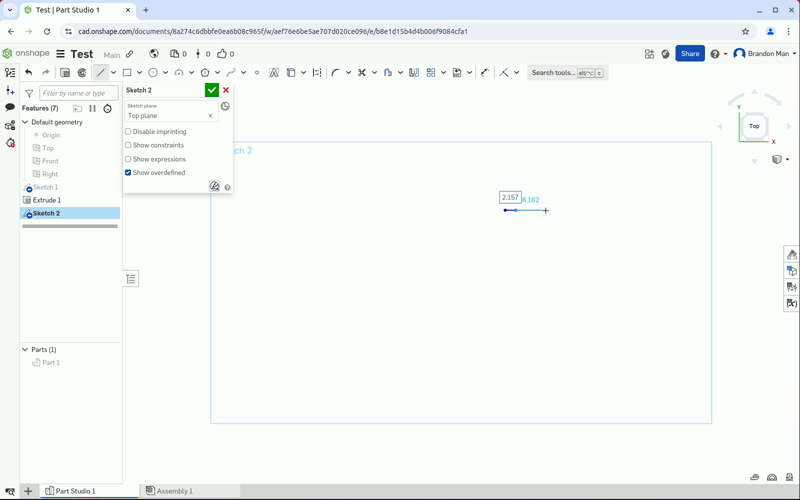
mouse_move(515, 199)
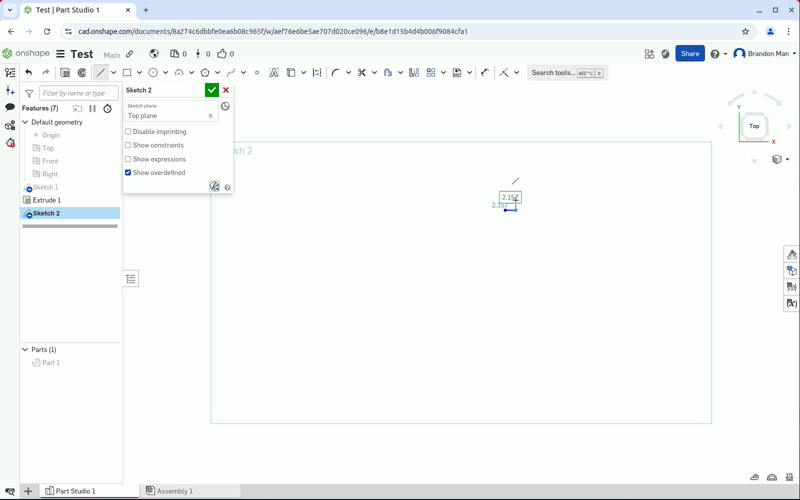
click(515, 199)
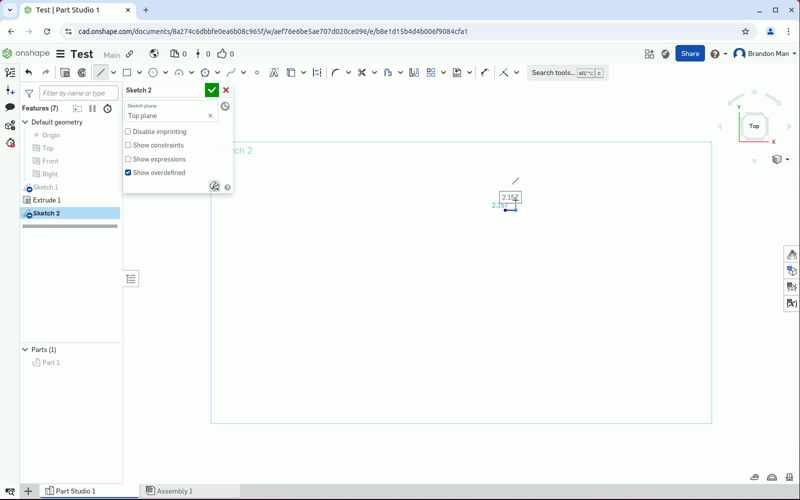
key_up(shift)
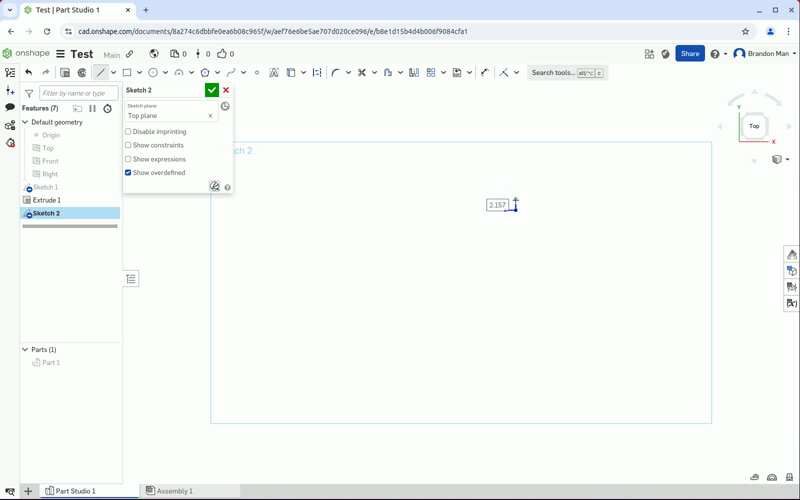
key_down(shift)
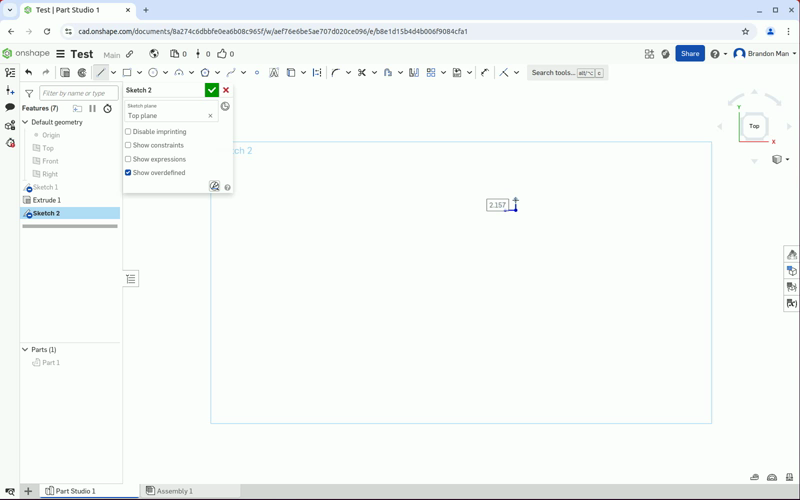
mouse_move(545, 199)
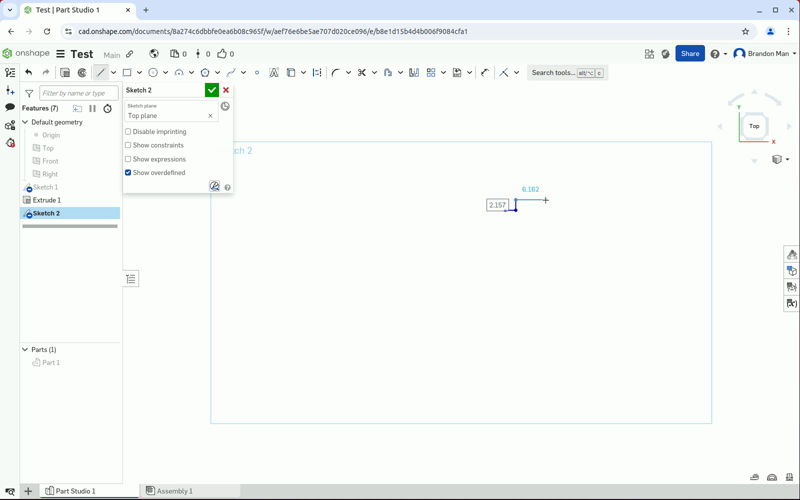
mouse_move(505, 199)
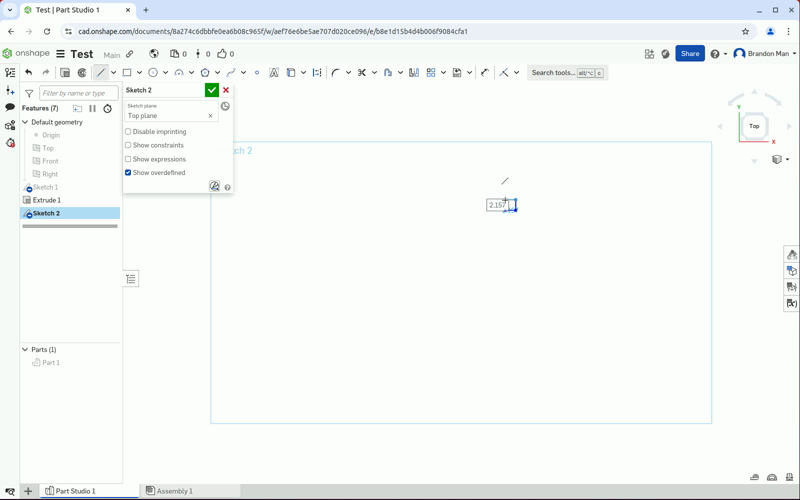
click(505, 199)
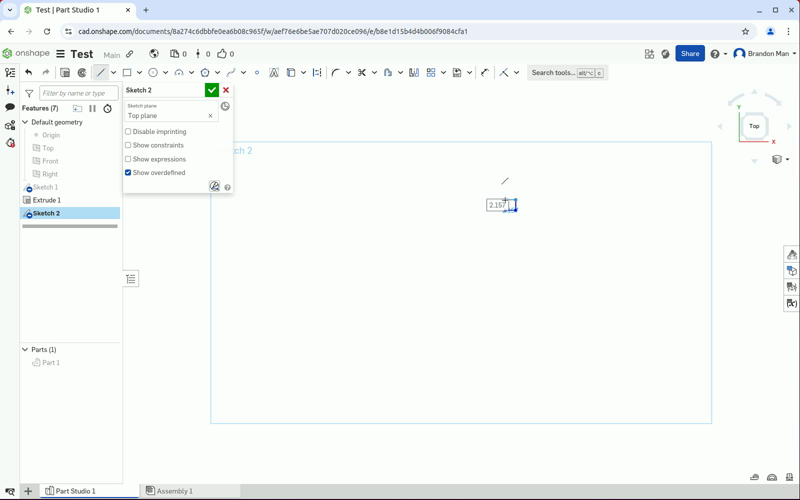
key_up(shift)
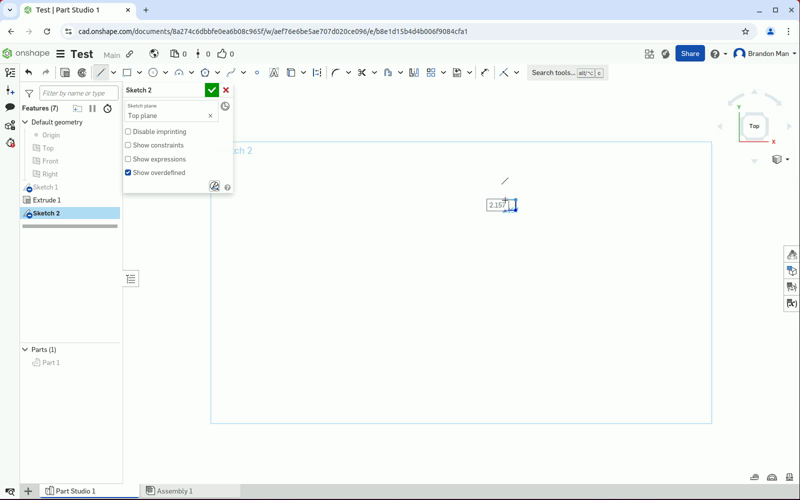
mouse_move(535, 199)
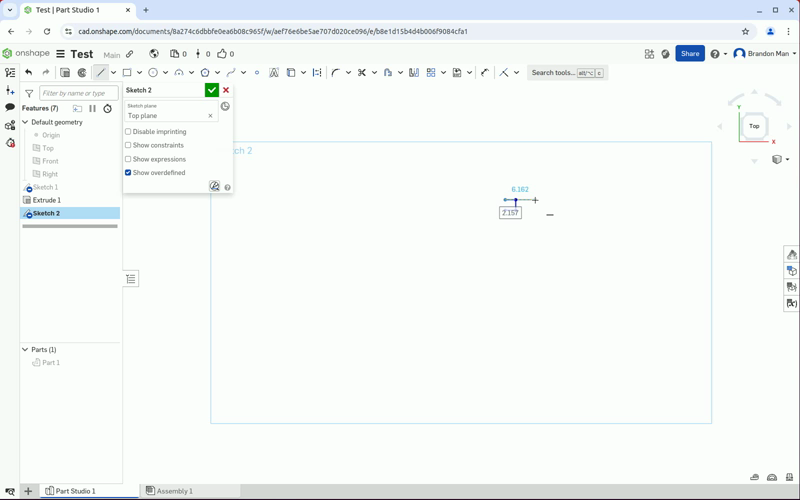
key_down(shift)
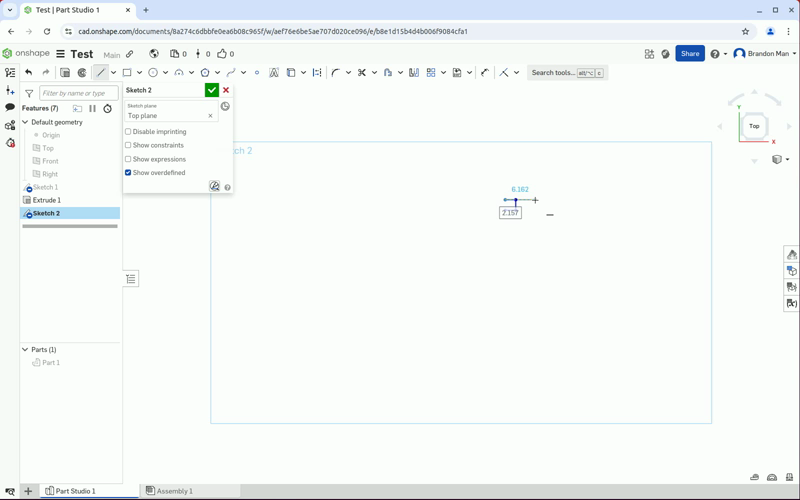
mouse_move(505, 210)
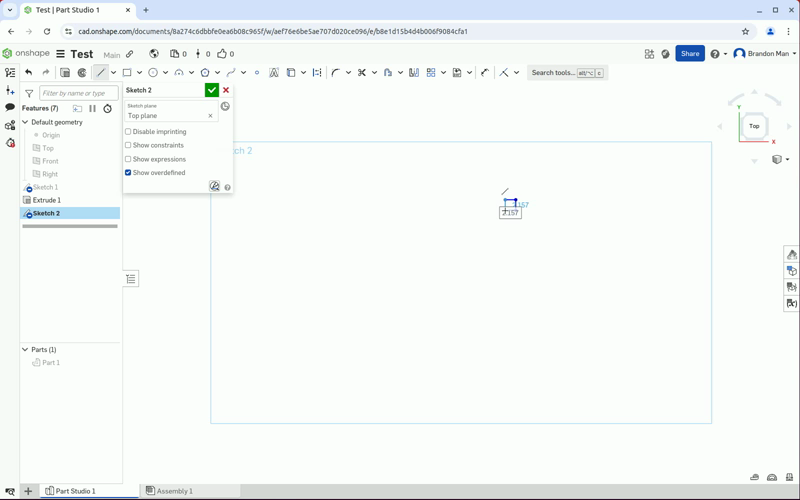
key_up(shift)
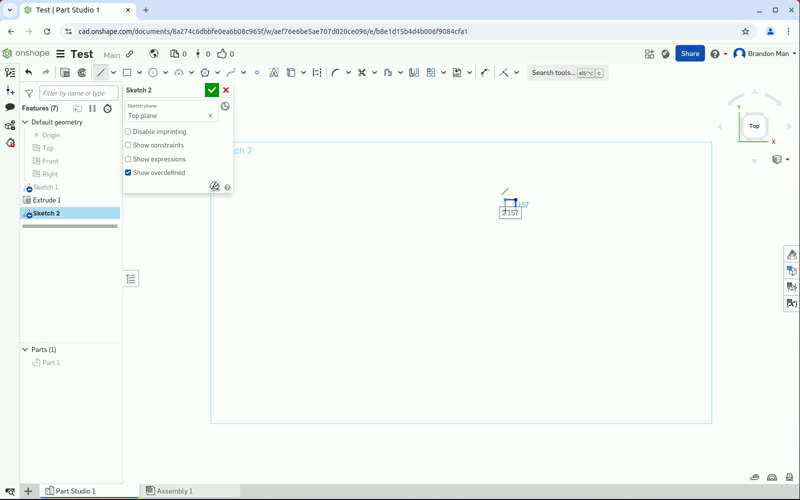
click(505, 210)
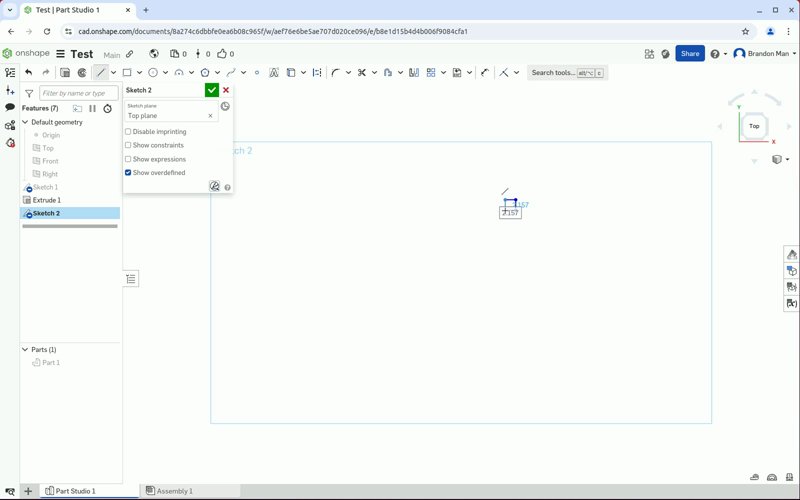
key(esc)
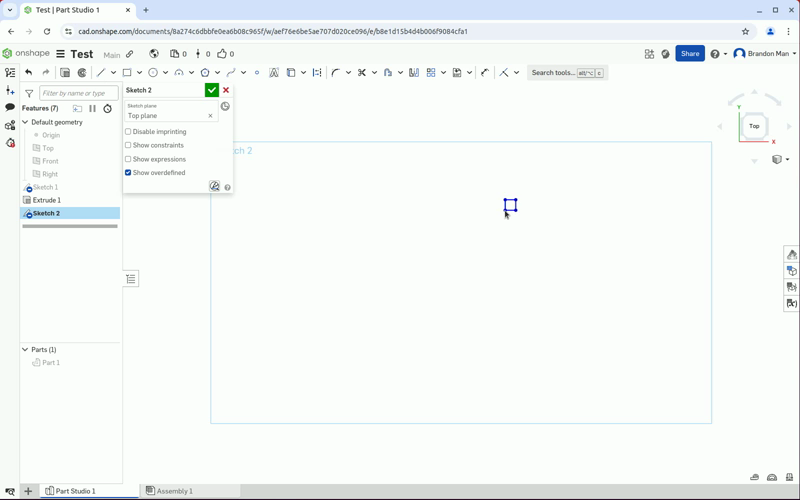
mouse_move(513, 209)
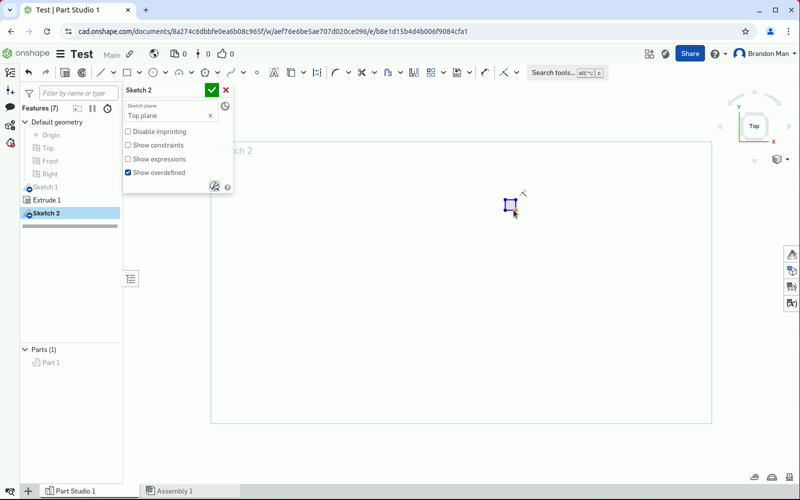
scroll(6)
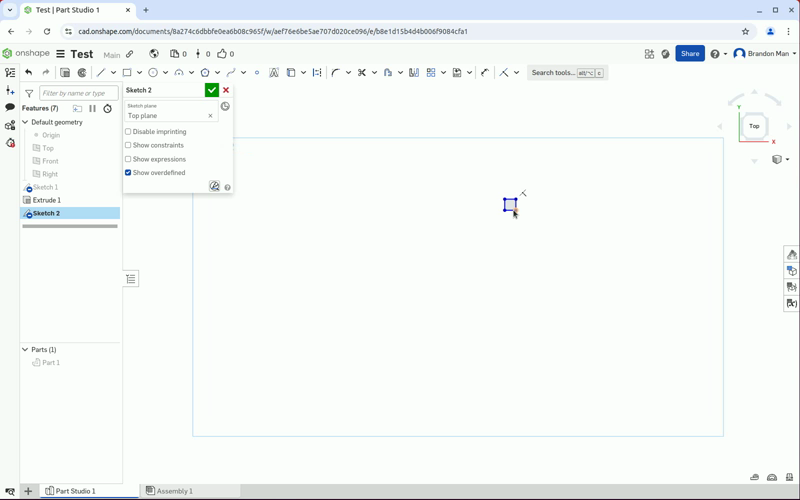
scroll(6)
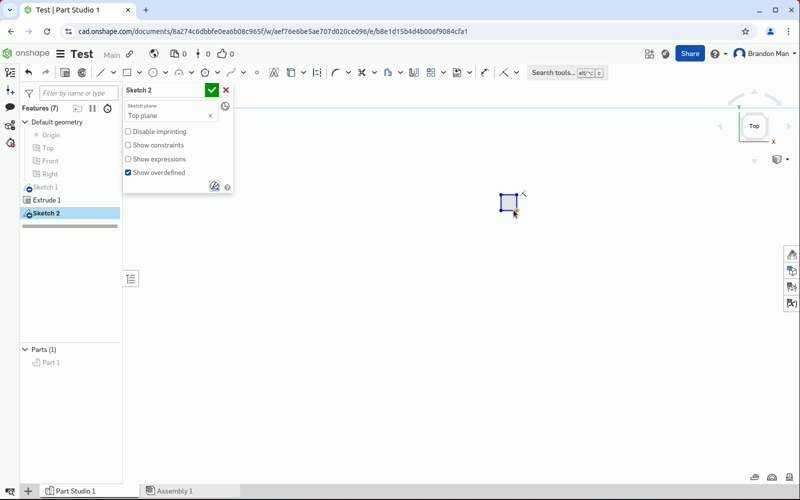
scroll(6)
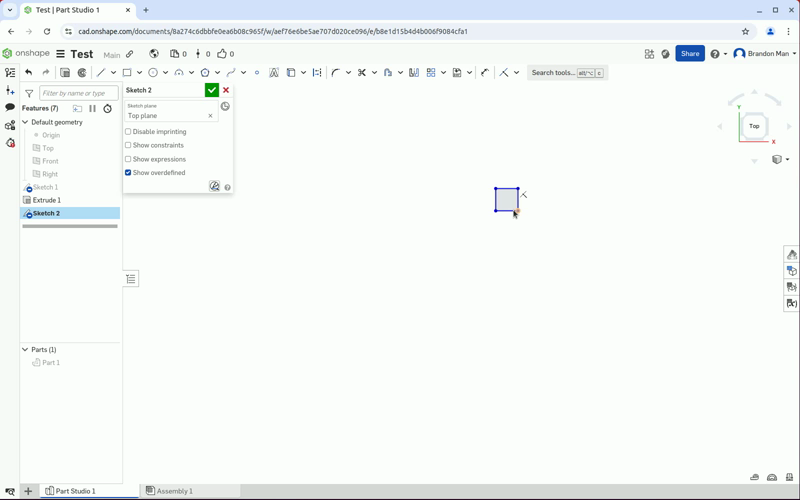
scroll(6)
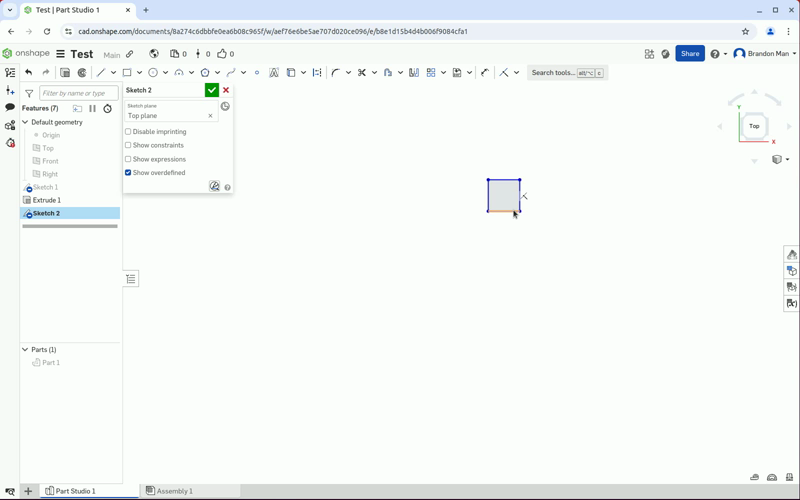
scroll(6)
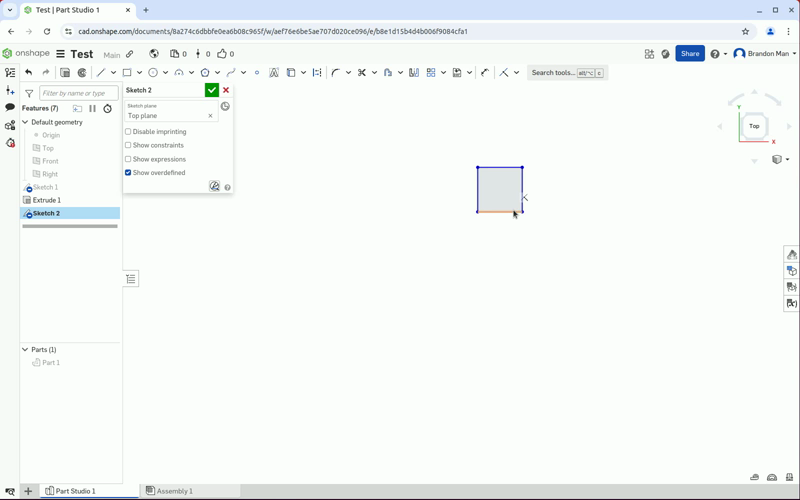
scroll(6)
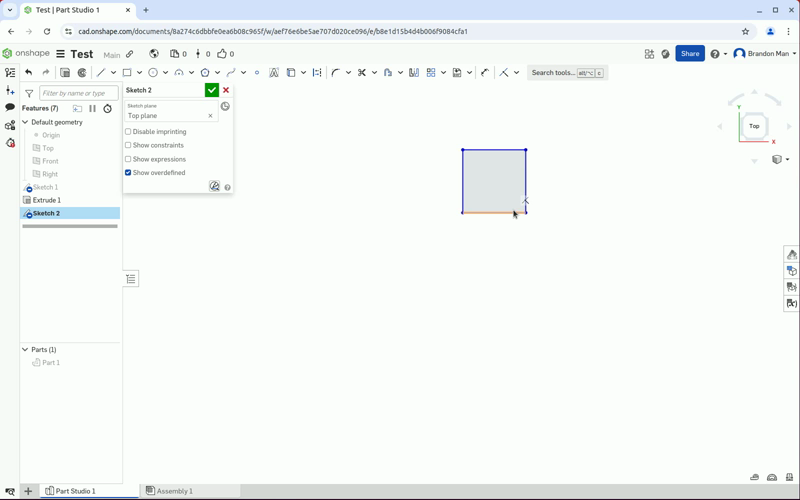
scroll(6)
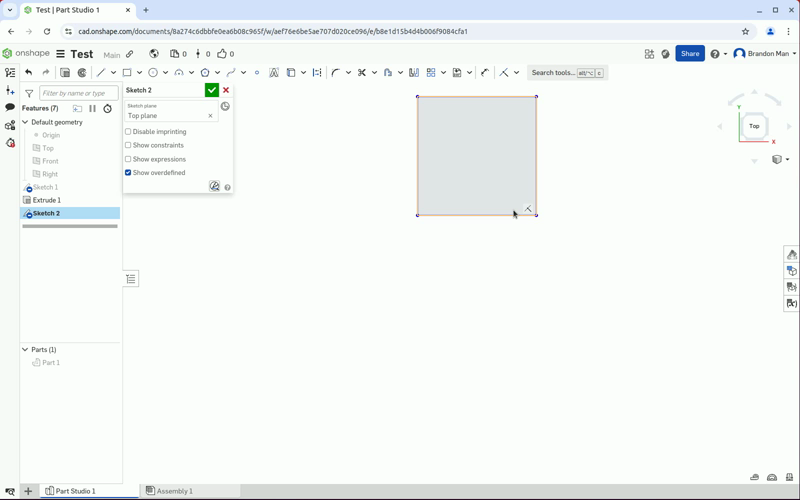
click(513, 209)
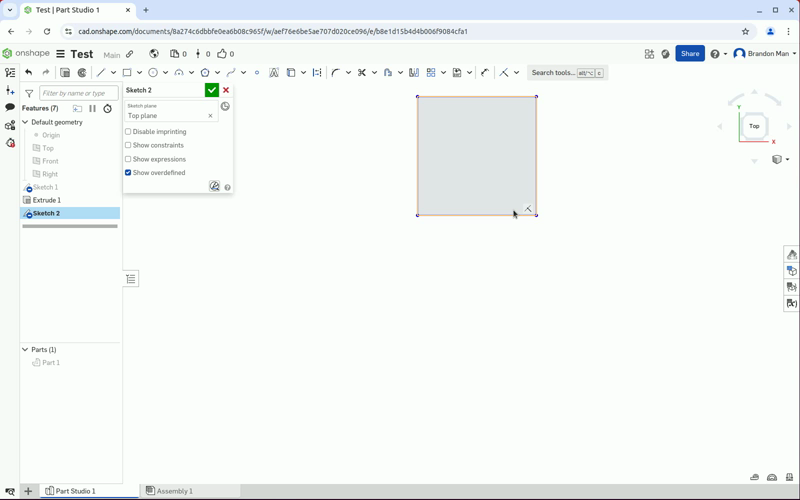
scroll(-6)
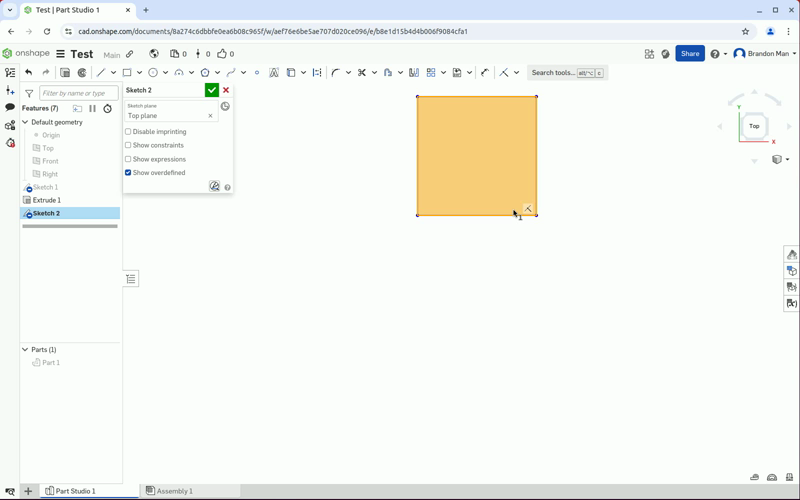
scroll(-6)
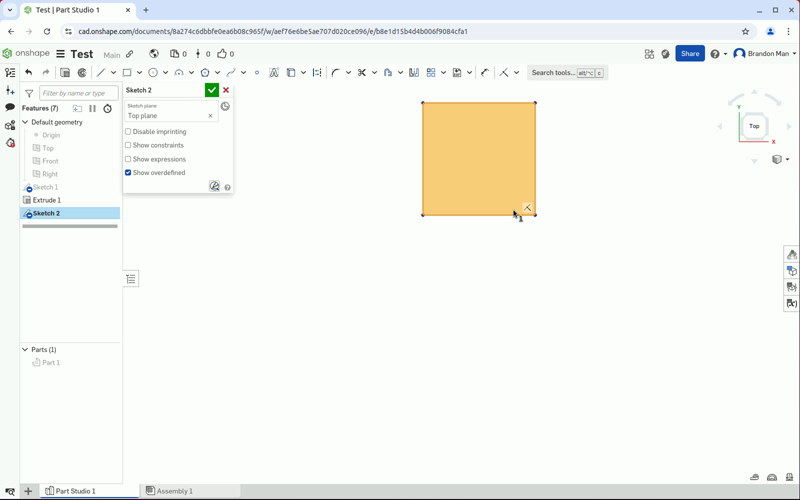
scroll(-6)
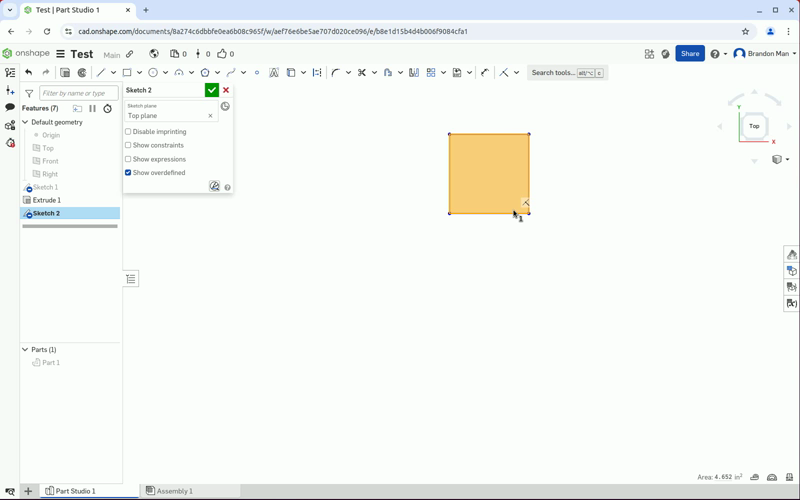
scroll(-6)
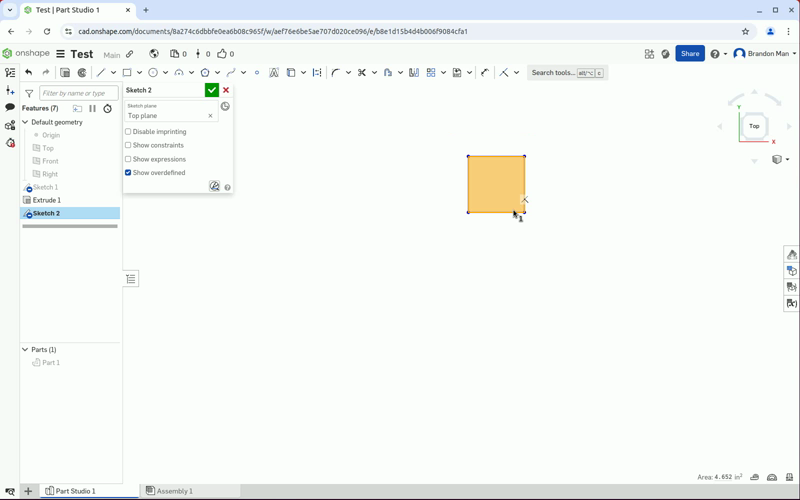
scroll(-6)
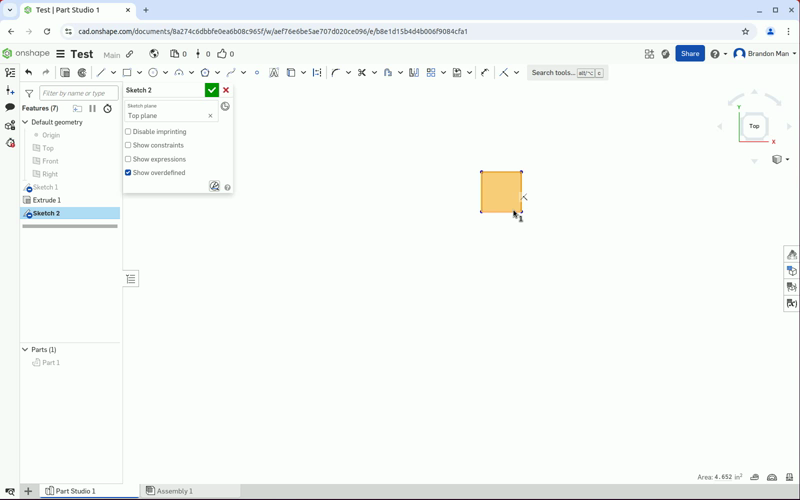
scroll(-6)
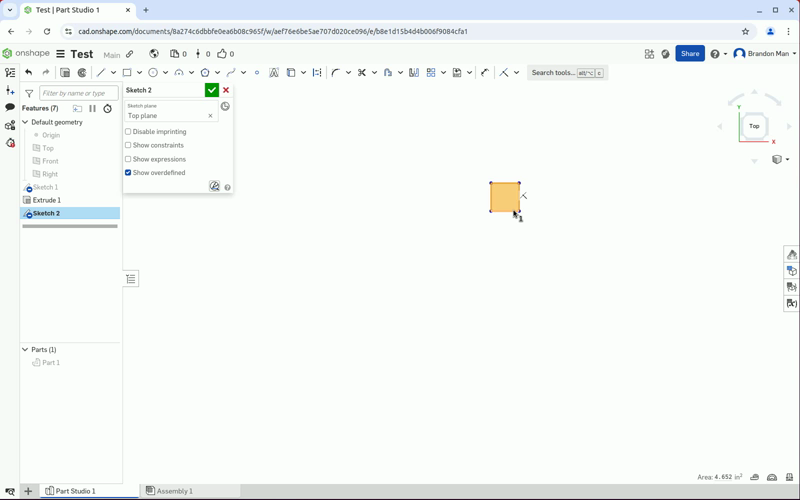
scroll(-6)
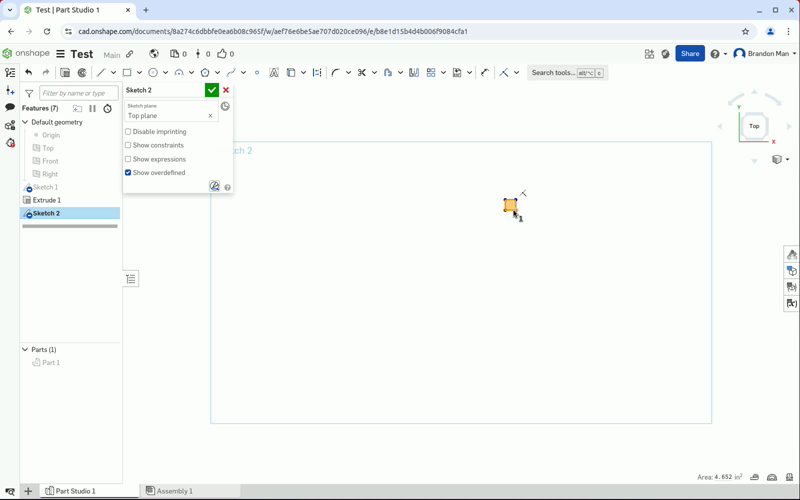
mouse_move(73, 352)
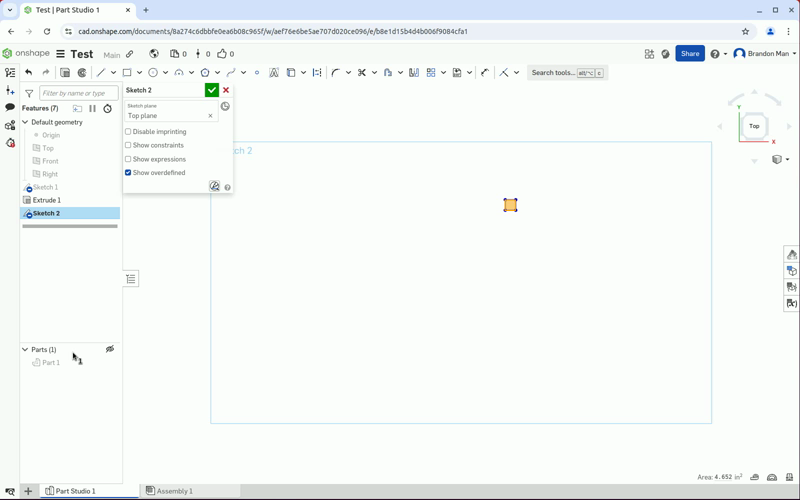
key(shift+y)
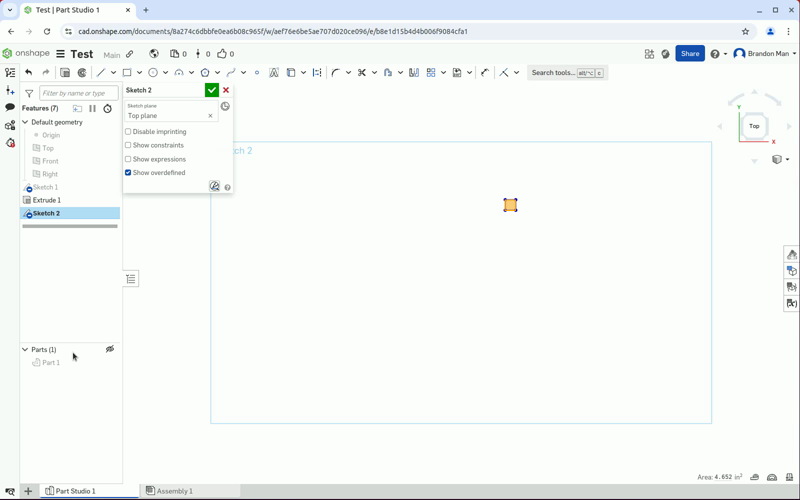
key(shift+e)
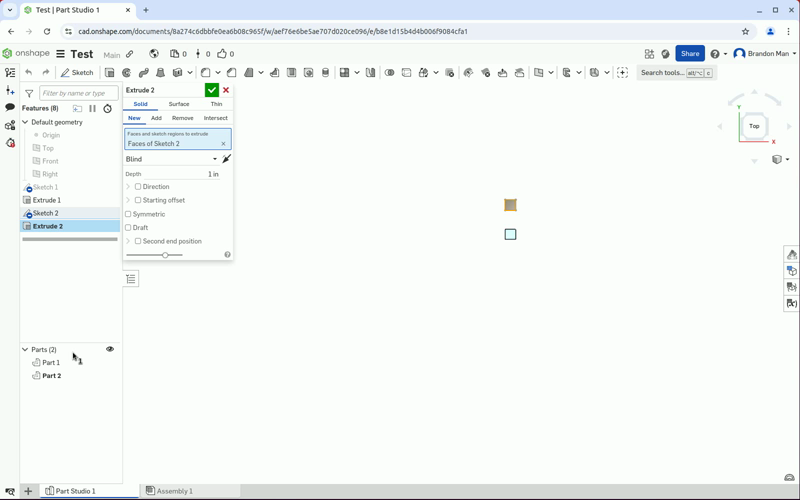
mouse_move(143, 106)
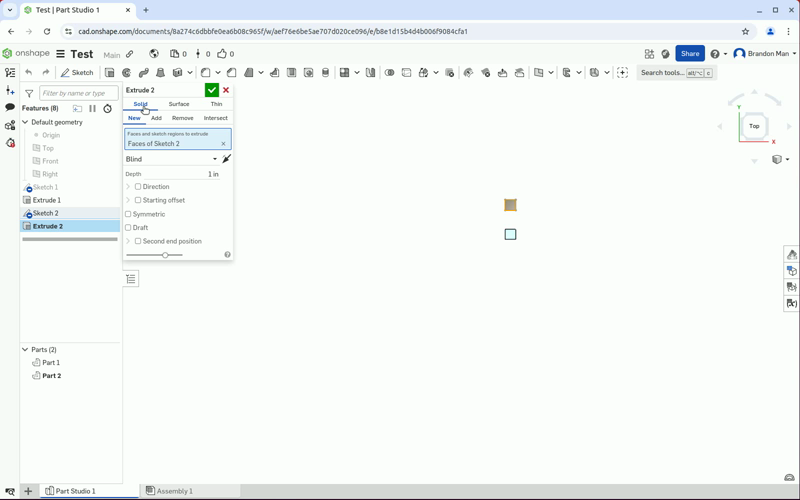
click(143, 106)
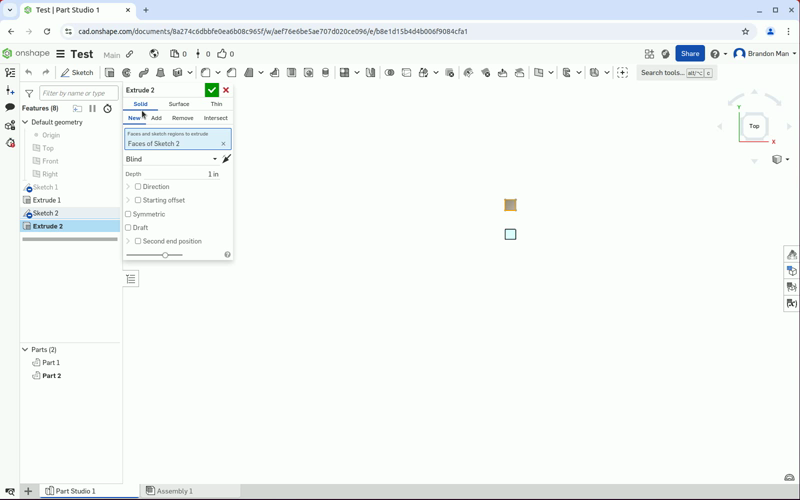
mouse_move(137, 120)
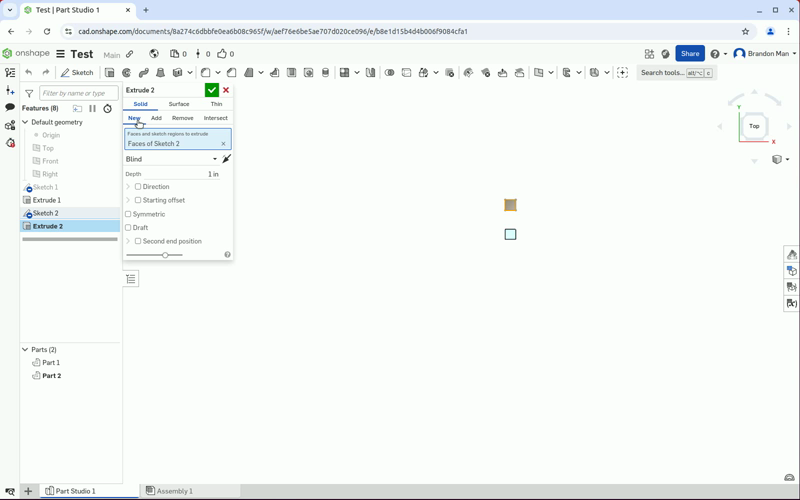
click(137, 120)
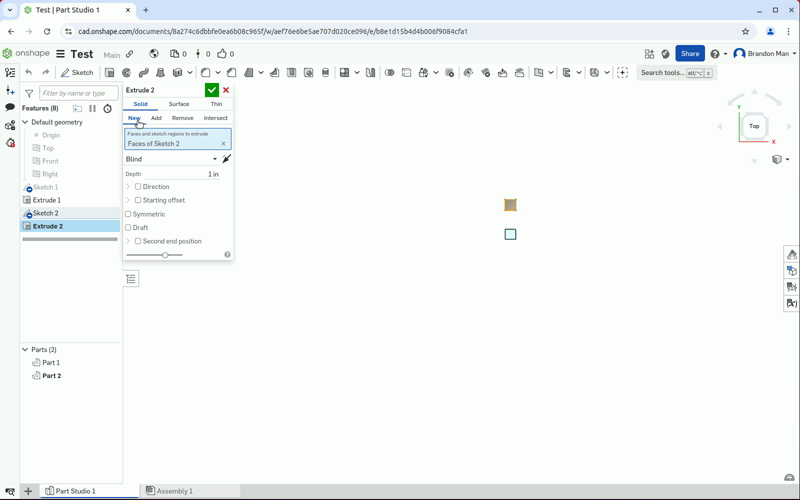
key(tab, 4)
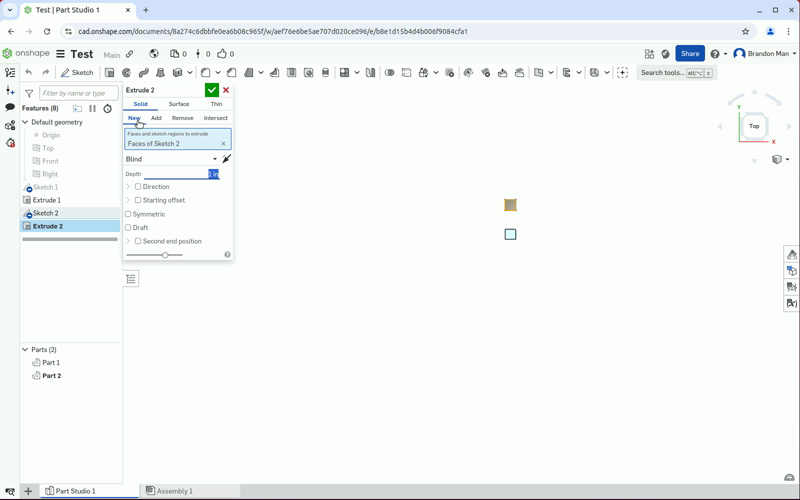
text(2.407)
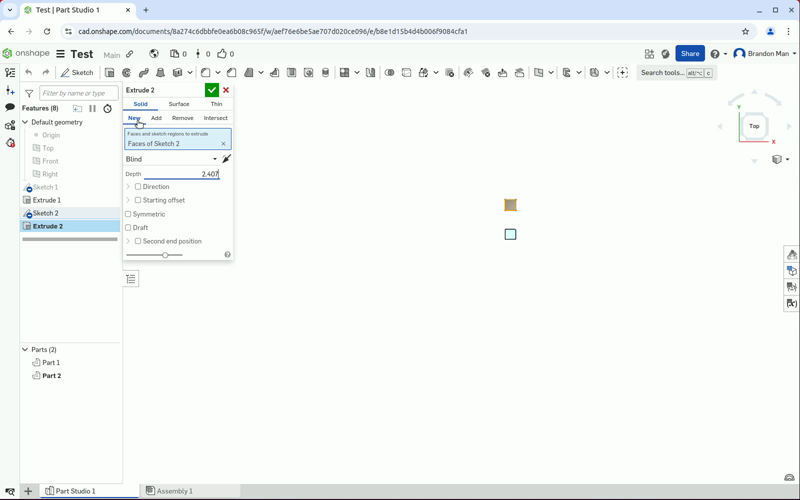
key(enter)
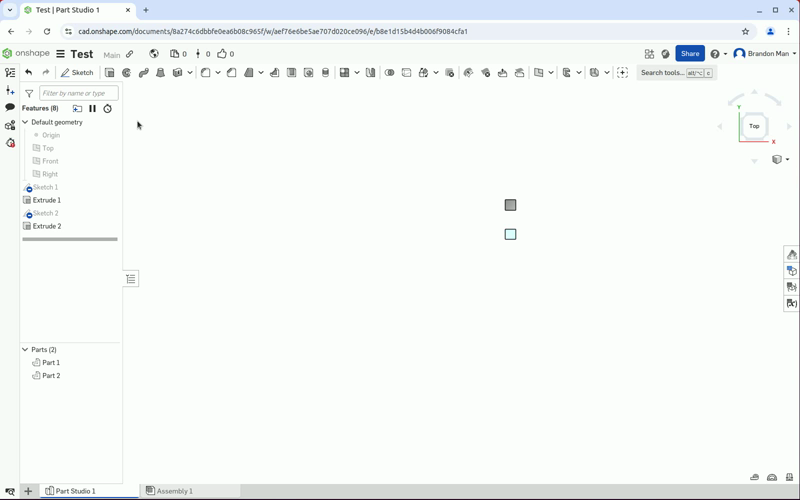
key(shift+h)
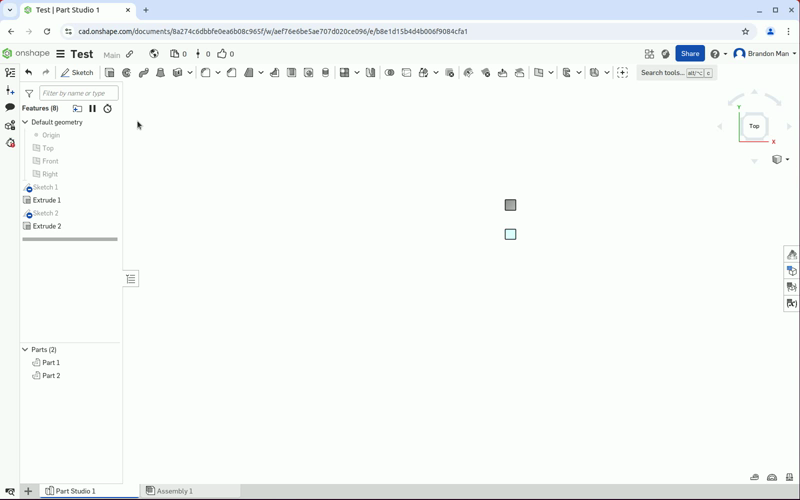
key(shift+h)
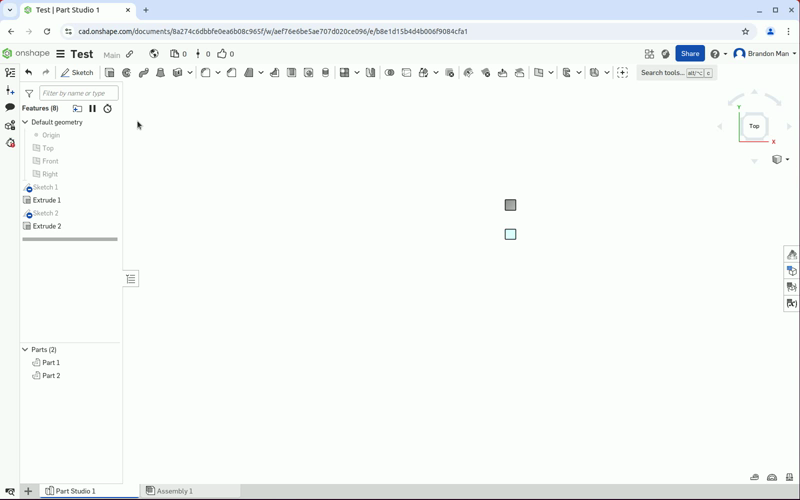
mouse_move(73, 189)
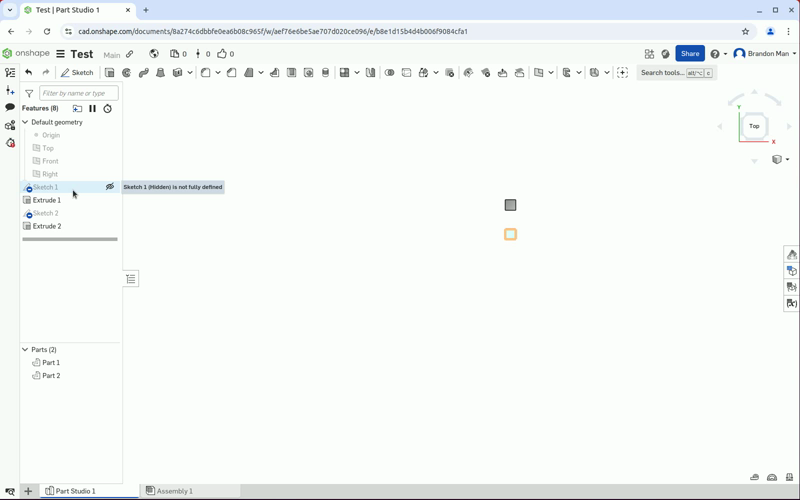
click(73, 189)
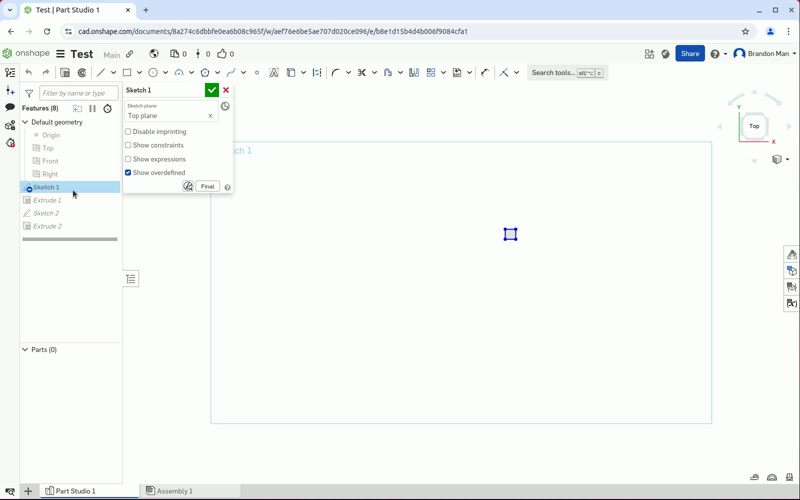
mouse_move(229, 92)
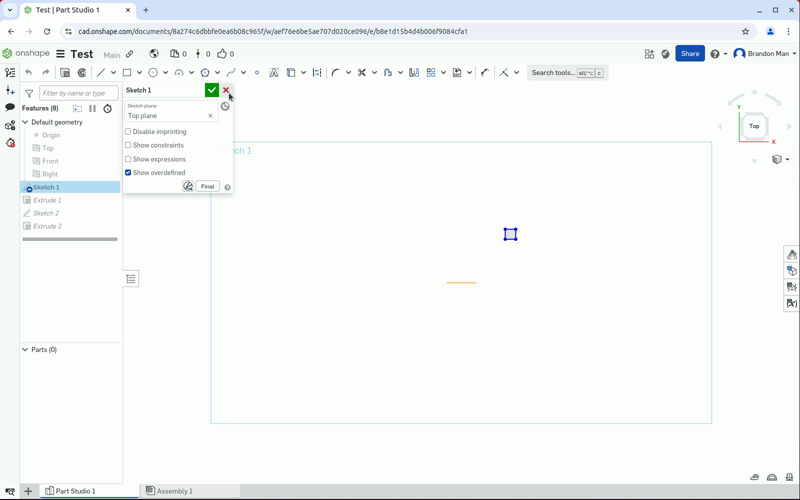
click(229, 92)
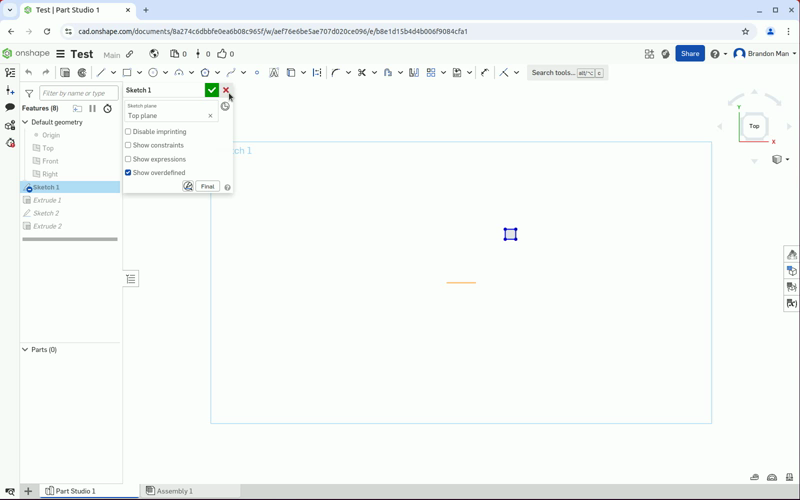
key(shift+s)
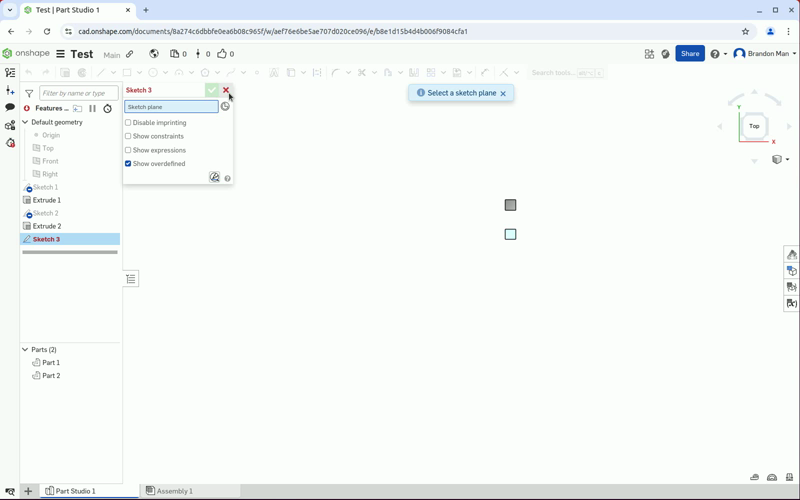
mouse_move(73, 150)
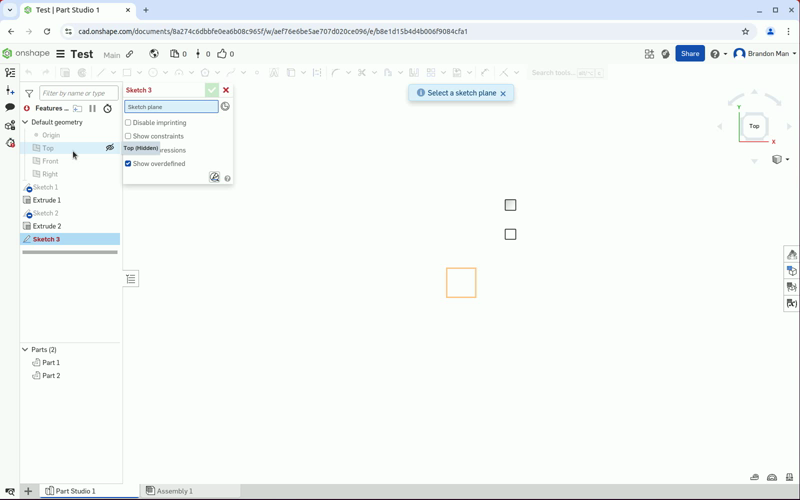
click(73, 150)
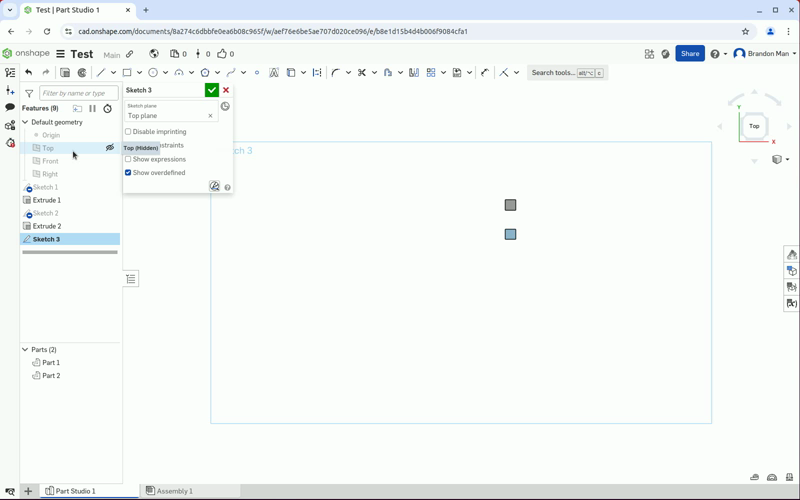
mouse_move(73, 352)
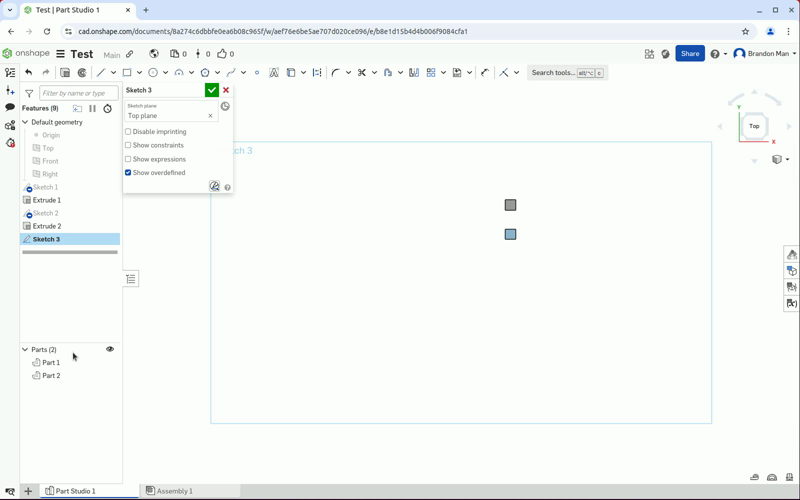
key(y)
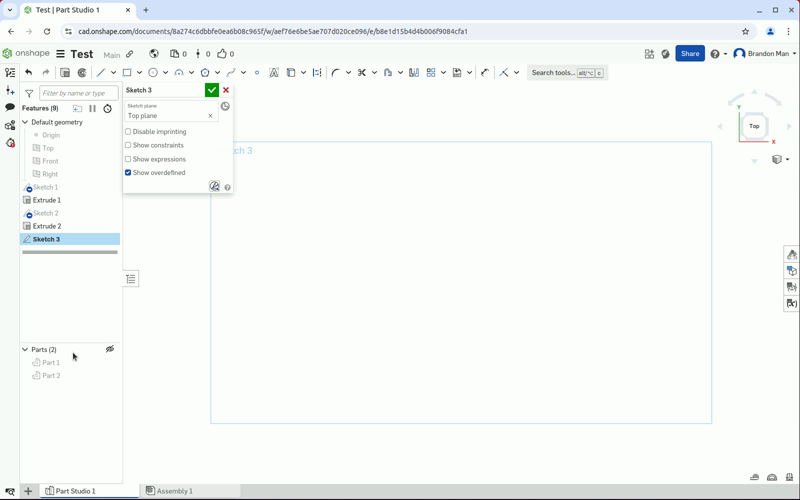
key(l)
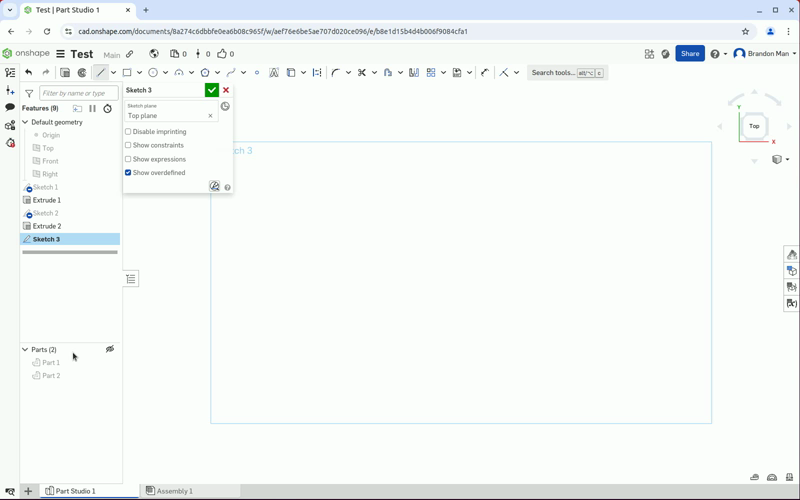
key_down(shift)
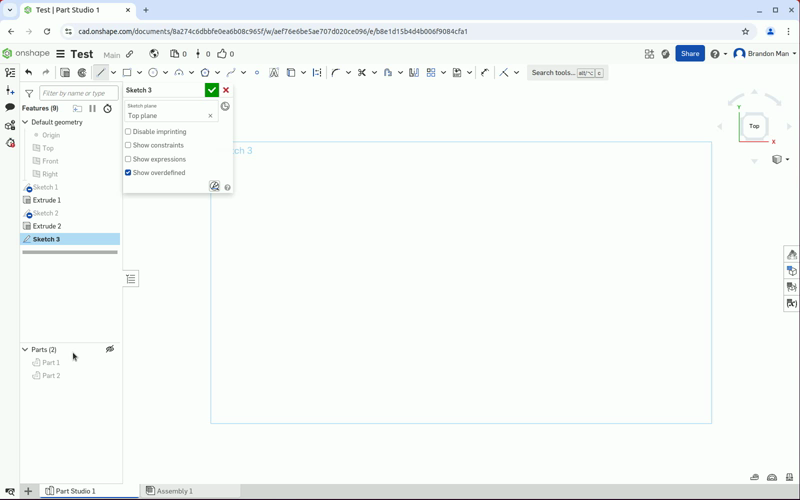
mouse_move(505, 179)
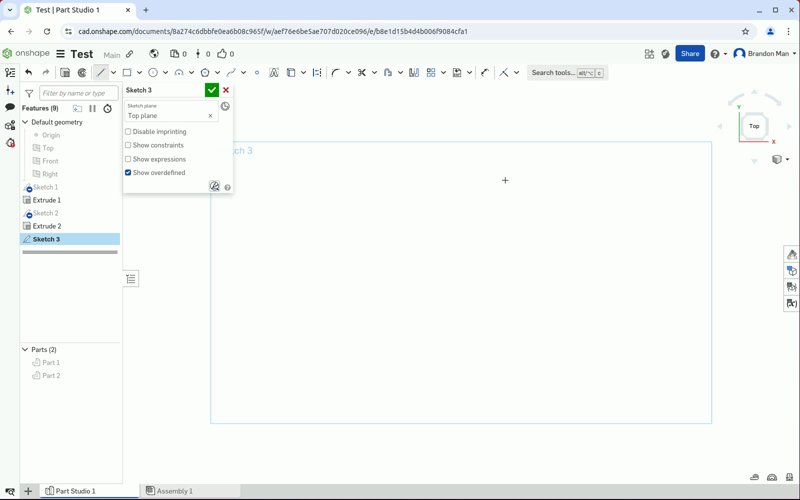
click(505, 179)
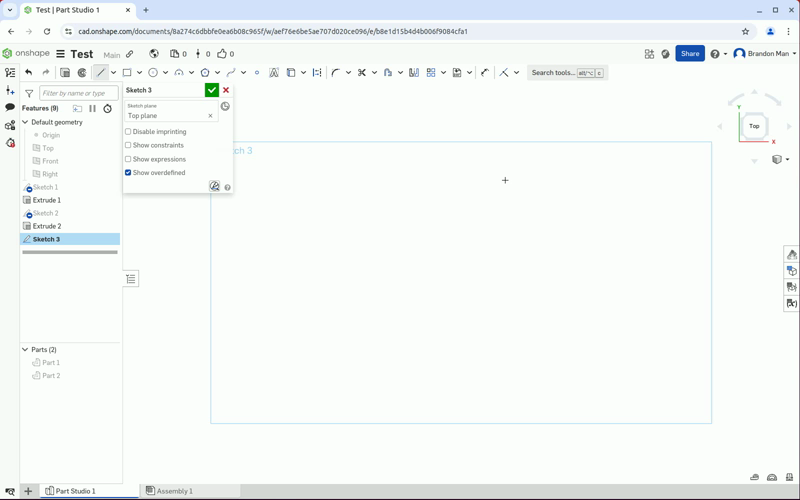
key_up(shift)
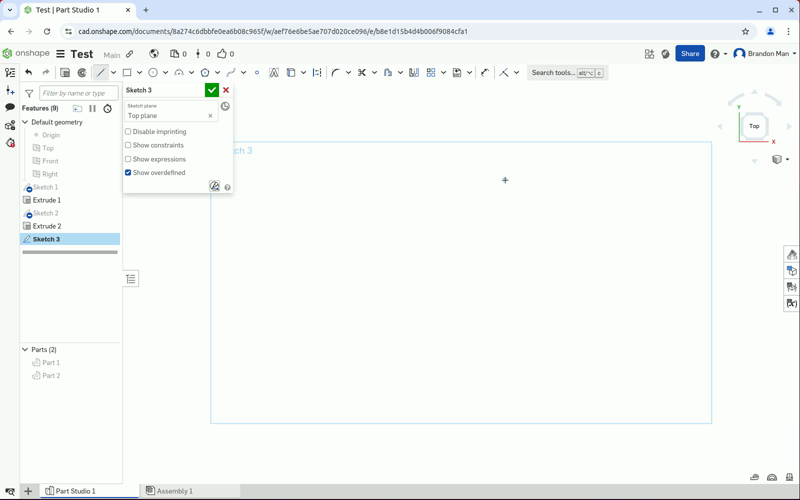
key_down(shift)
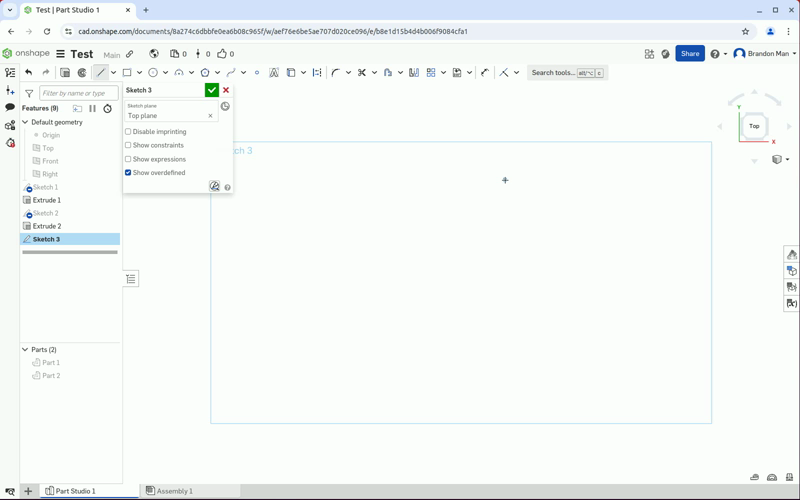
mouse_move(535, 179)
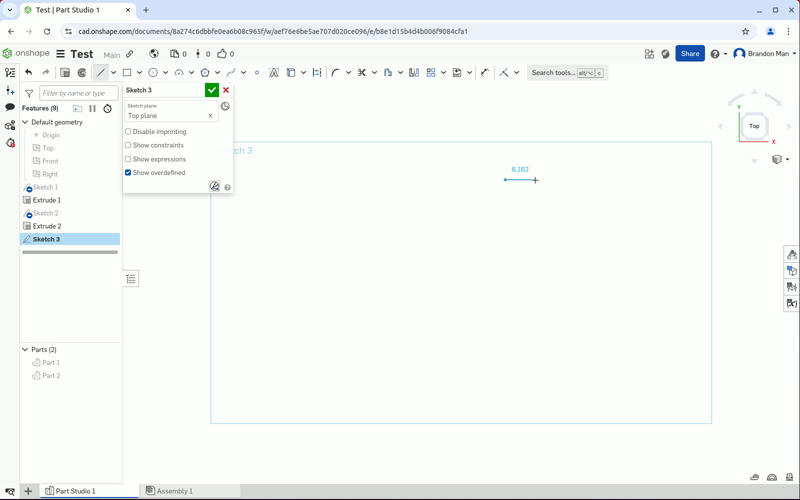
mouse_move(515, 179)
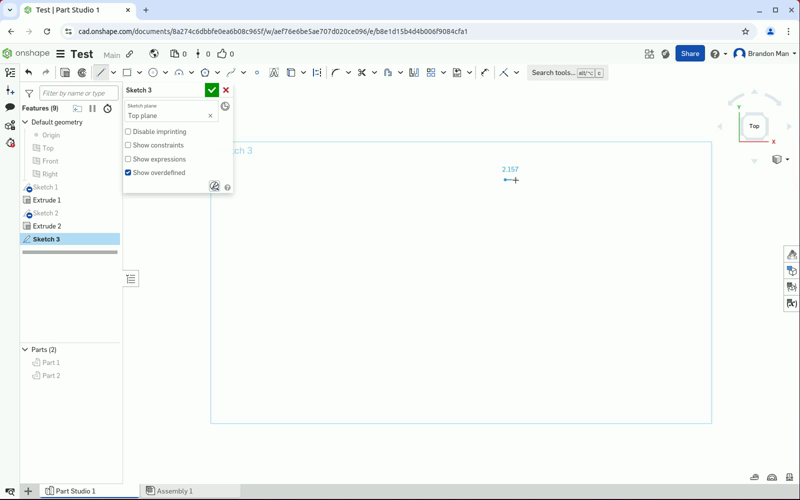
click(515, 179)
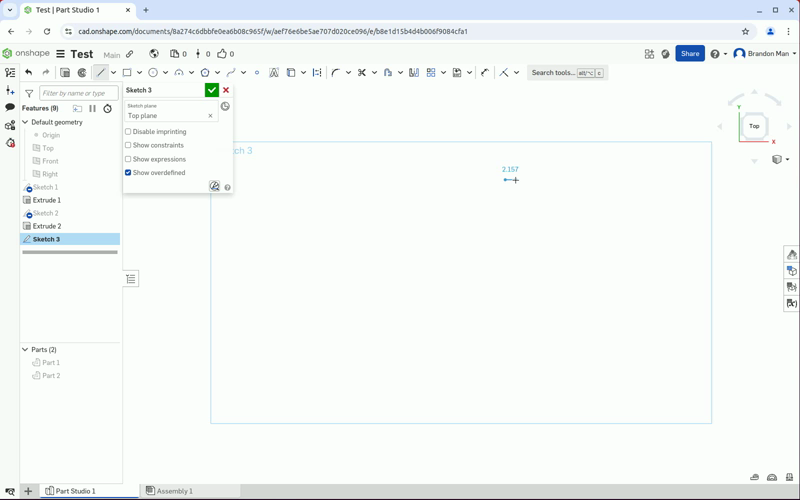
key_up(shift)
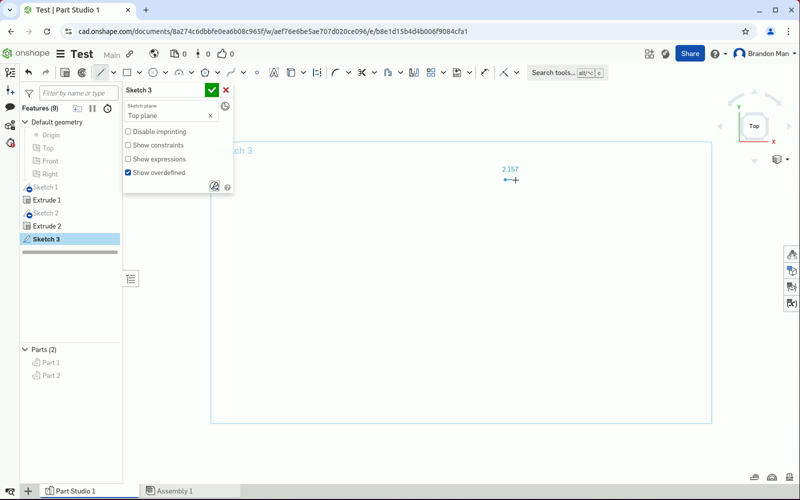
key_down(shift)
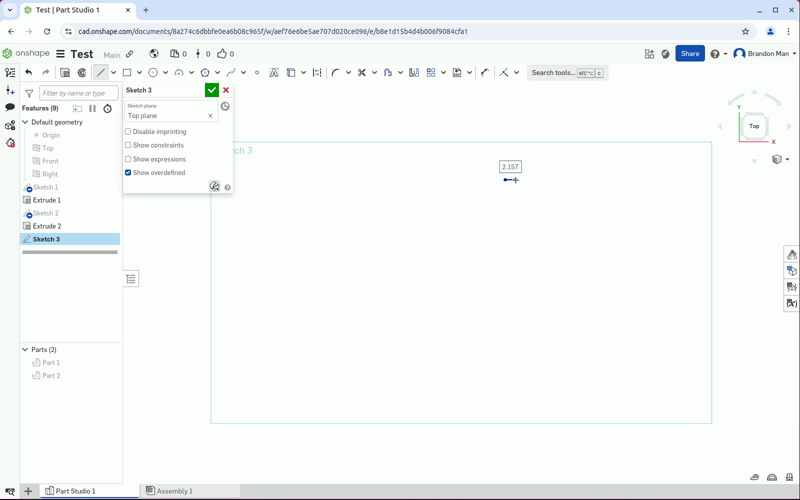
mouse_move(545, 179)
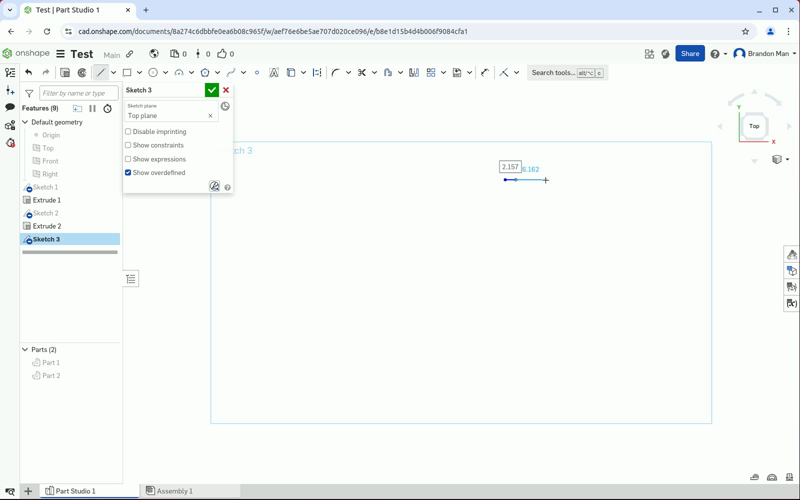
mouse_move(515, 169)
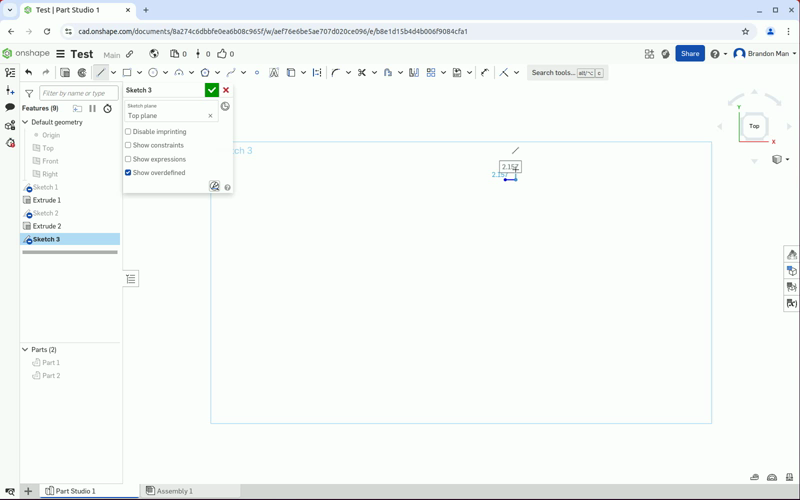
click(515, 169)
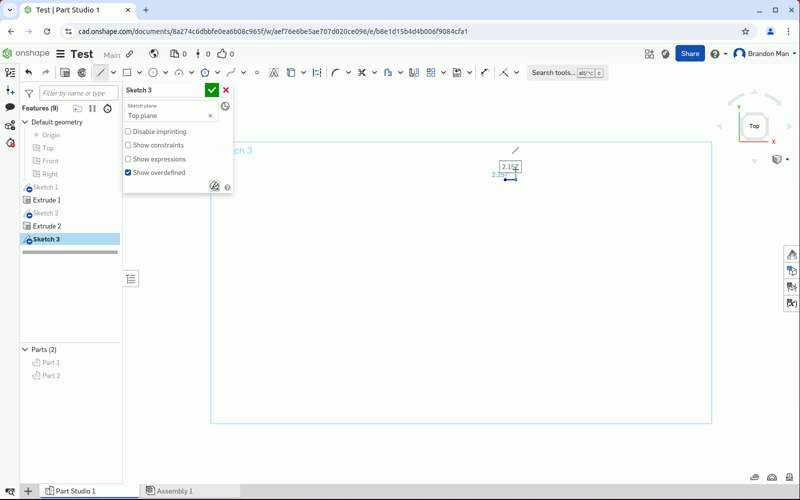
key_up(shift)
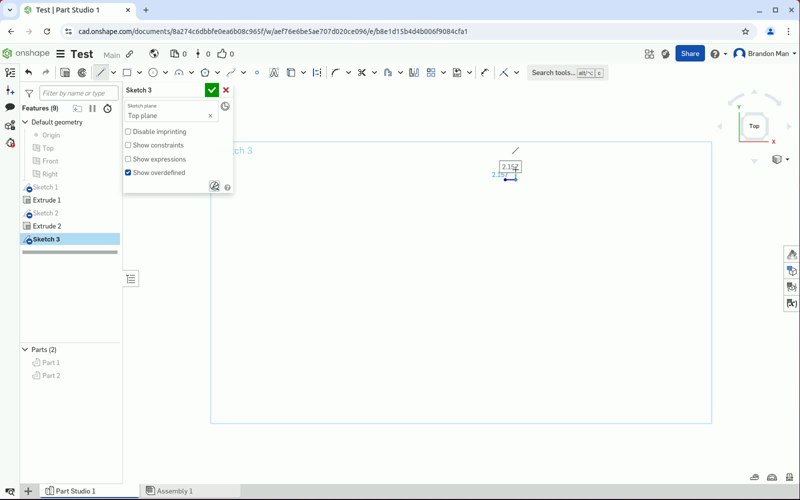
key_down(shift)
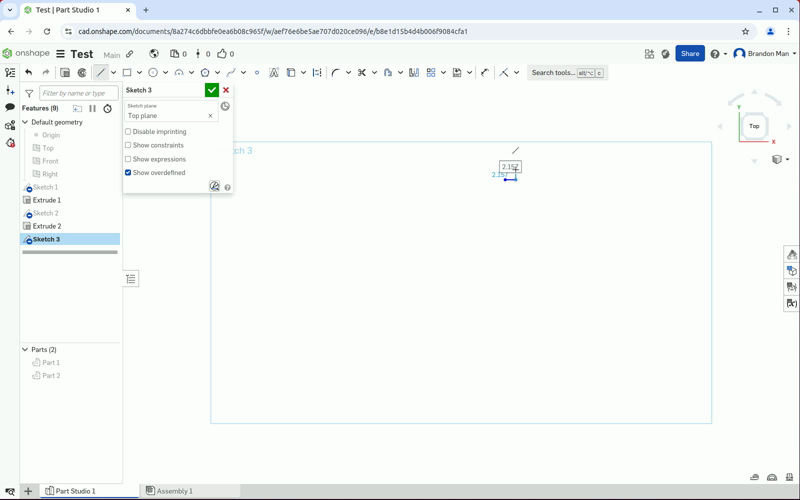
mouse_move(545, 169)
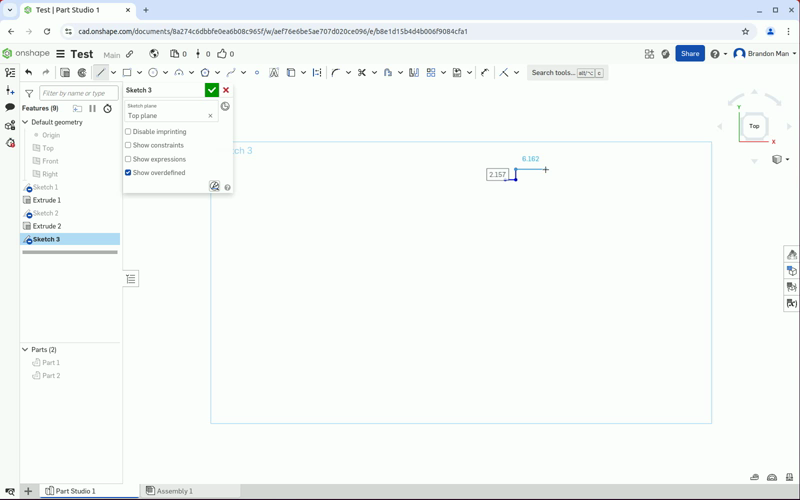
mouse_move(505, 169)
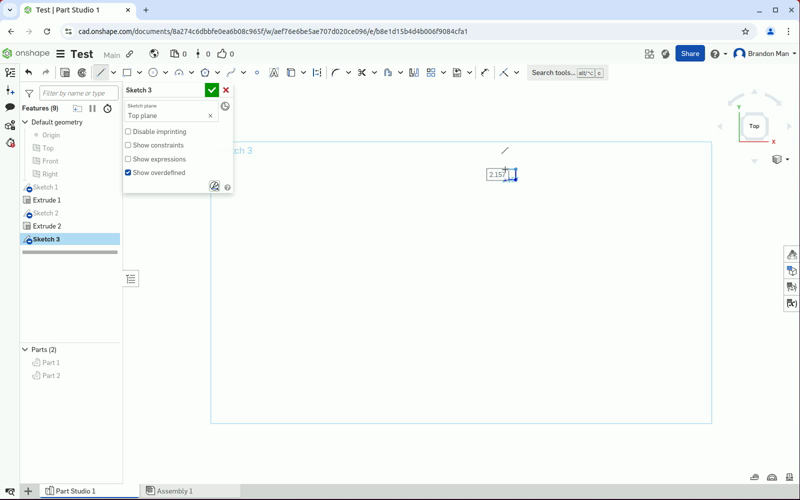
click(505, 169)
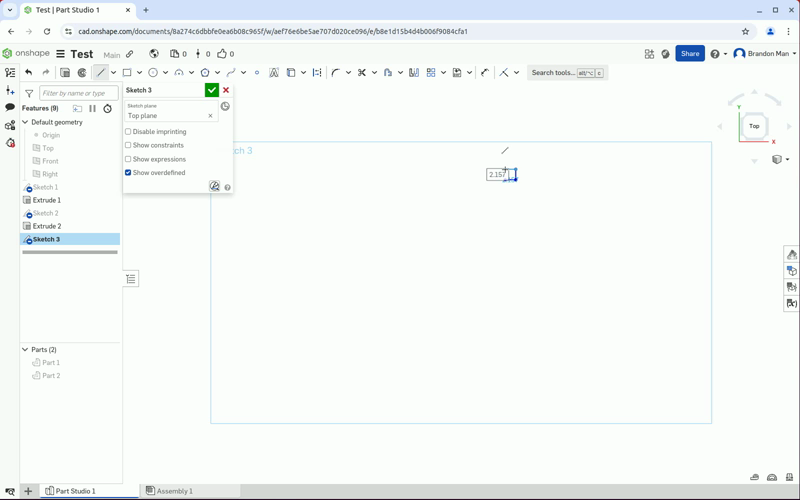
key_up(shift)
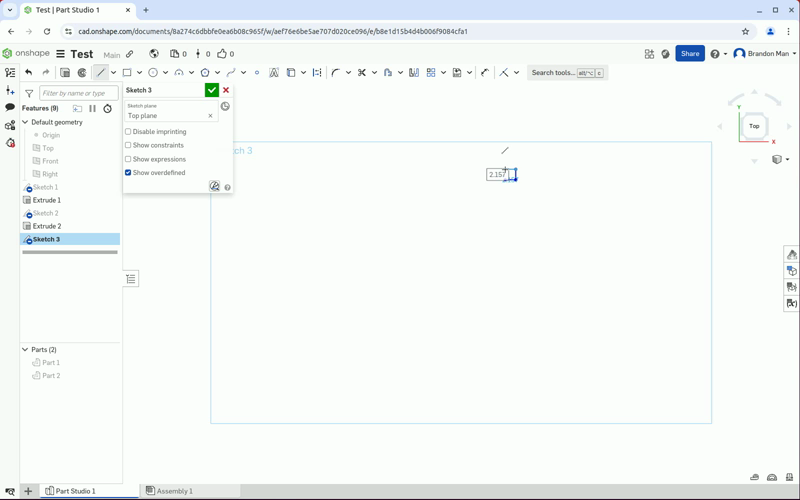
mouse_move(535, 169)
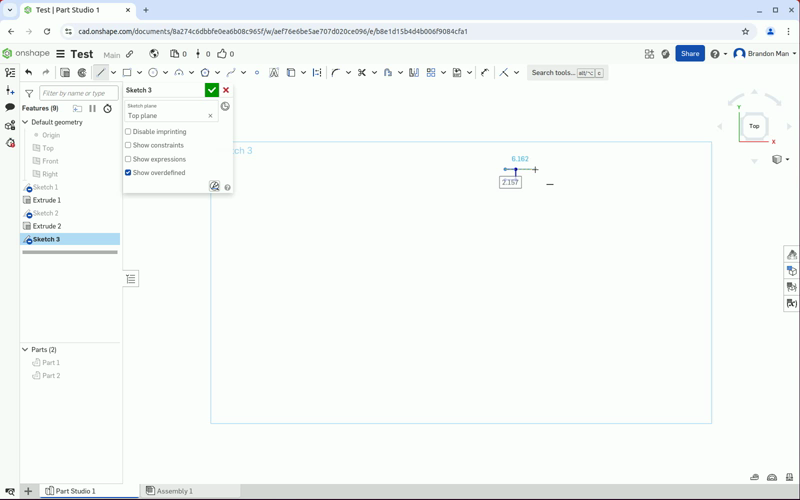
key_down(shift)
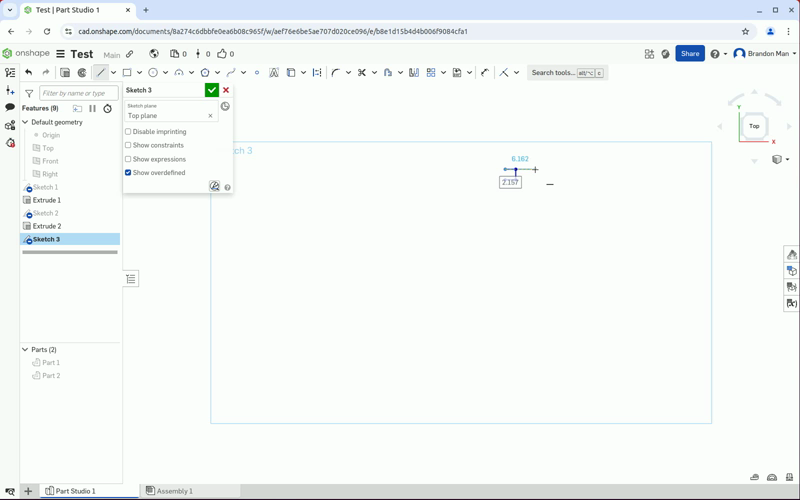
mouse_move(505, 179)
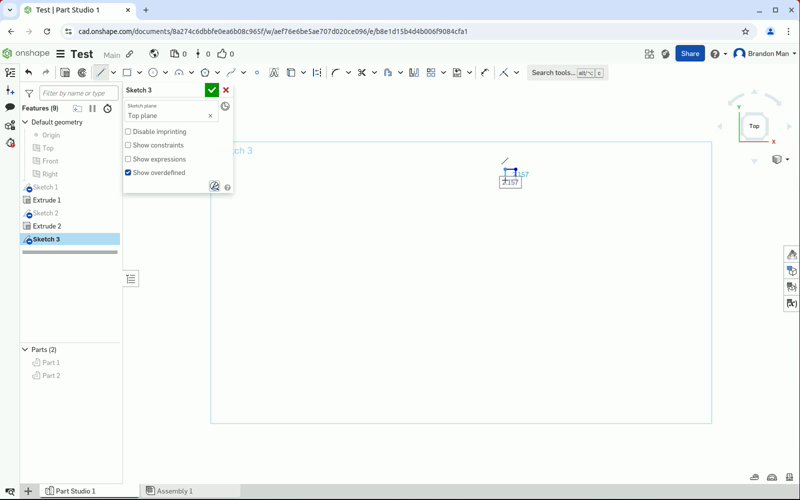
key_up(shift)
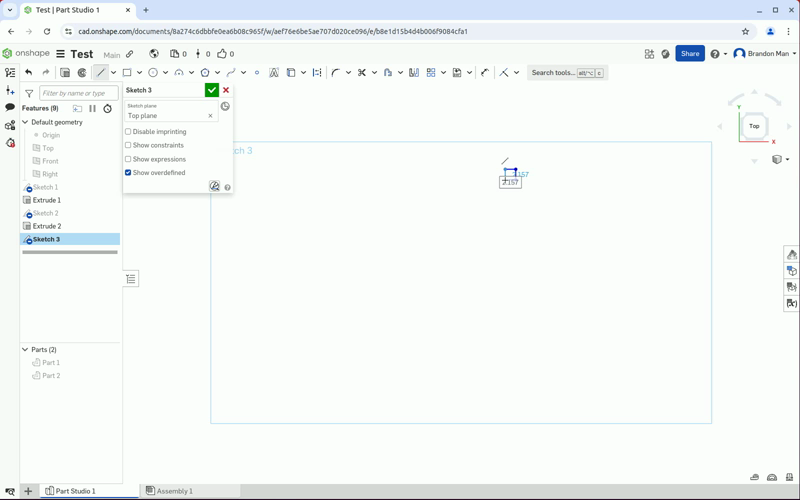
click(505, 179)
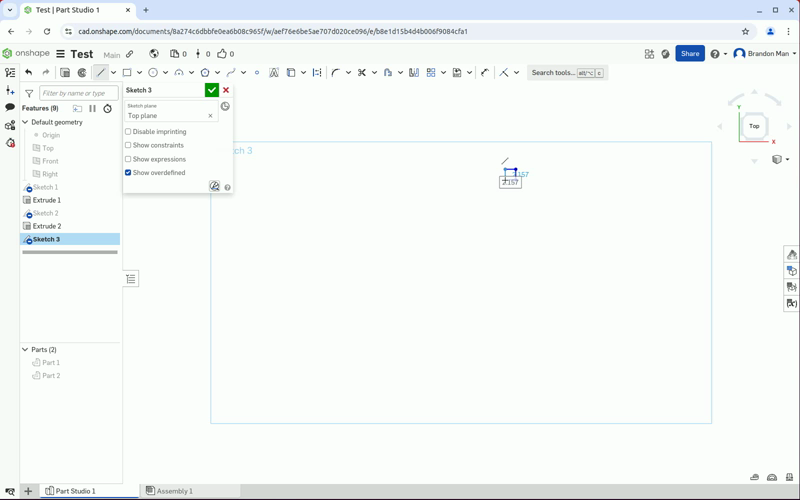
key(esc)
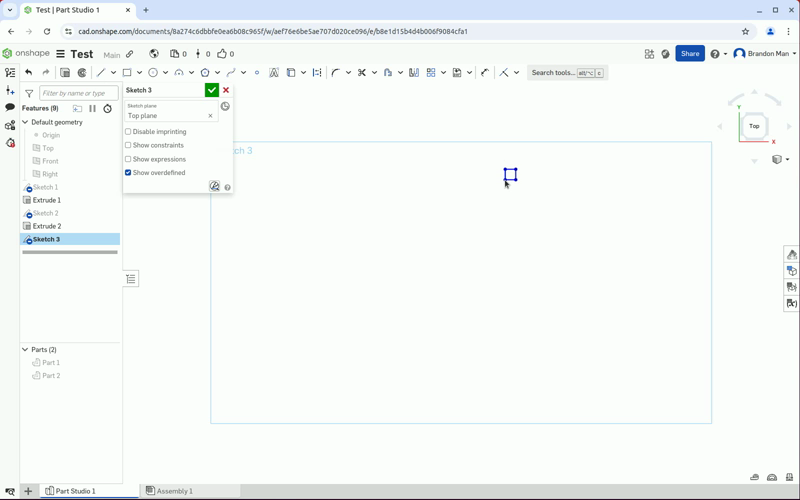
mouse_move(515, 170)
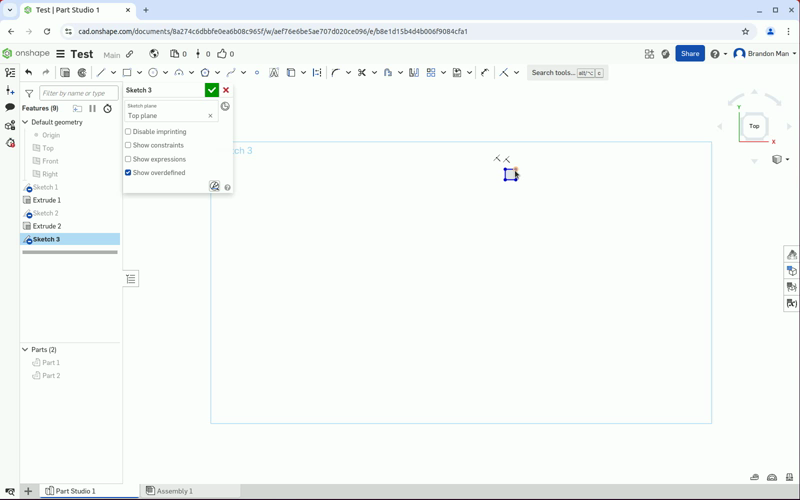
scroll(6)
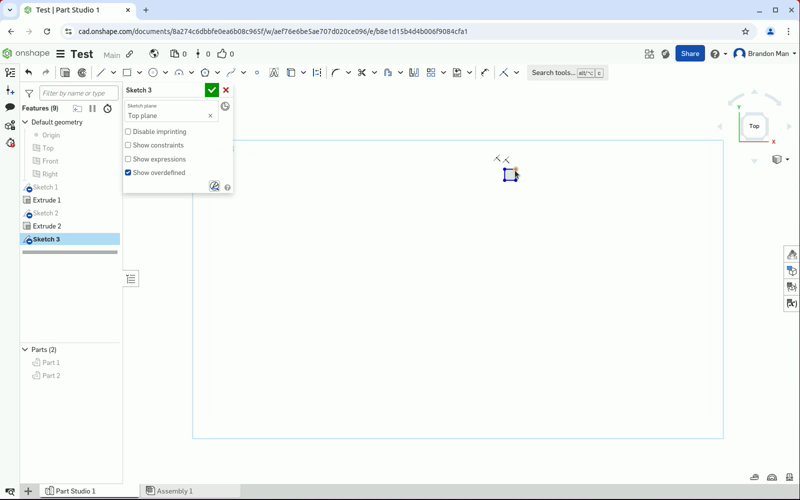
scroll(6)
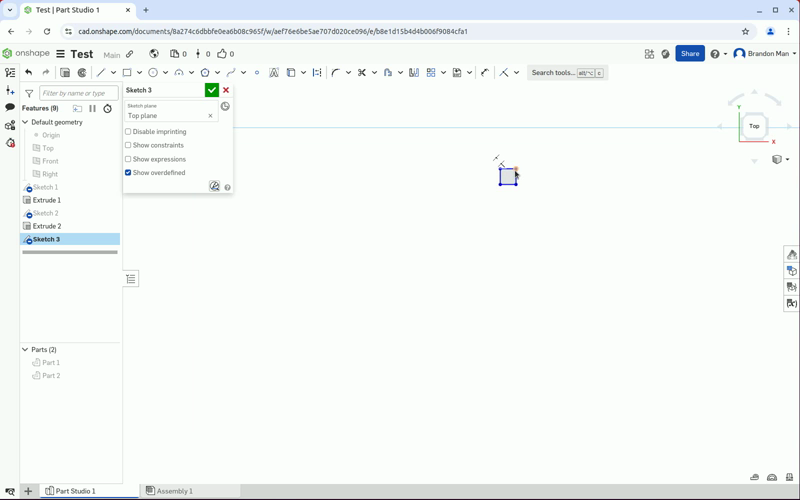
scroll(6)
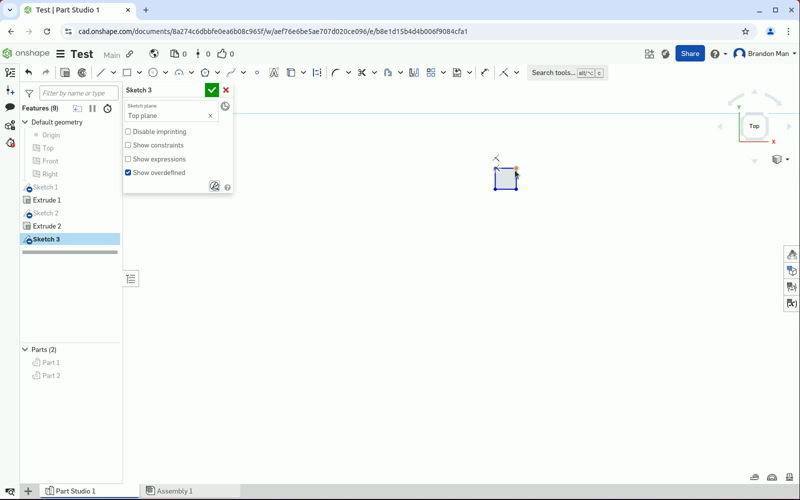
scroll(6)
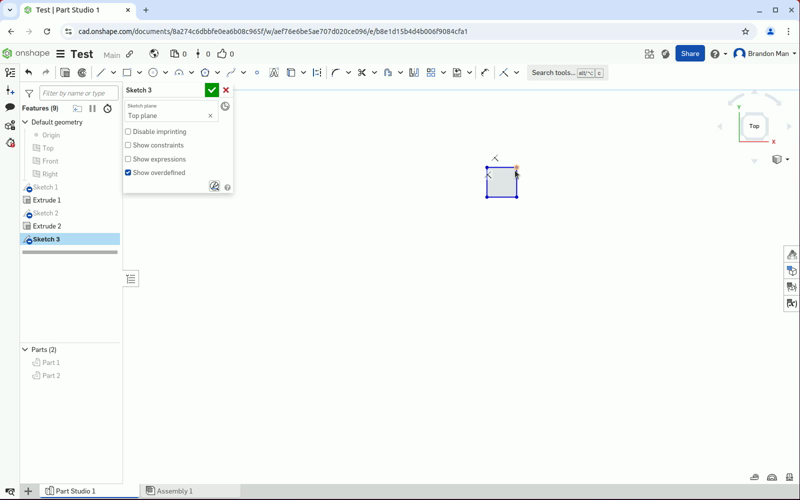
scroll(6)
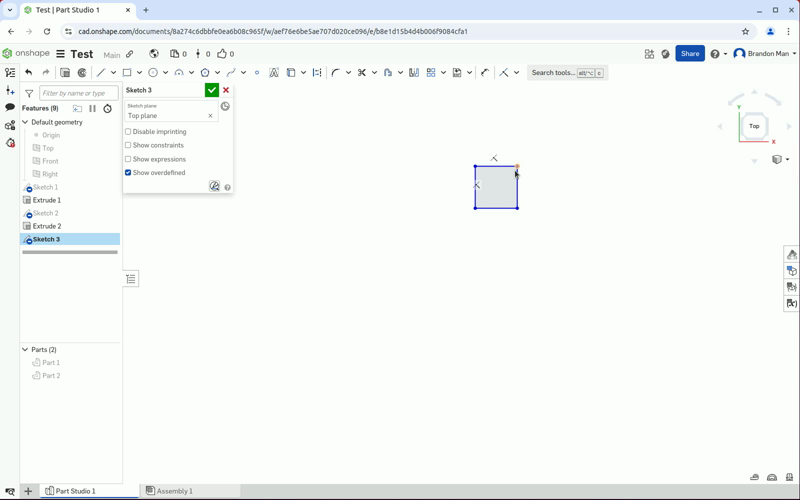
scroll(6)
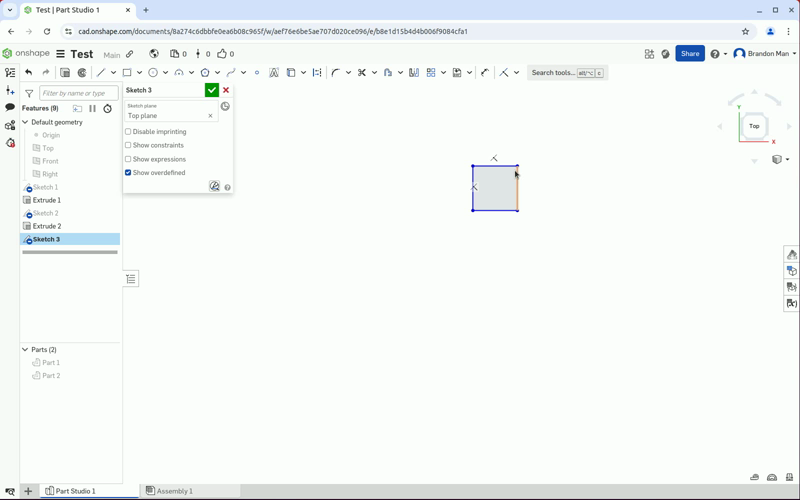
scroll(6)
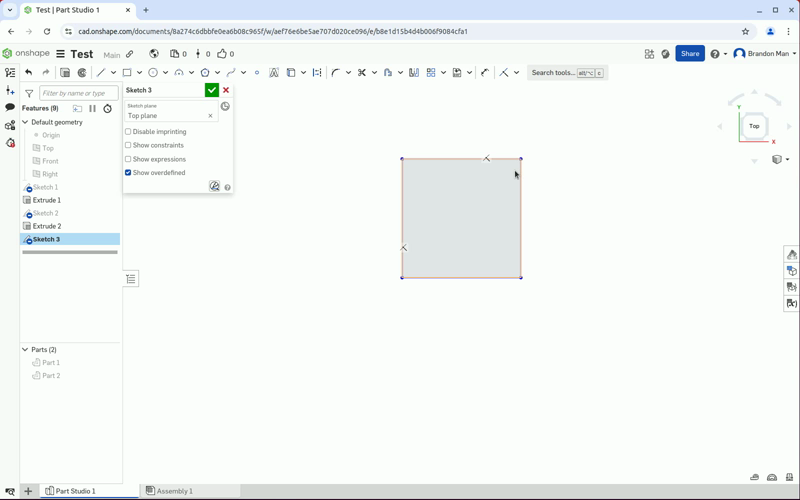
click(515, 170)
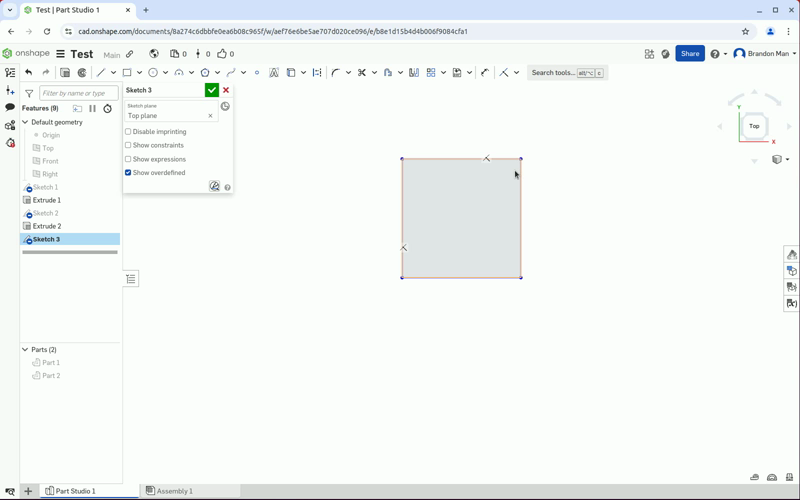
scroll(-6)
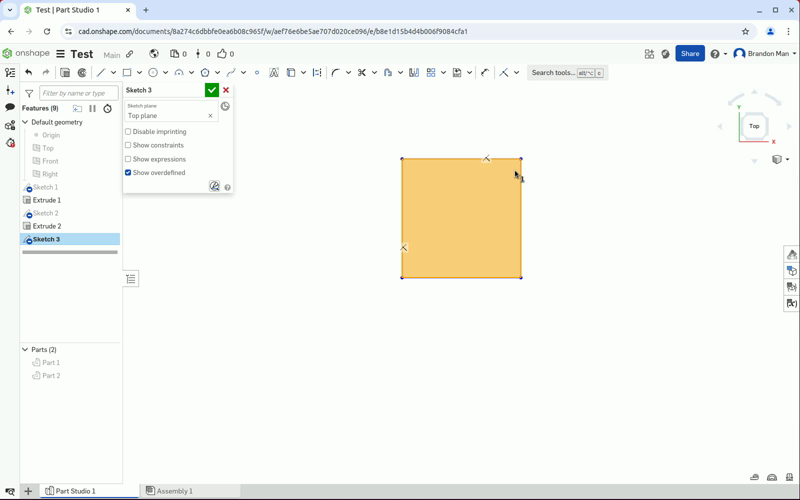
scroll(-6)
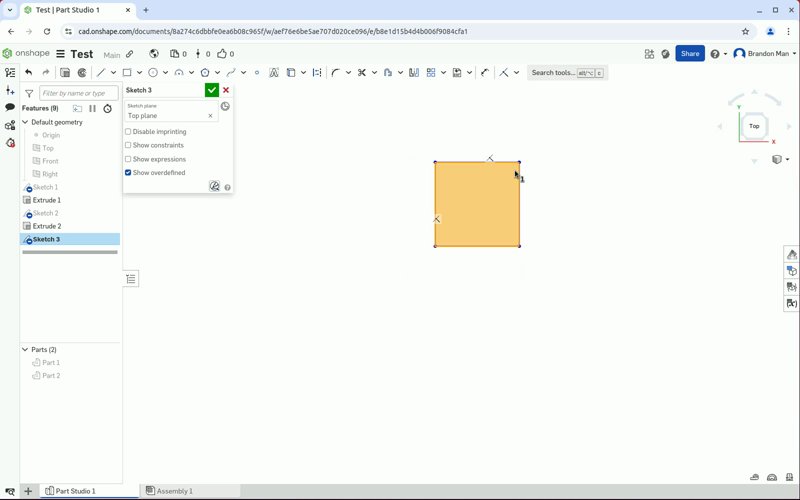
scroll(-6)
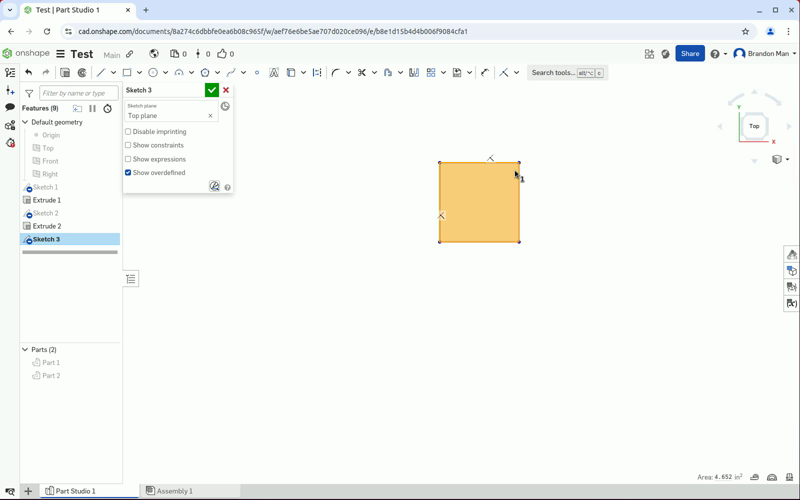
scroll(-6)
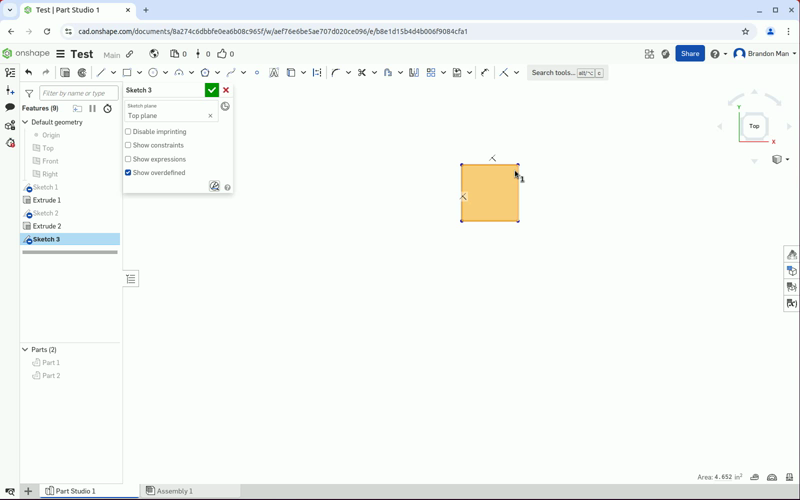
scroll(-6)
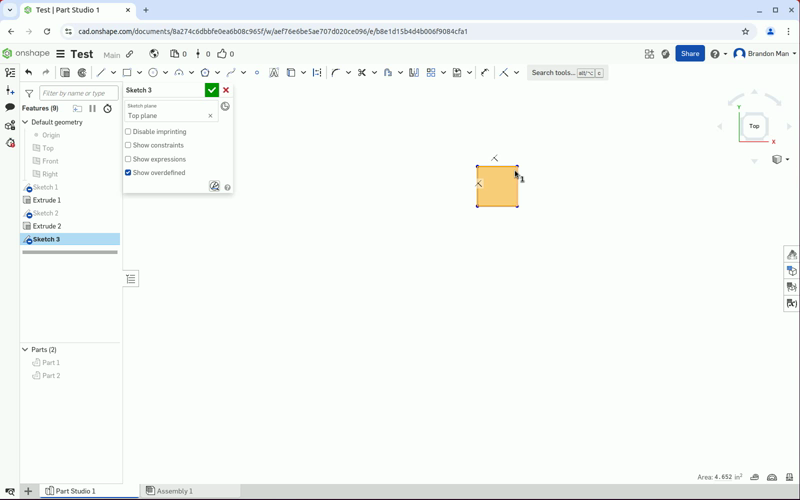
scroll(-6)
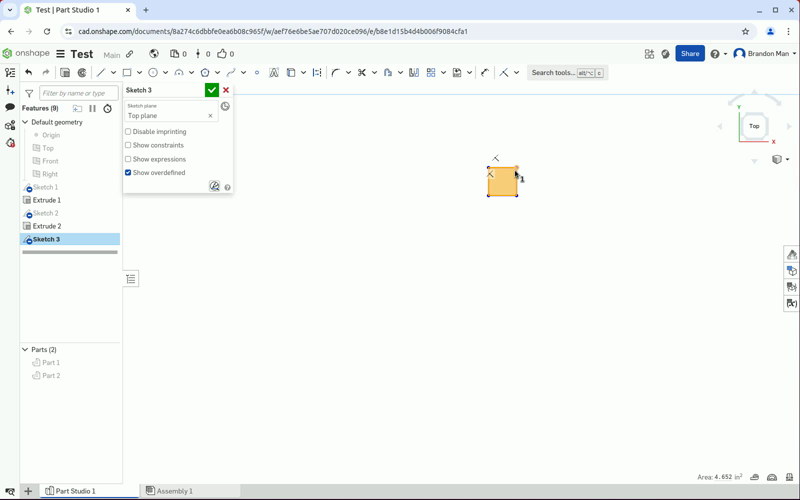
scroll(-6)
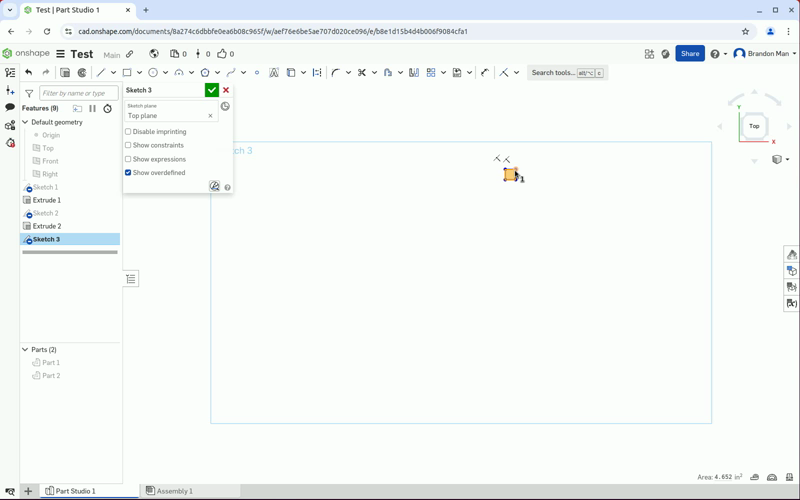
mouse_move(73, 352)
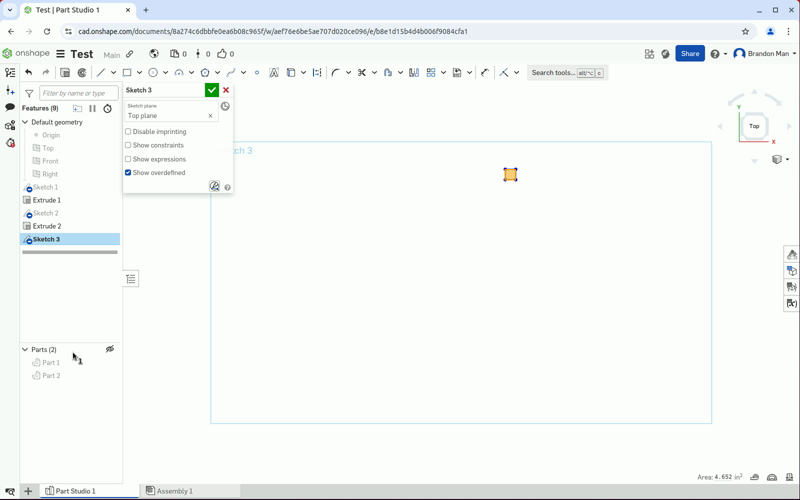
key(shift+y)
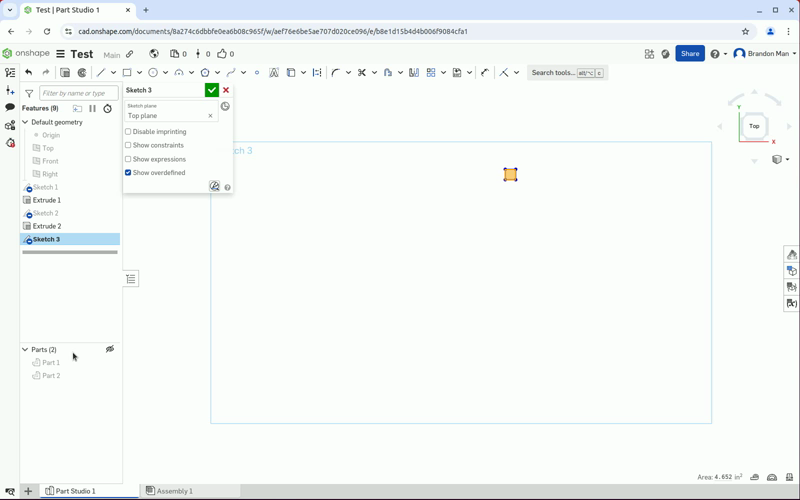
key(shift+e)
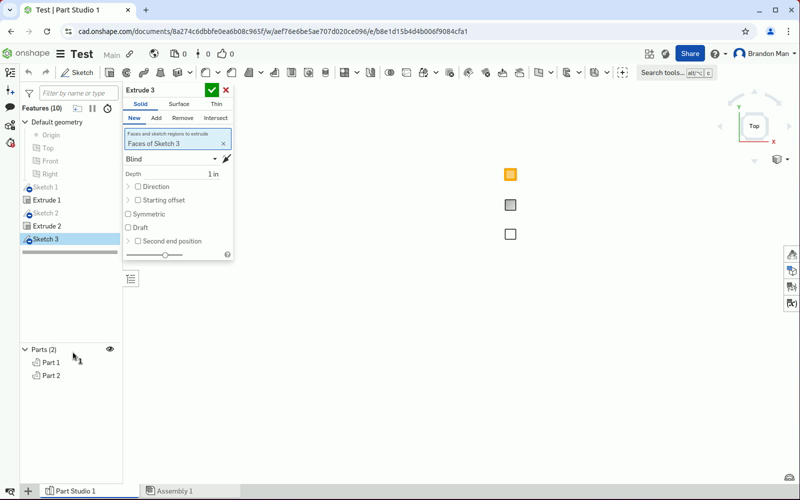
mouse_move(143, 106)
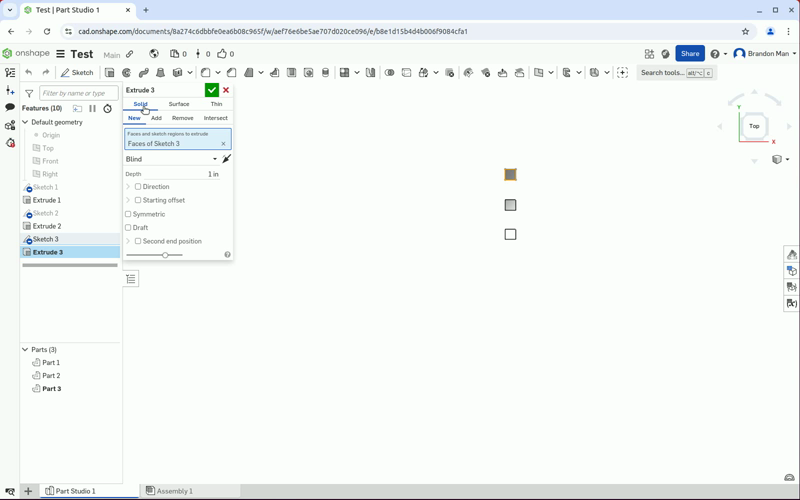
click(143, 106)
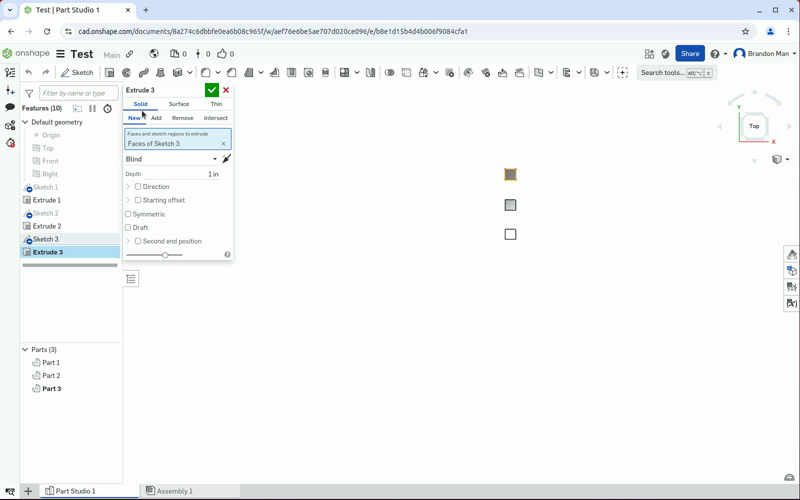
mouse_move(137, 120)
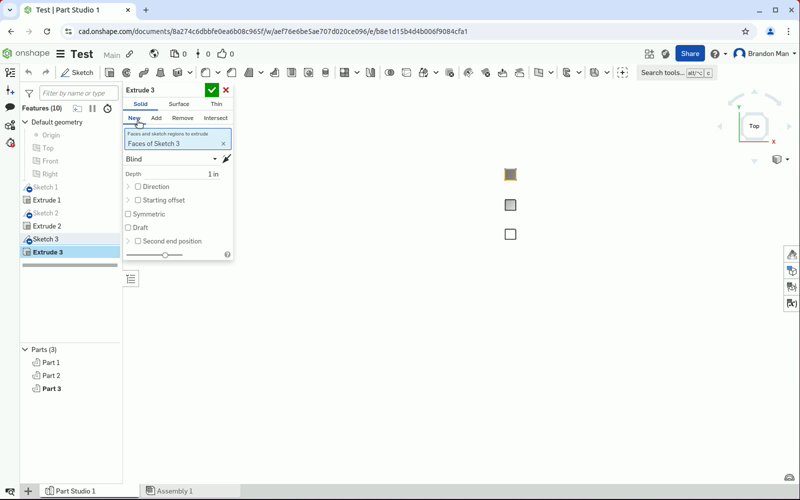
click(137, 120)
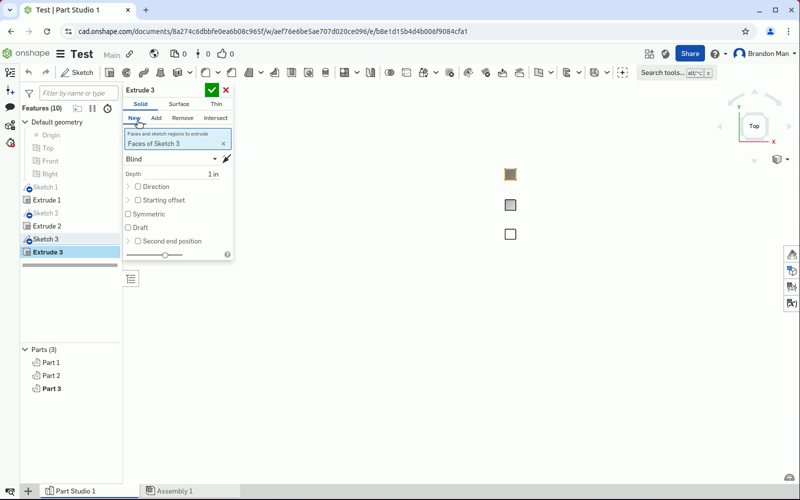
key(tab, 4)
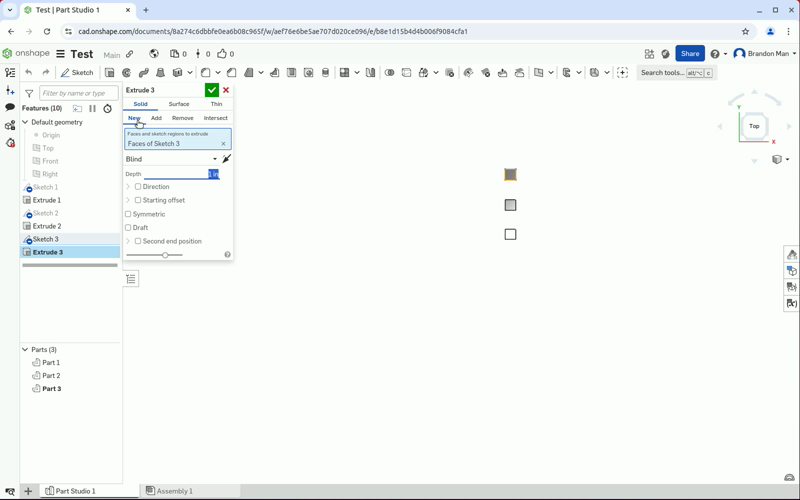
text(2.407)
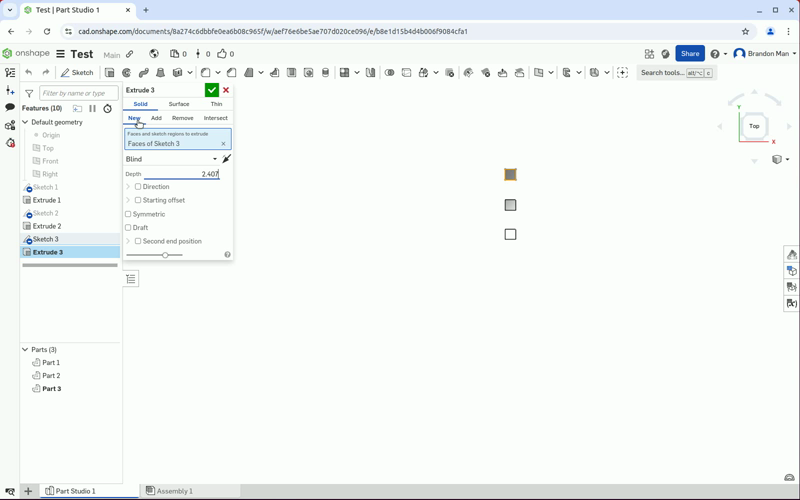
key(enter)
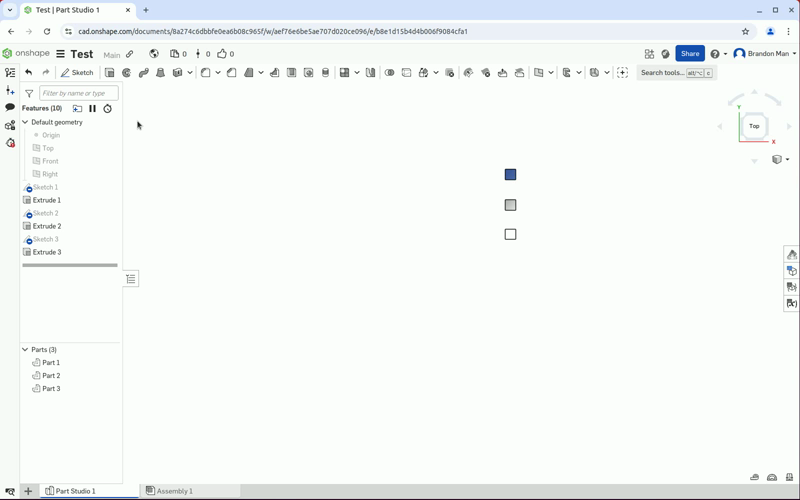
key(shift+h)
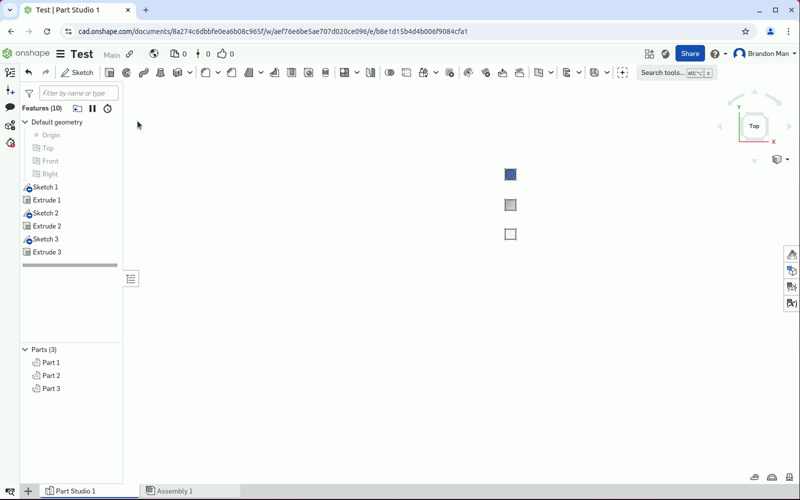
key(shift+h)
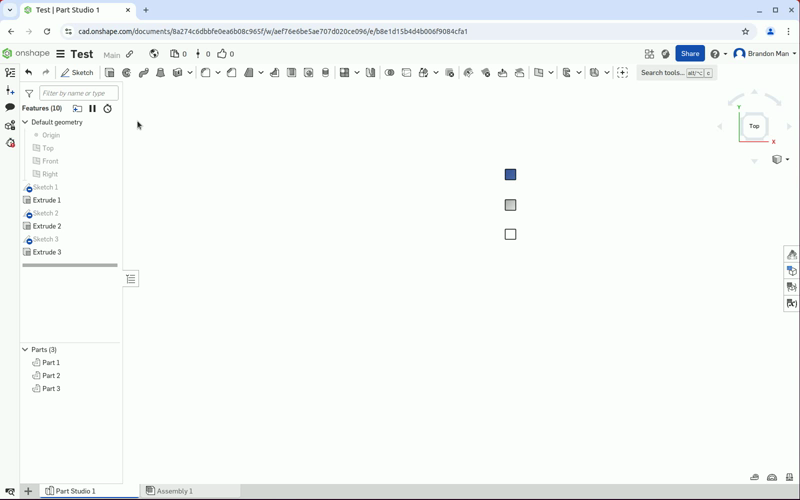
mouse_move(73, 189)
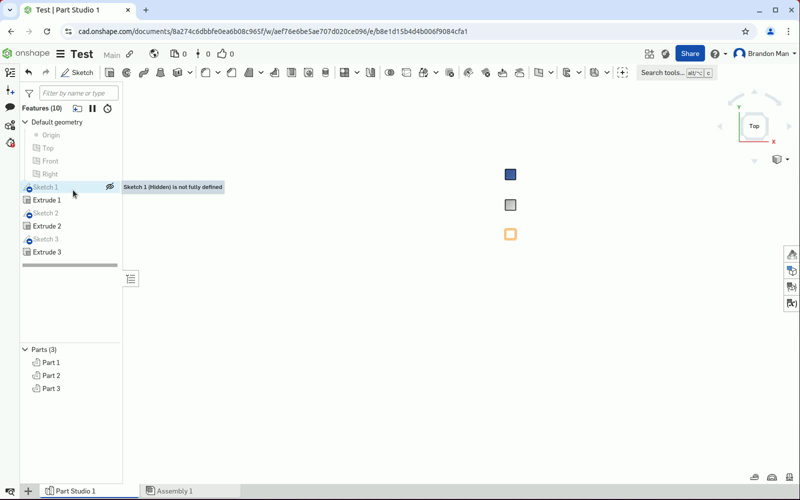
click(73, 189)
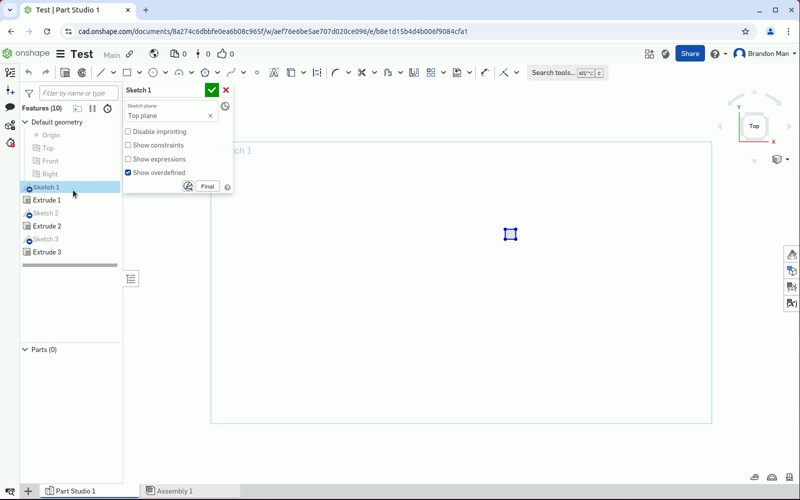
mouse_move(229, 92)
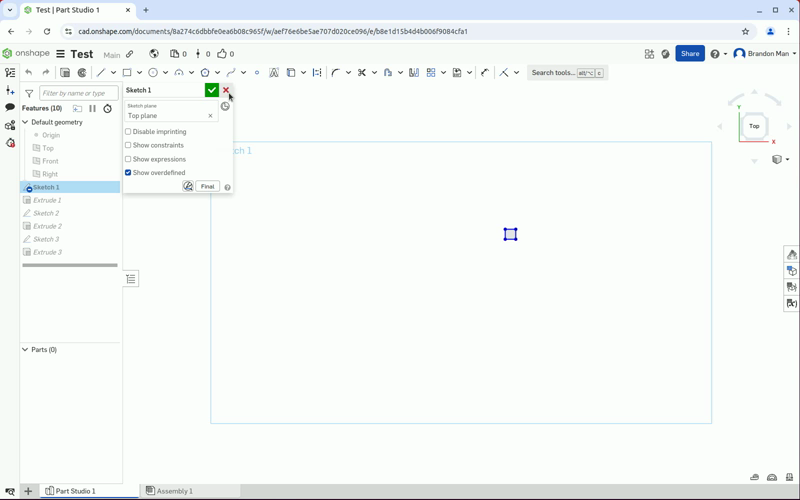
click(229, 92)
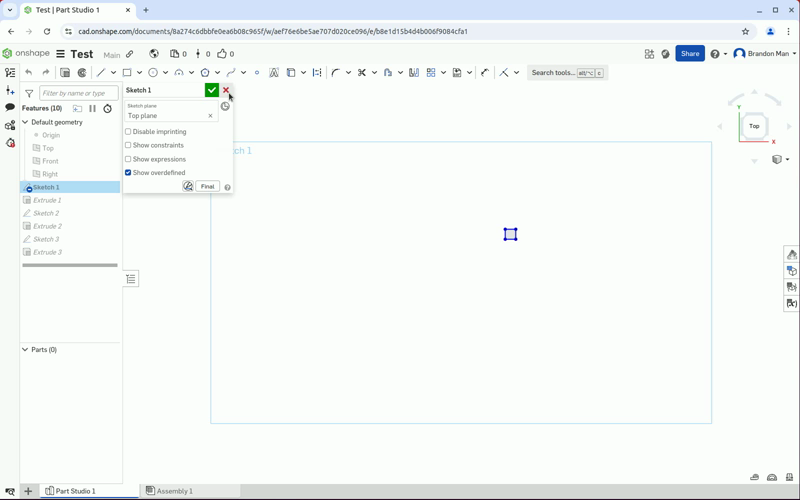
key(shift+s)
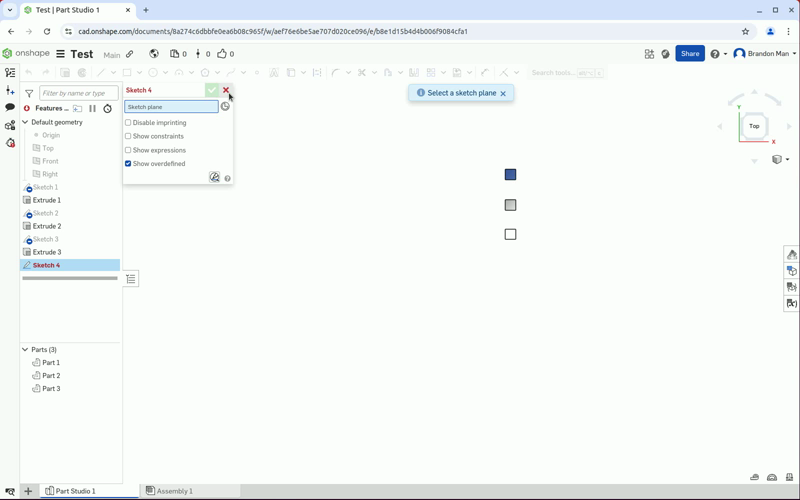
mouse_move(73, 150)
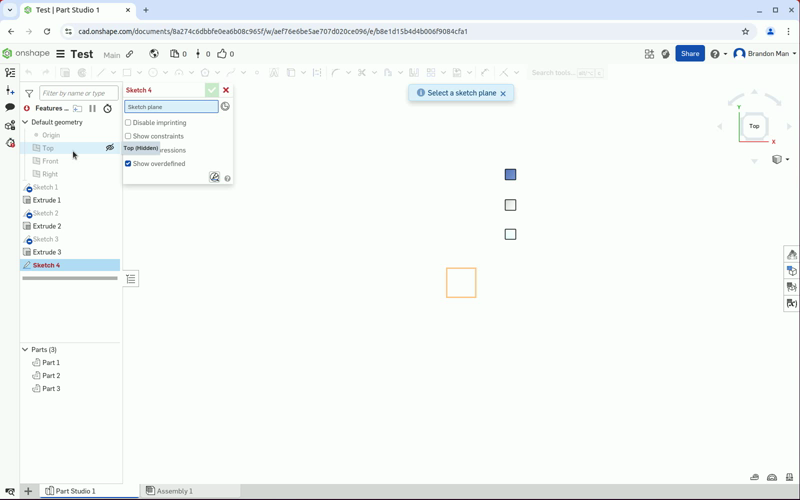
click(73, 150)
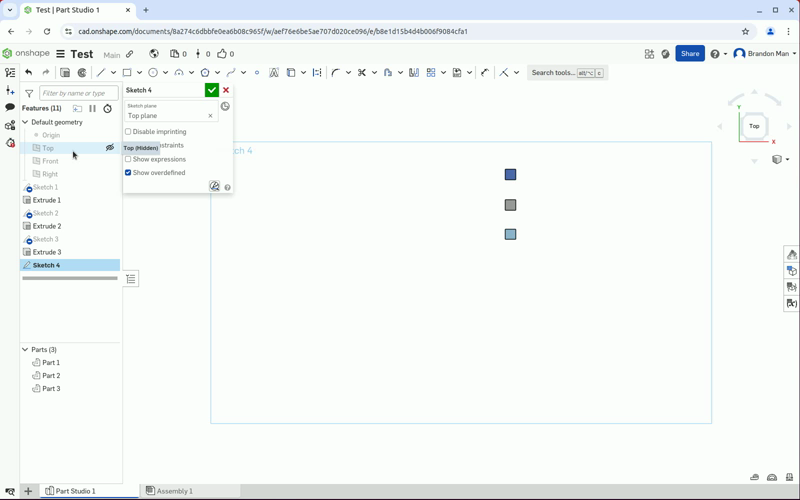
mouse_move(73, 352)
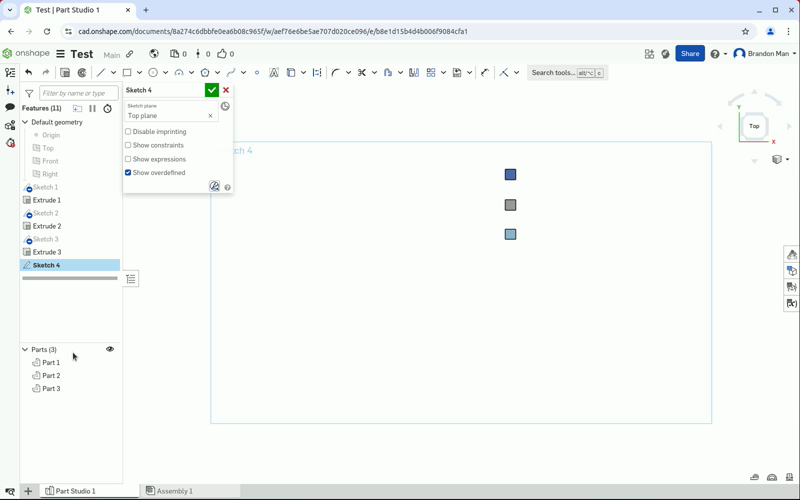
key(y)
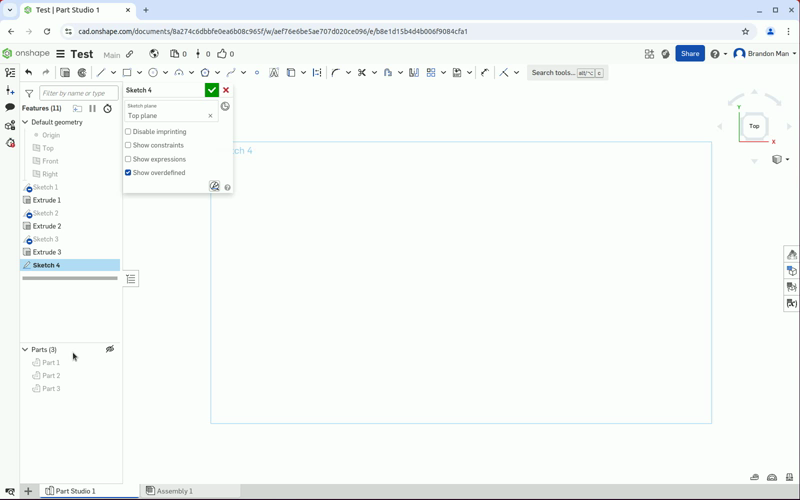
key(l)
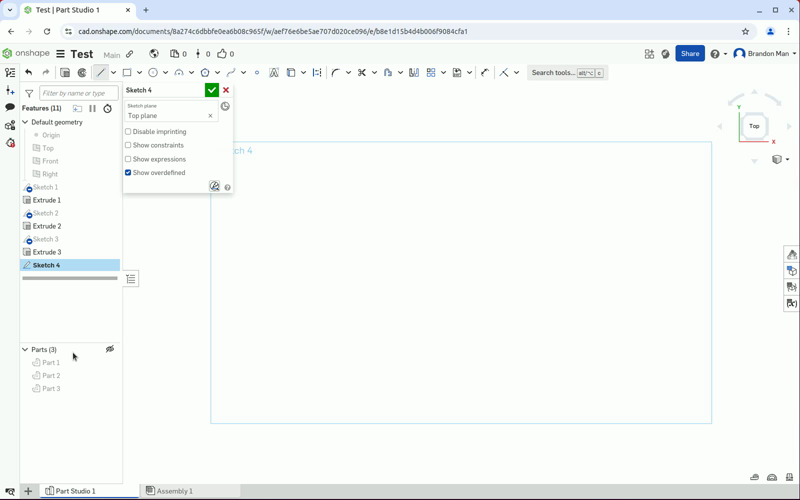
key_down(shift)
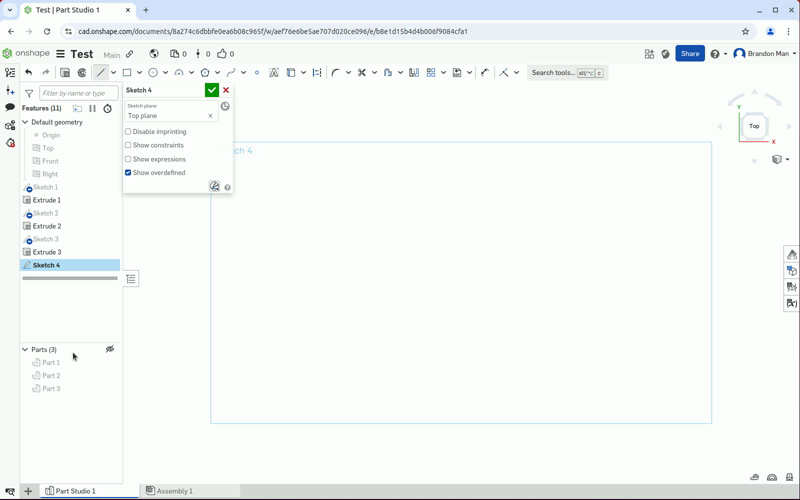
mouse_move(547, 239)
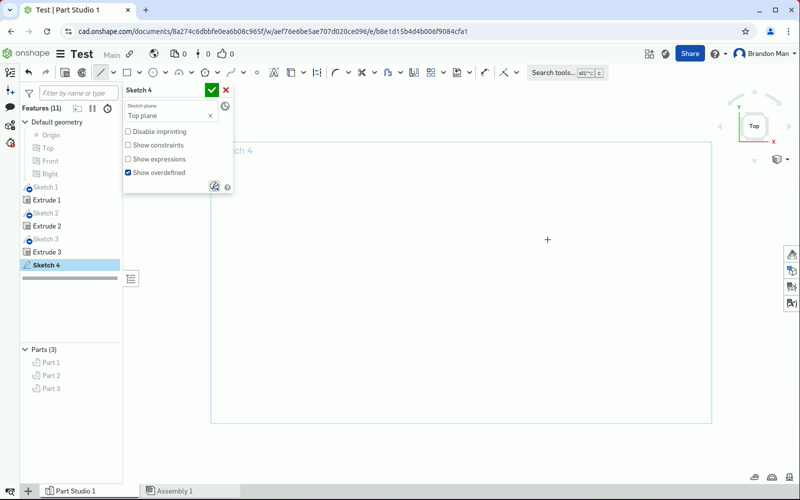
click(547, 239)
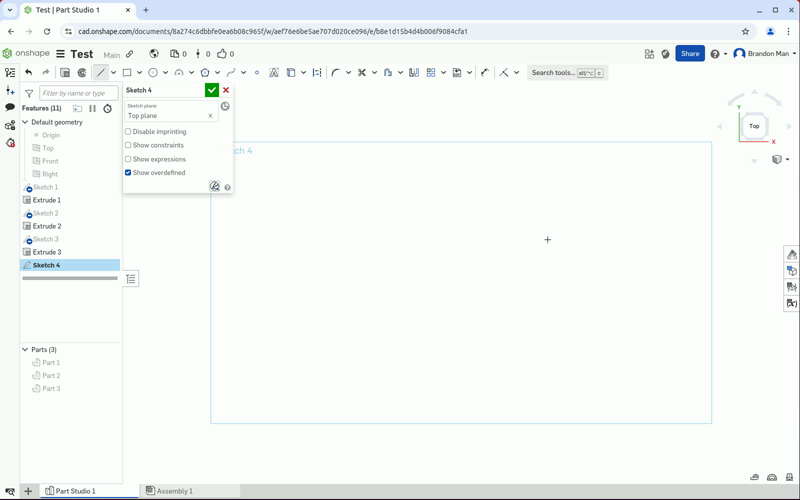
key_up(shift)
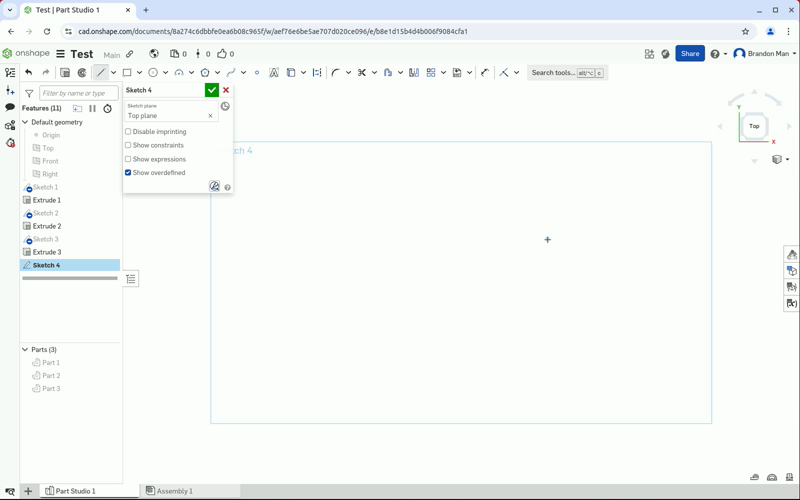
key_down(shift)
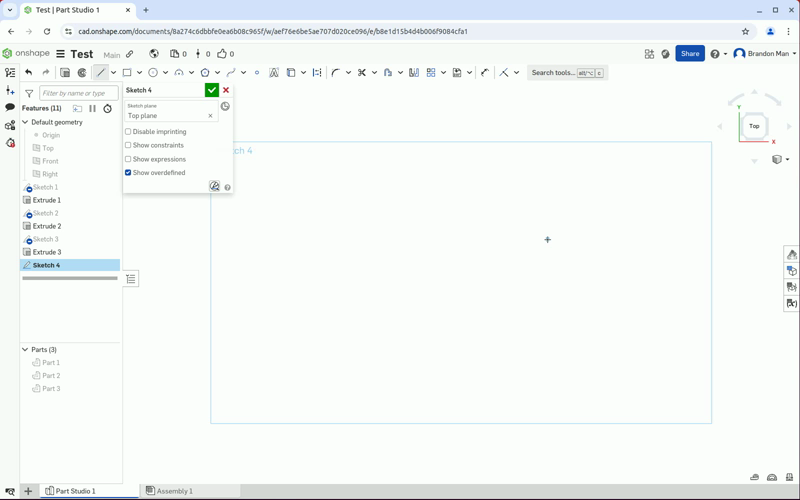
mouse_move(577, 239)
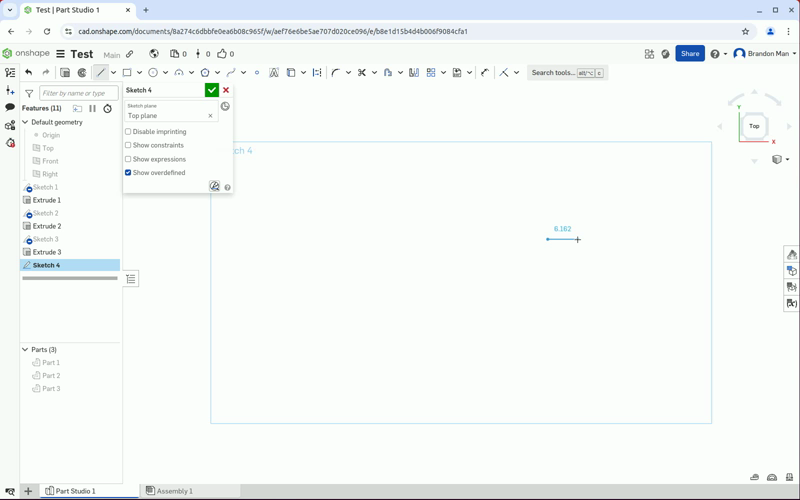
mouse_move(558, 239)
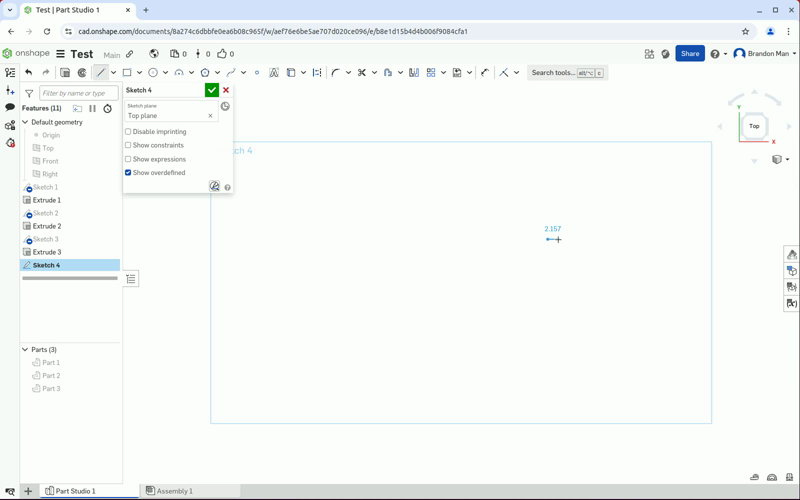
click(558, 239)
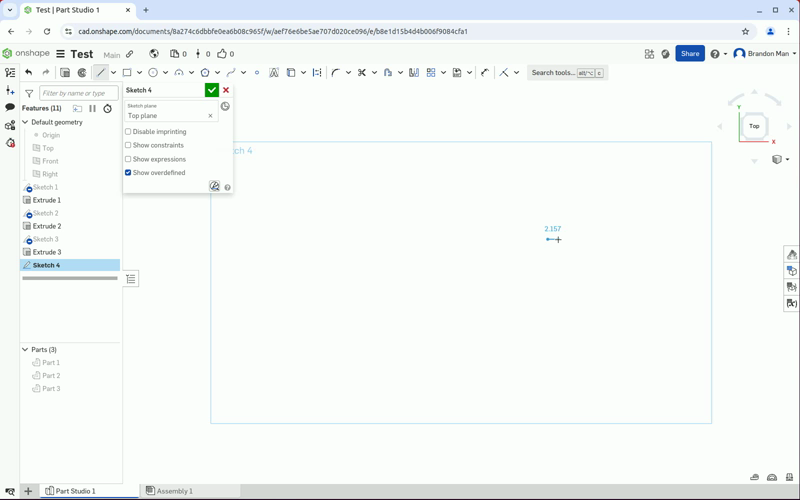
key_up(shift)
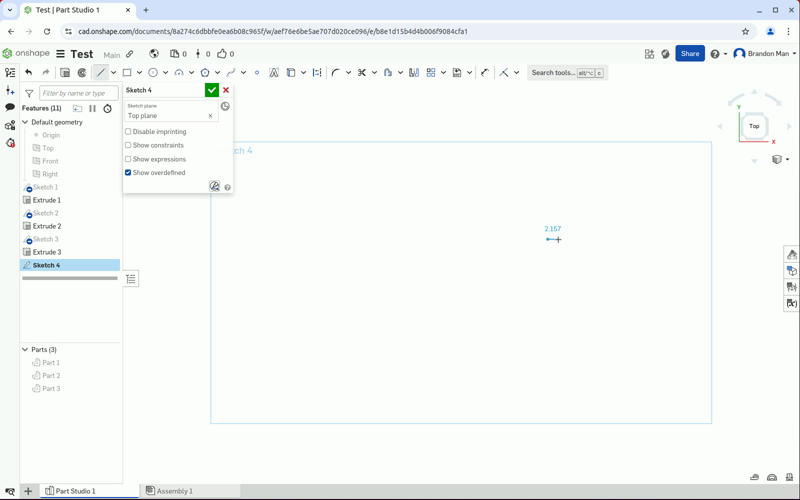
key_down(shift)
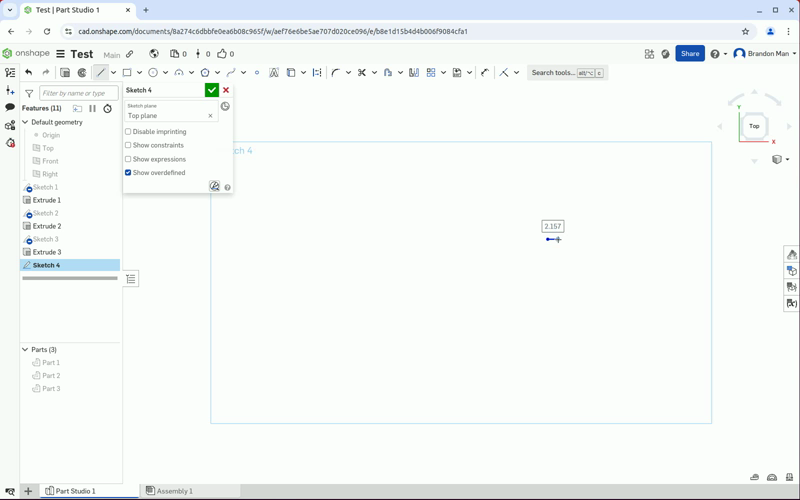
mouse_move(588, 239)
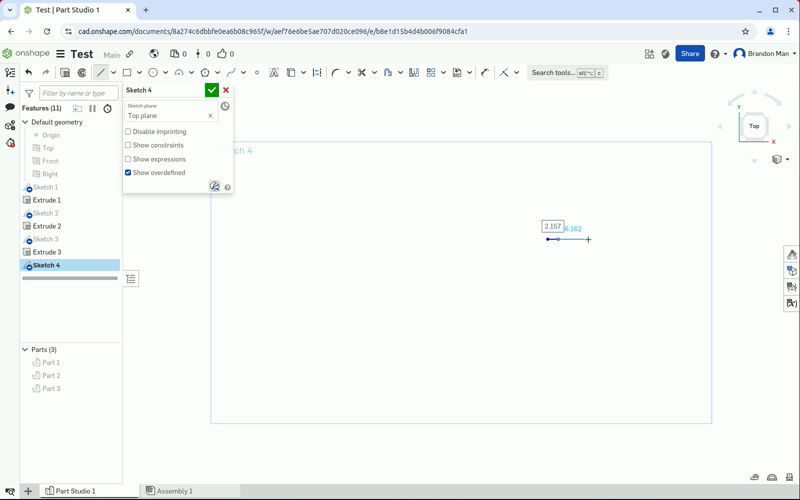
mouse_move(558, 229)
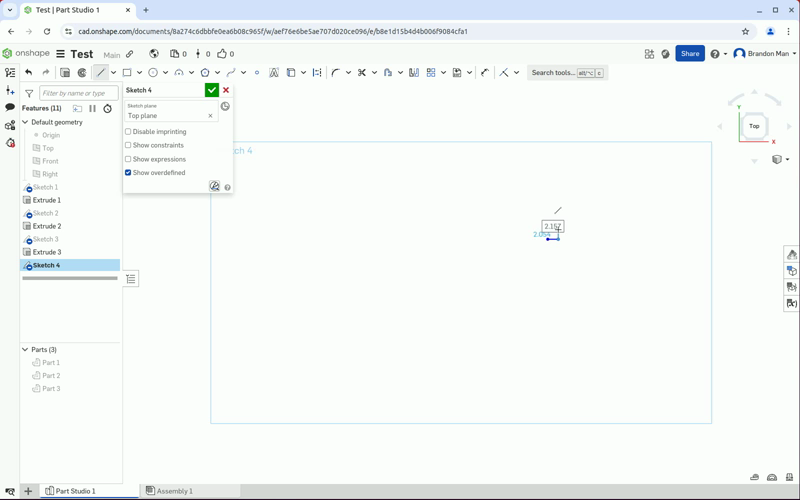
click(558, 229)
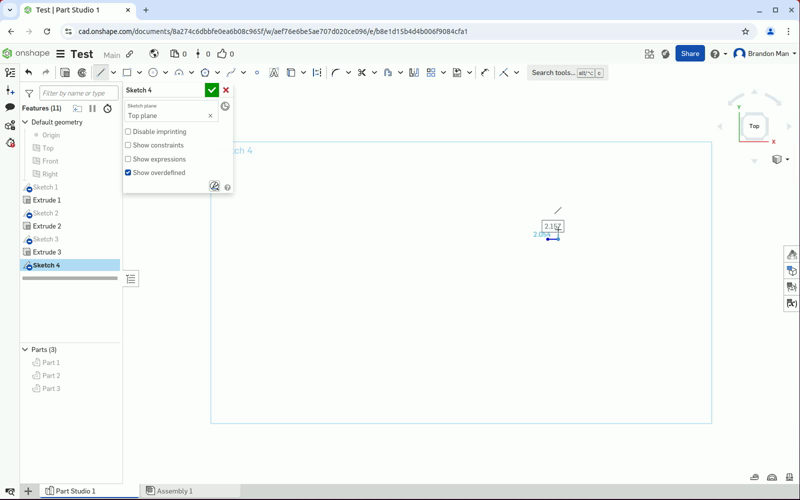
key_up(shift)
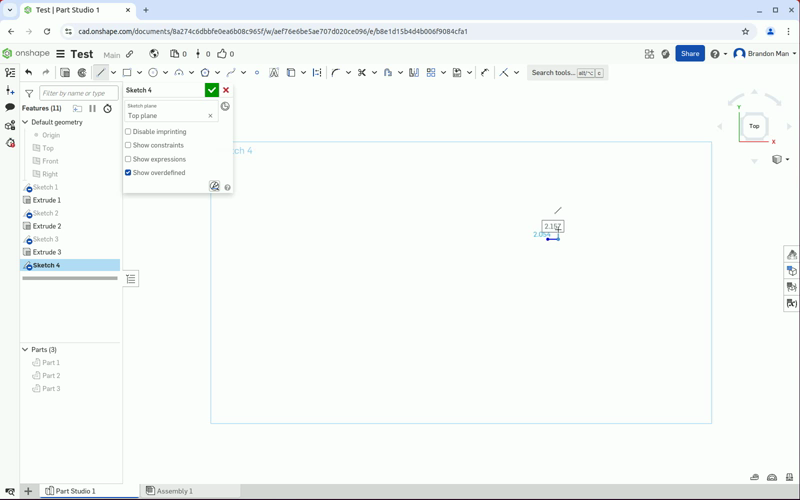
key_down(shift)
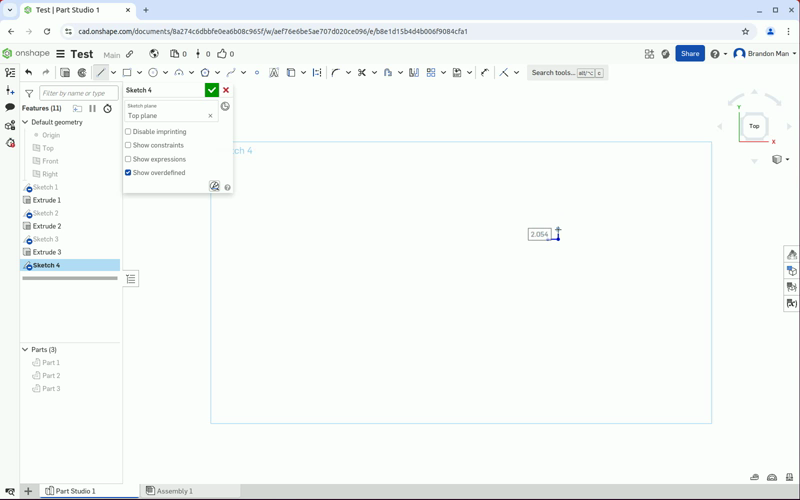
mouse_move(588, 229)
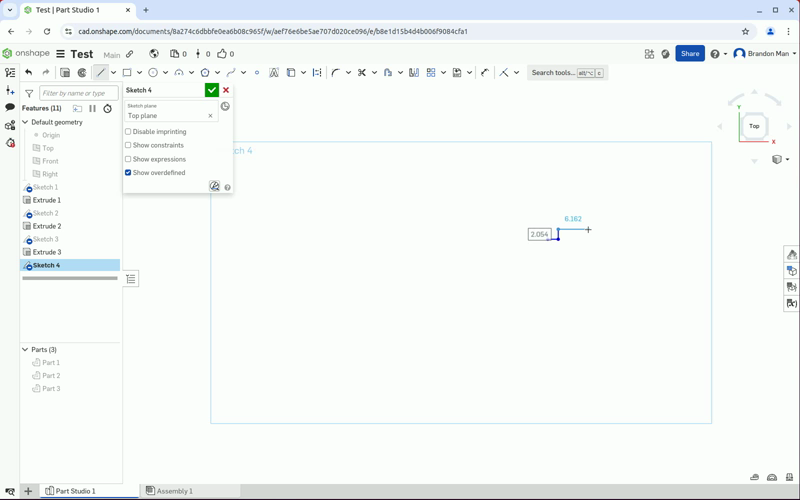
mouse_move(547, 229)
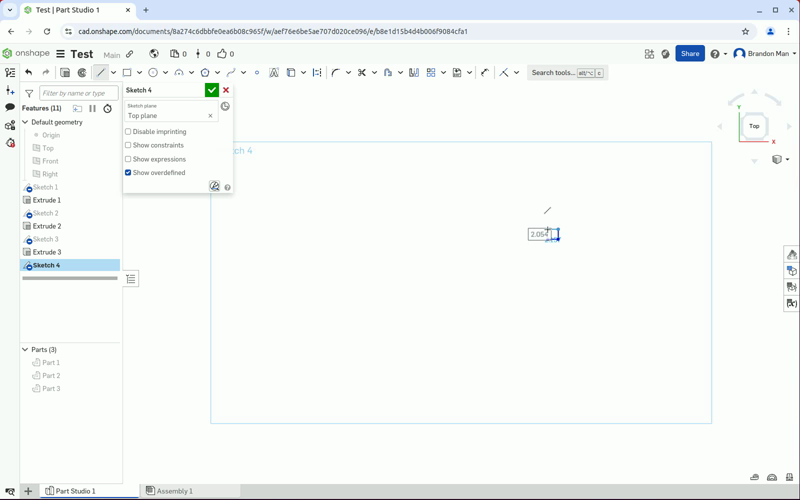
click(547, 229)
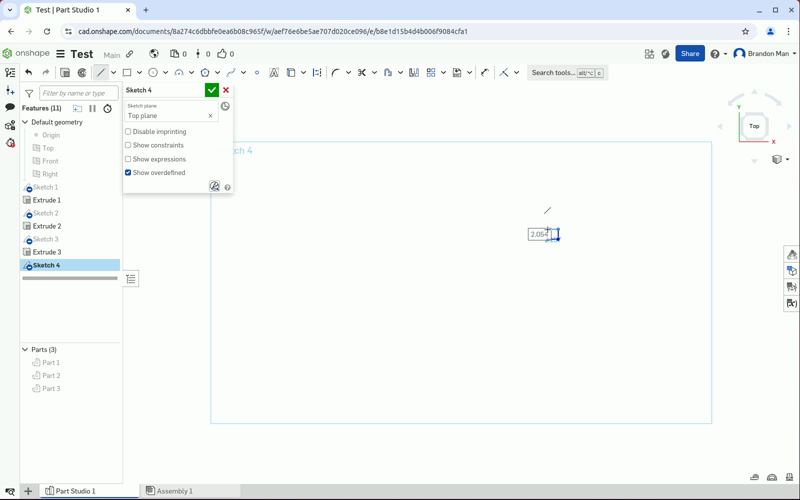
key_up(shift)
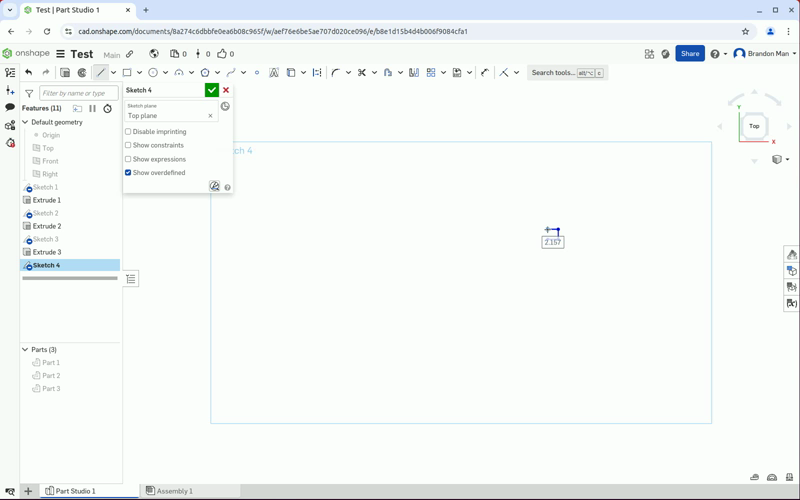
mouse_move(577, 229)
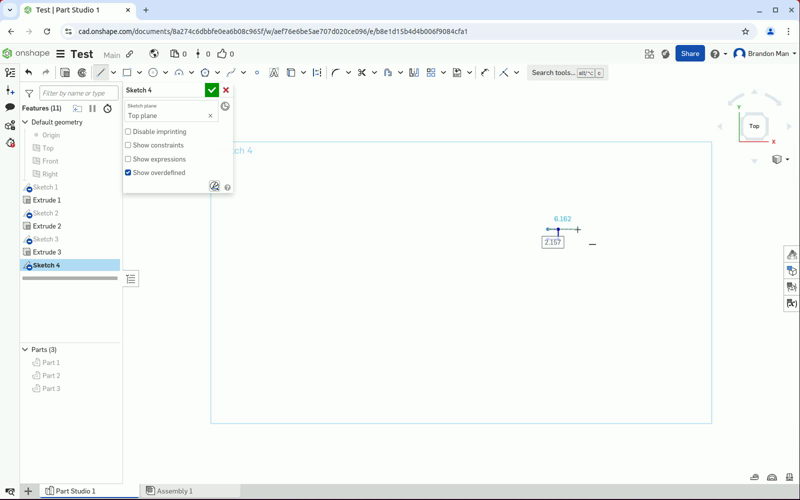
key_down(shift)
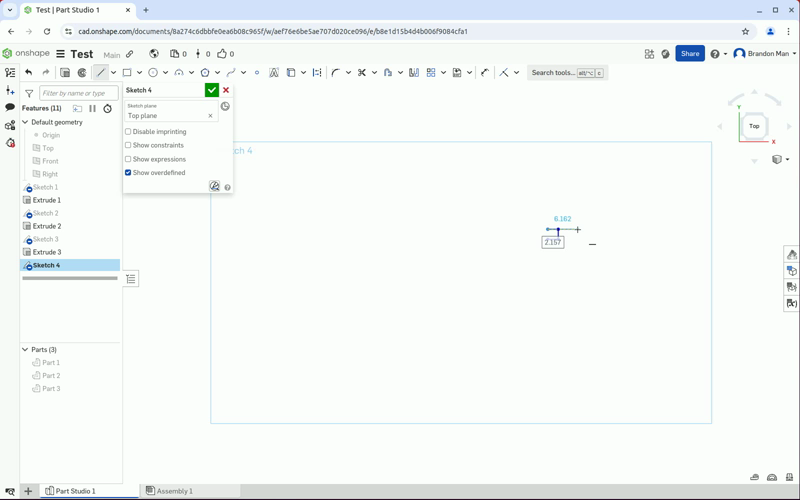
mouse_move(547, 239)
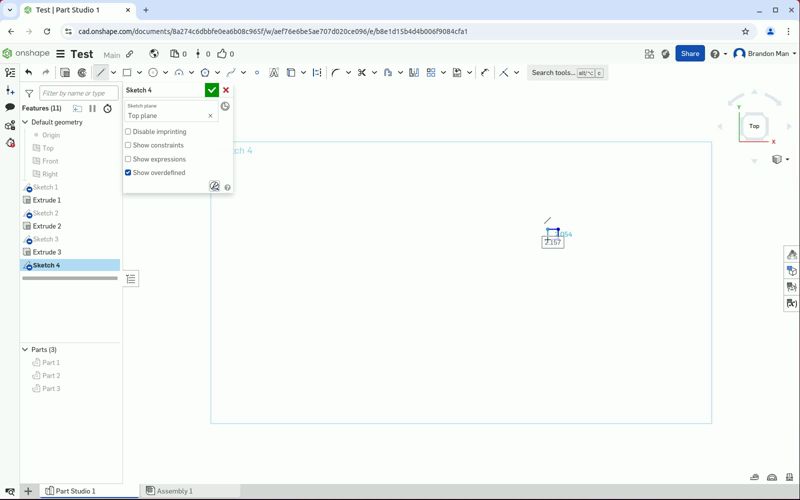
key_up(shift)
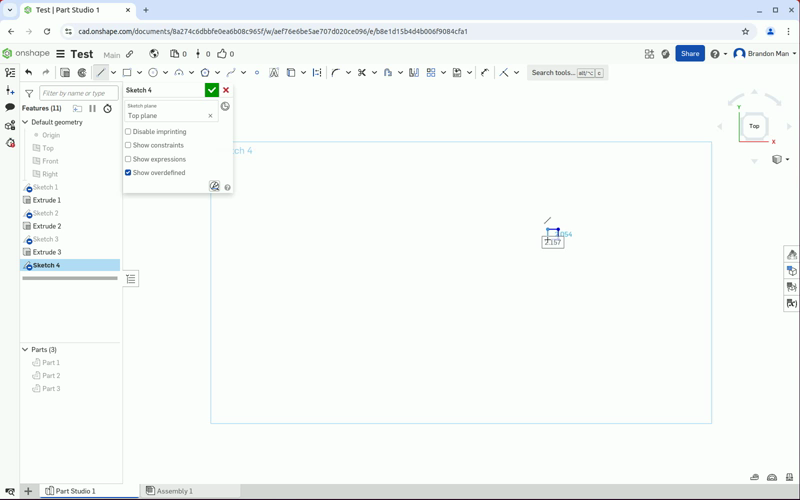
click(547, 239)
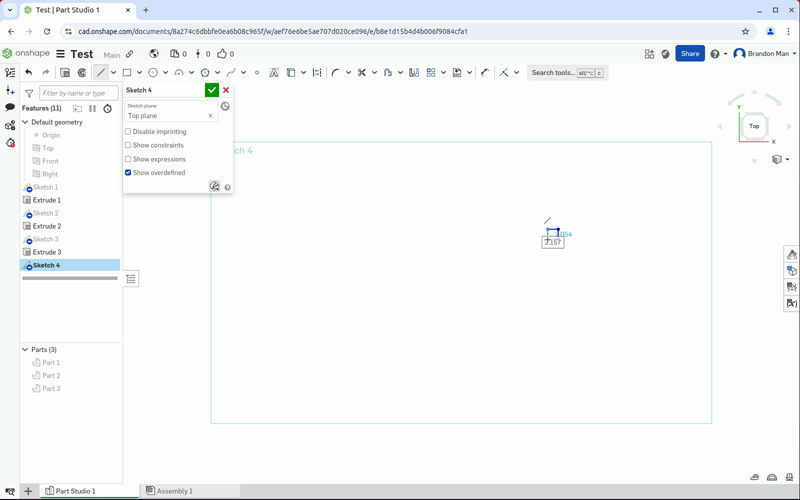
key(esc)
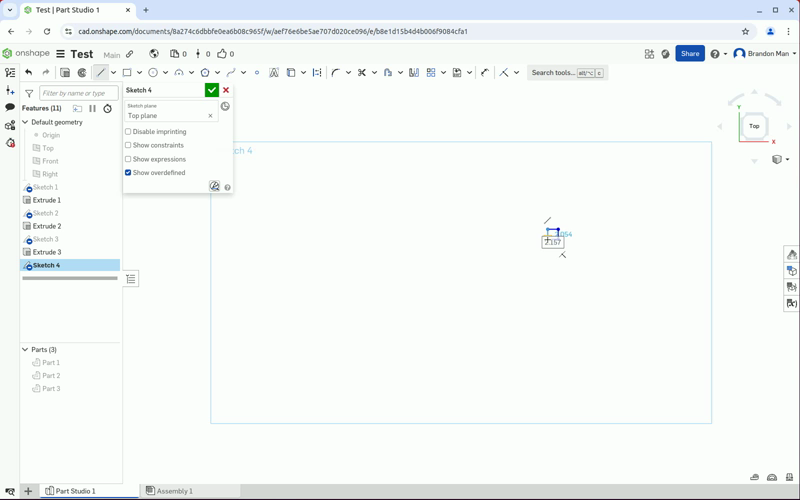
mouse_move(557, 238)
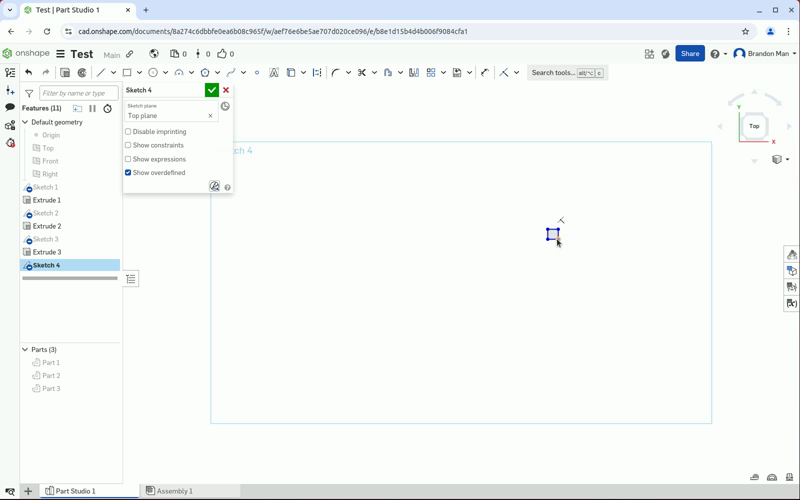
scroll(6)
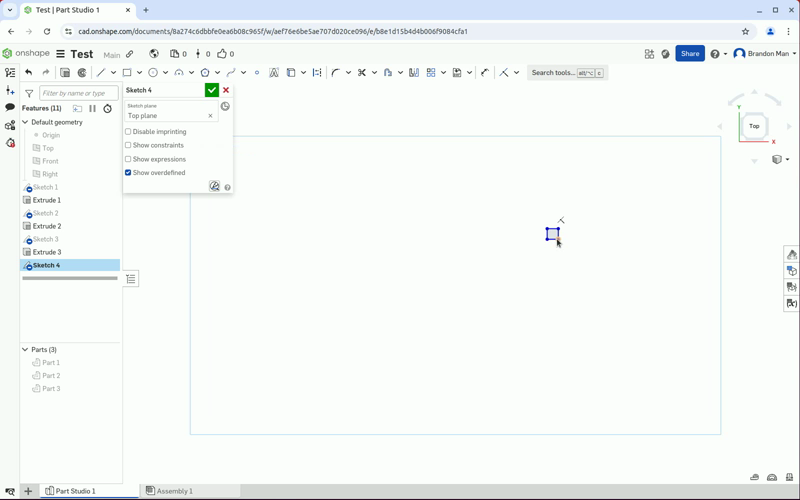
scroll(6)
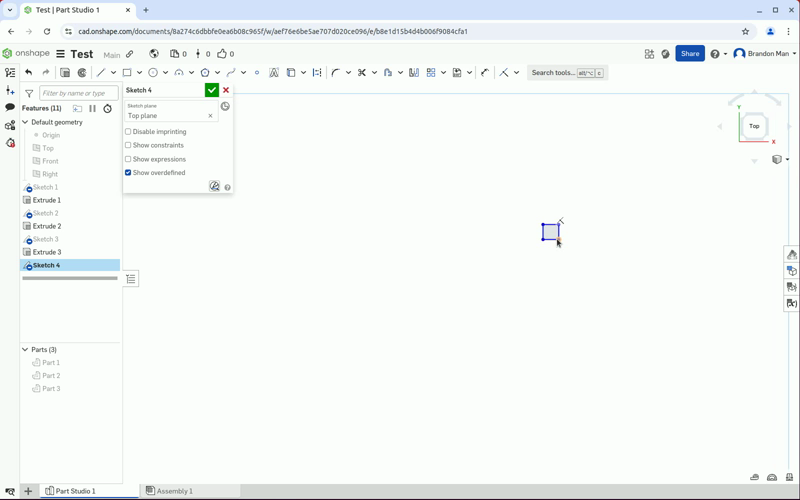
scroll(6)
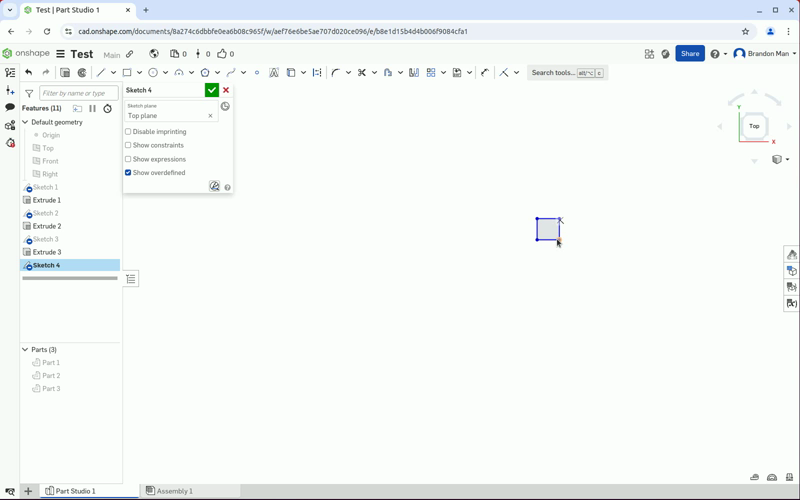
scroll(6)
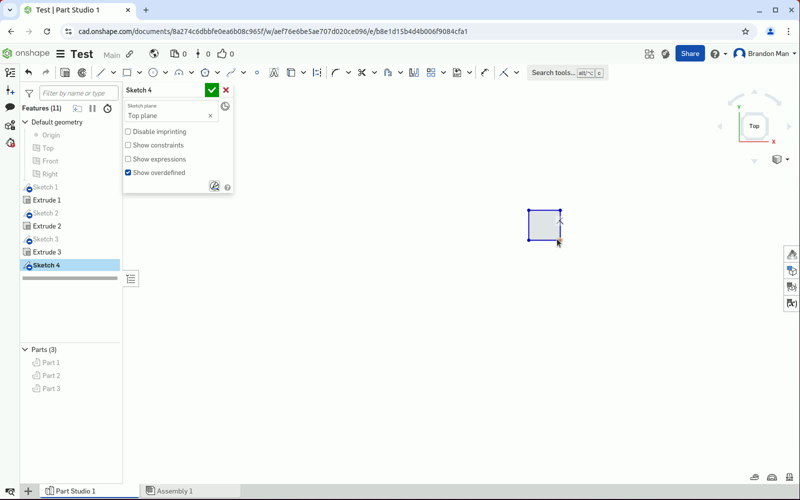
scroll(6)
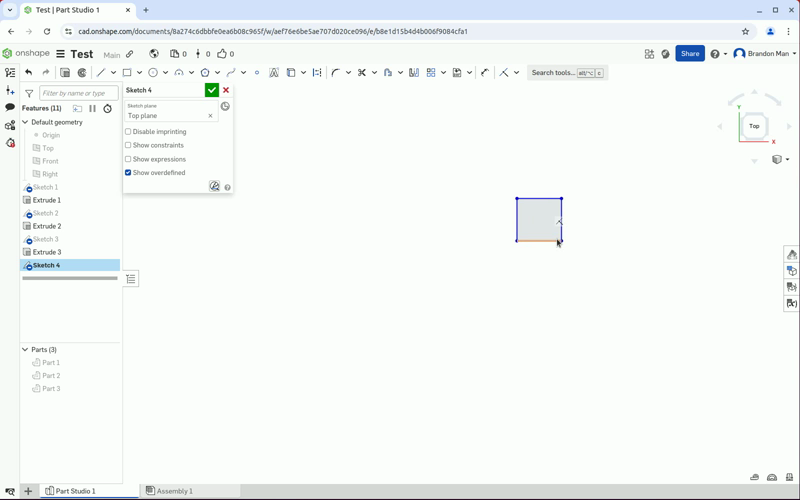
scroll(6)
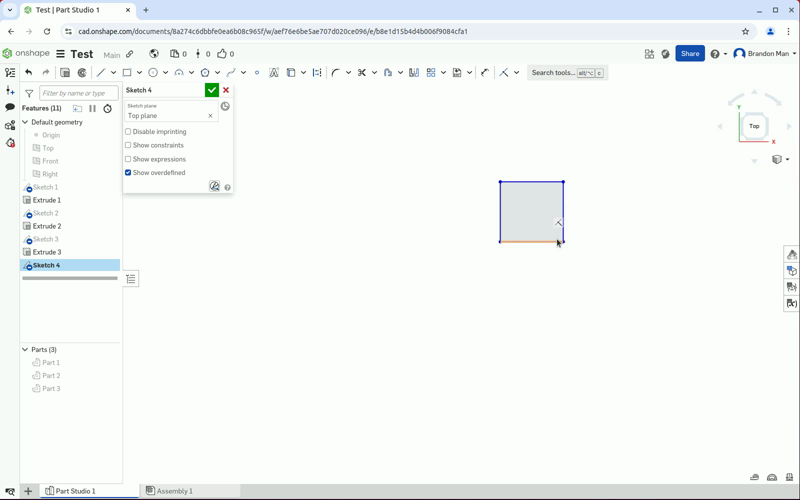
scroll(6)
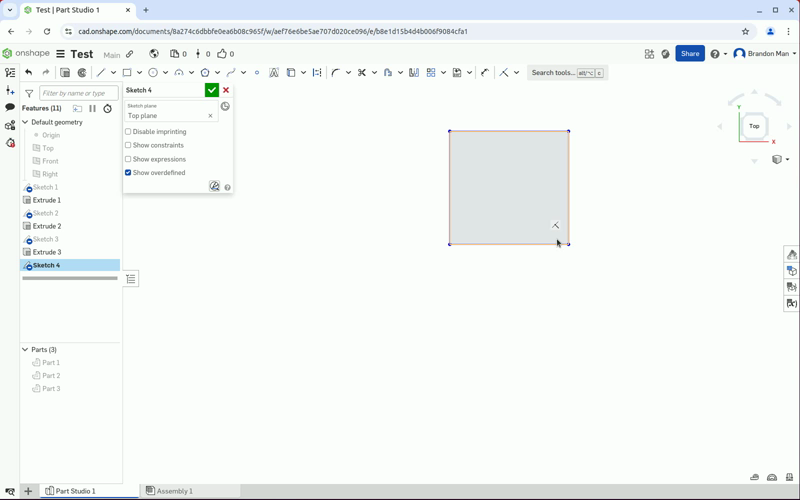
click(557, 238)
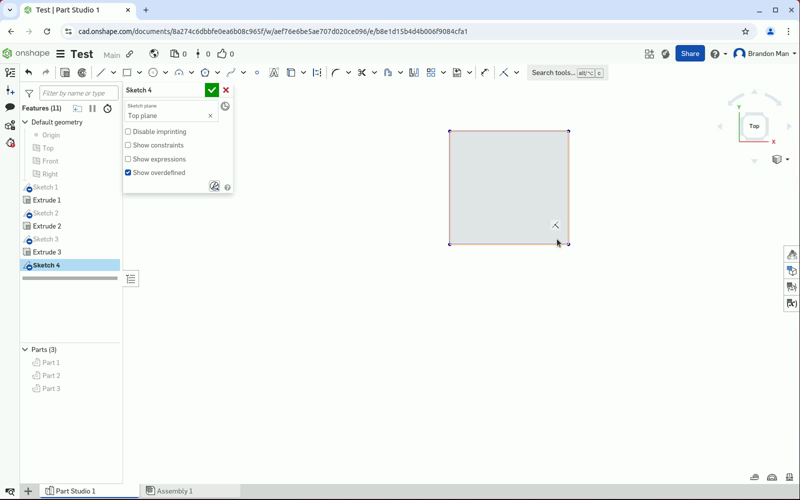
scroll(-6)
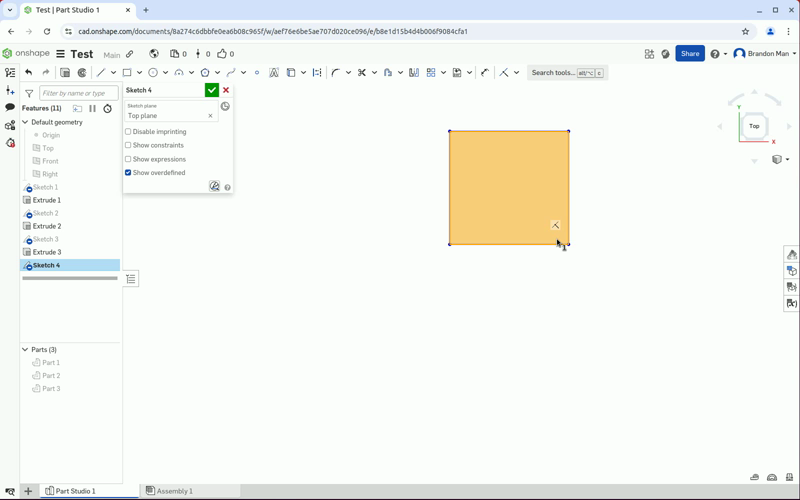
scroll(-6)
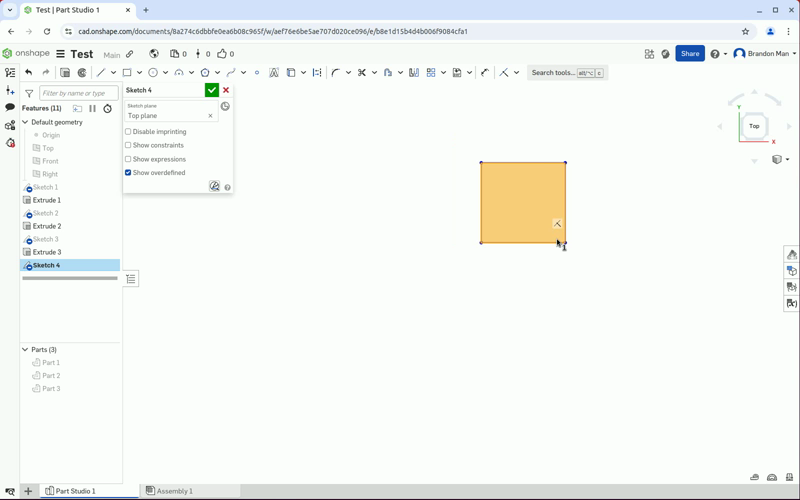
scroll(-6)
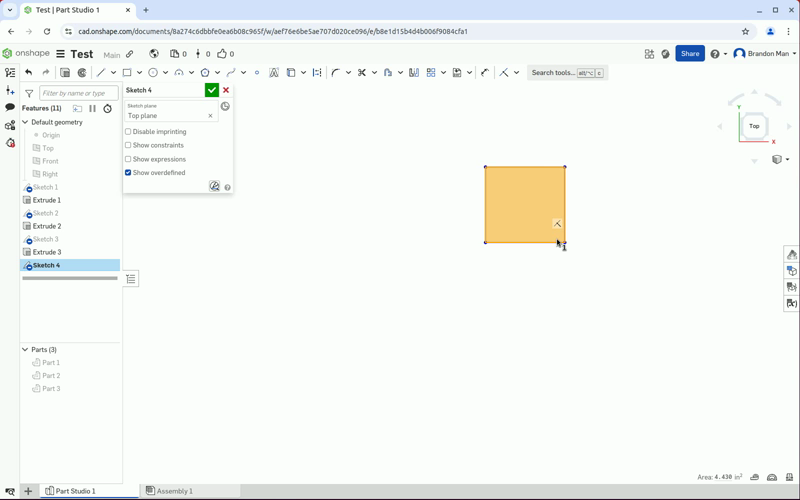
scroll(-6)
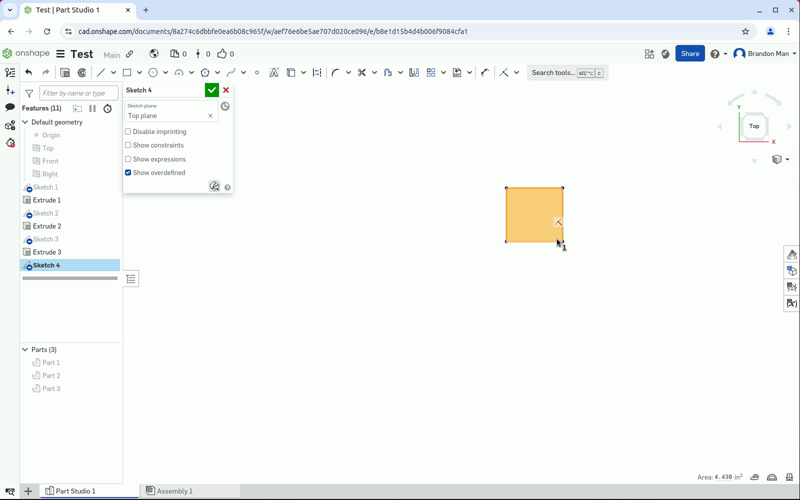
scroll(-6)
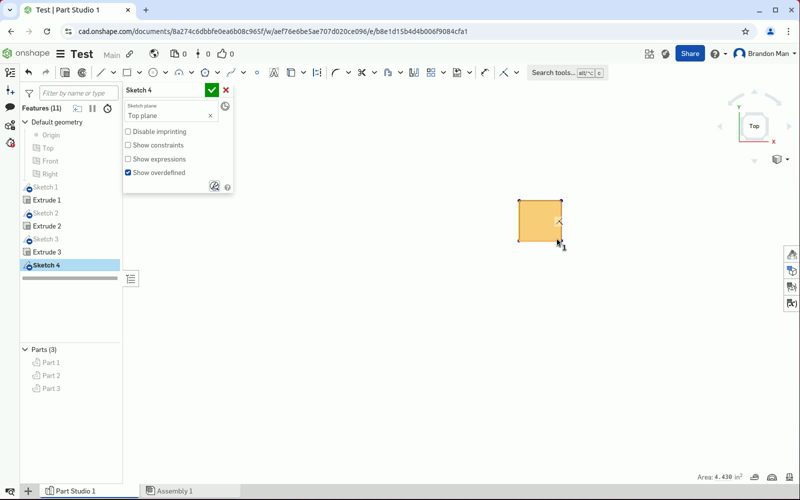
scroll(-6)
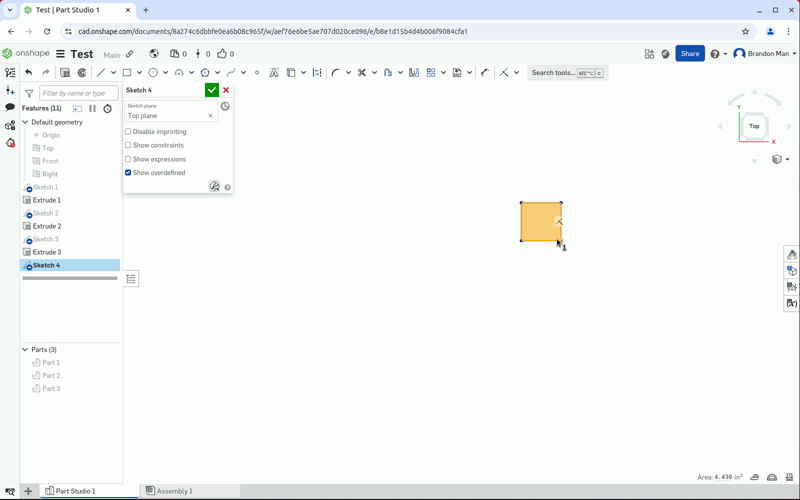
scroll(-6)
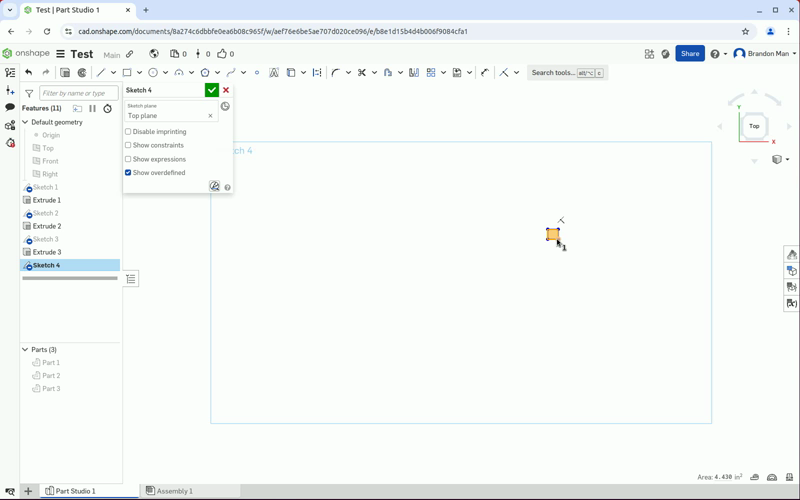
mouse_move(73, 352)
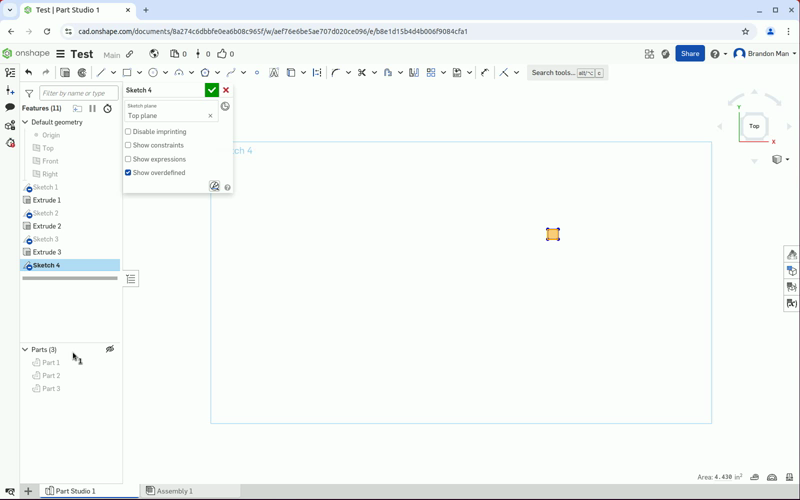
key(shift+y)
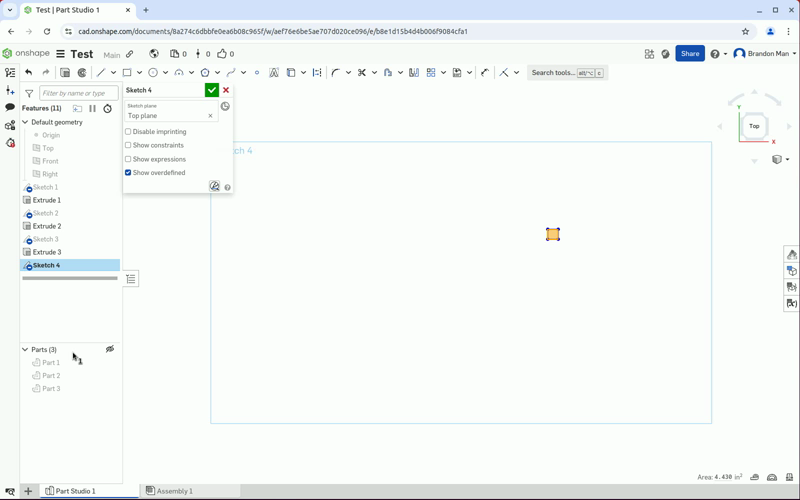
key(shift+e)
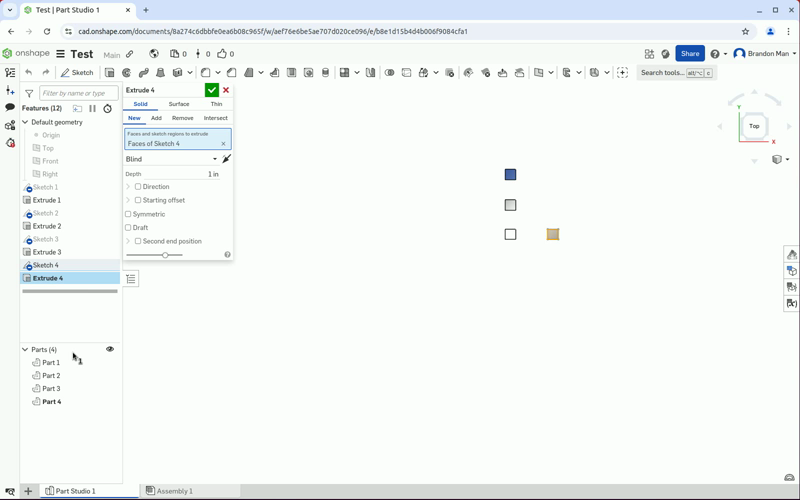
mouse_move(143, 106)
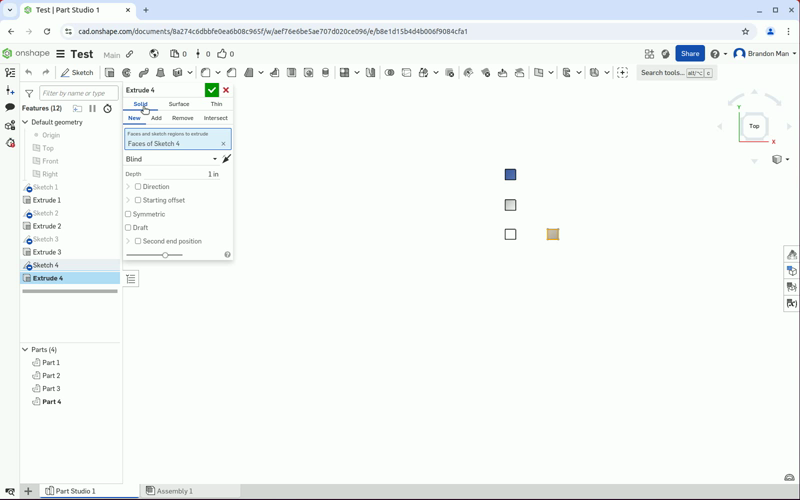
click(143, 106)
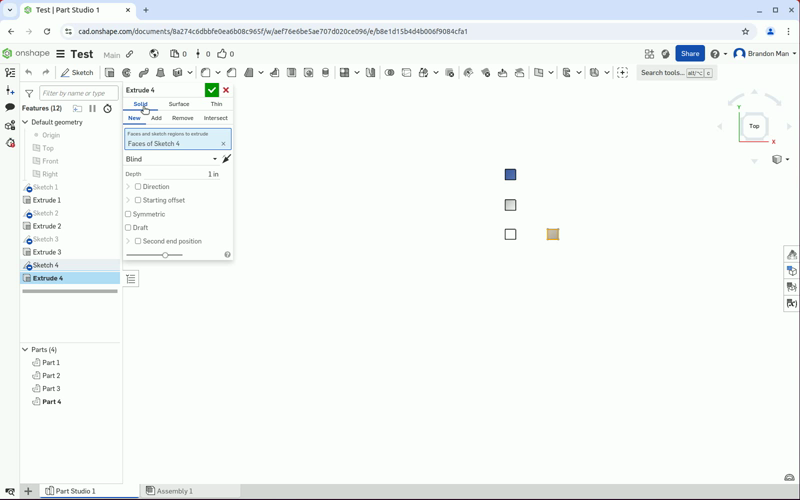
mouse_move(137, 120)
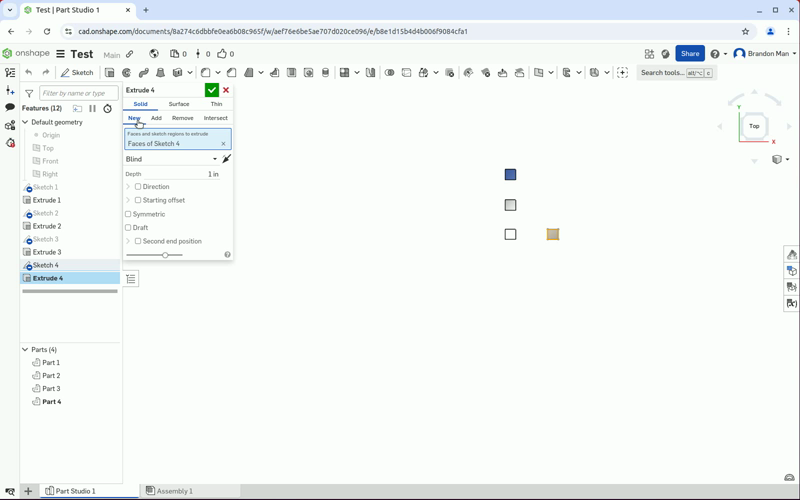
click(137, 120)
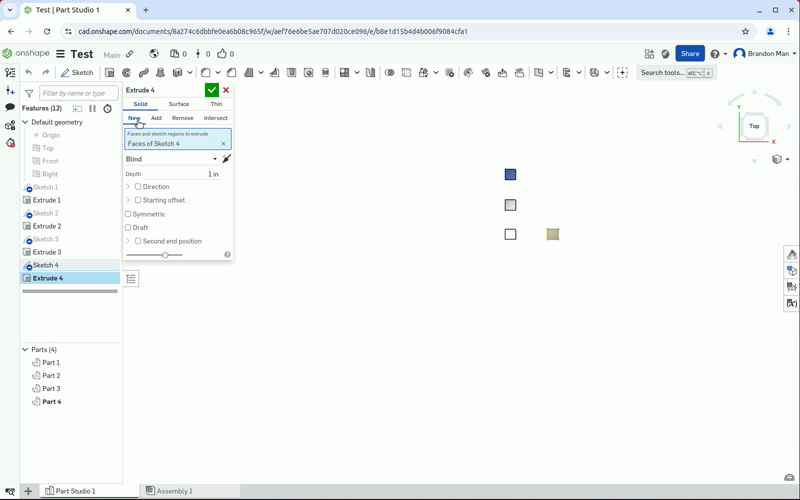
key(tab, 4)
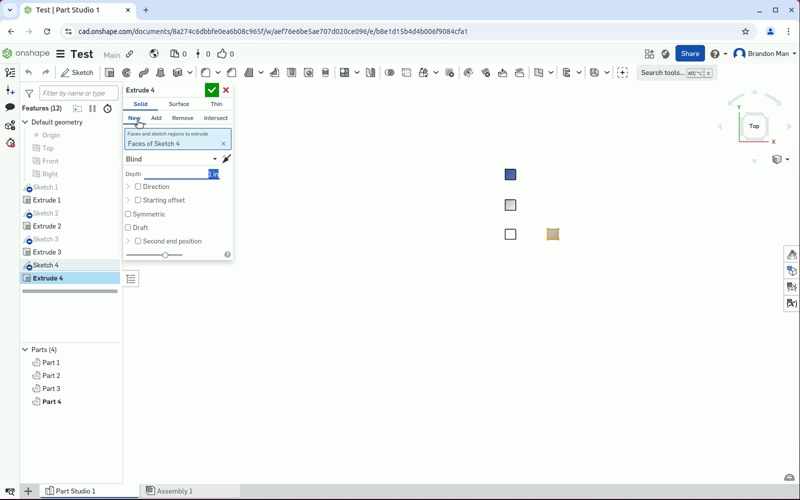
text(2.407)
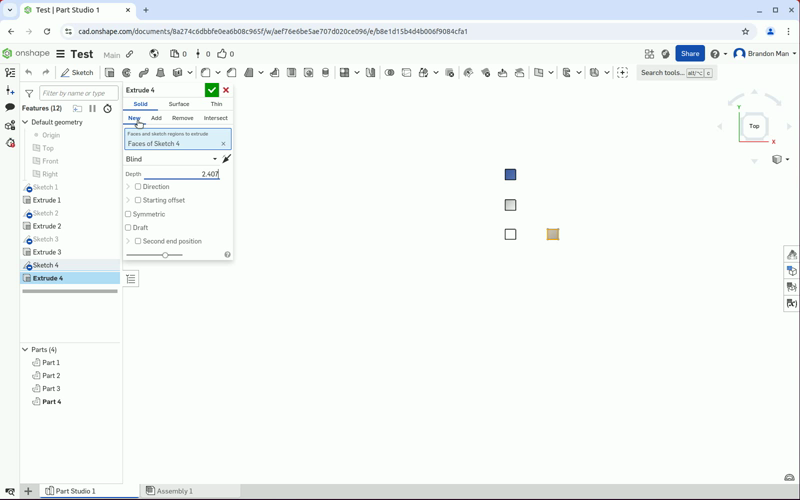
key(enter)
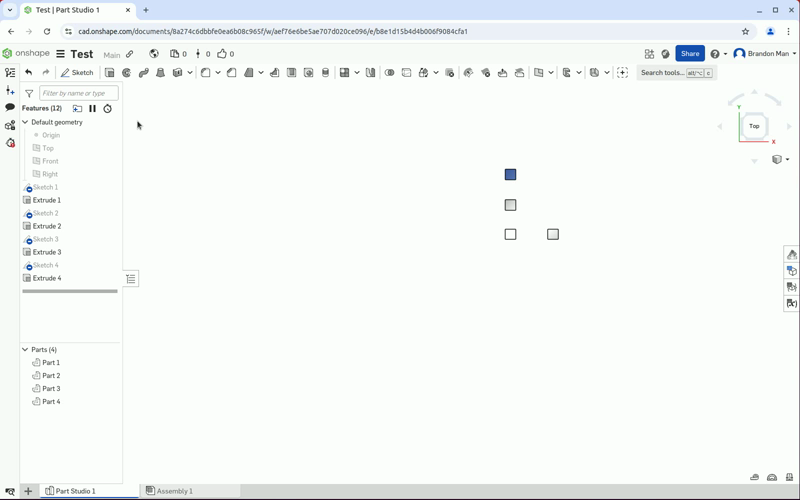
key(shift+h)
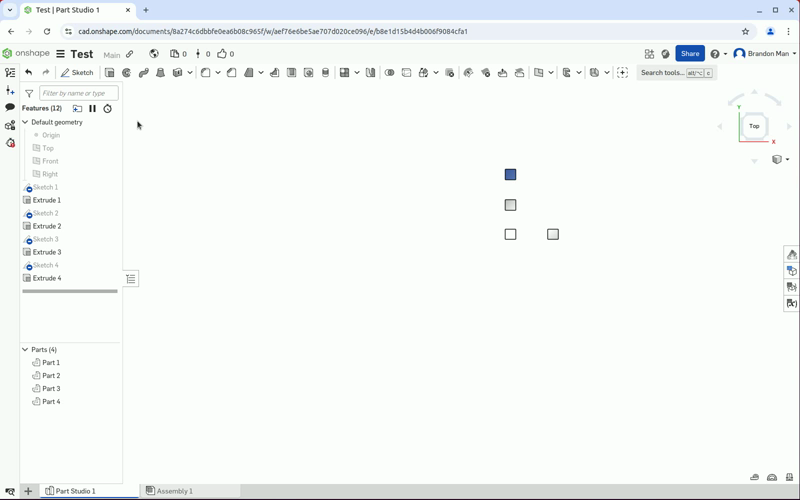
key(shift+h)
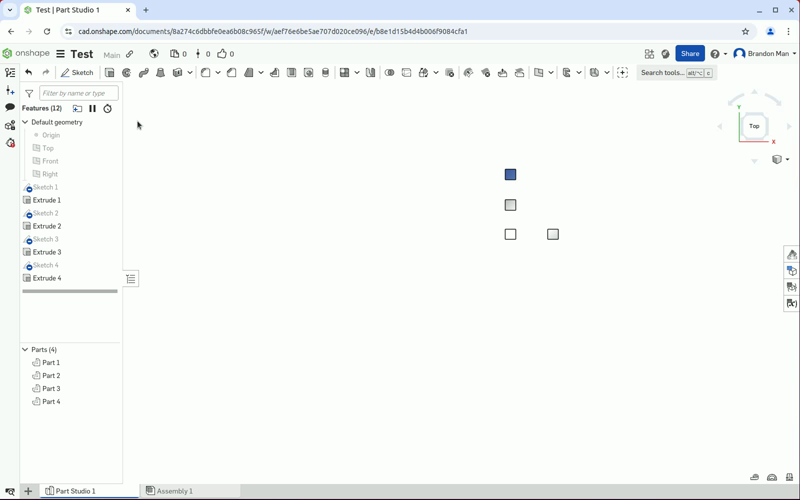
mouse_move(73, 189)
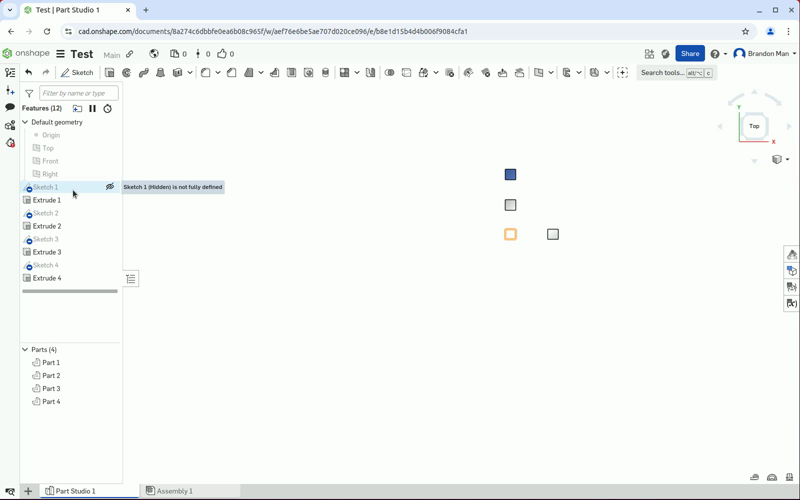
click(73, 189)
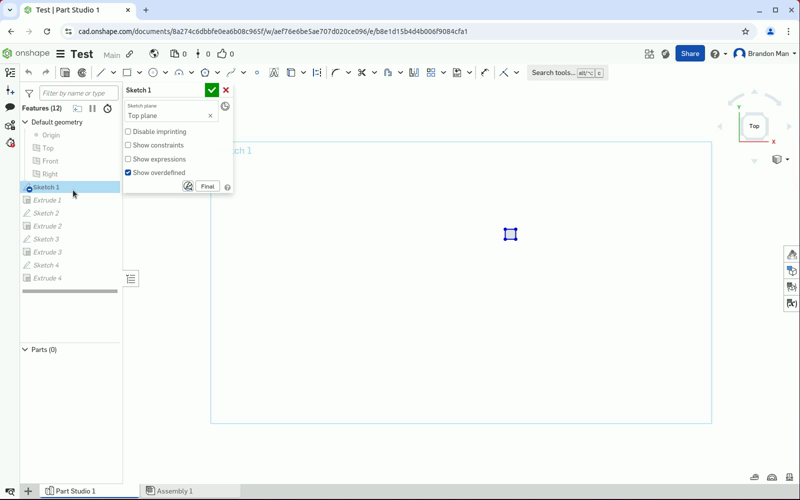
mouse_move(229, 92)
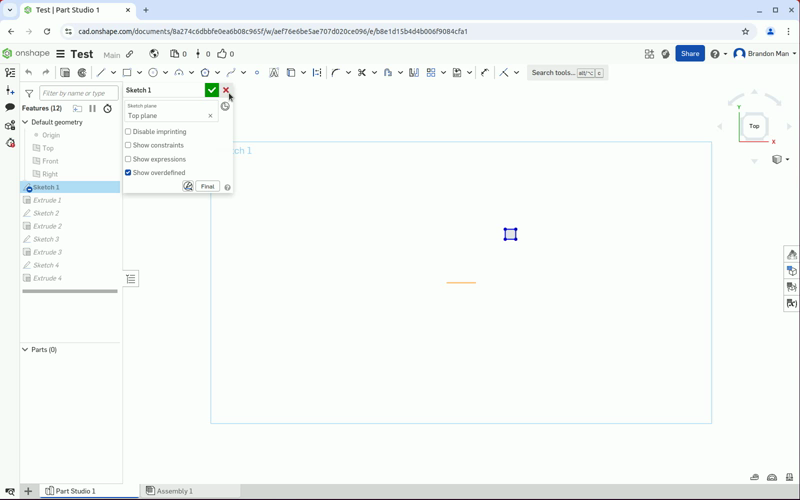
click(229, 92)
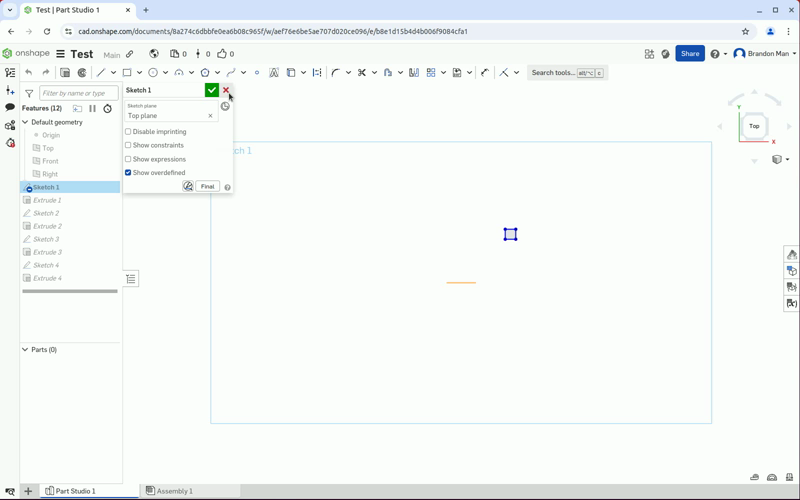
key(shift+s)
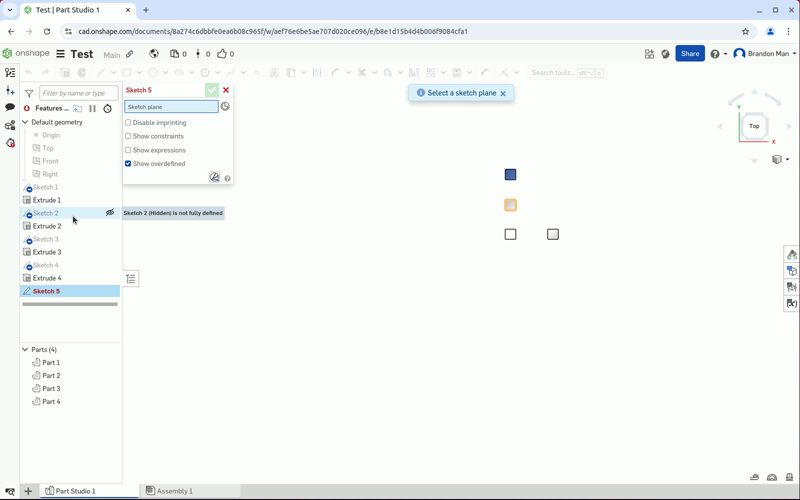
scroll(3)
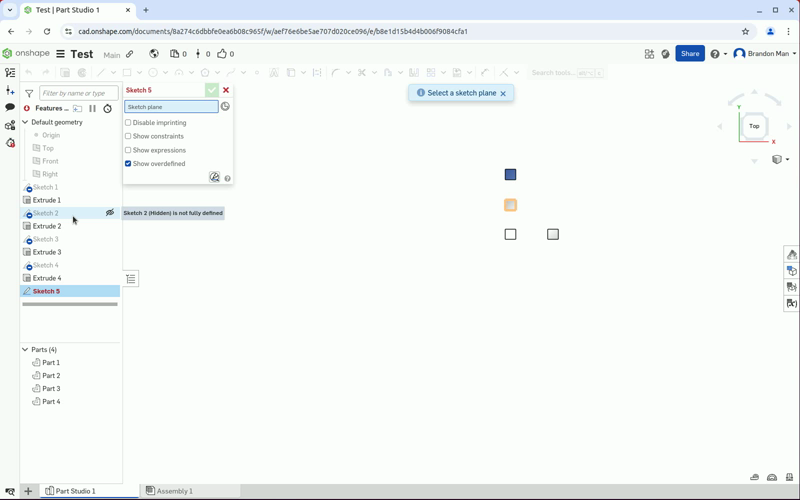
mouse_move(73, 150)
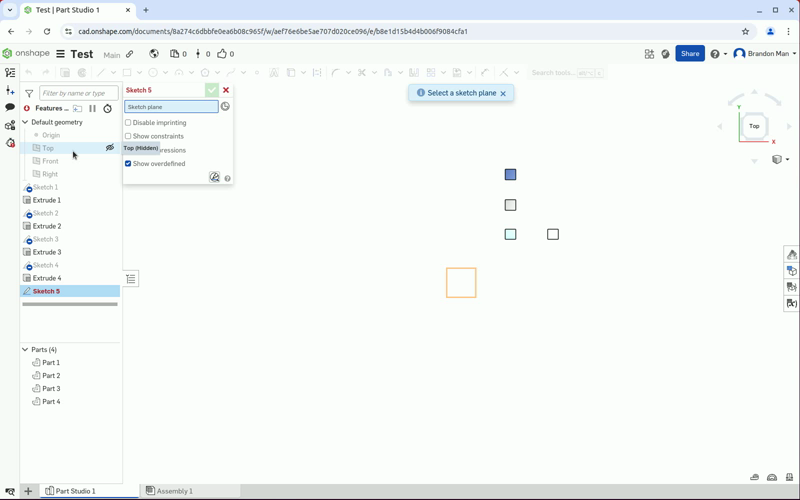
click(73, 150)
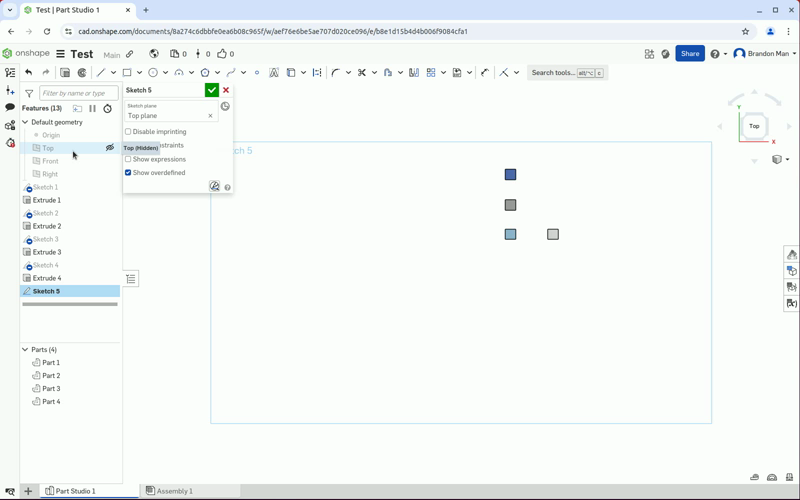
mouse_move(73, 352)
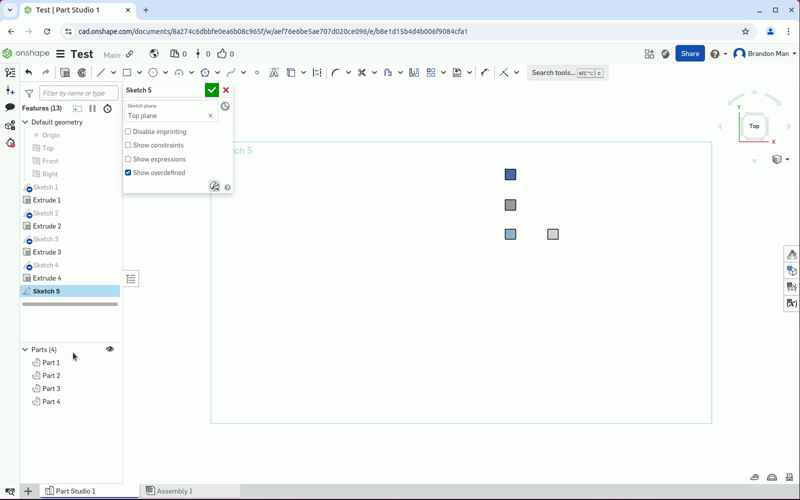
key(y)
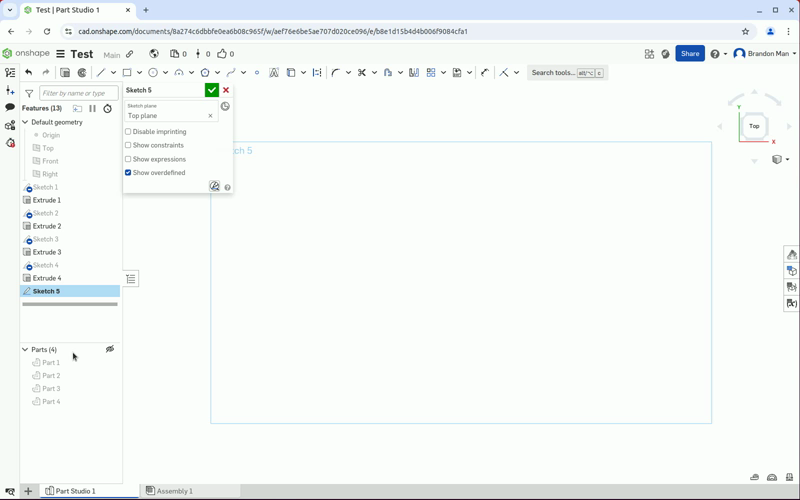
key(l)
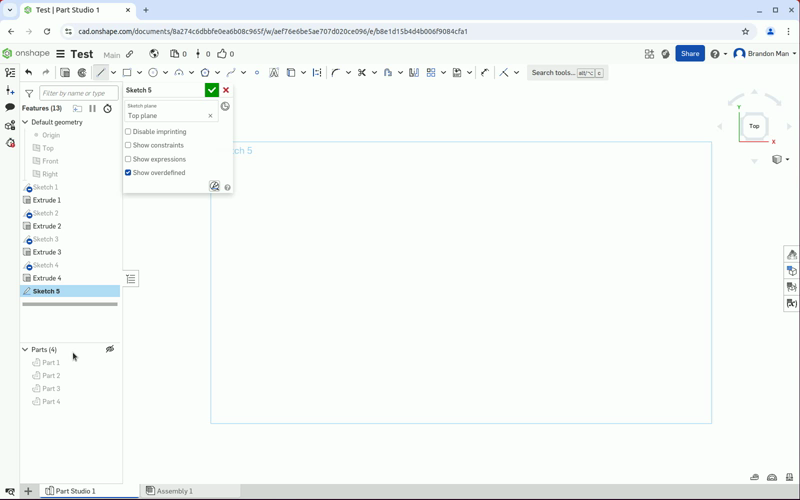
key_down(shift)
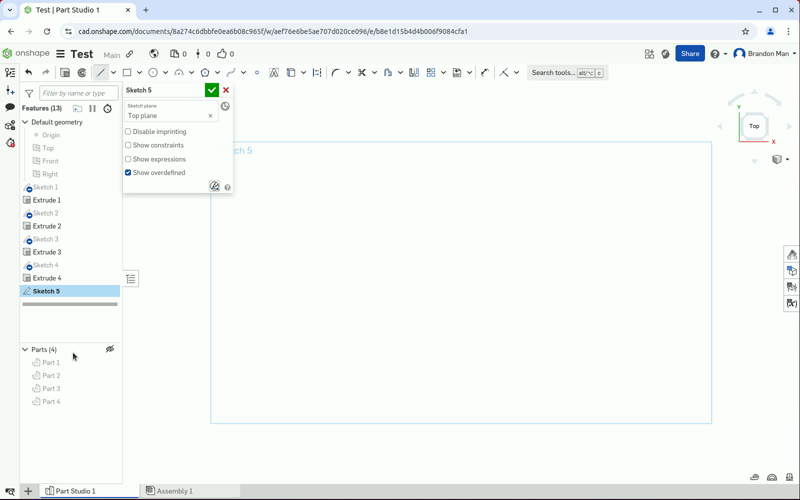
mouse_move(547, 210)
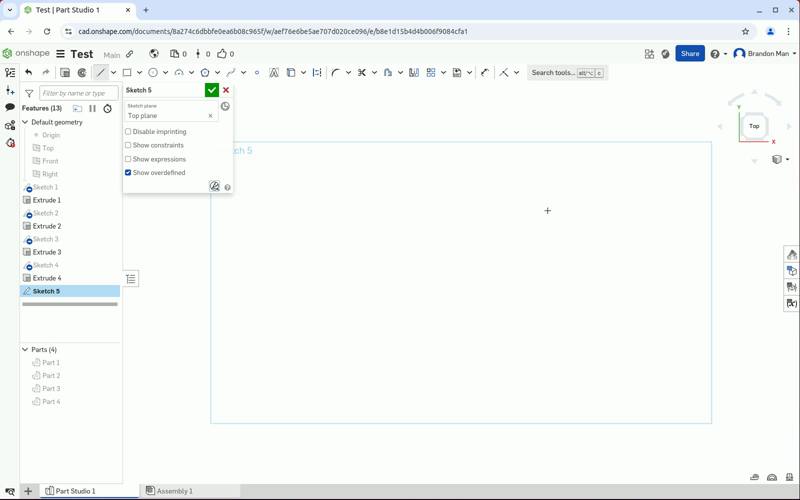
click(547, 210)
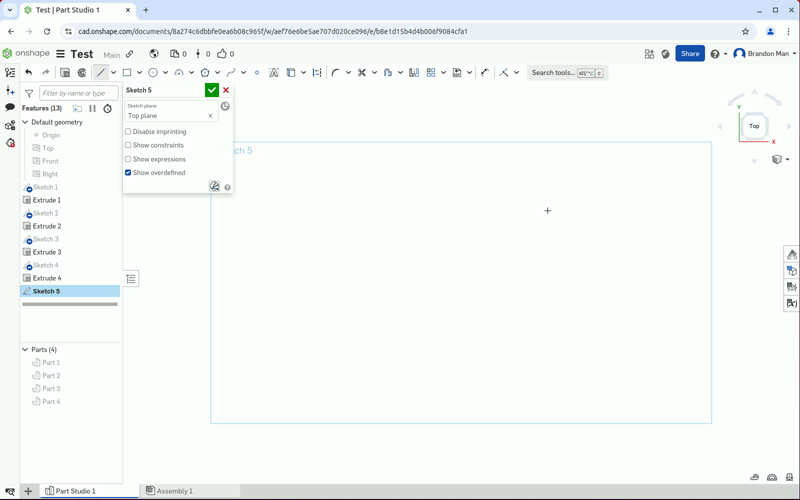
key_up(shift)
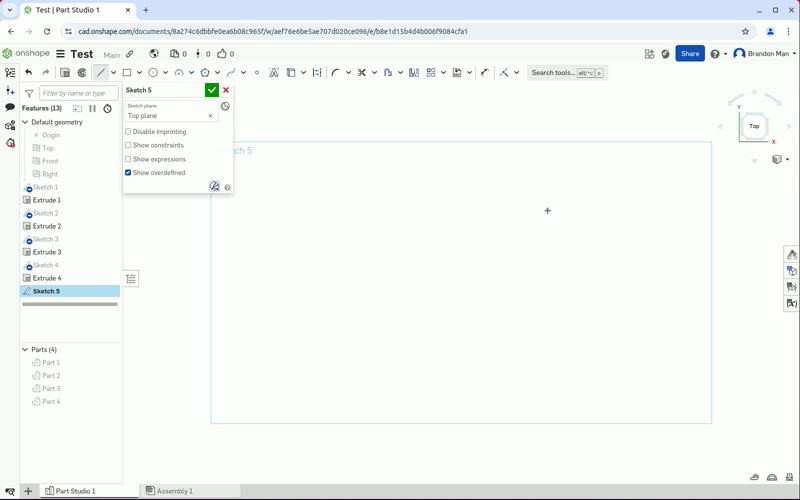
key_down(shift)
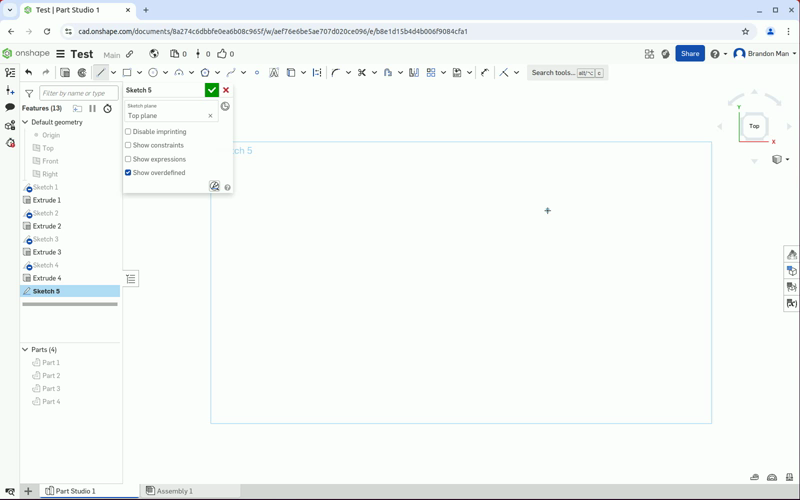
mouse_move(577, 210)
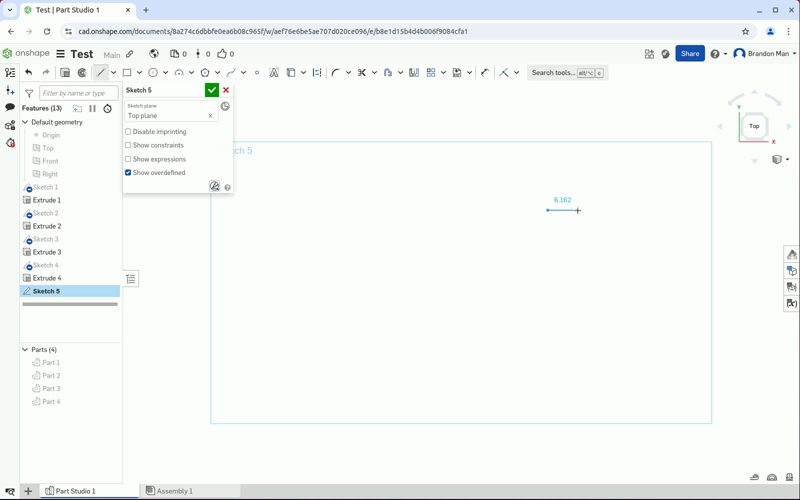
mouse_move(558, 210)
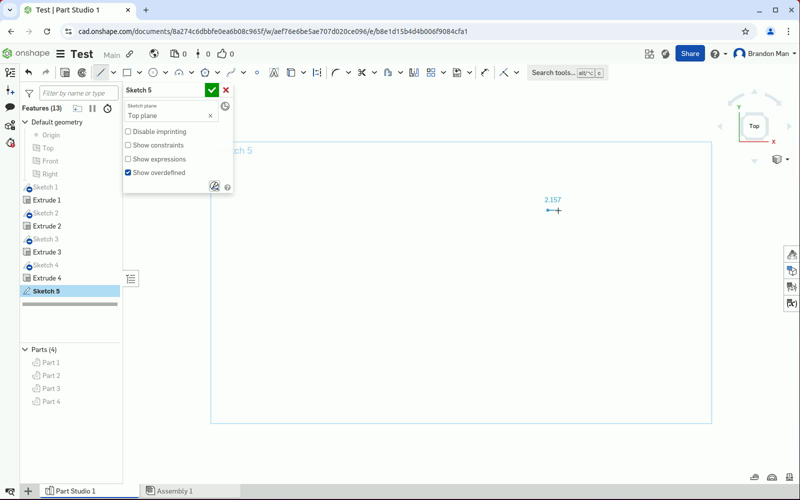
click(558, 210)
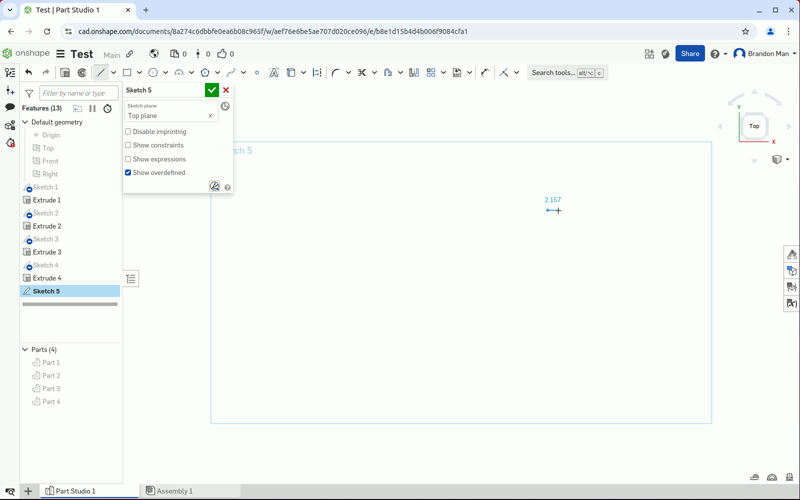
key_up(shift)
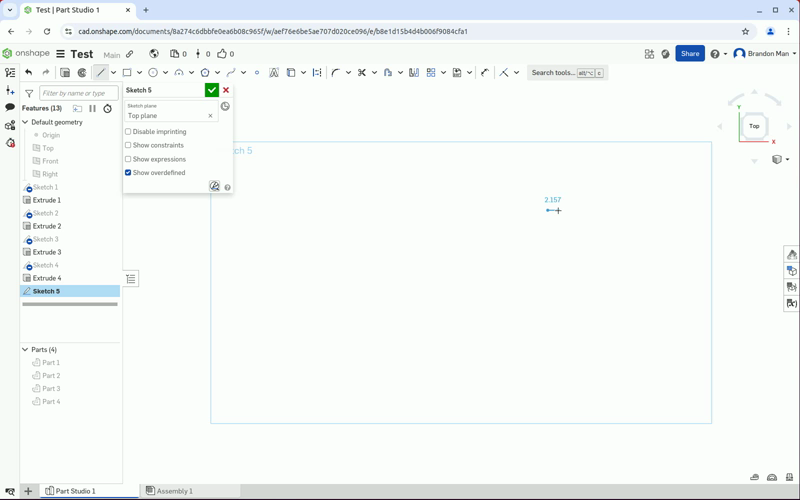
key_down(shift)
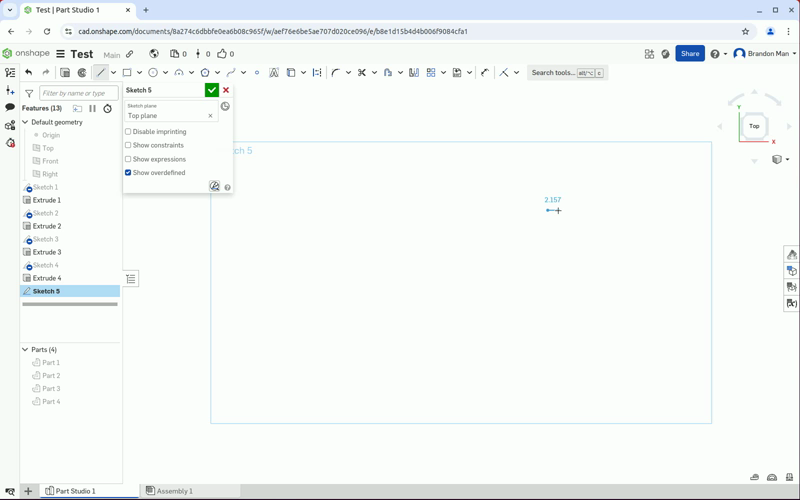
mouse_move(588, 210)
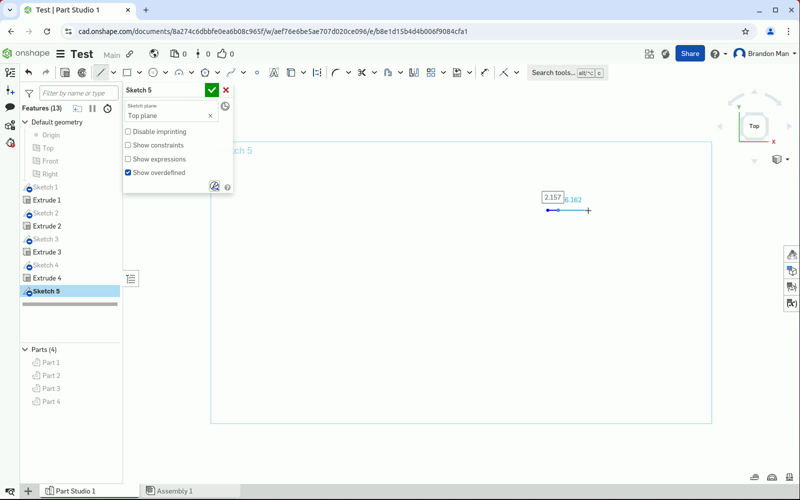
mouse_move(558, 199)
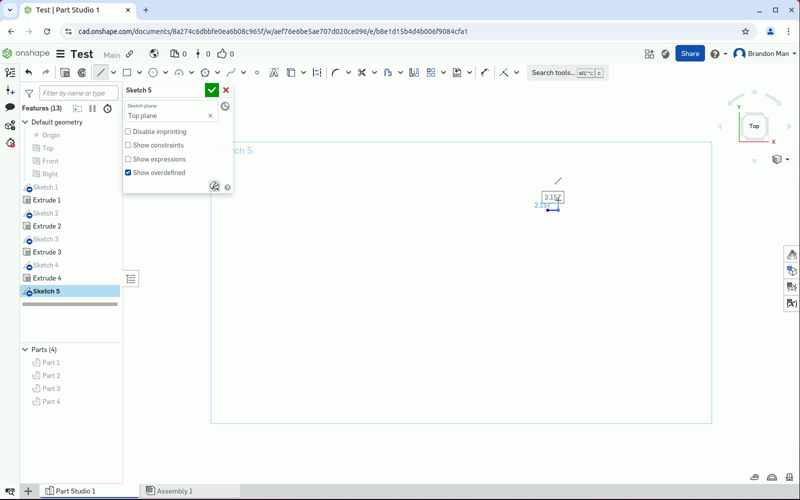
click(558, 199)
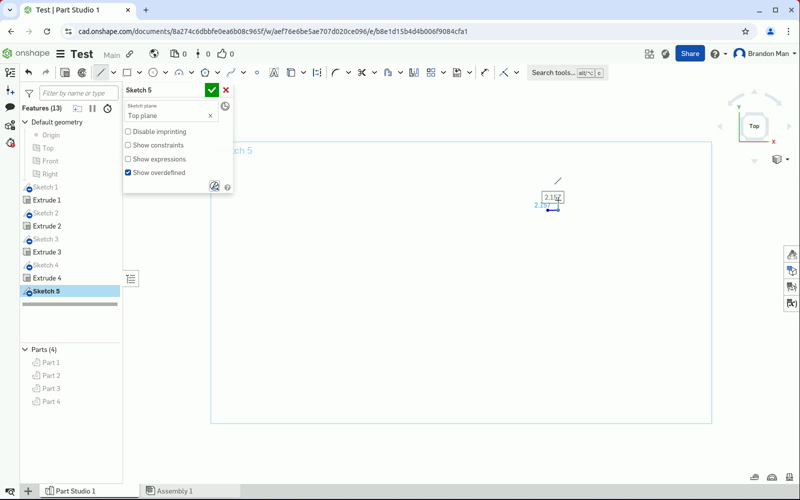
key_up(shift)
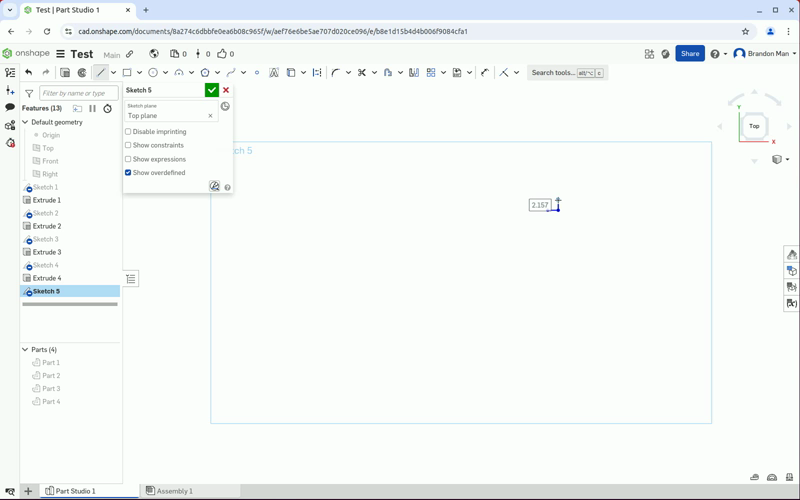
key_down(shift)
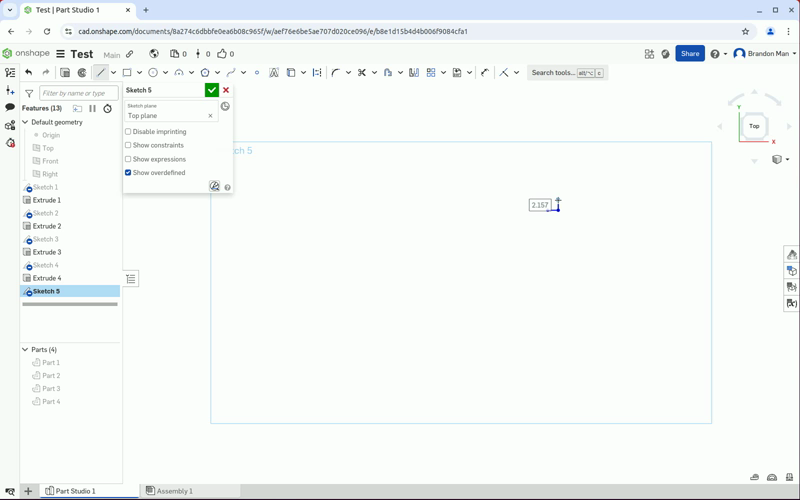
mouse_move(588, 199)
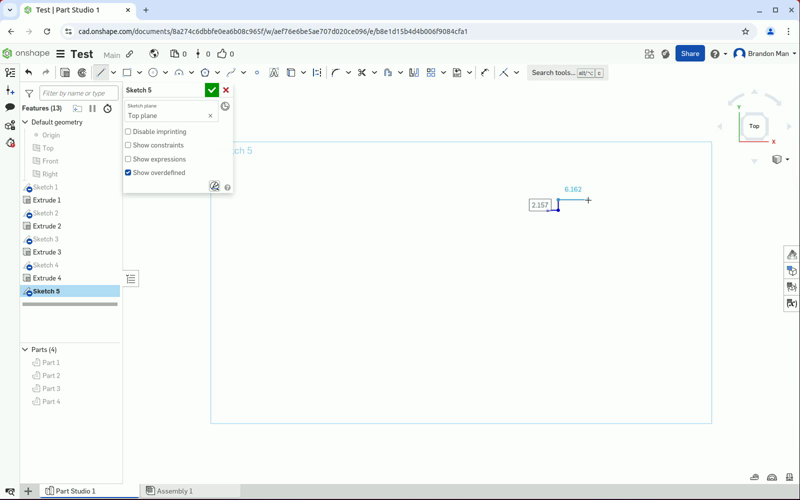
mouse_move(547, 199)
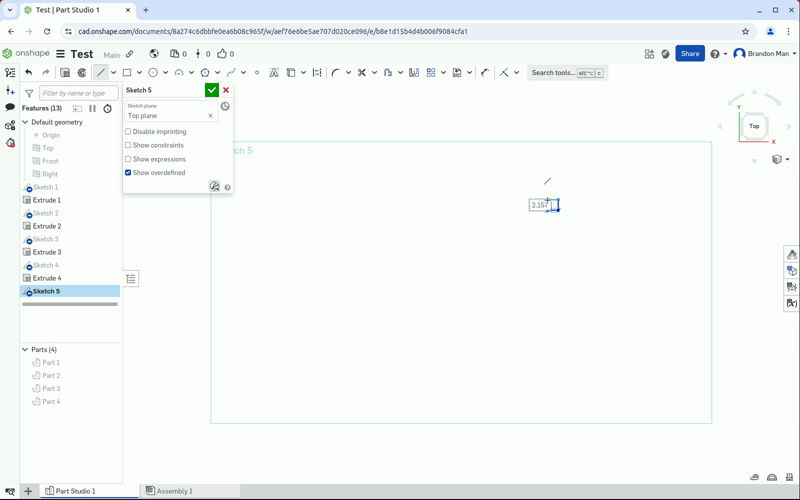
click(547, 199)
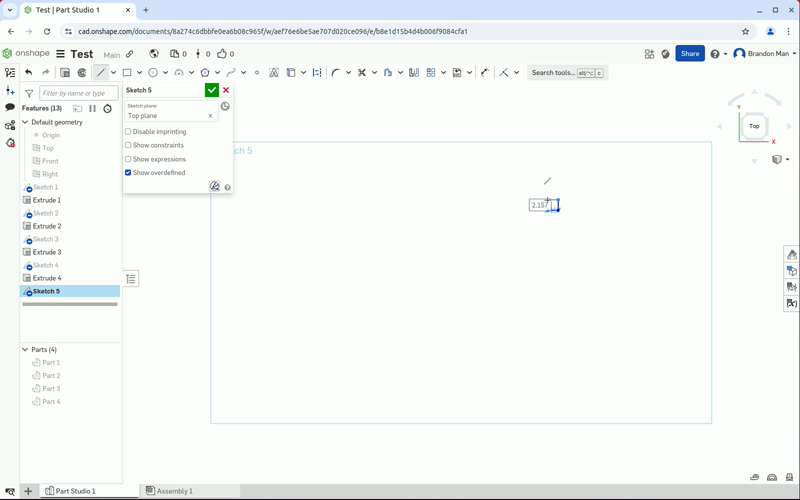
key_up(shift)
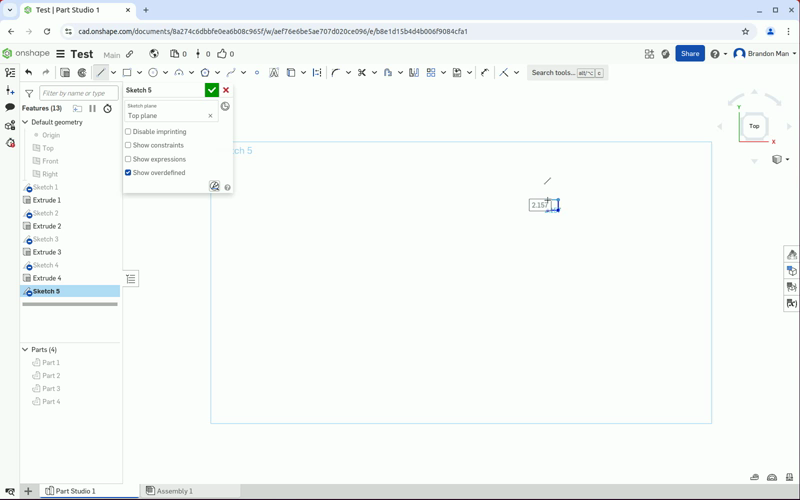
mouse_move(577, 199)
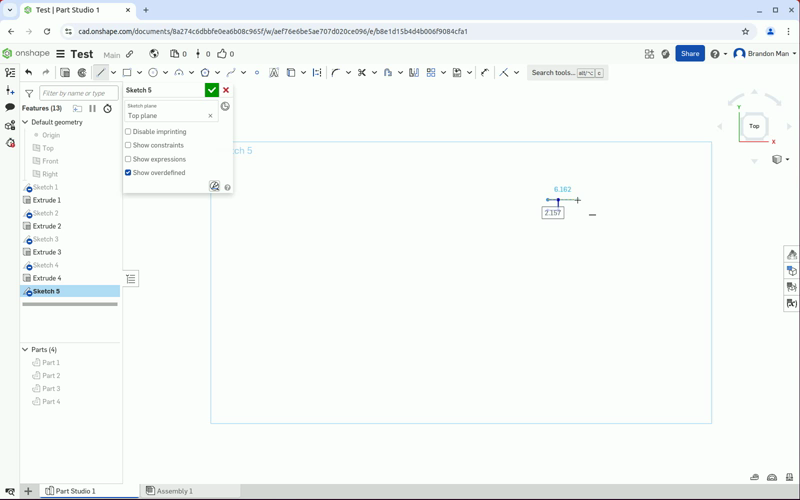
key_down(shift)
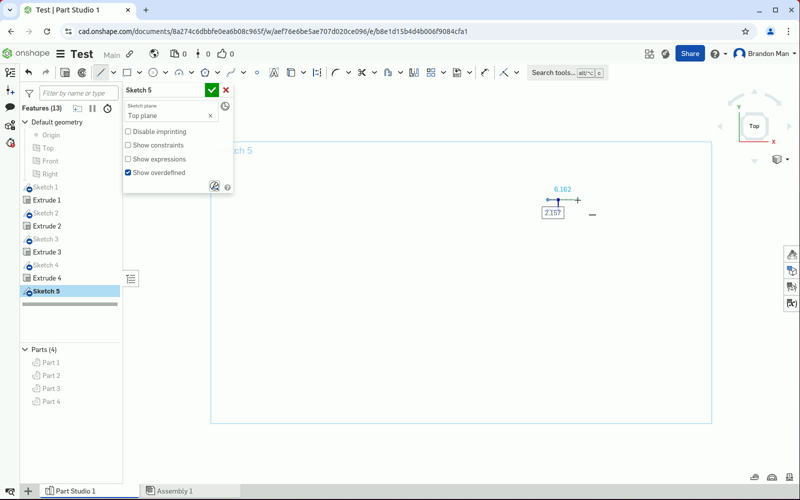
mouse_move(547, 210)
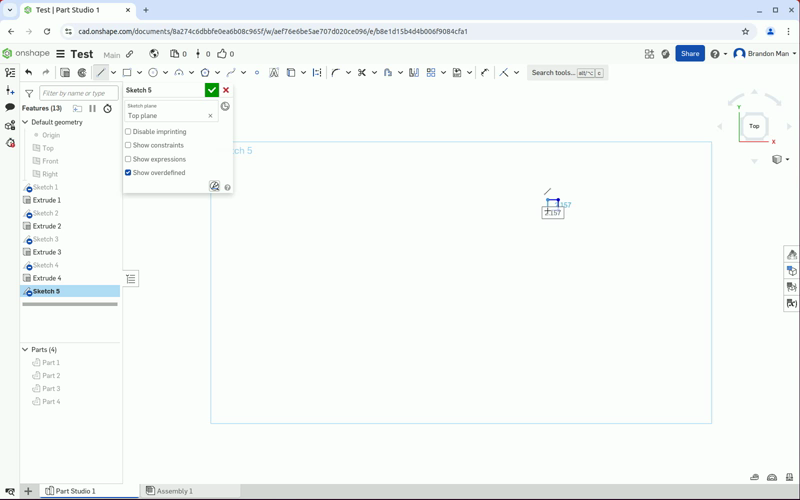
key_up(shift)
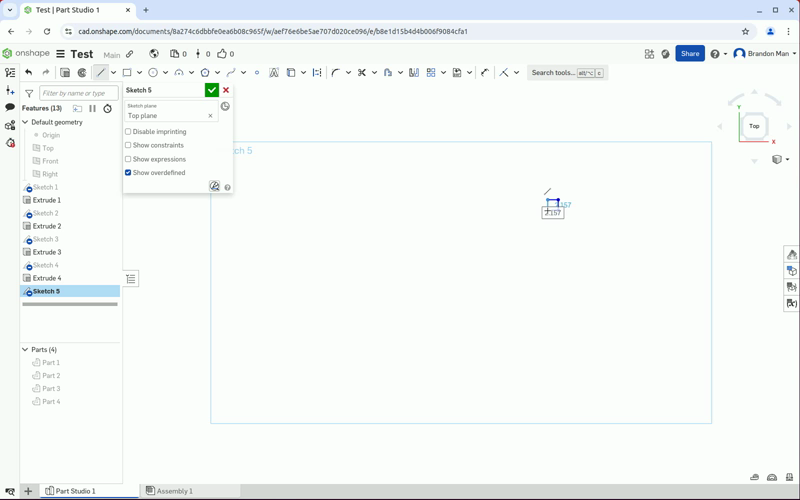
click(547, 210)
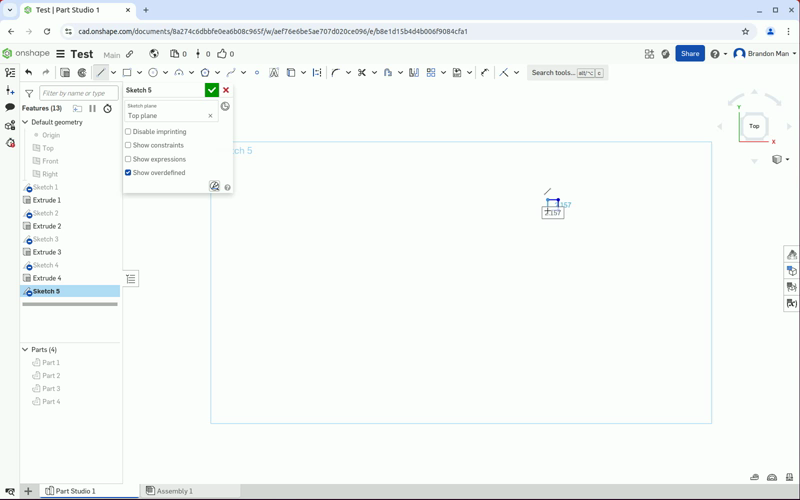
key(esc)
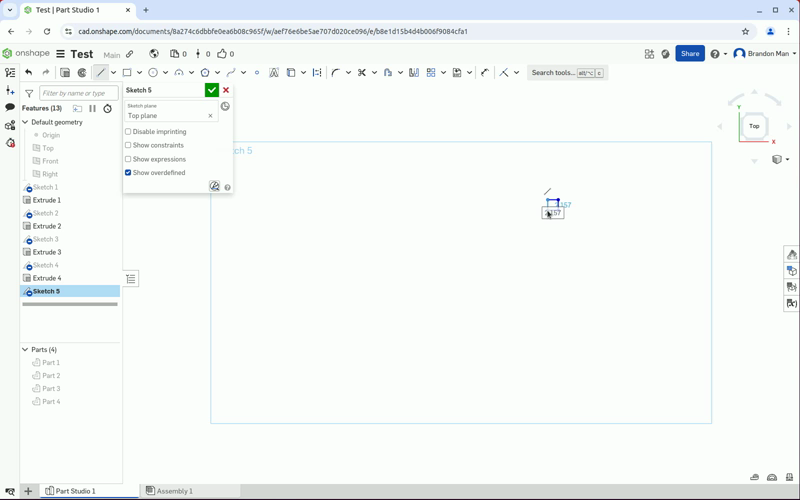
mouse_move(557, 205)
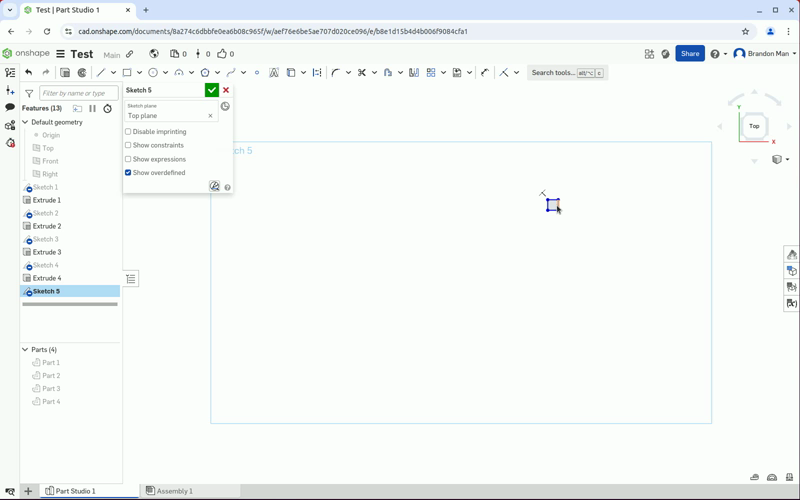
scroll(6)
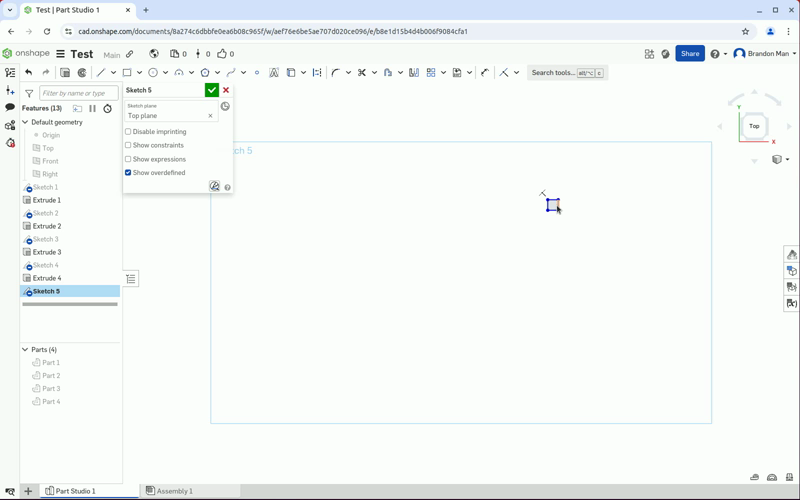
scroll(6)
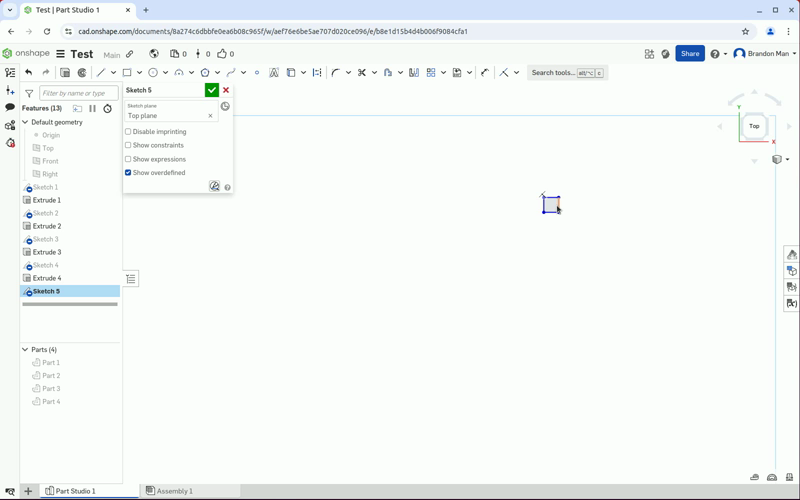
scroll(6)
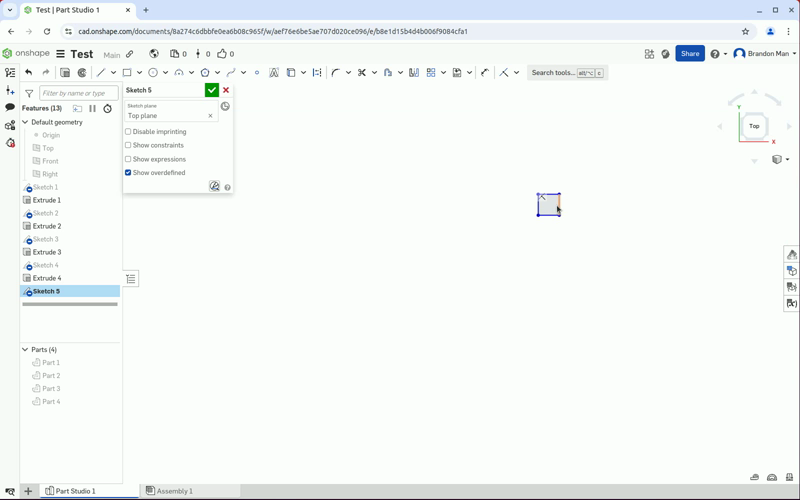
scroll(6)
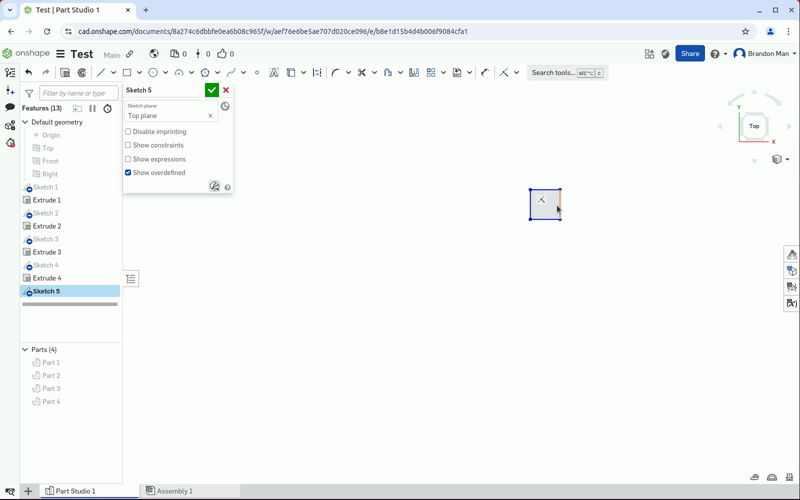
scroll(6)
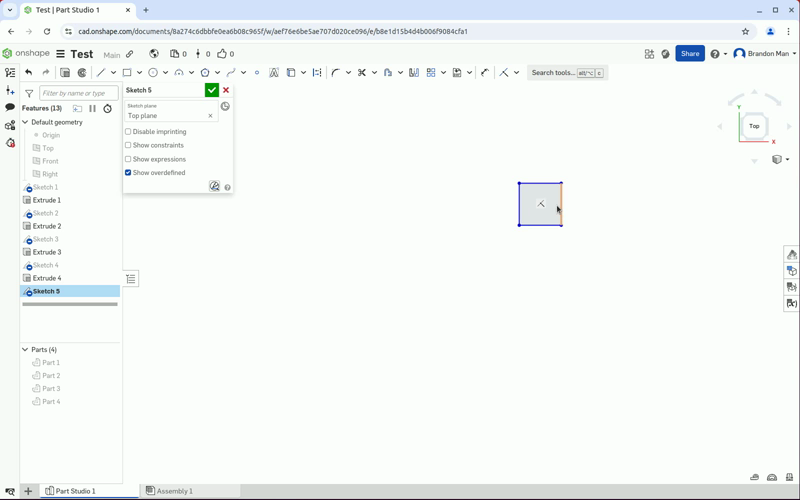
scroll(6)
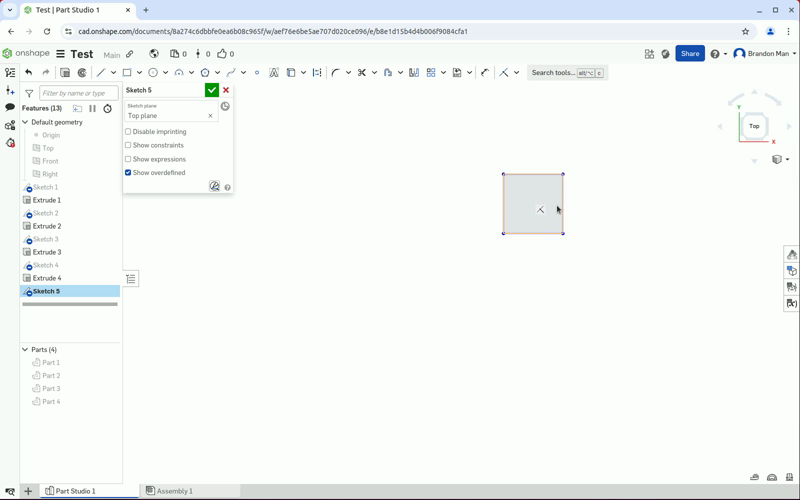
scroll(6)
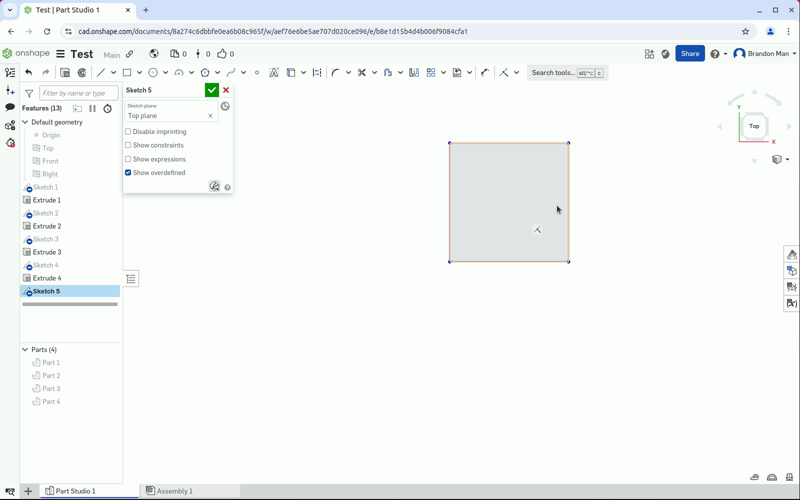
click(557, 205)
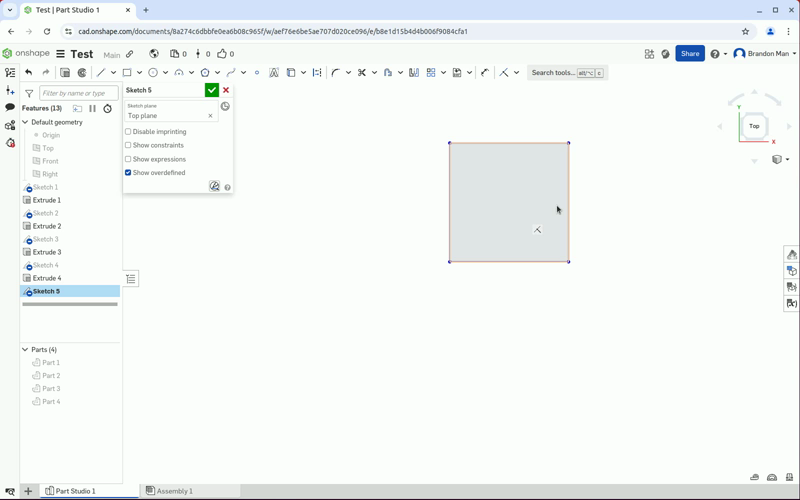
scroll(-6)
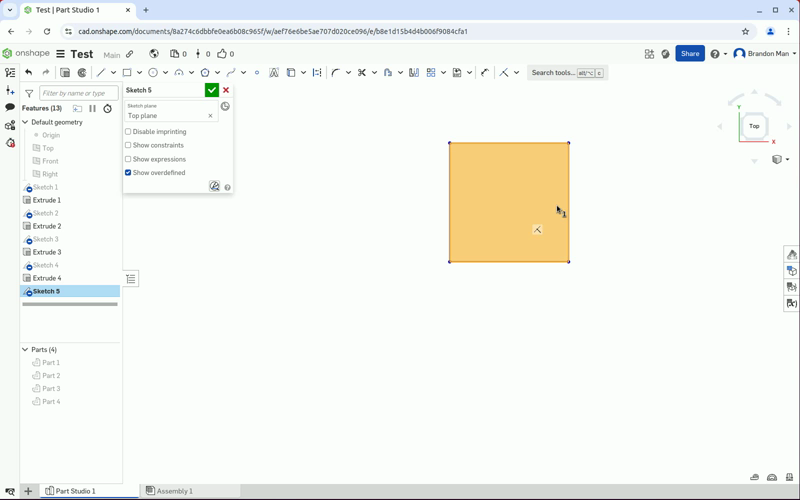
scroll(-6)
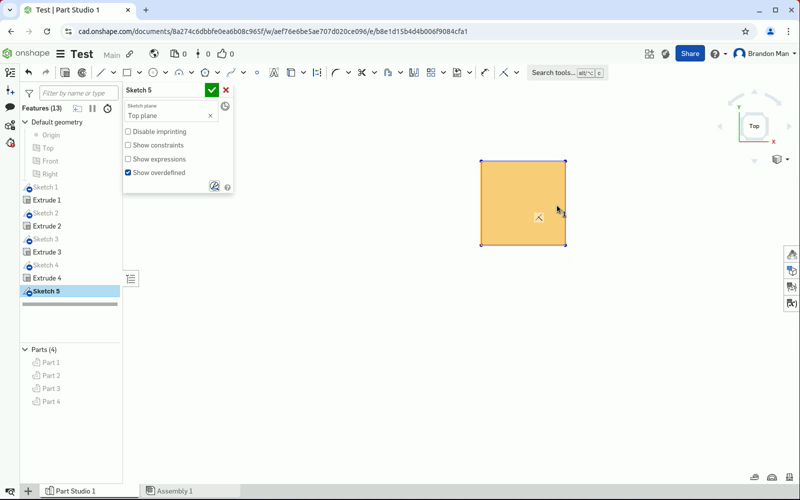
scroll(-6)
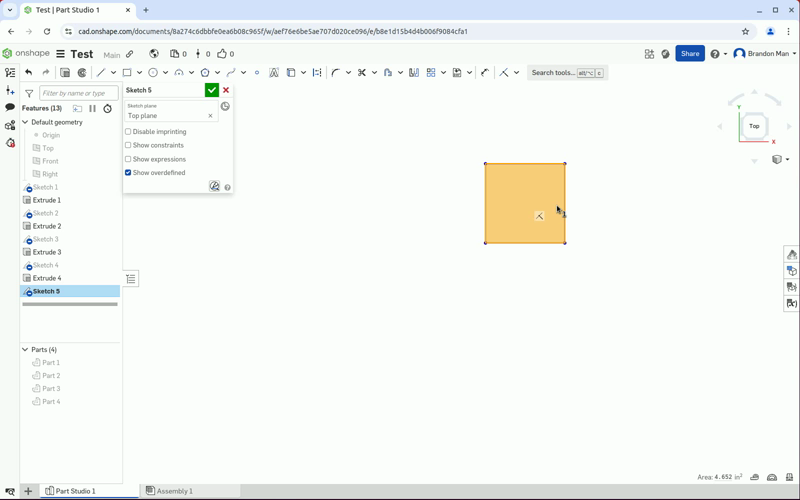
scroll(-6)
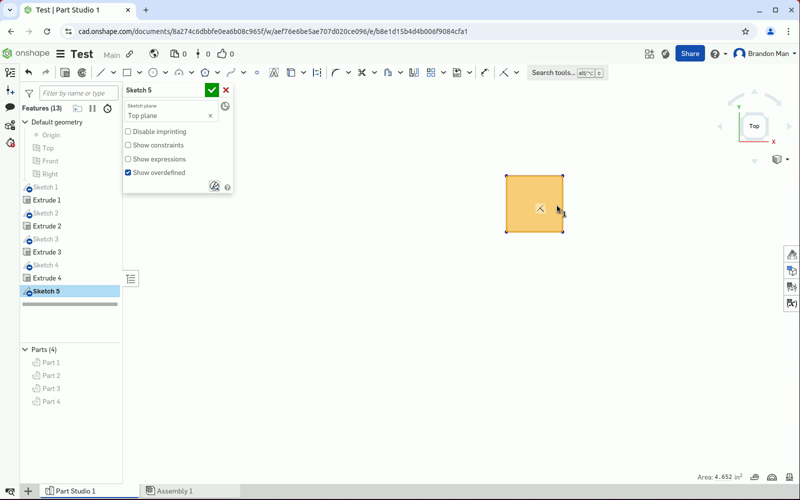
scroll(-6)
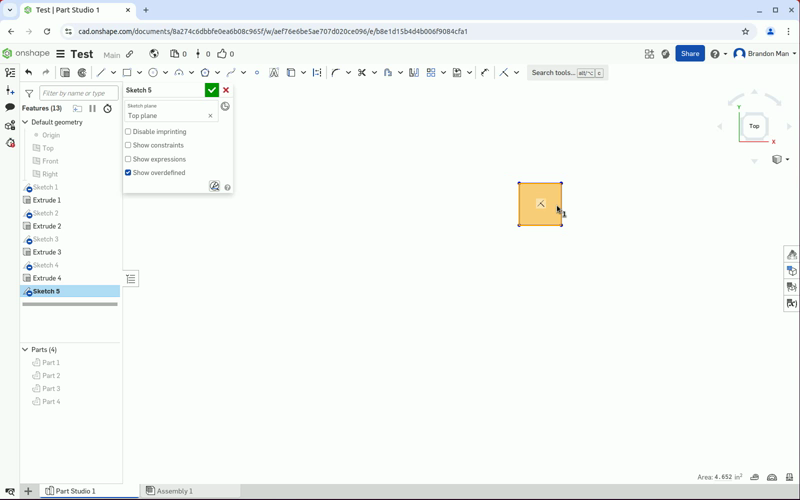
scroll(-6)
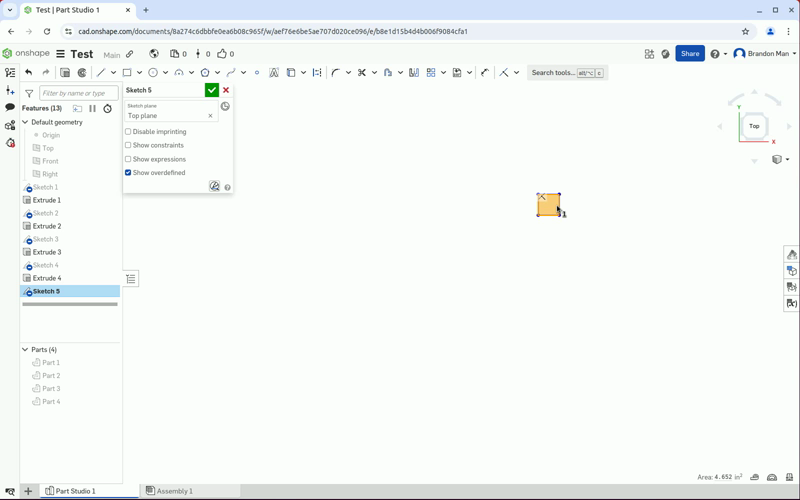
scroll(-6)
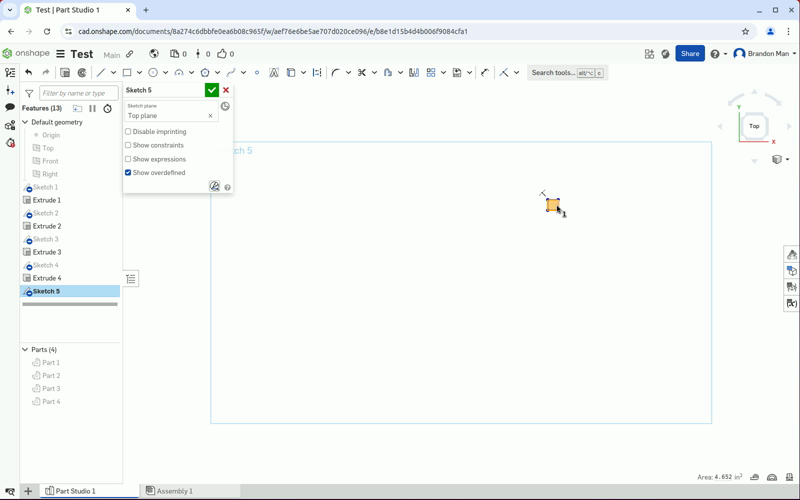
mouse_move(73, 352)
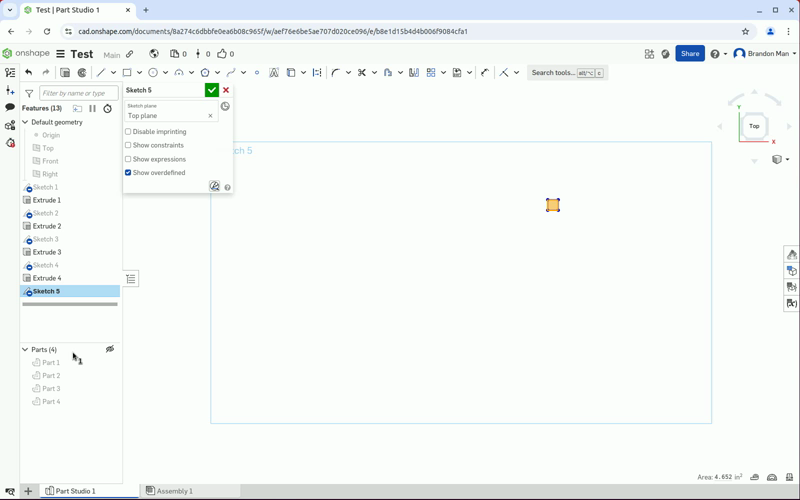
key(shift+y)
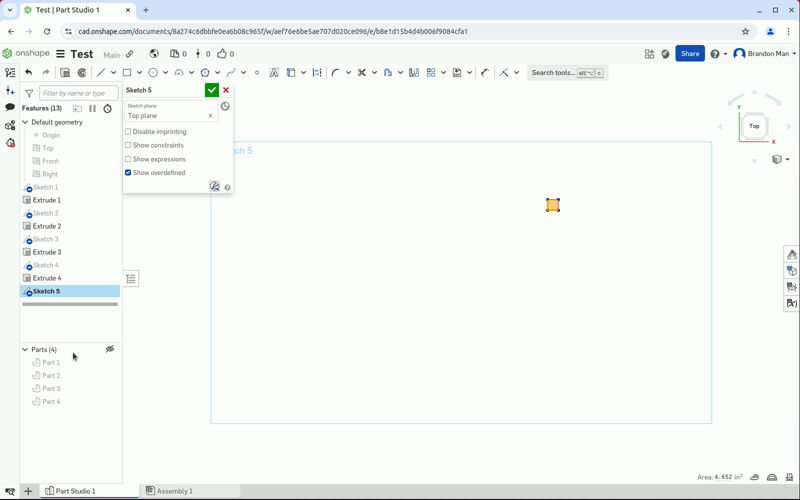
key(shift+e)
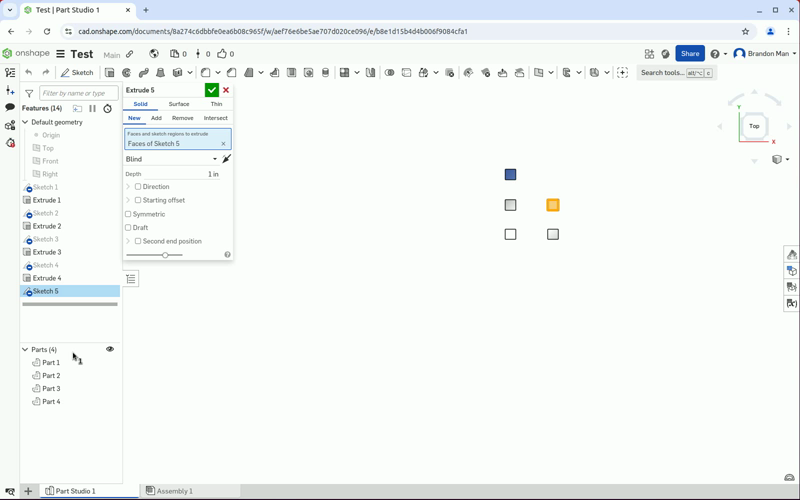
mouse_move(143, 106)
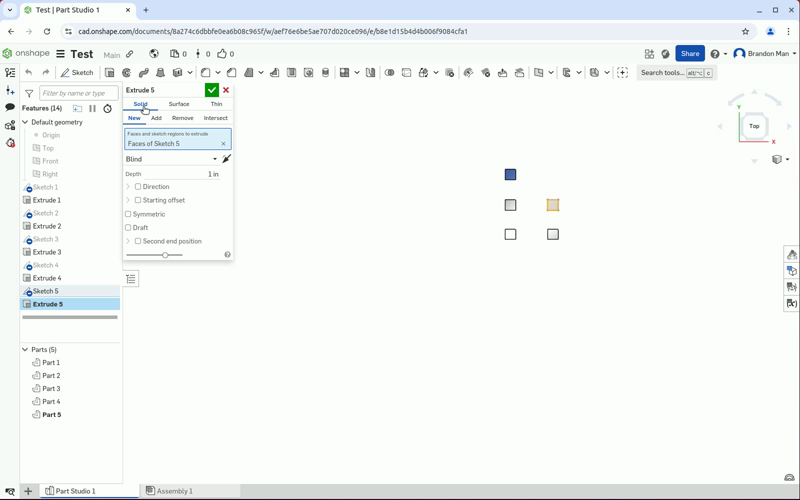
click(143, 106)
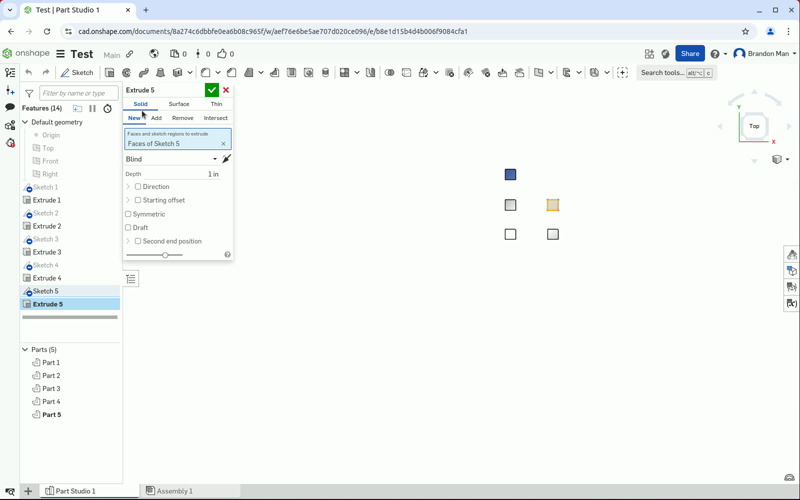
mouse_move(137, 120)
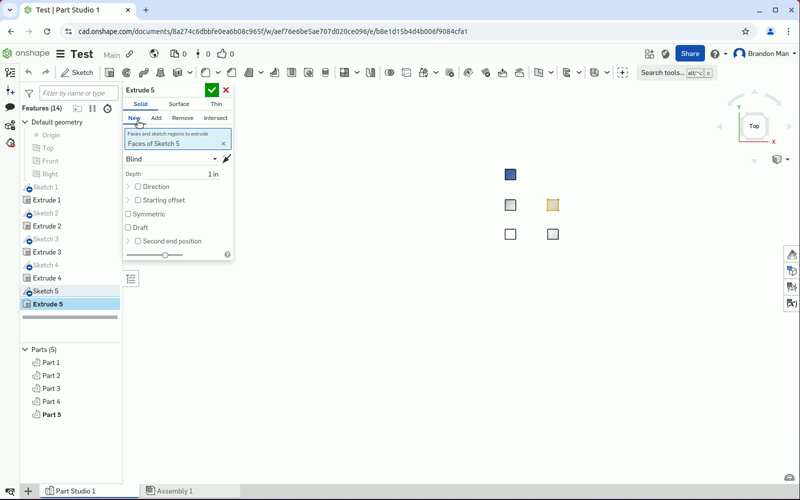
click(137, 120)
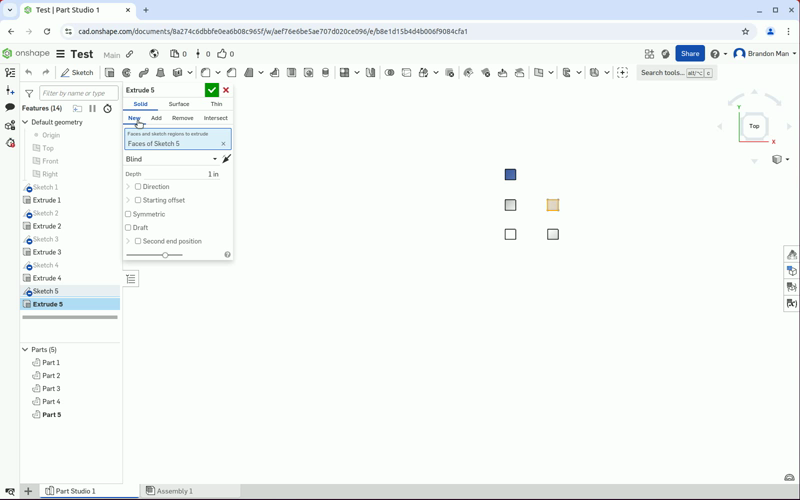
key(tab, 4)
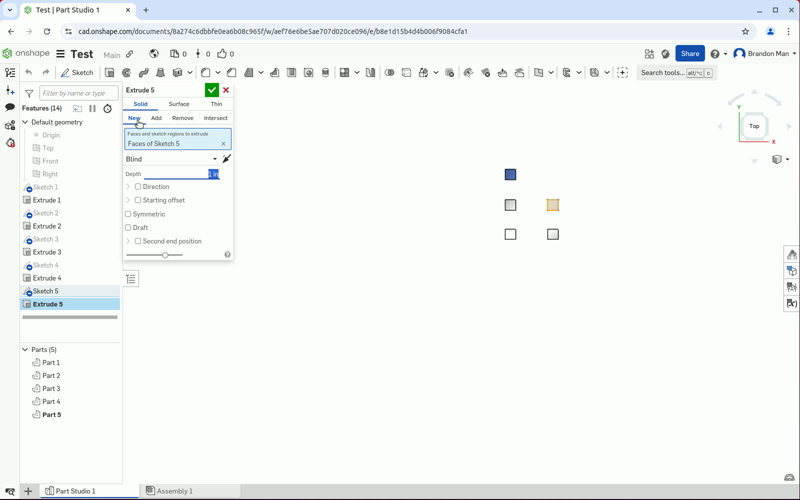
text(2.407)
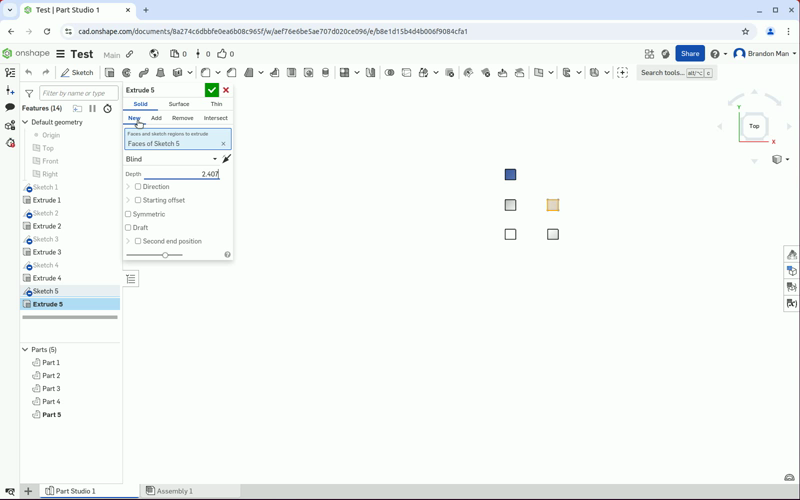
key(enter)
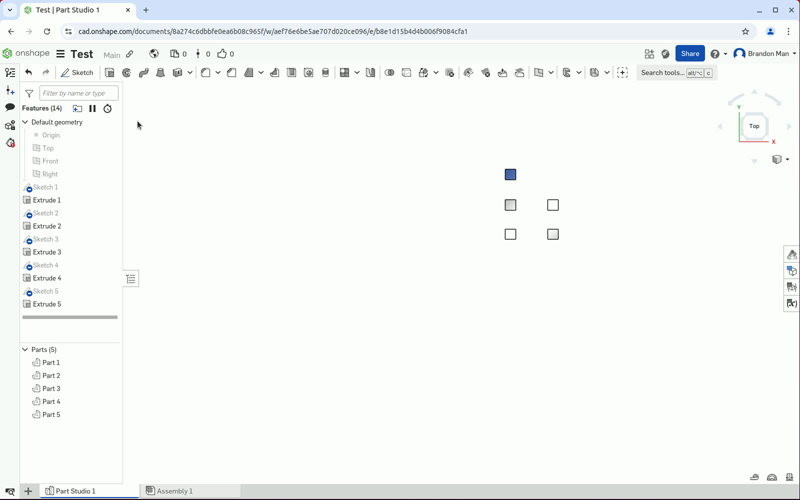
key(shift+h)
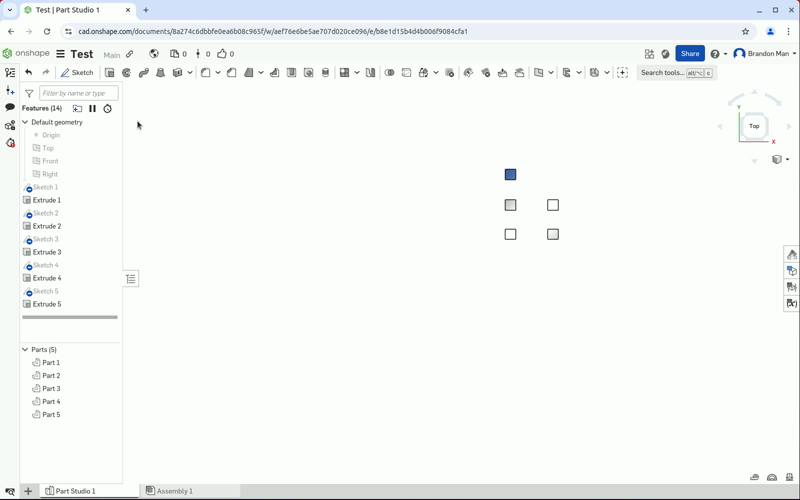
key(shift+h)
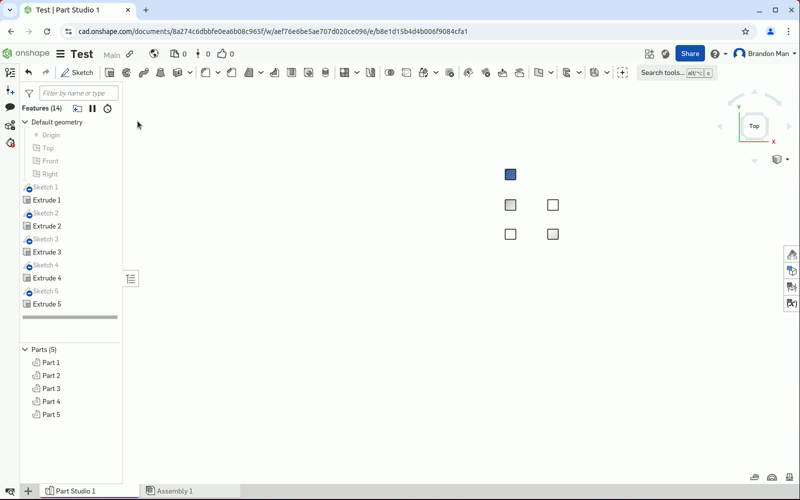
mouse_move(73, 189)
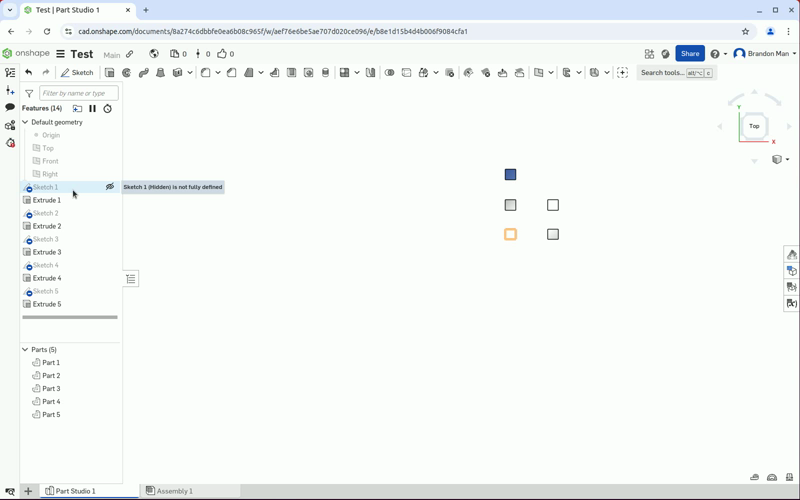
click(73, 189)
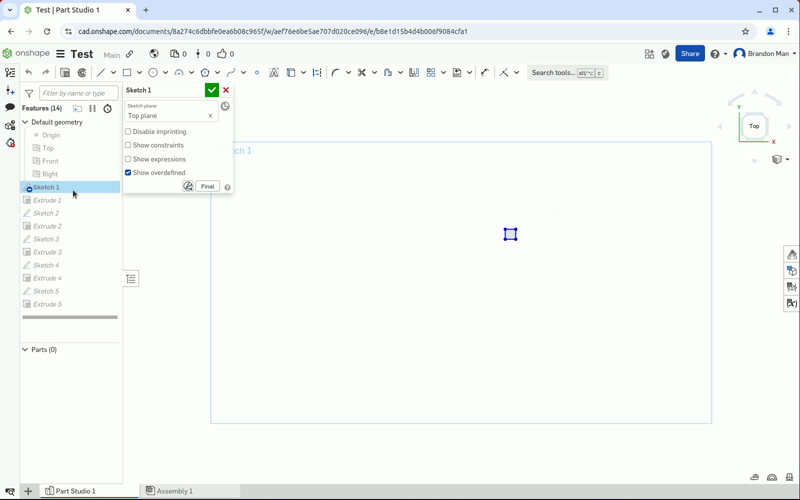
mouse_move(229, 92)
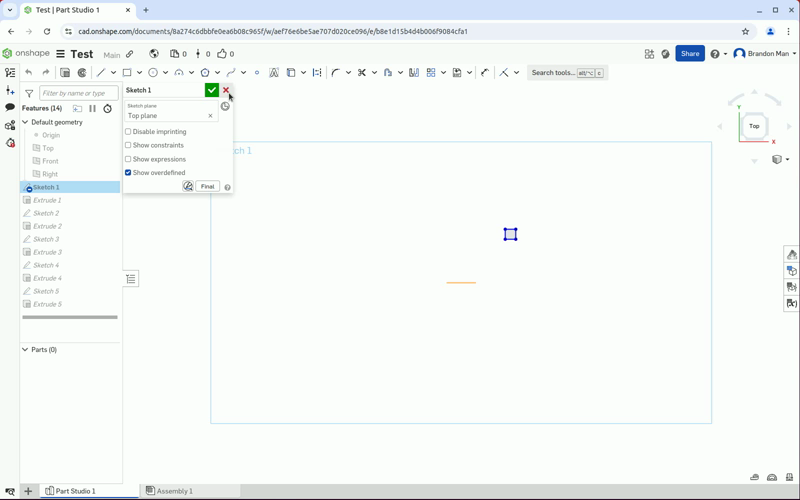
click(229, 92)
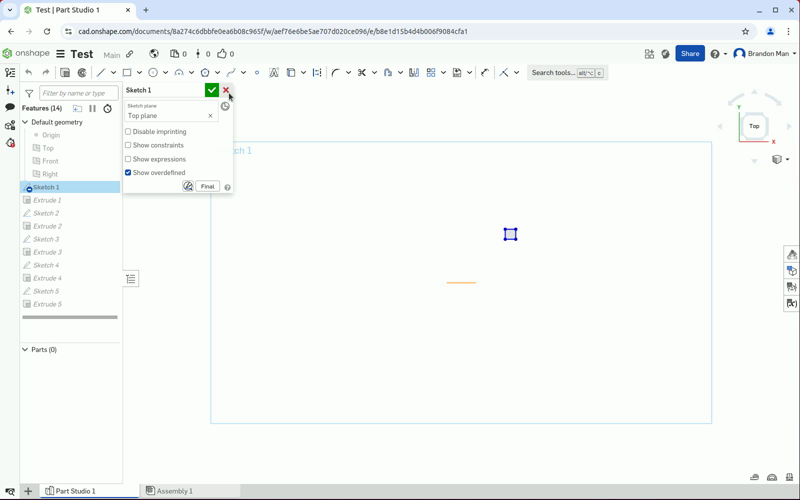
key(shift+s)
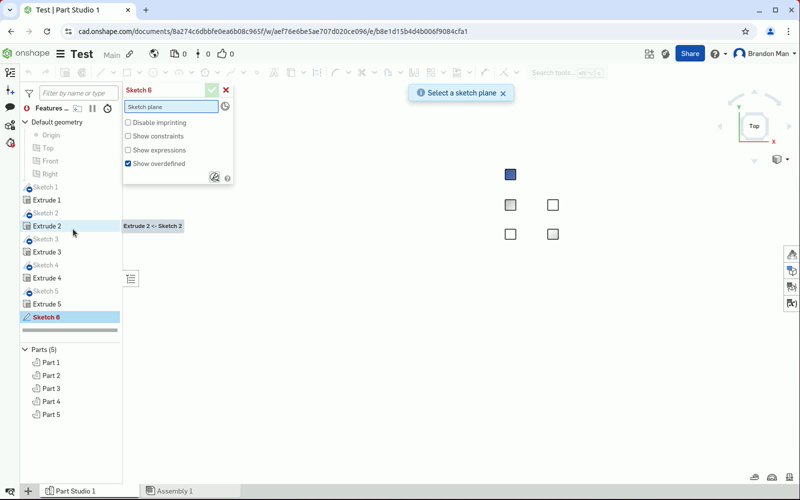
scroll(3)
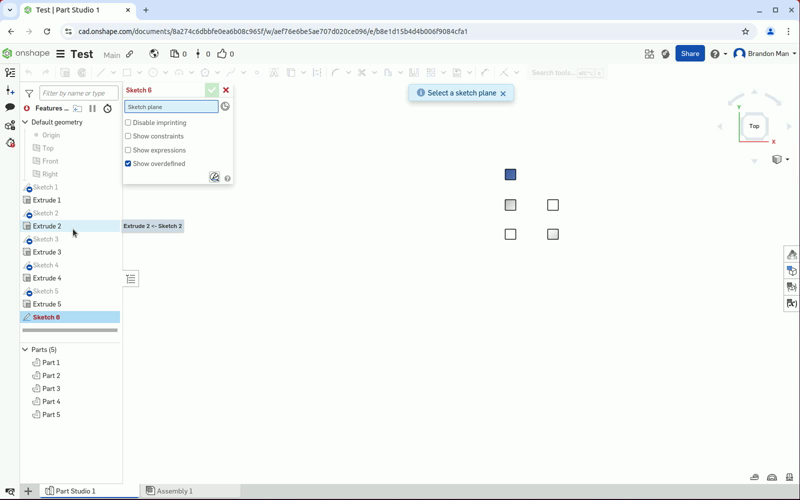
mouse_move(73, 150)
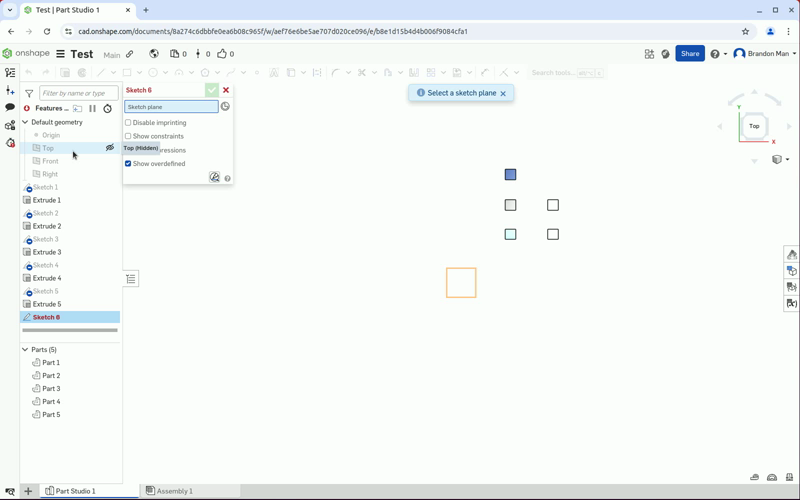
click(73, 150)
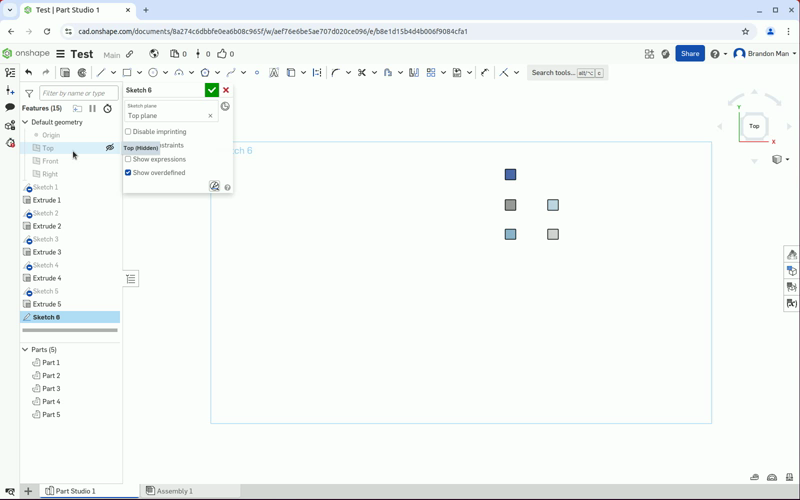
mouse_move(73, 352)
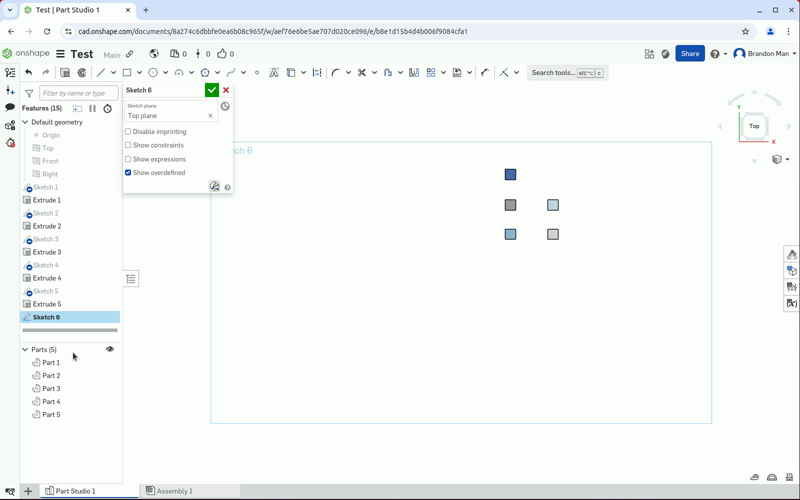
key(y)
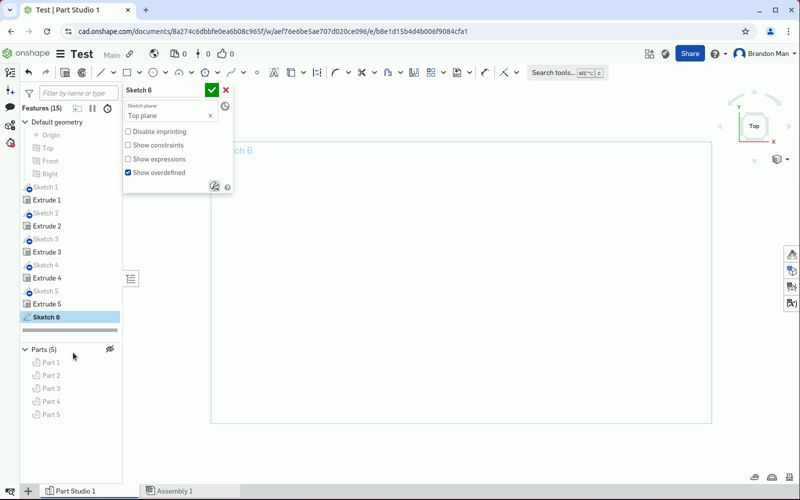
key(l)
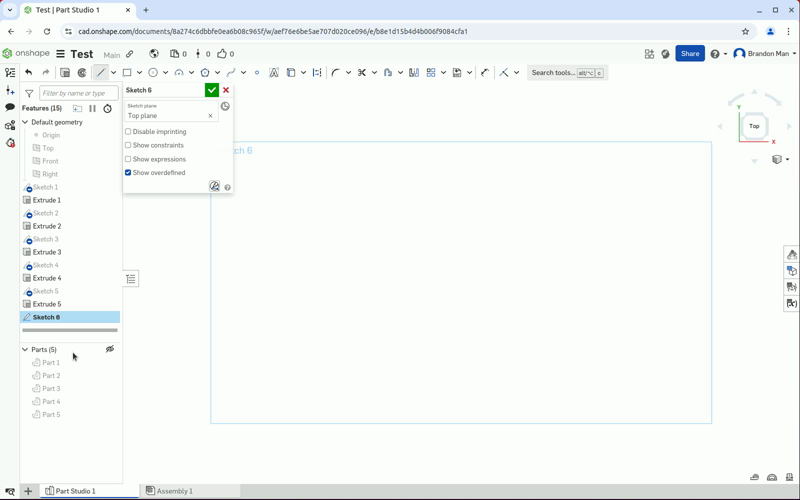
key_down(shift)
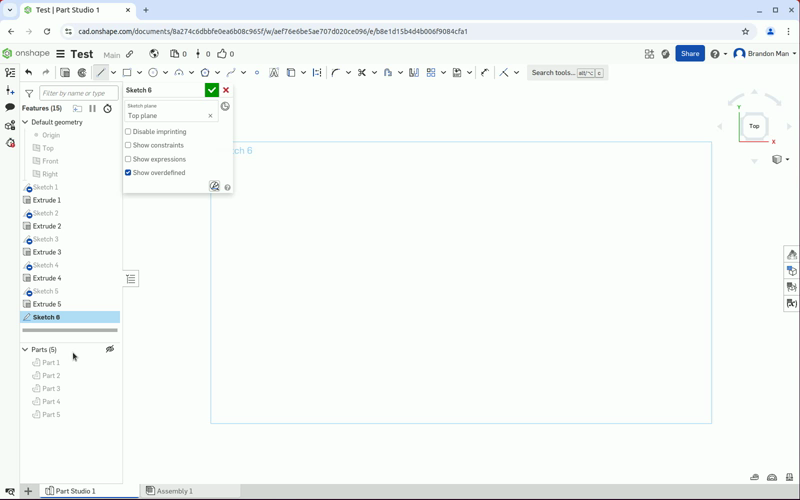
mouse_move(547, 179)
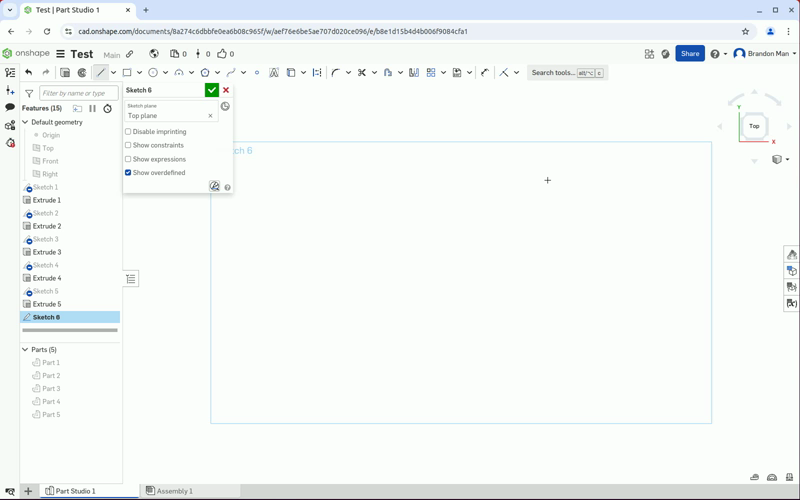
click(547, 179)
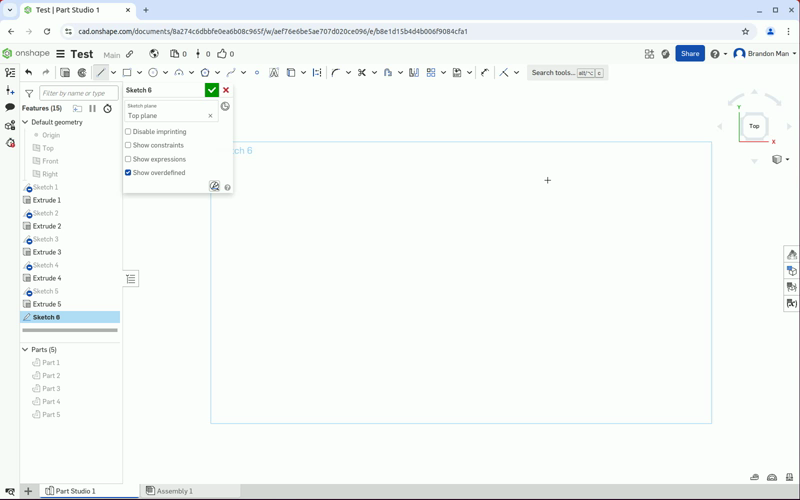
key_up(shift)
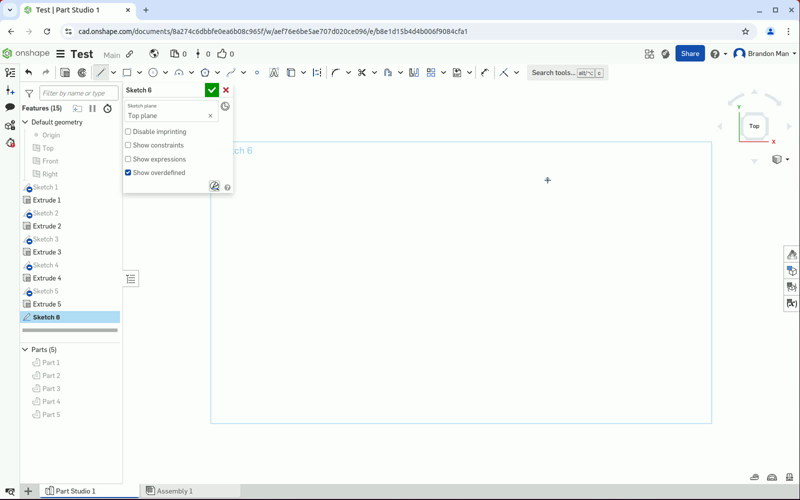
key_down(shift)
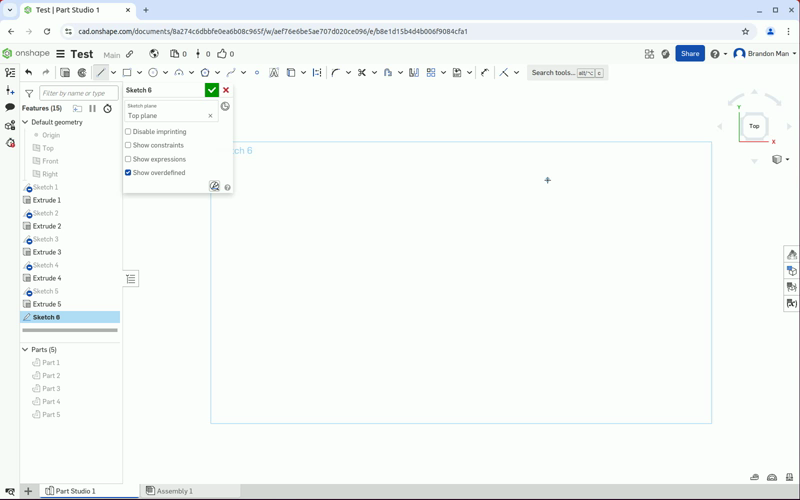
mouse_move(577, 179)
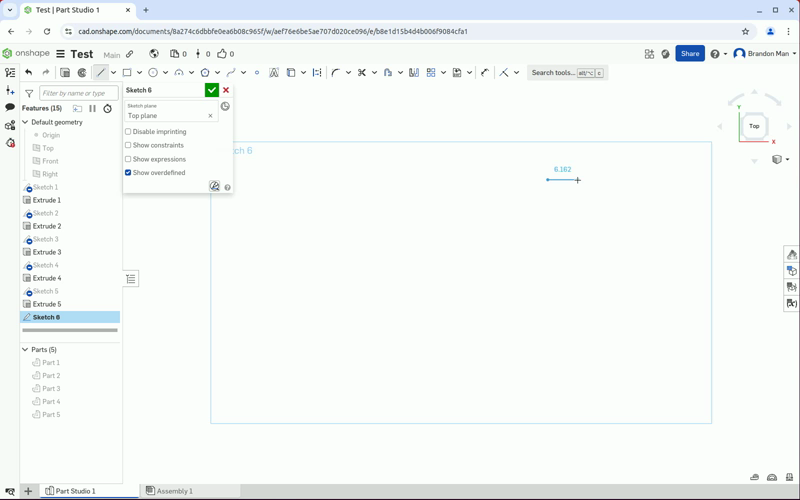
mouse_move(558, 179)
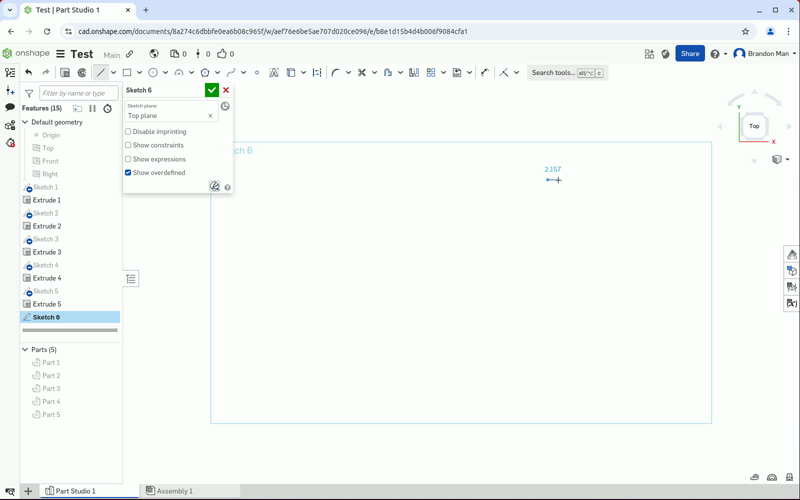
click(558, 179)
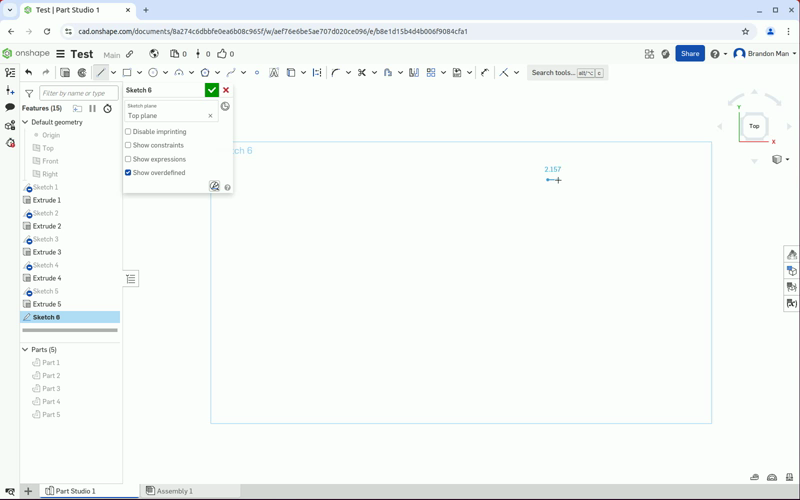
key_up(shift)
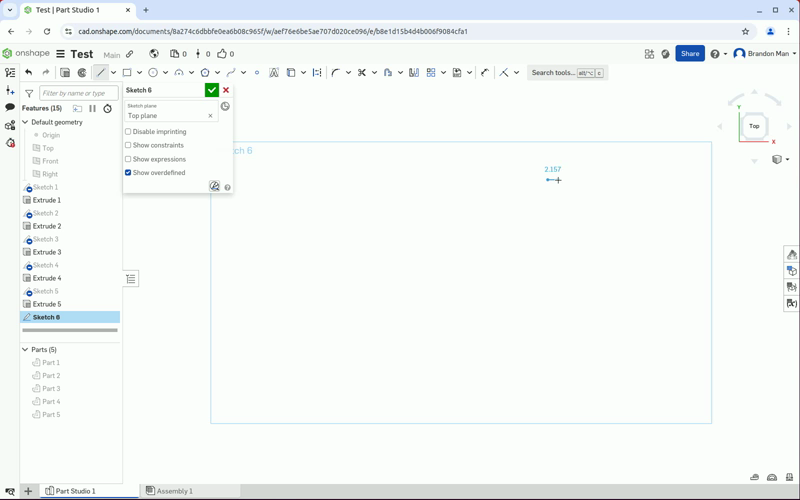
key_down(shift)
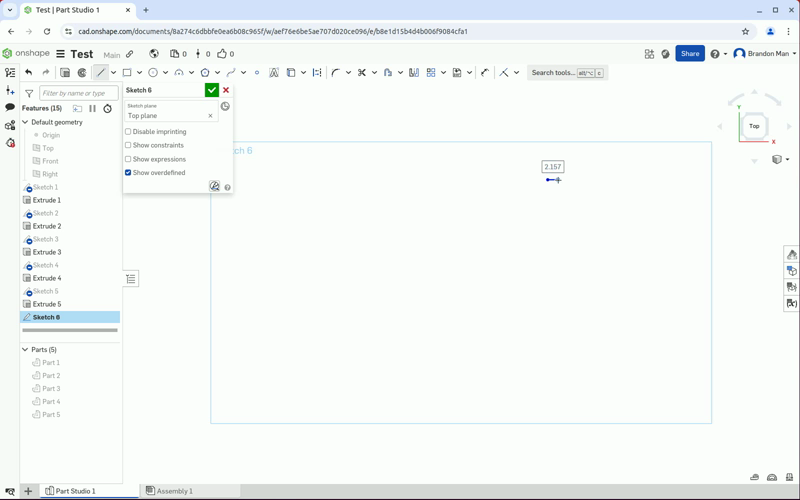
mouse_move(588, 179)
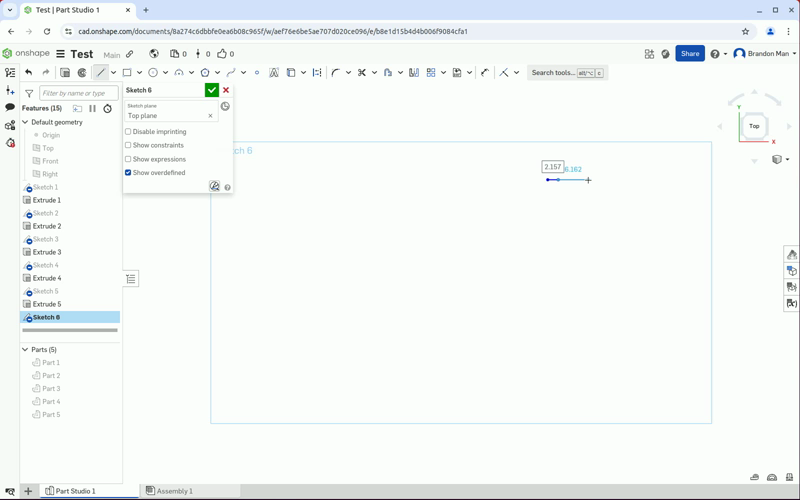
mouse_move(558, 169)
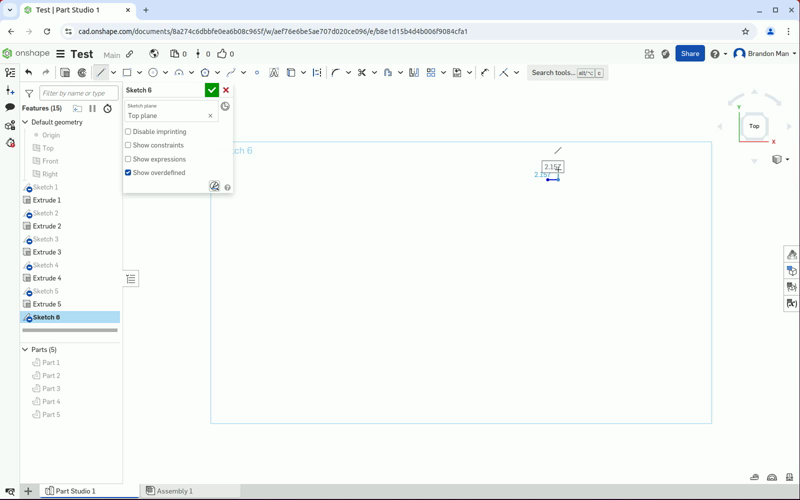
click(558, 169)
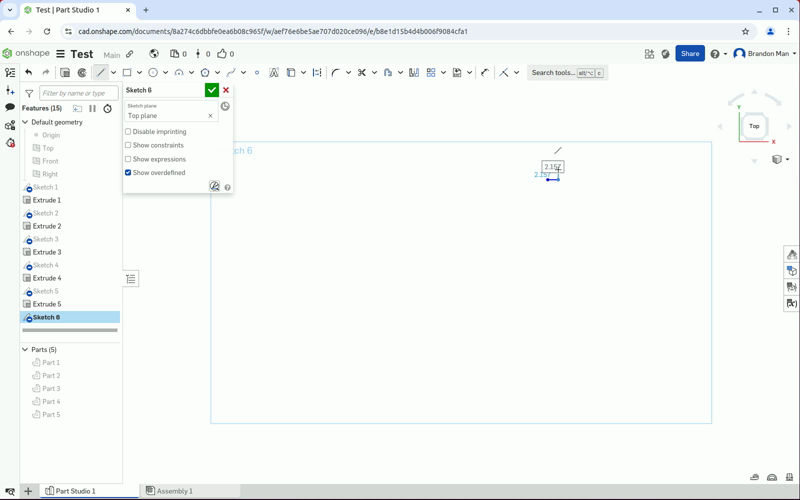
key_up(shift)
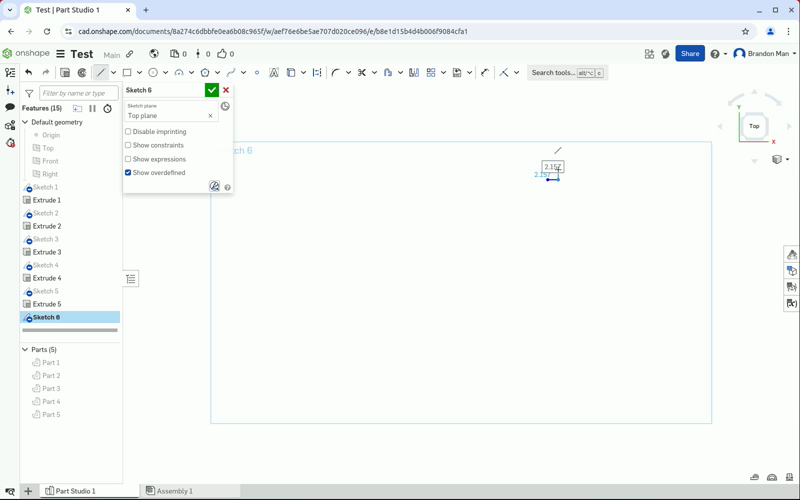
key_down(shift)
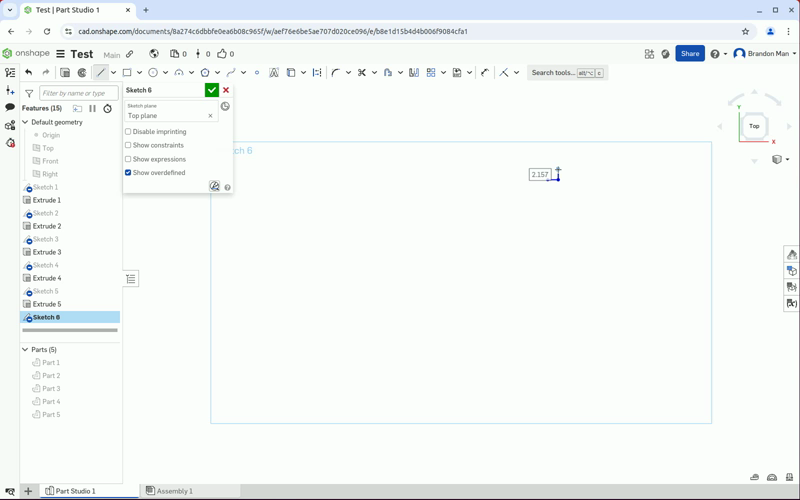
mouse_move(588, 169)
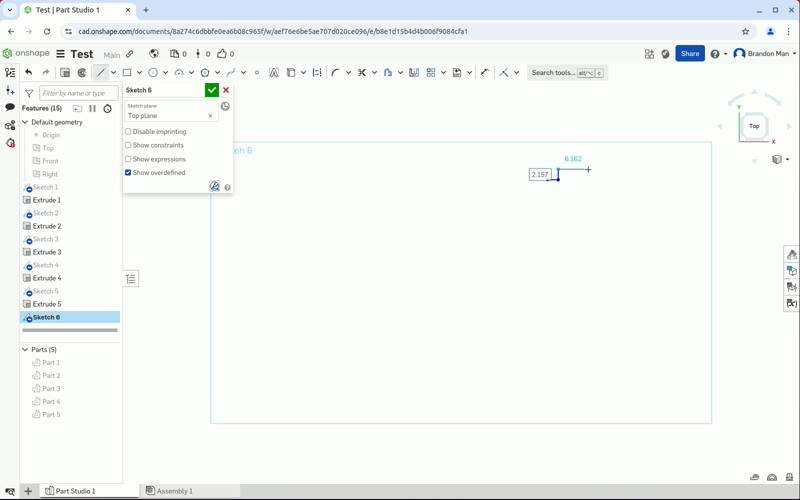
mouse_move(547, 169)
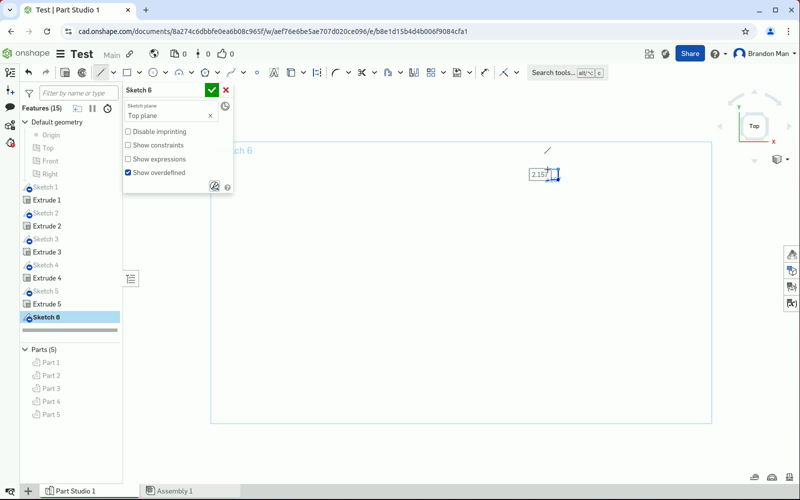
click(547, 169)
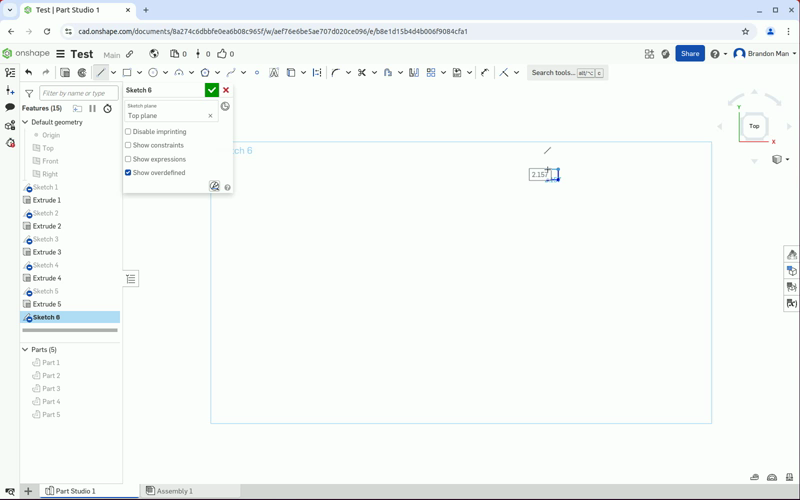
key_up(shift)
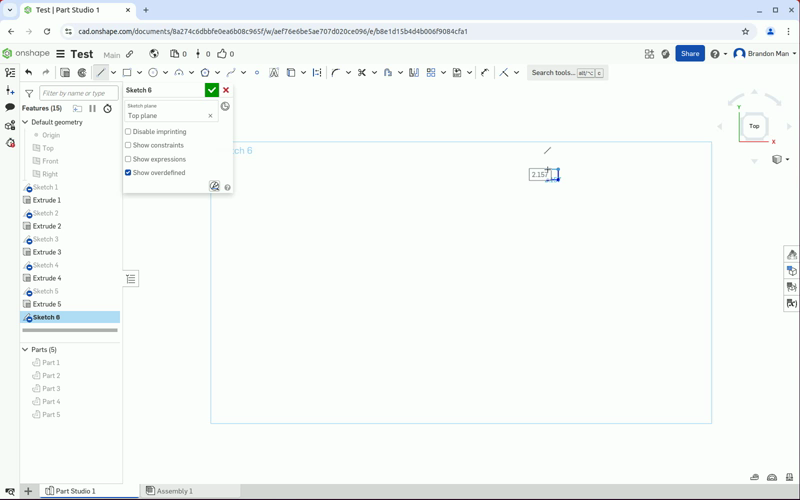
mouse_move(577, 169)
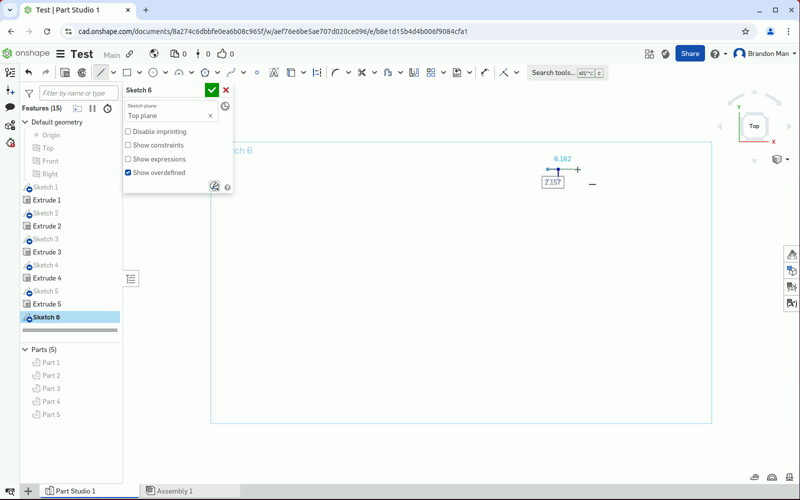
key_down(shift)
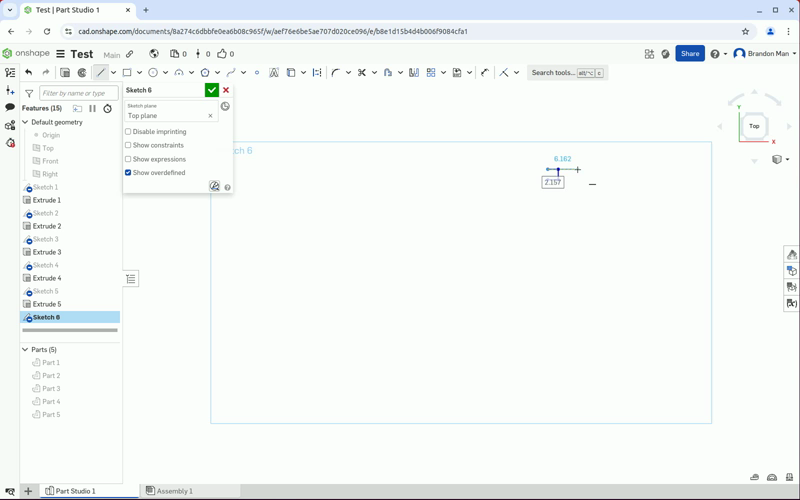
mouse_move(547, 179)
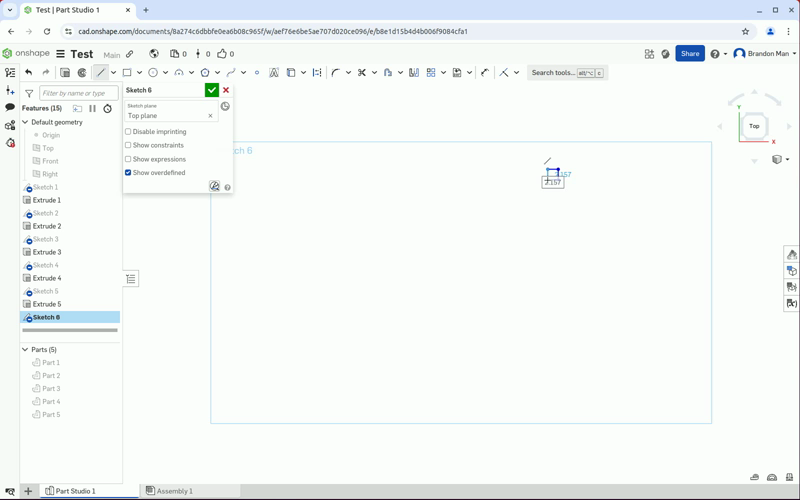
key_up(shift)
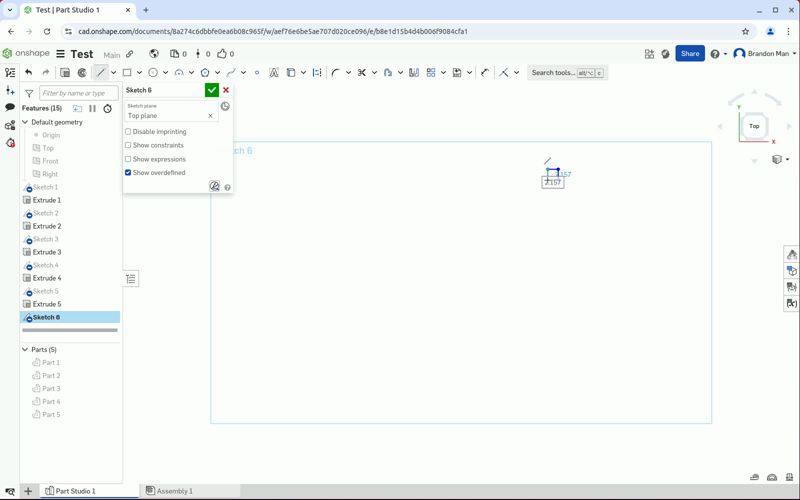
click(547, 179)
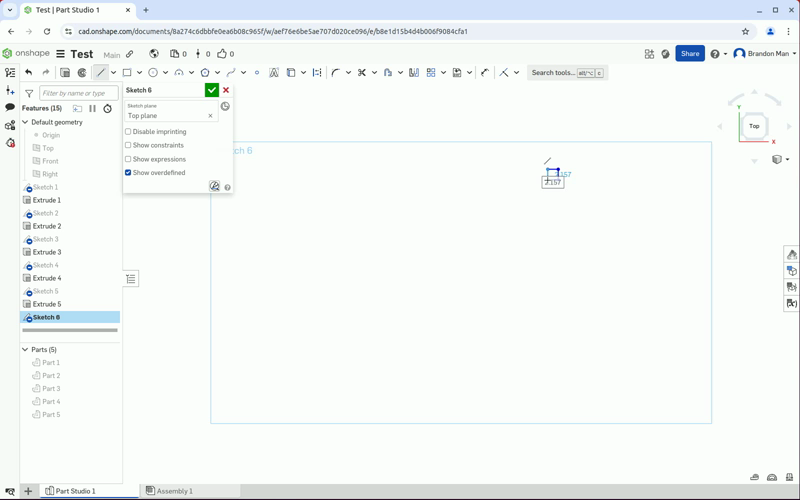
key(esc)
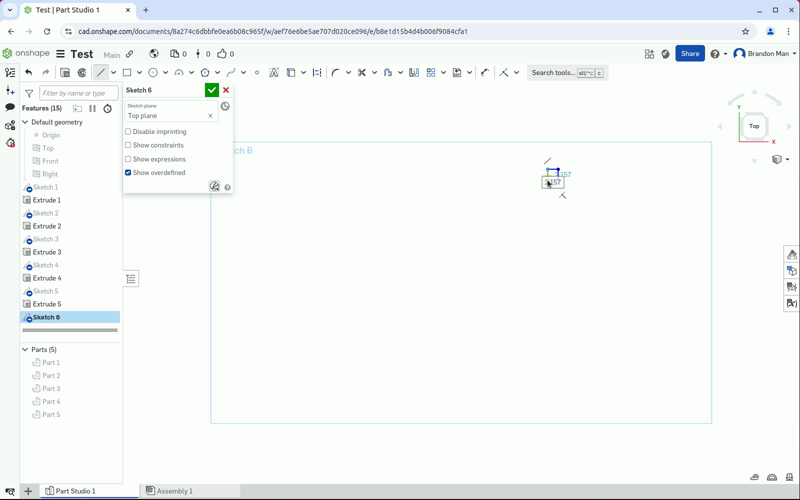
mouse_move(552, 174)
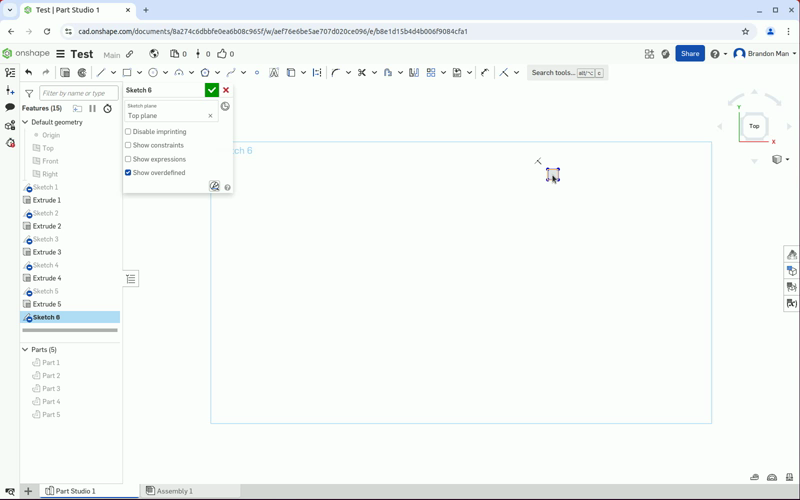
scroll(6)
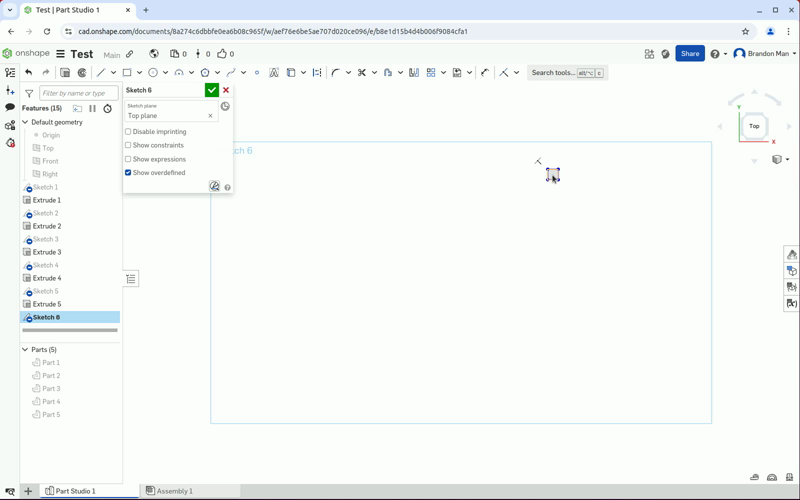
scroll(6)
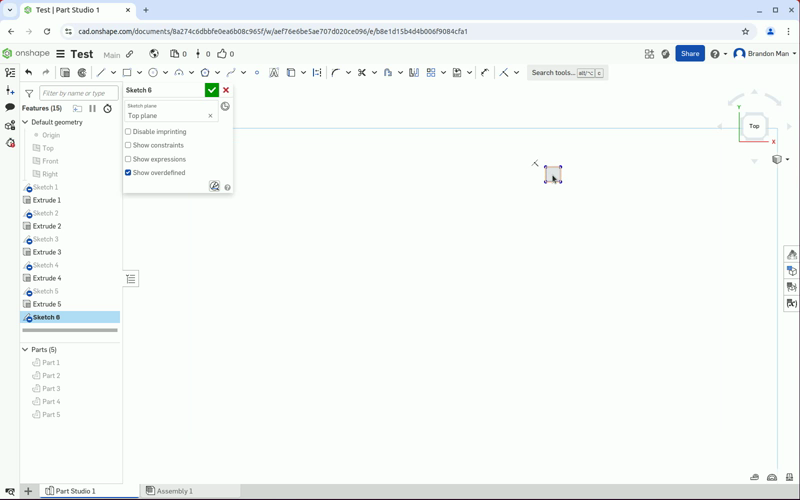
scroll(6)
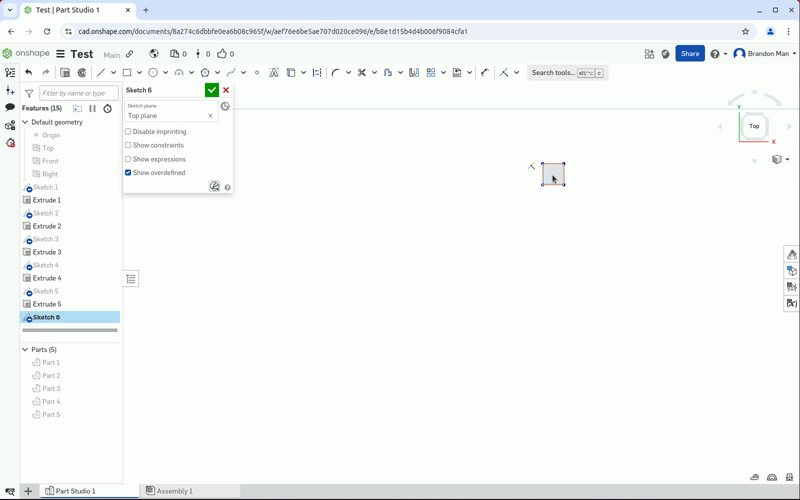
scroll(6)
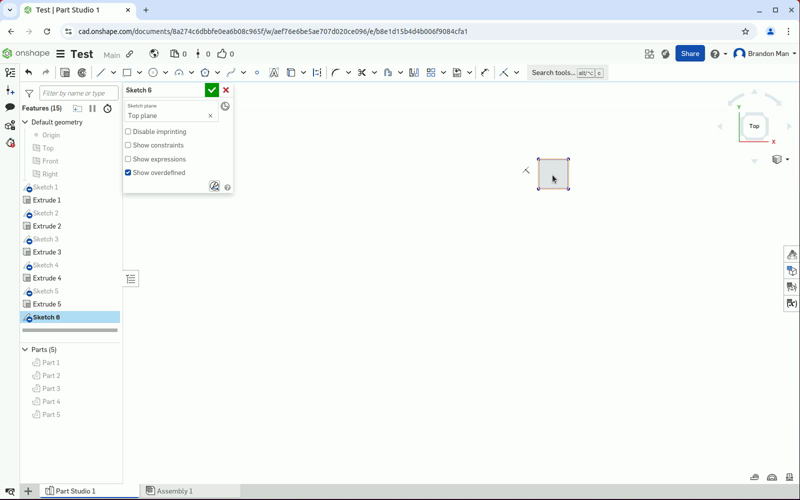
scroll(6)
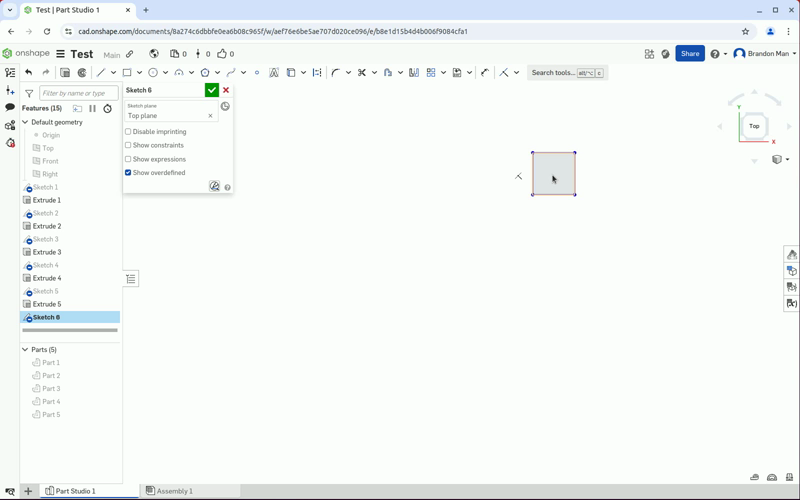
scroll(6)
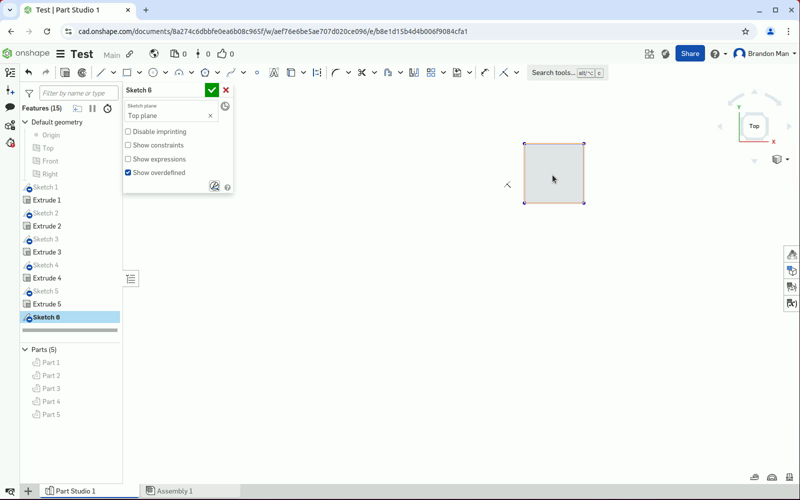
scroll(6)
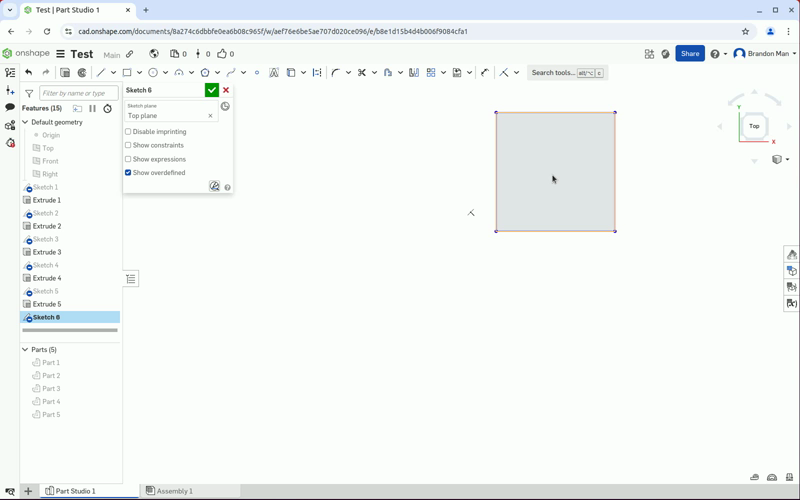
click(552, 174)
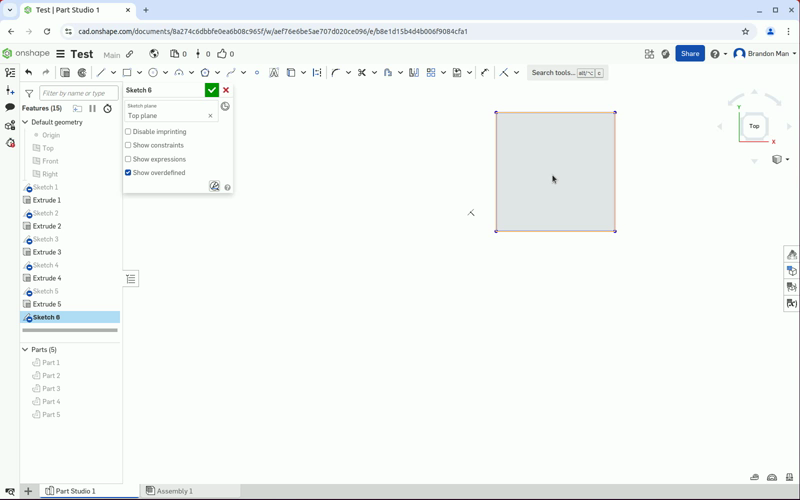
scroll(-6)
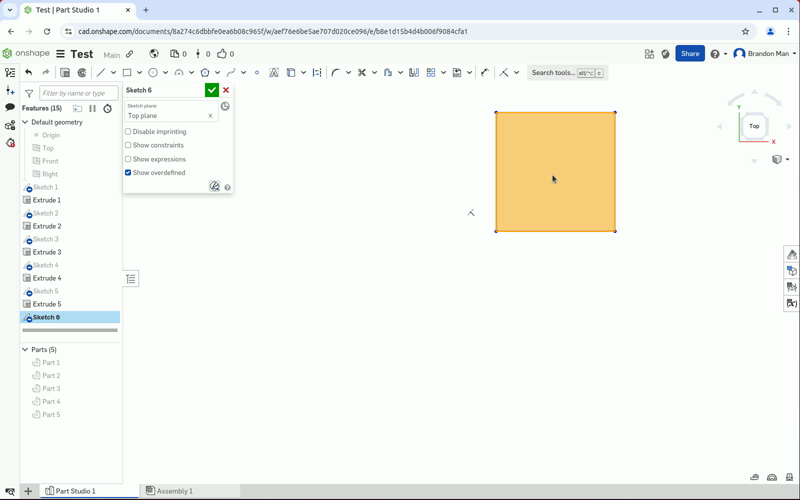
scroll(-6)
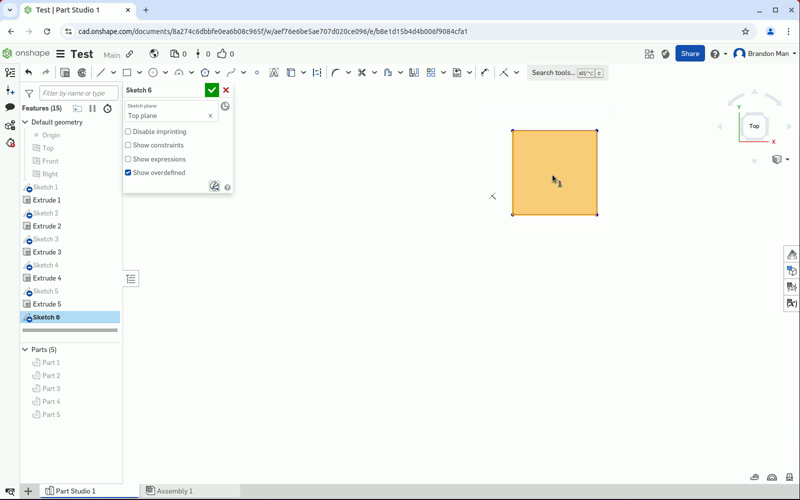
scroll(-6)
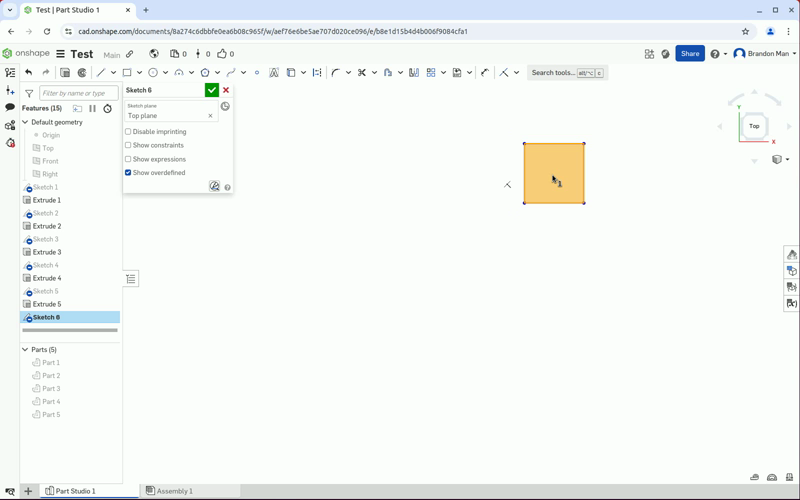
scroll(-6)
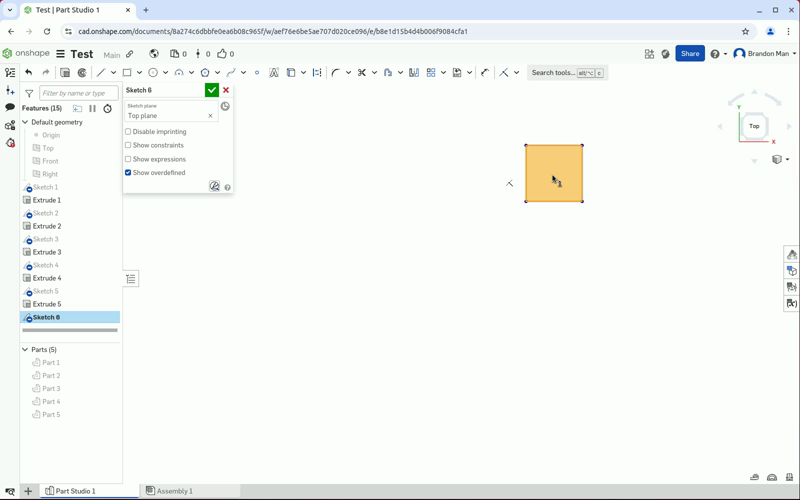
scroll(-6)
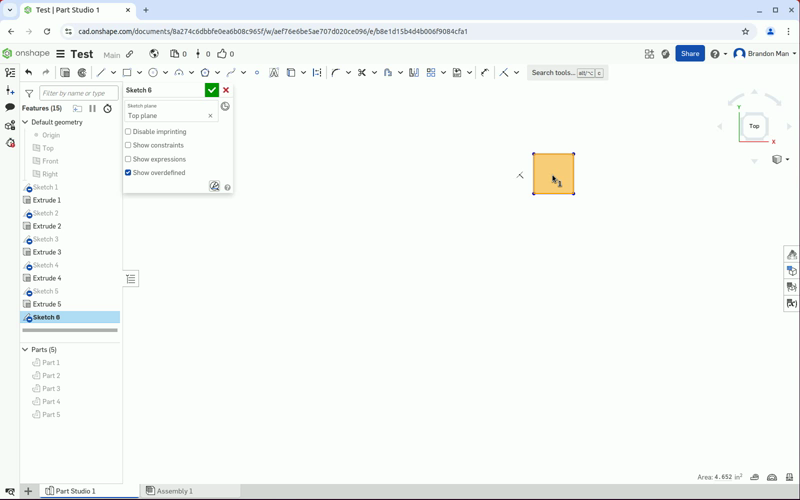
scroll(-6)
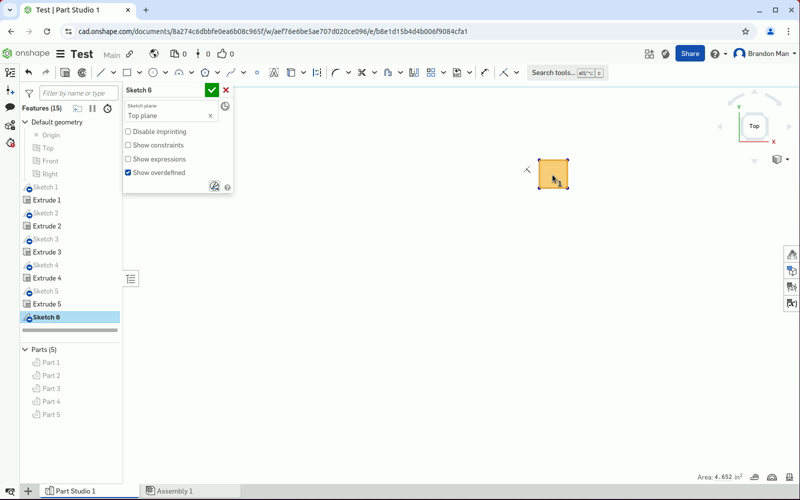
scroll(-6)
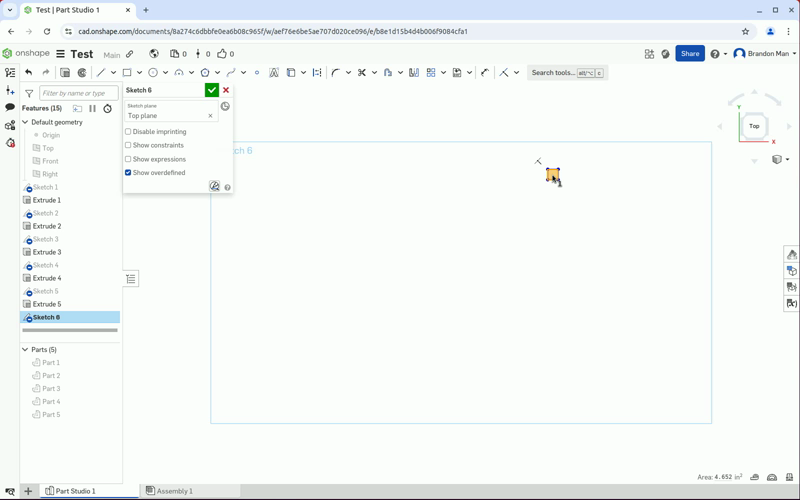
mouse_move(73, 352)
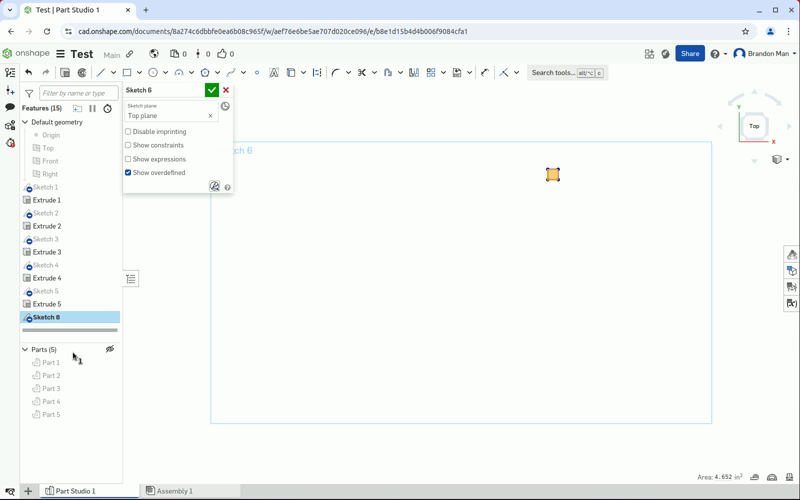
key(shift+y)
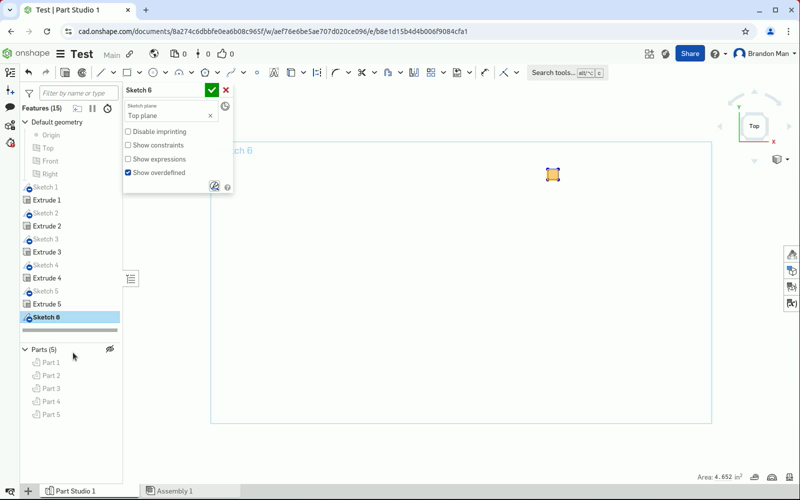
key(shift+e)
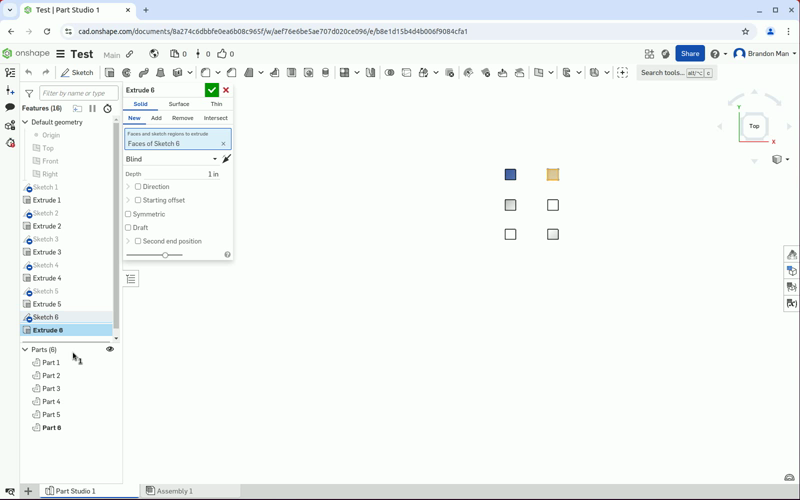
mouse_move(143, 106)
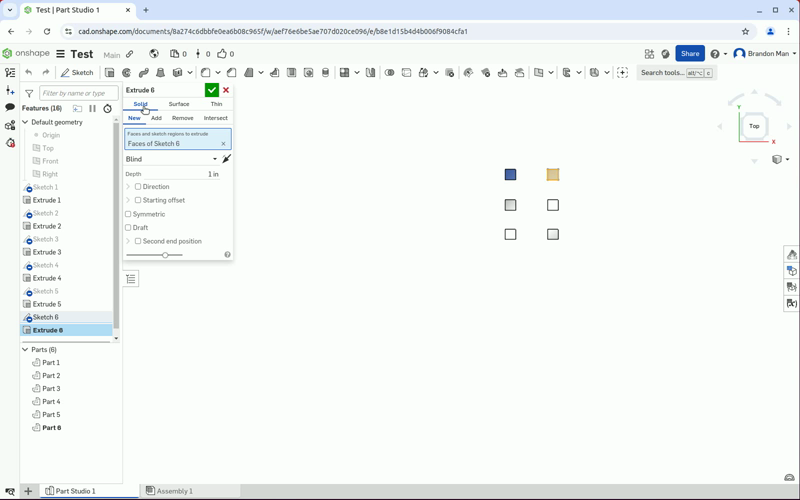
click(143, 106)
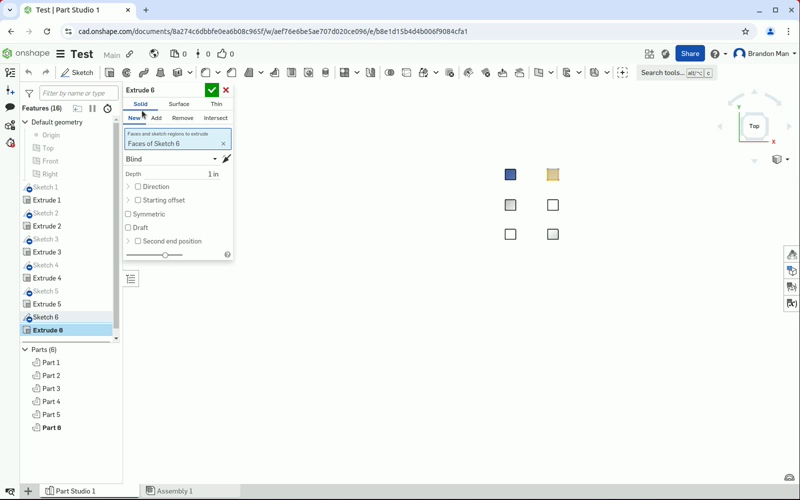
mouse_move(137, 120)
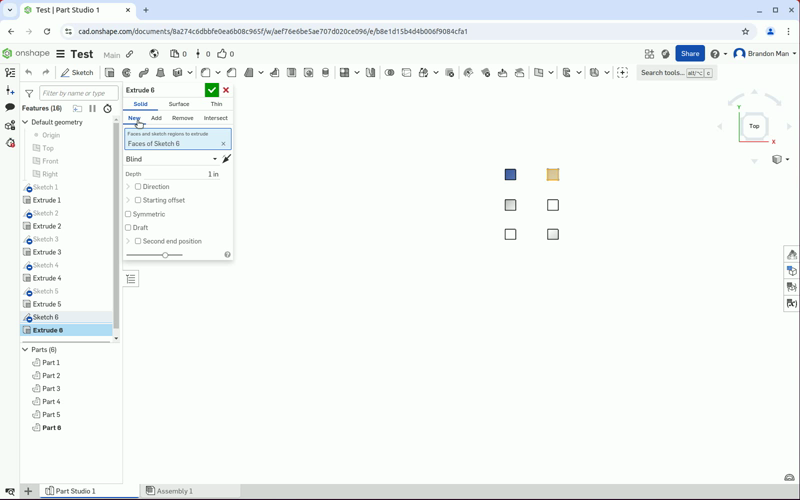
click(137, 120)
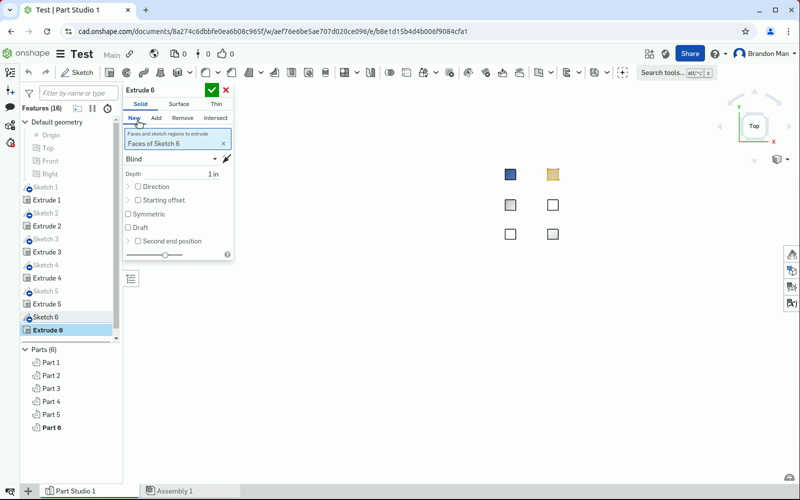
key(tab, 4)
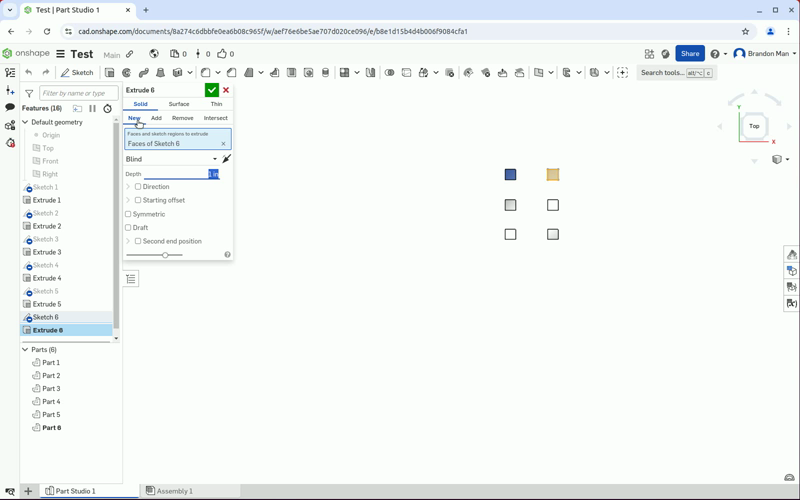
text(2.407)
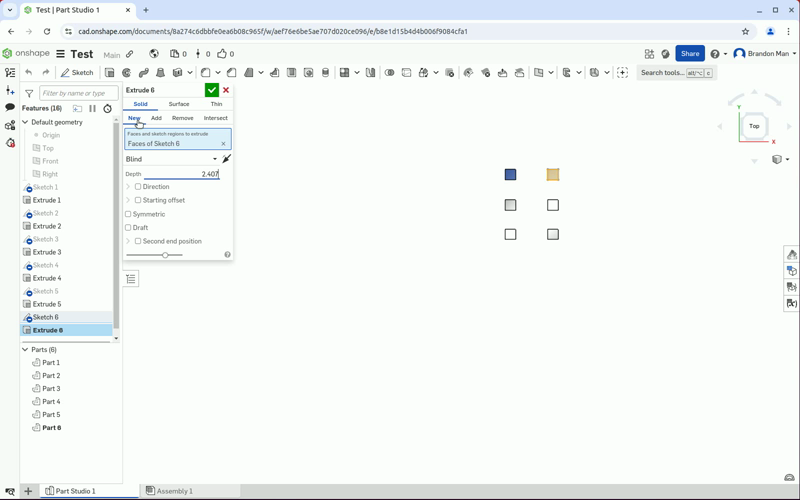
key(enter)
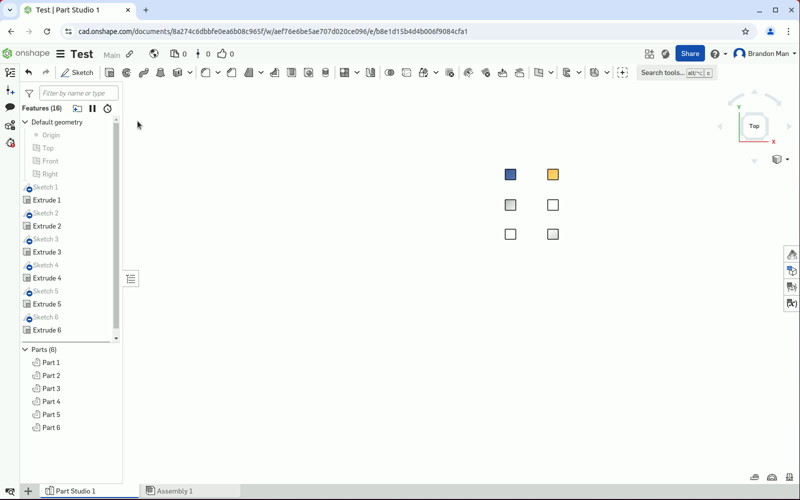
key(shift+h)
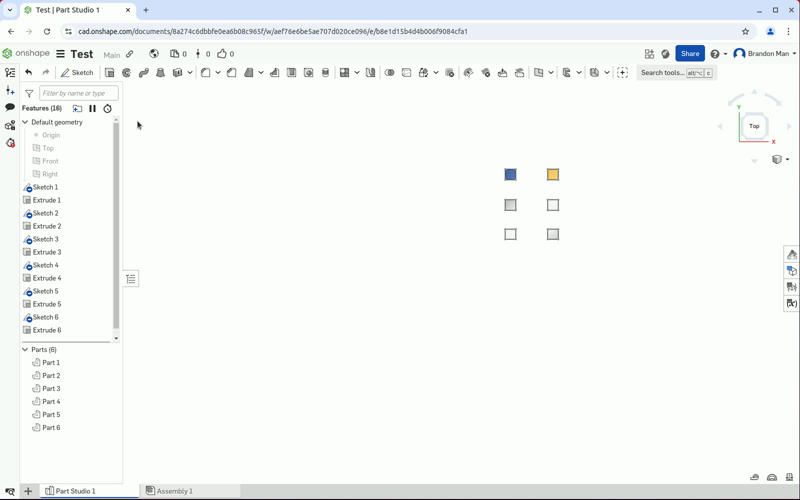
key(shift+h)
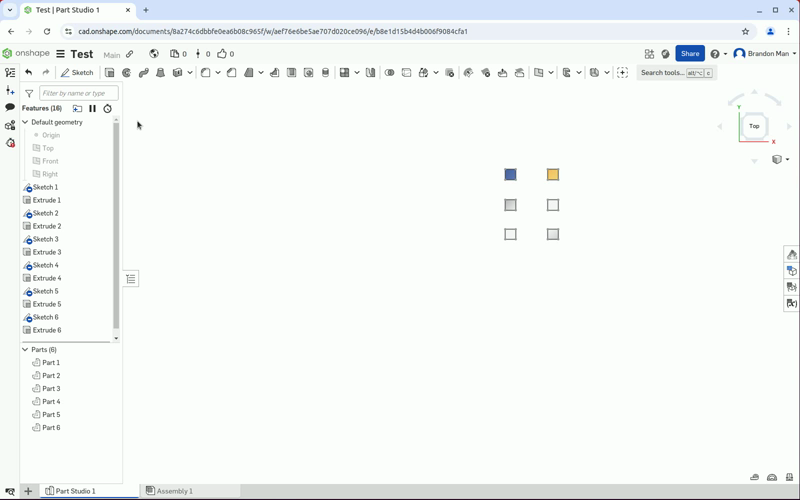
key(shift+7)
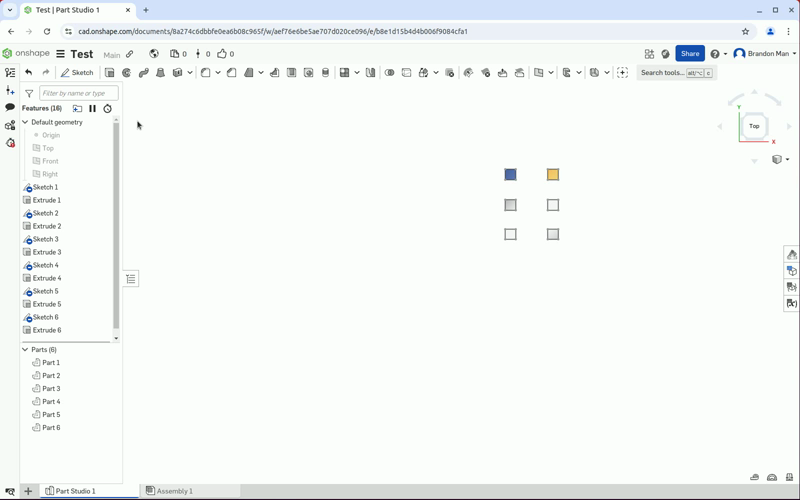
key(up, 3)
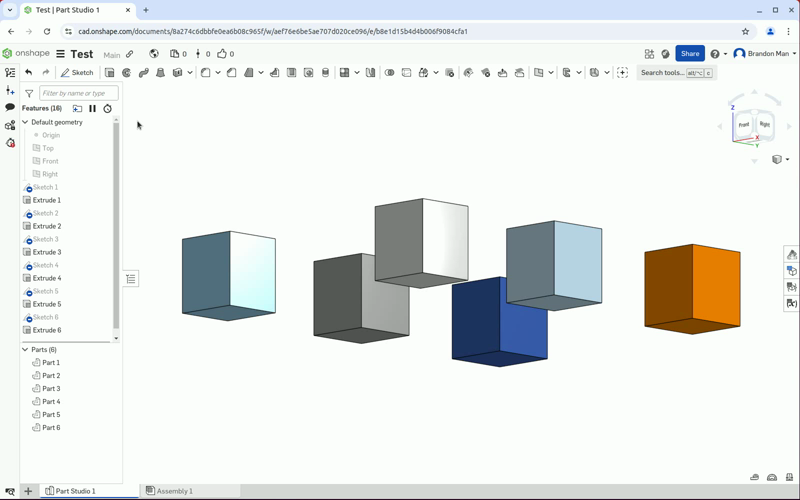
key(left, 3)
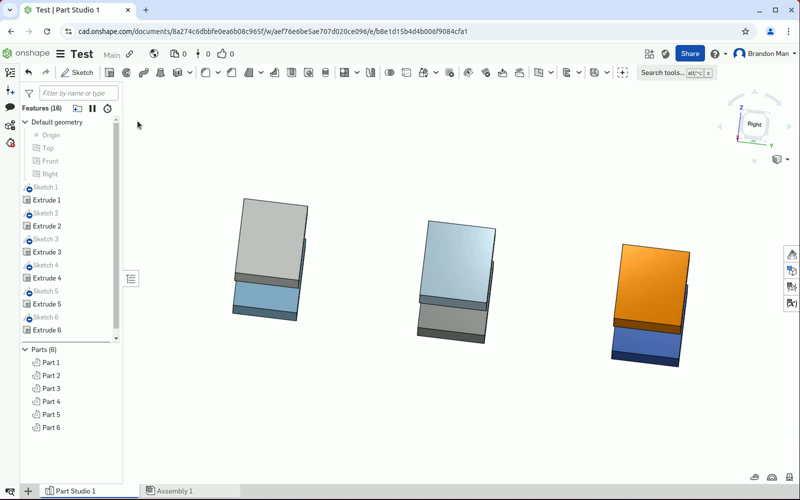
key(right, 3)
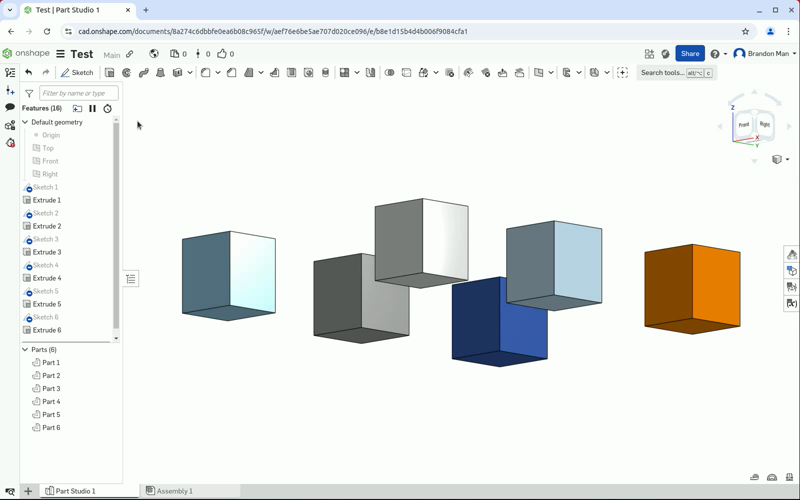
key(down, 3)
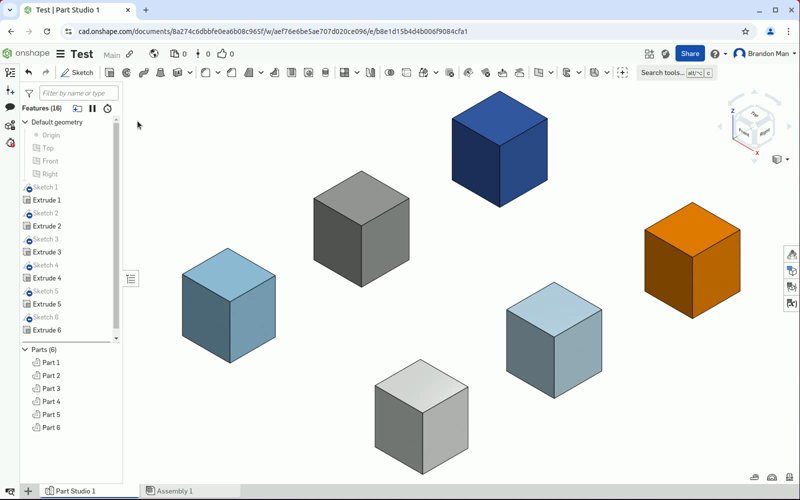
mouse_move(69, 189)
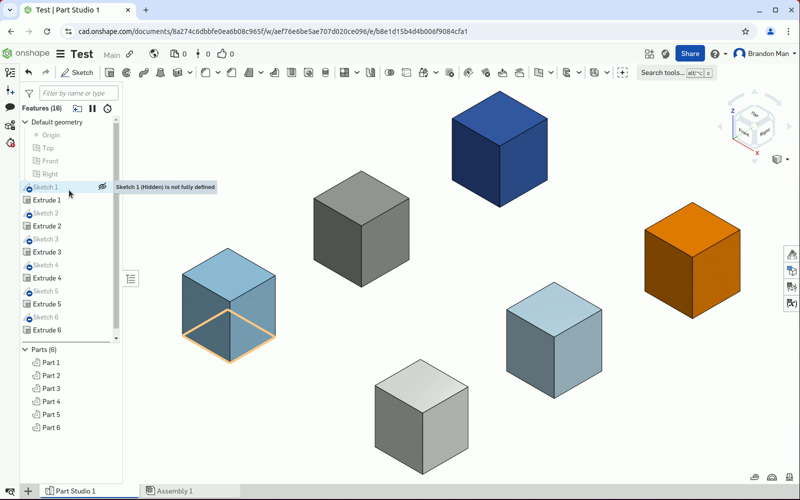
click(69, 189)